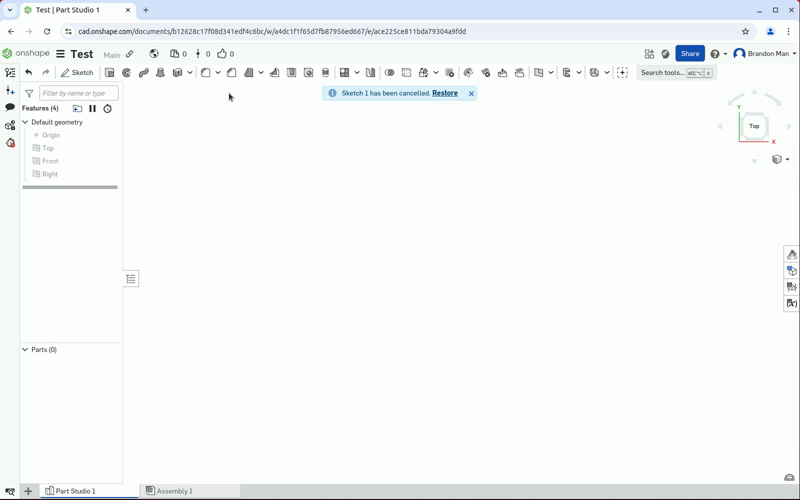
key(shift+h)
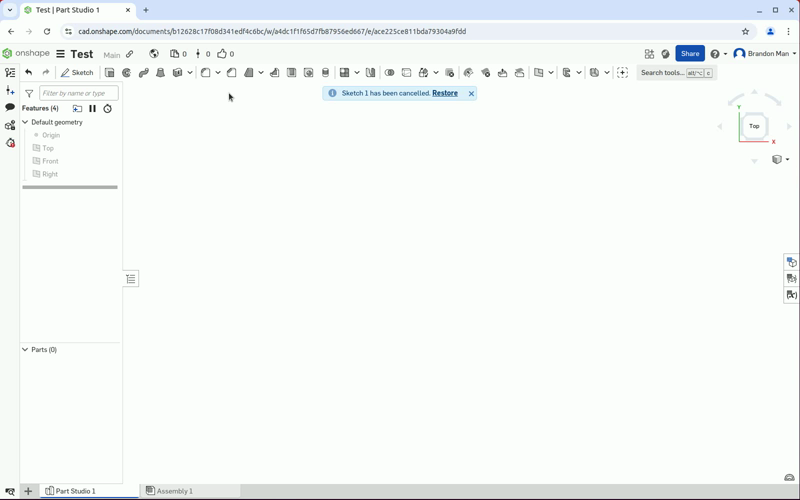
key(shift+s)
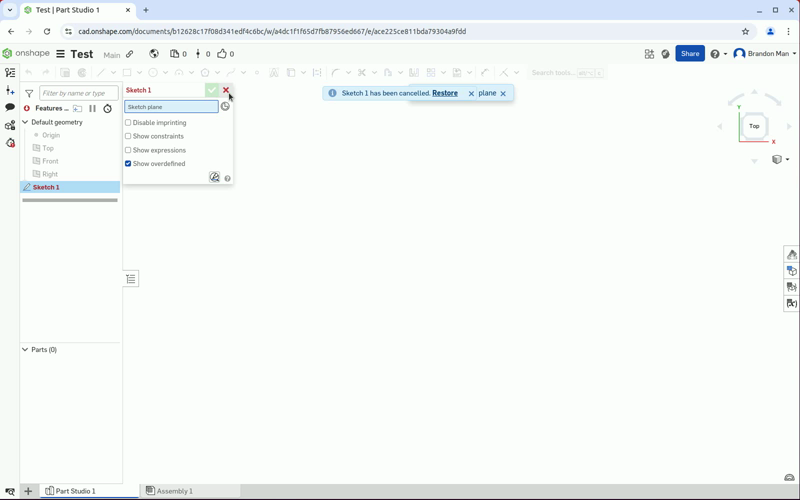
mouse_move(73, 150)
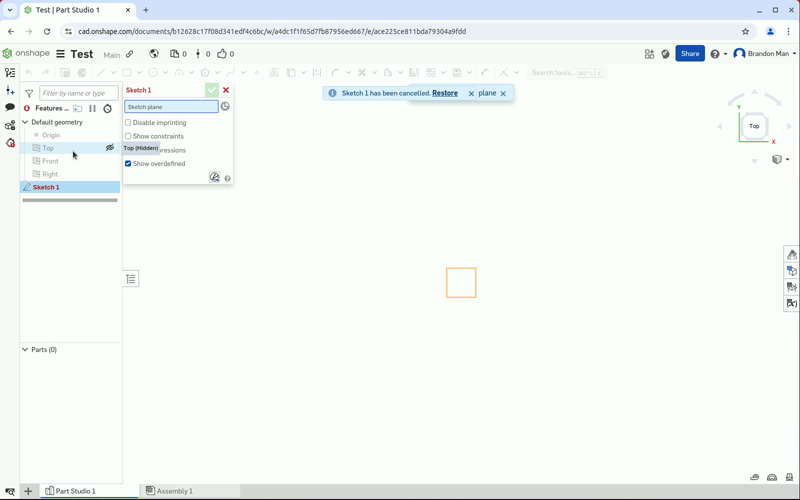
click(73, 150)
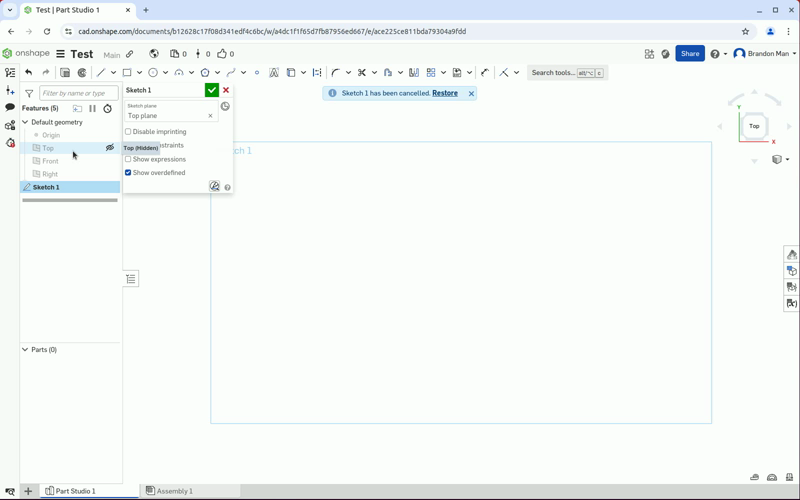
mouse_move(73, 352)
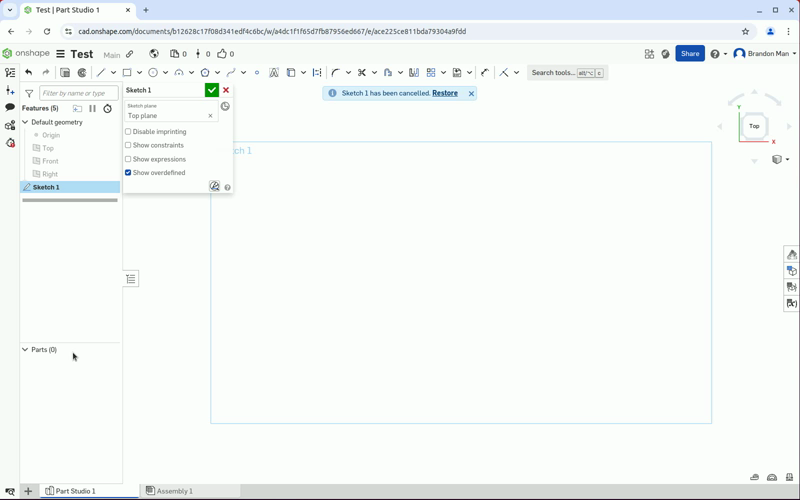
key(y)
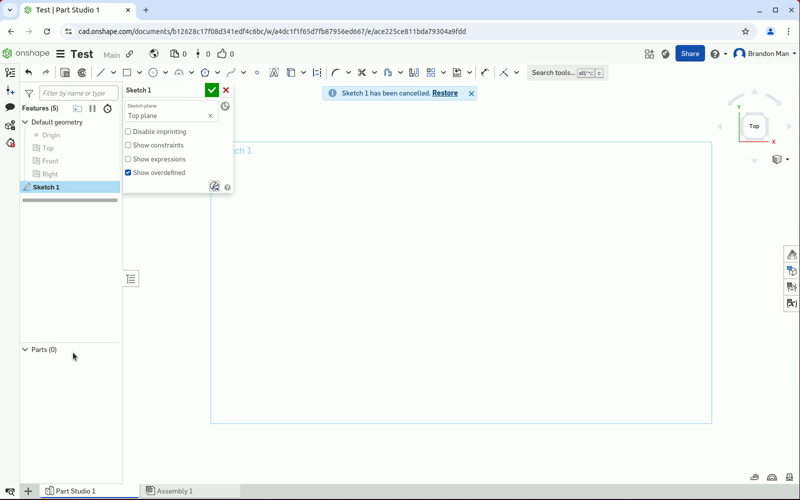
key(l)
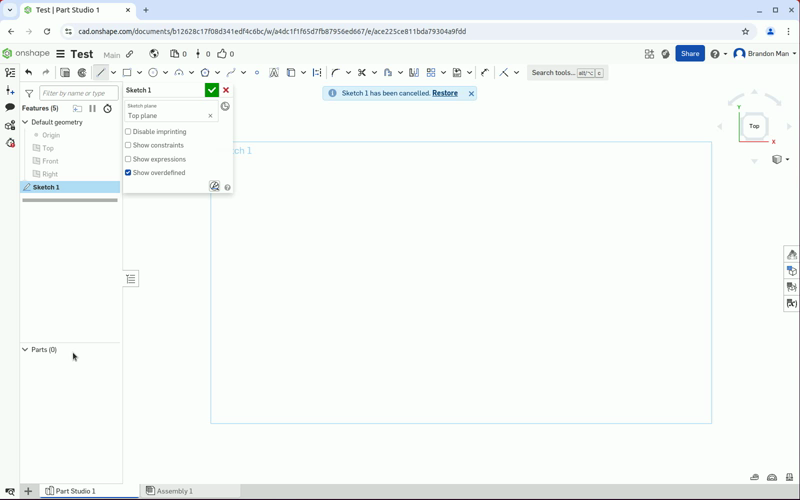
key_down(shift)
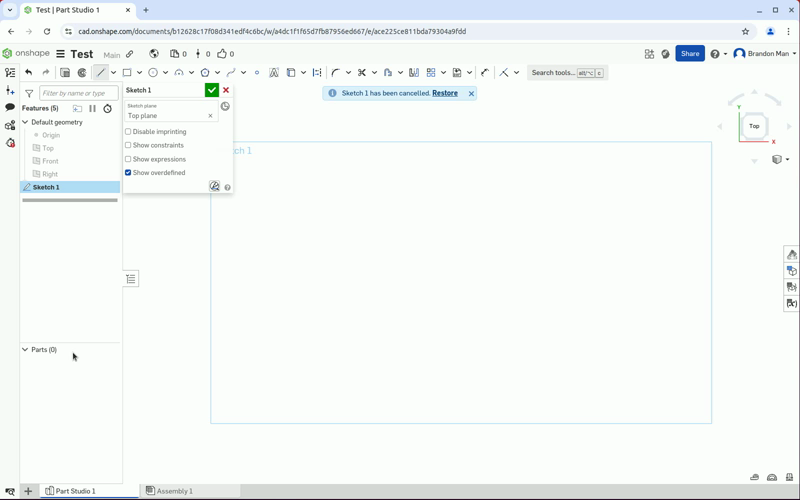
mouse_move(378, 348)
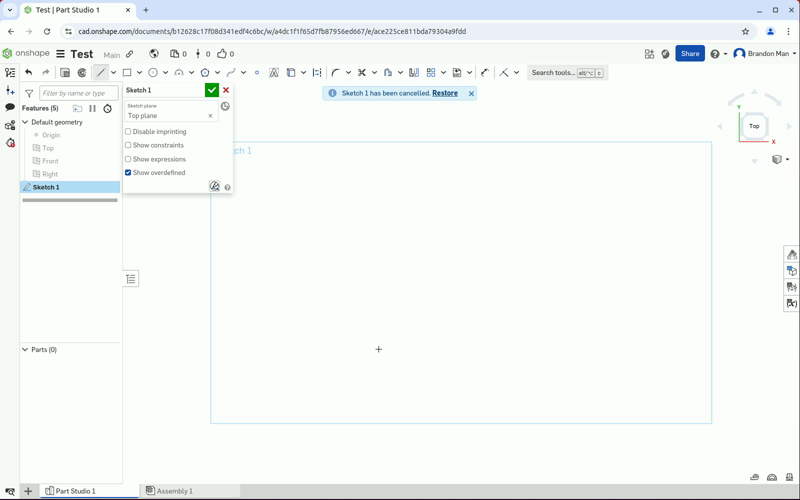
click(378, 348)
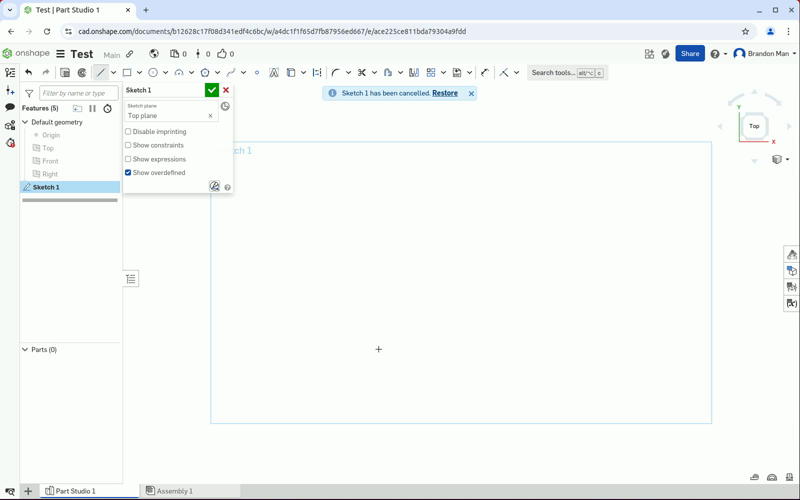
key_up(shift)
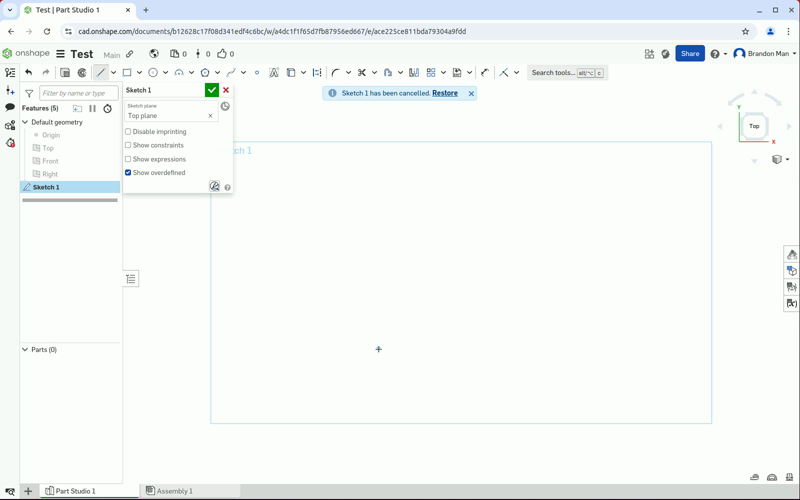
key_down(shift)
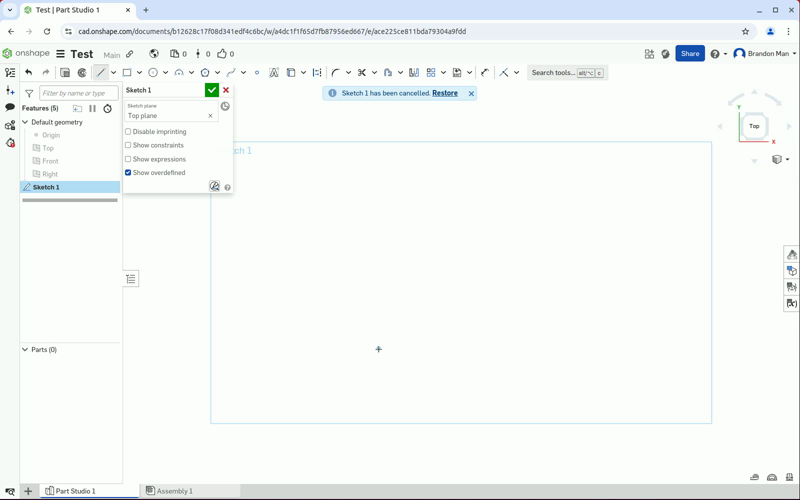
mouse_move(408, 348)
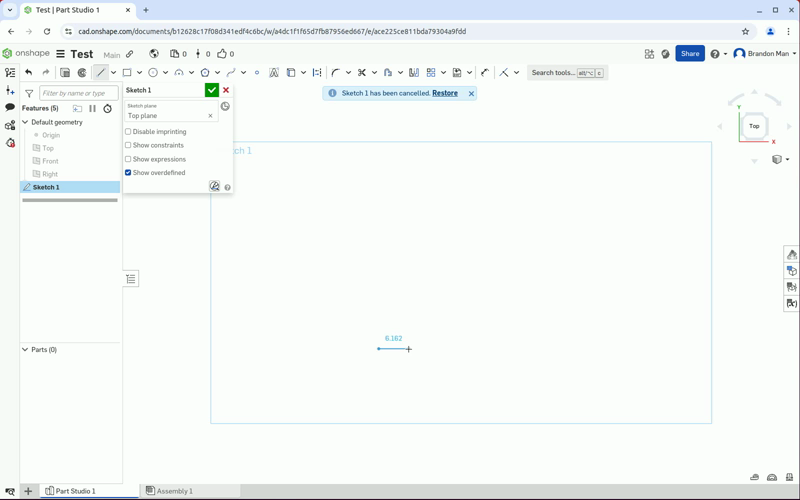
mouse_move(384, 348)
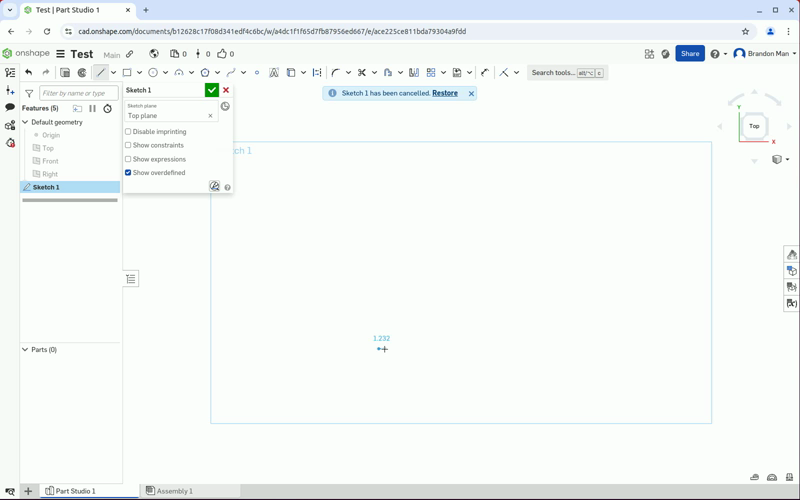
scroll(6)
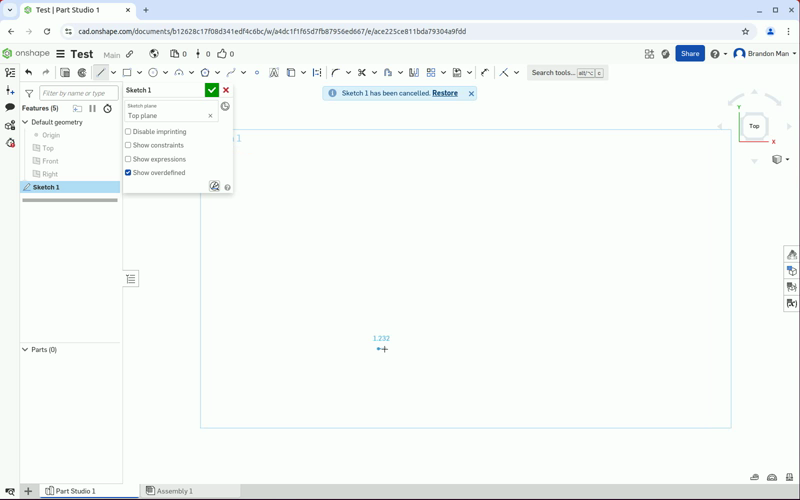
scroll(6)
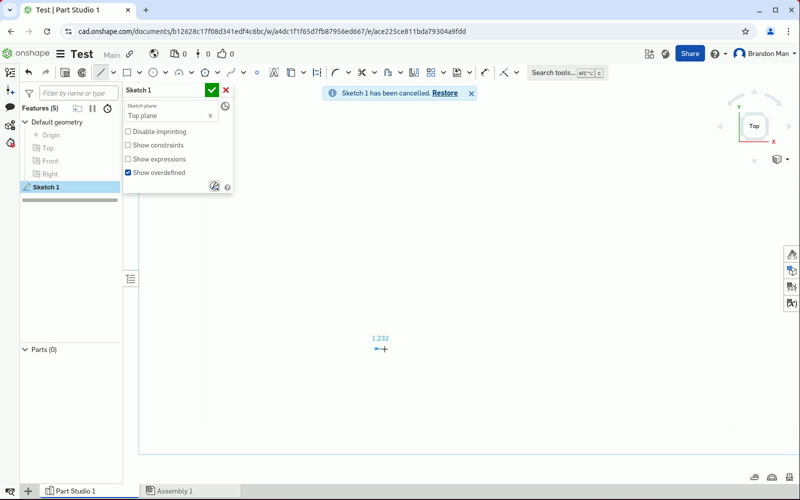
scroll(6)
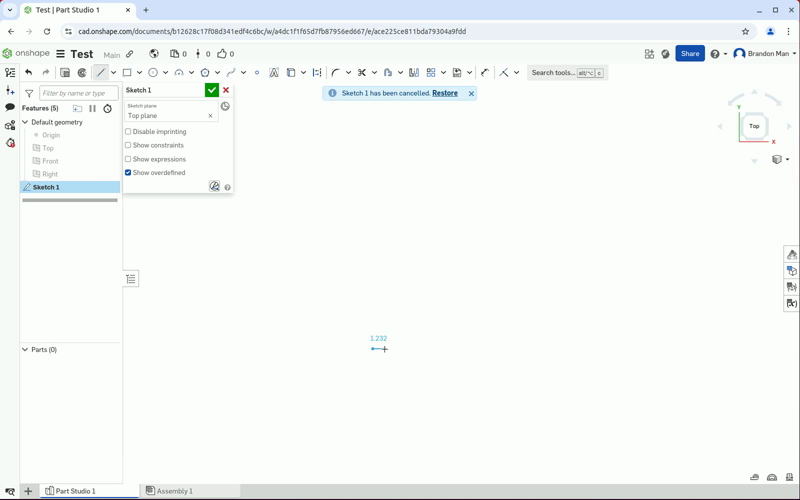
scroll(6)
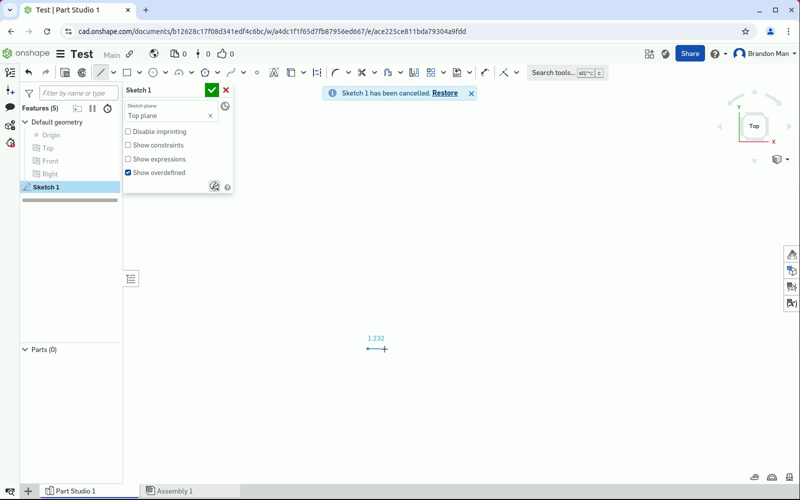
scroll(6)
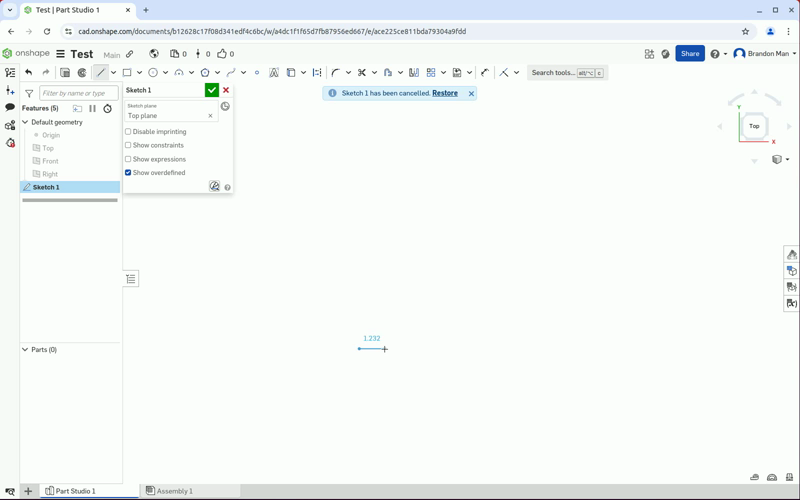
scroll(6)
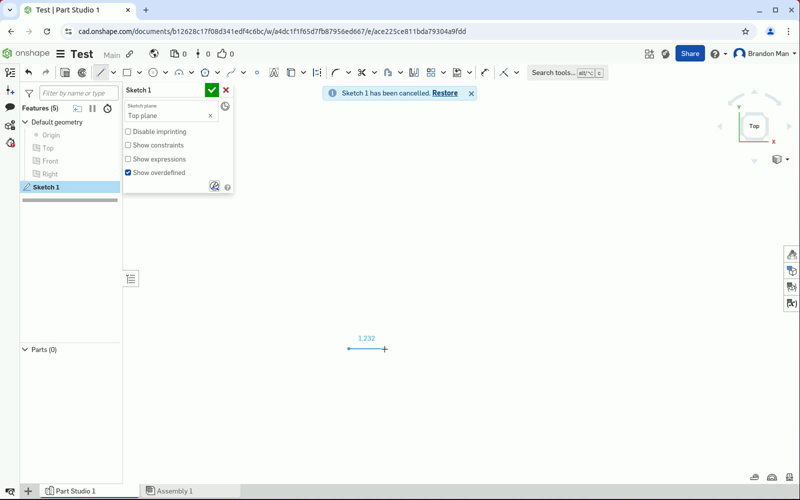
scroll(6)
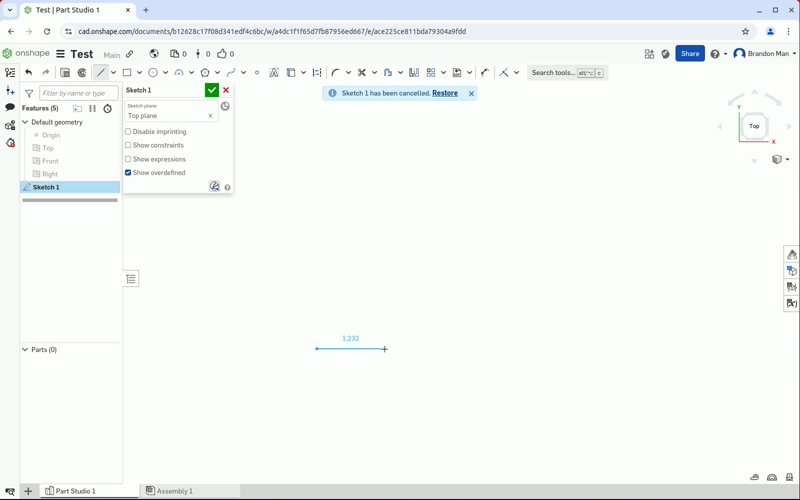
click(384, 348)
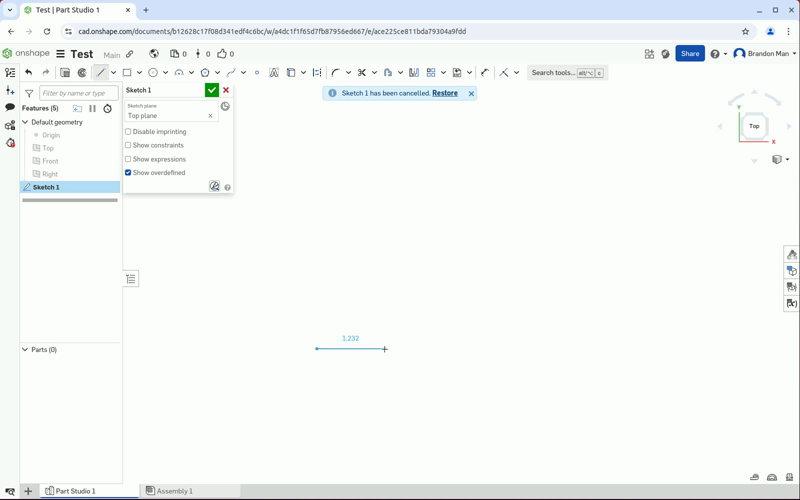
scroll(-6)
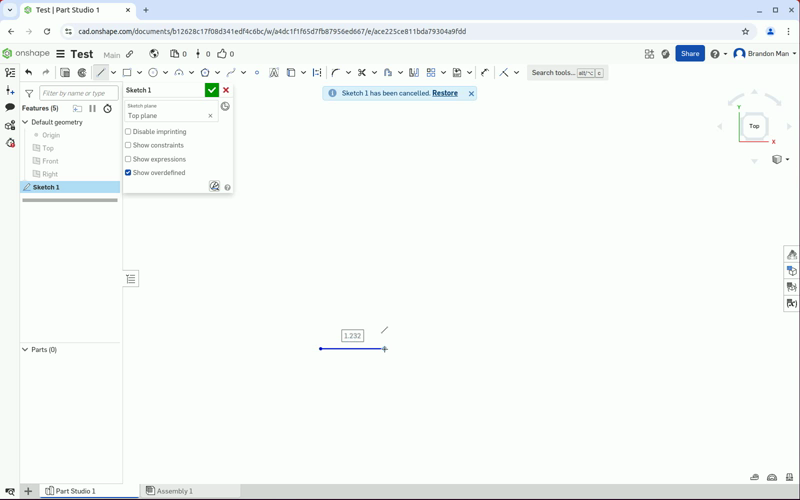
scroll(-6)
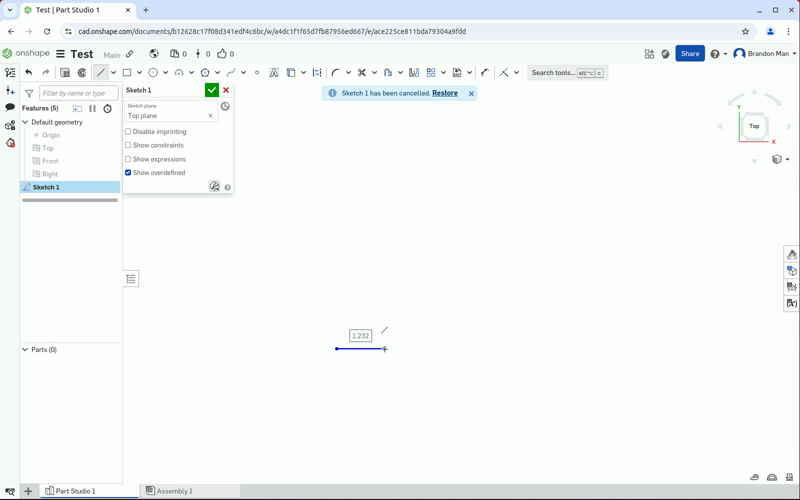
scroll(-6)
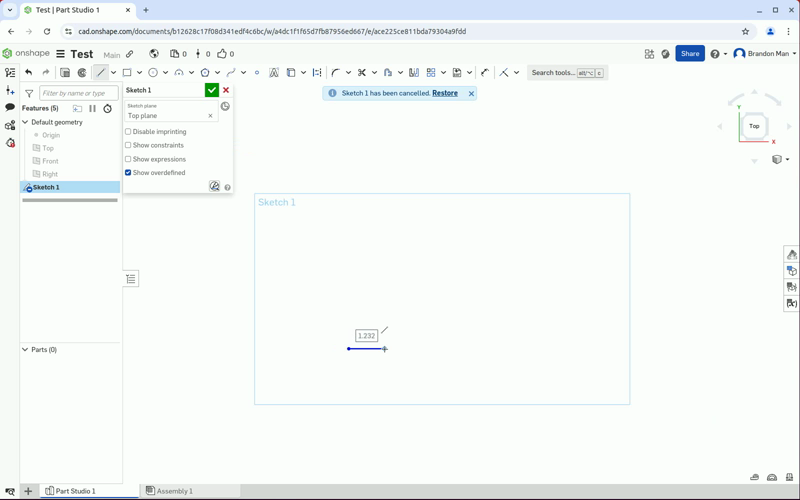
scroll(-6)
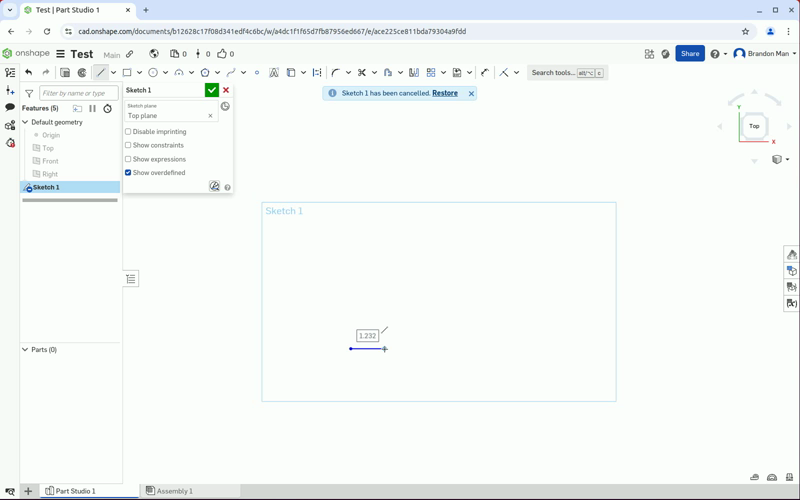
scroll(-6)
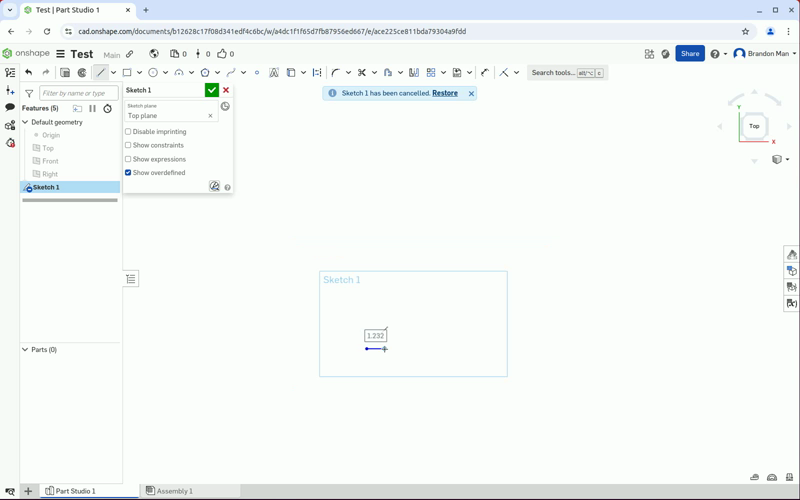
scroll(-6)
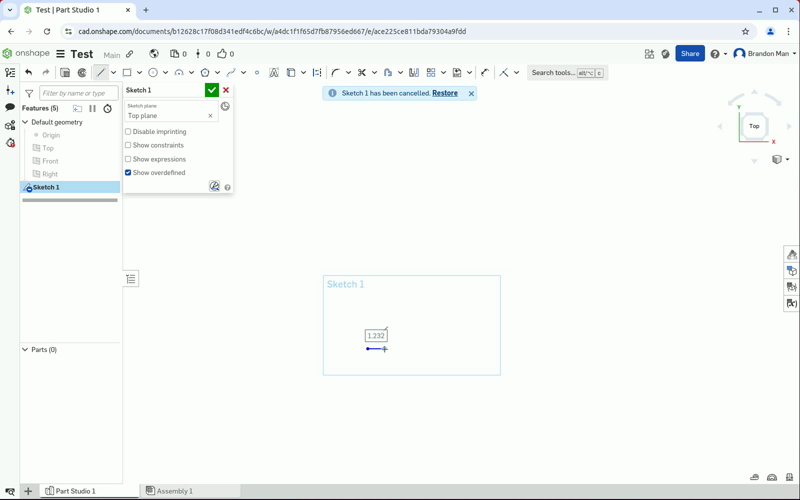
scroll(-6)
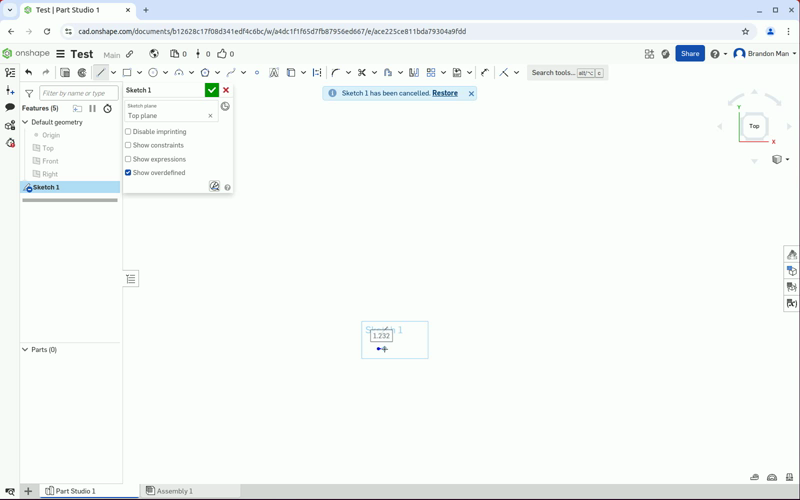
key_up(shift)
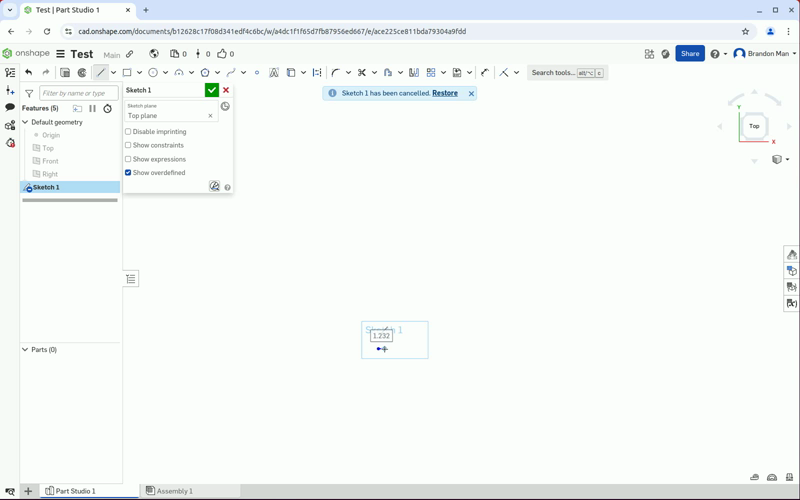
key_down(shift)
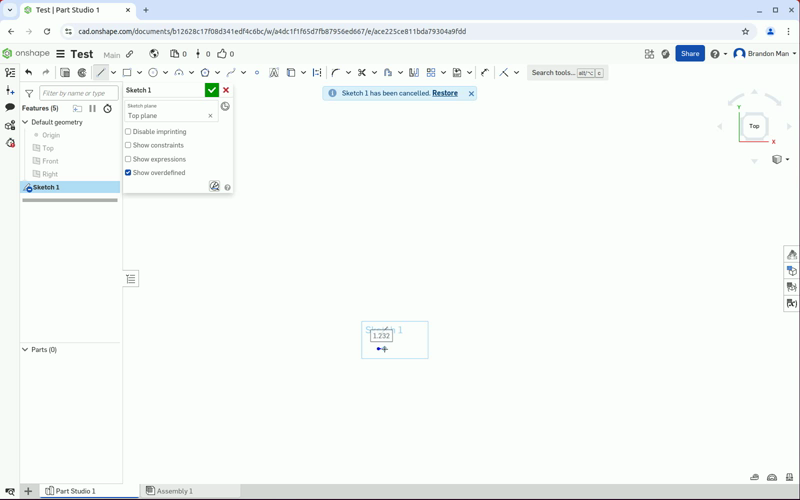
mouse_move(414, 348)
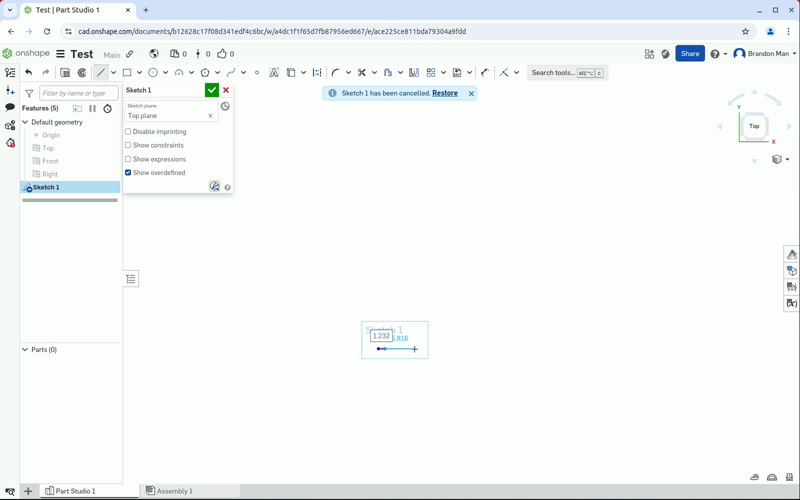
mouse_move(429, 348)
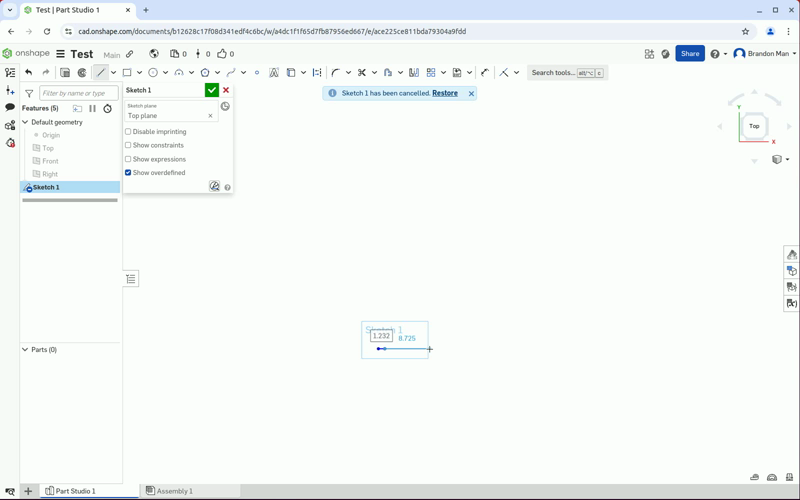
click(429, 348)
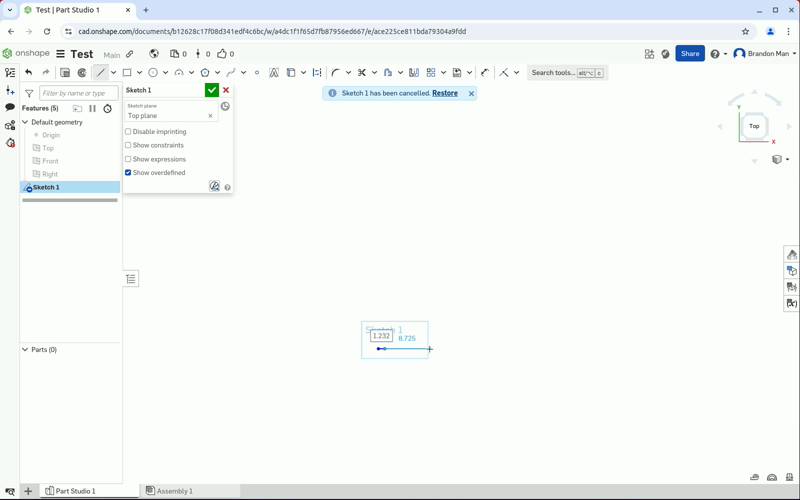
key_up(shift)
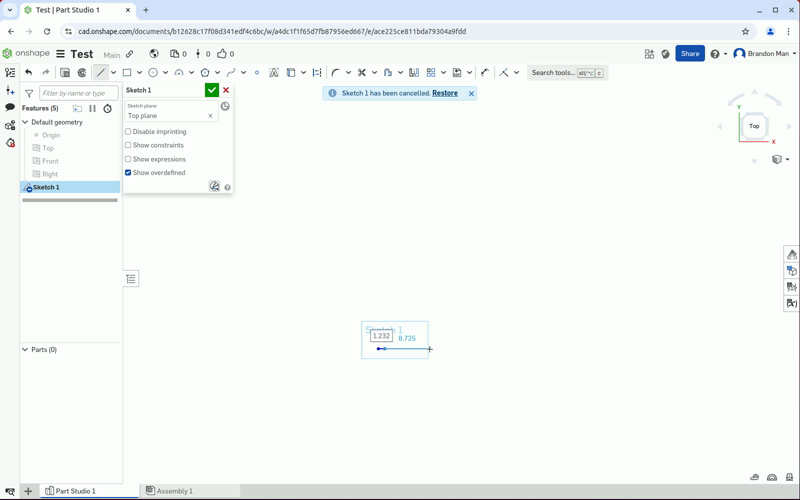
key_down(shift)
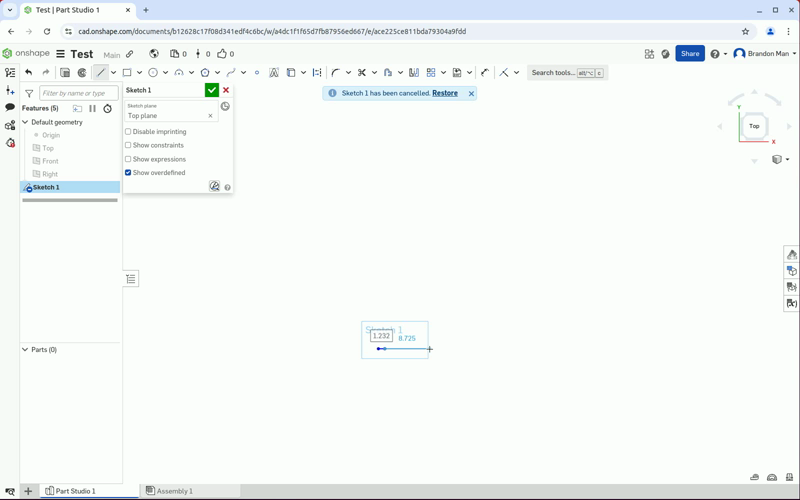
mouse_move(566, 348)
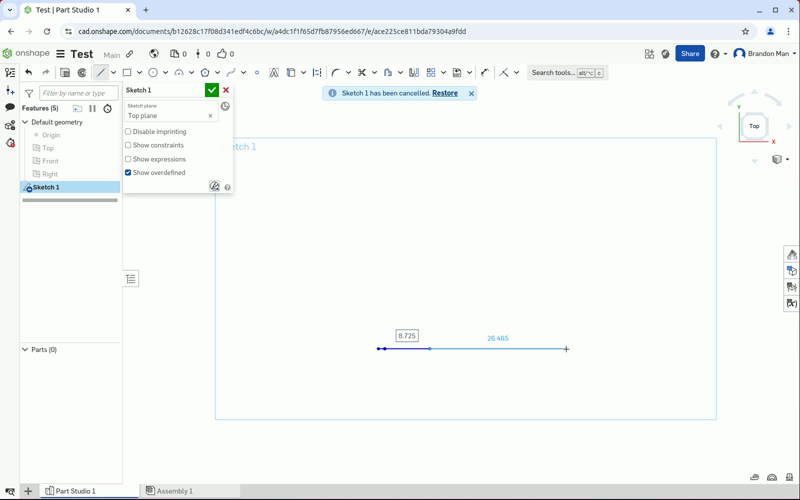
click(566, 348)
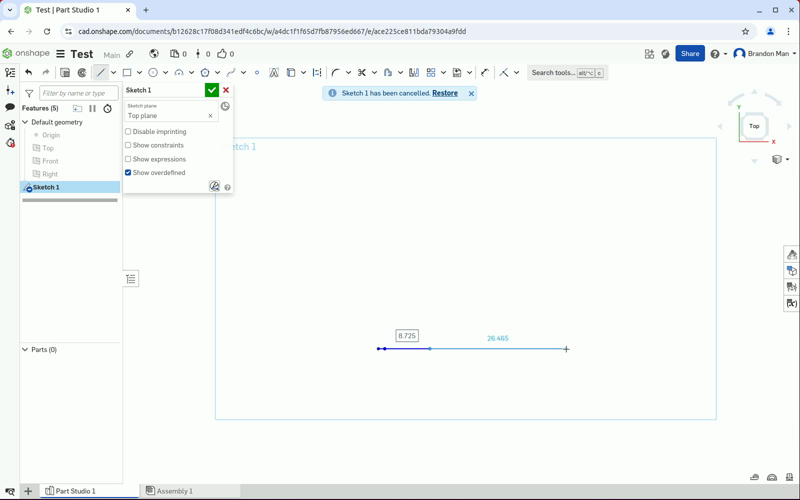
key_up(shift)
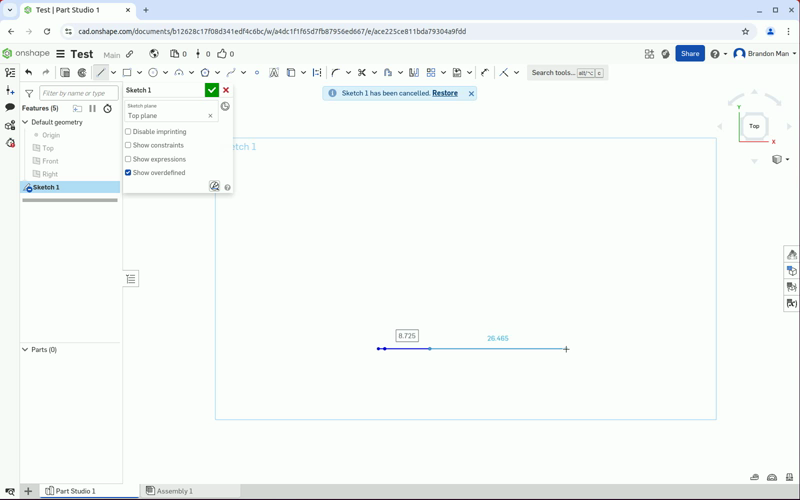
key_down(shift)
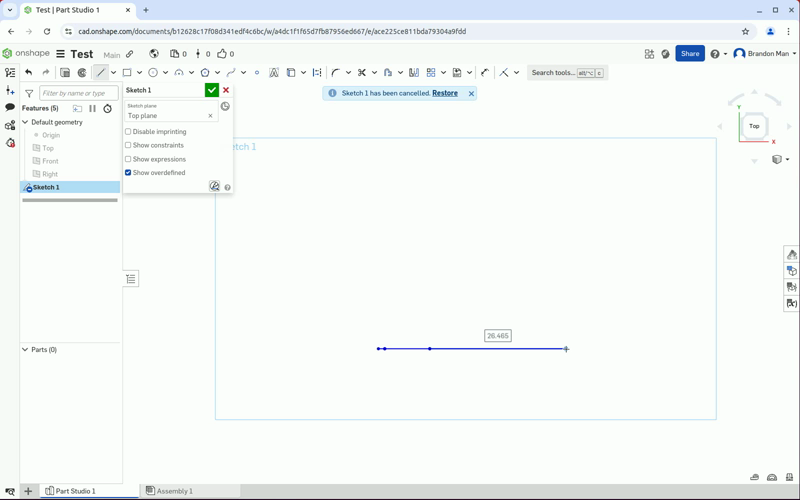
mouse_move(589, 348)
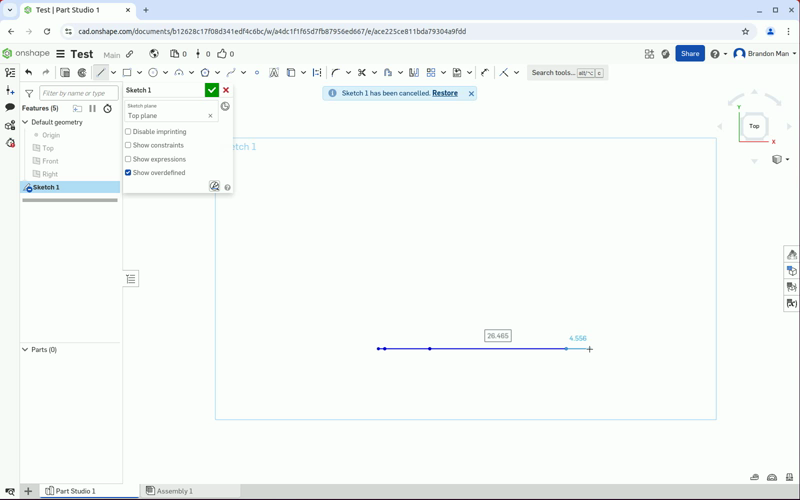
mouse_move(572, 348)
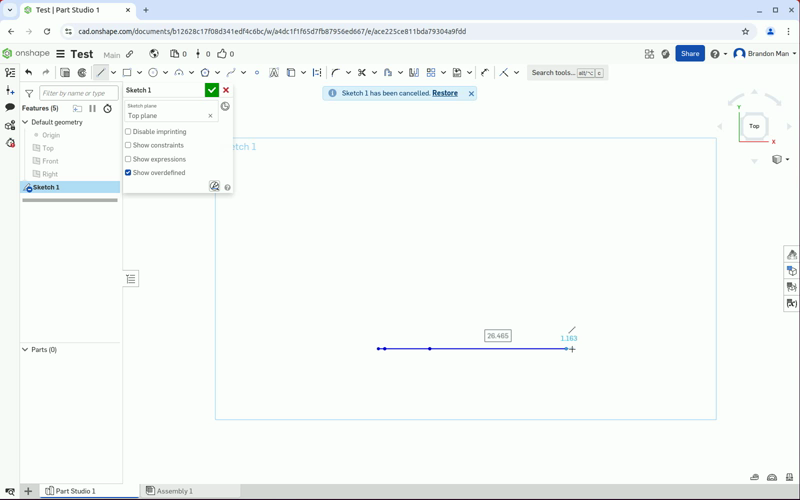
scroll(6)
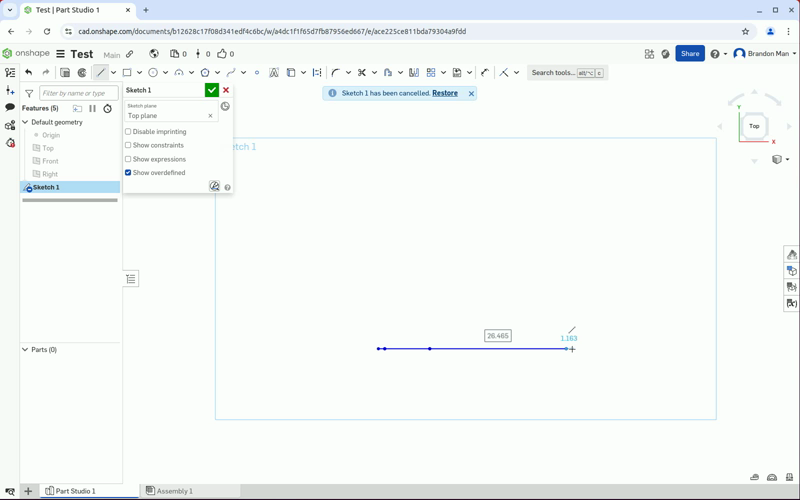
scroll(6)
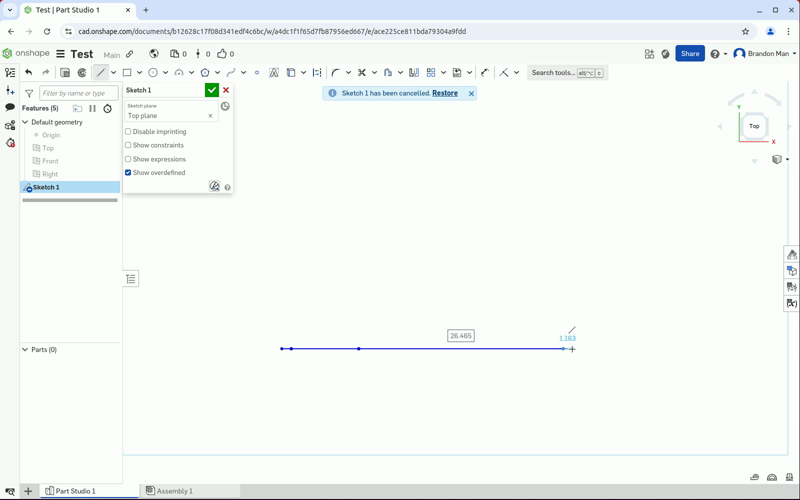
scroll(6)
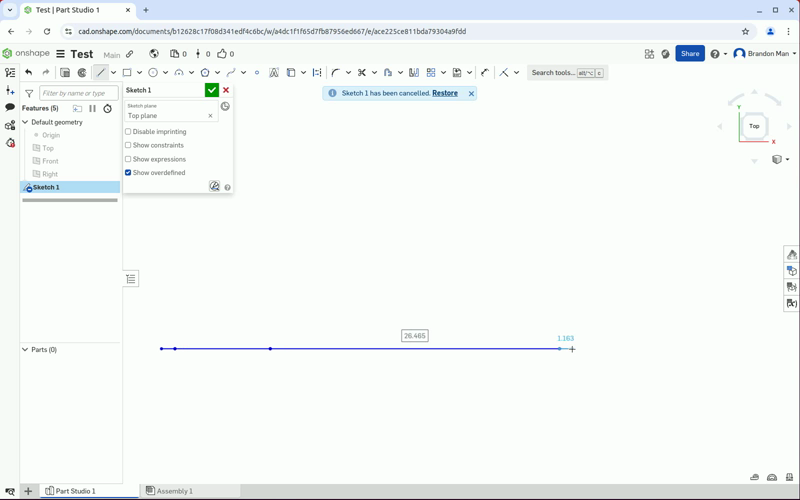
scroll(6)
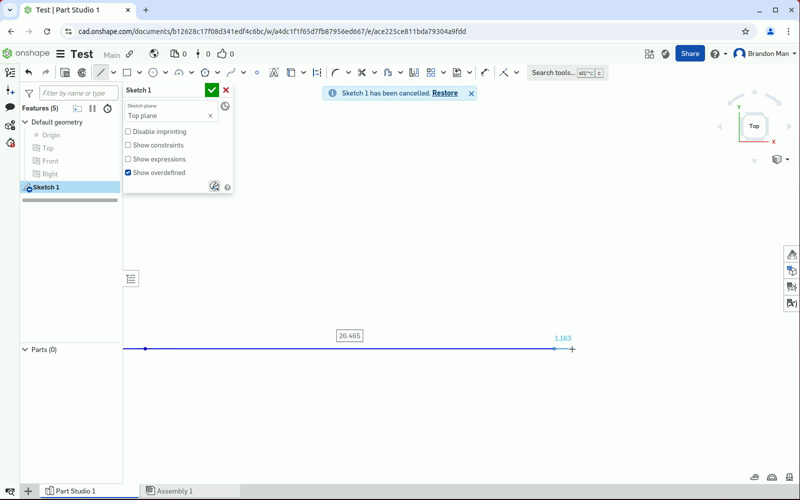
scroll(6)
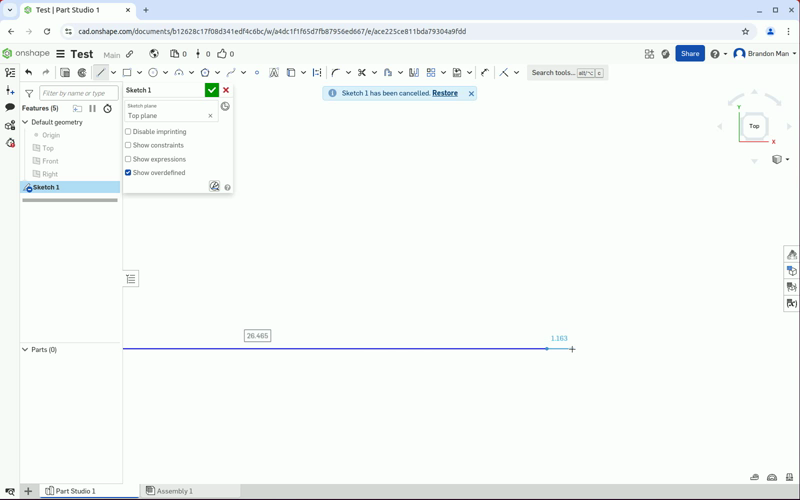
scroll(6)
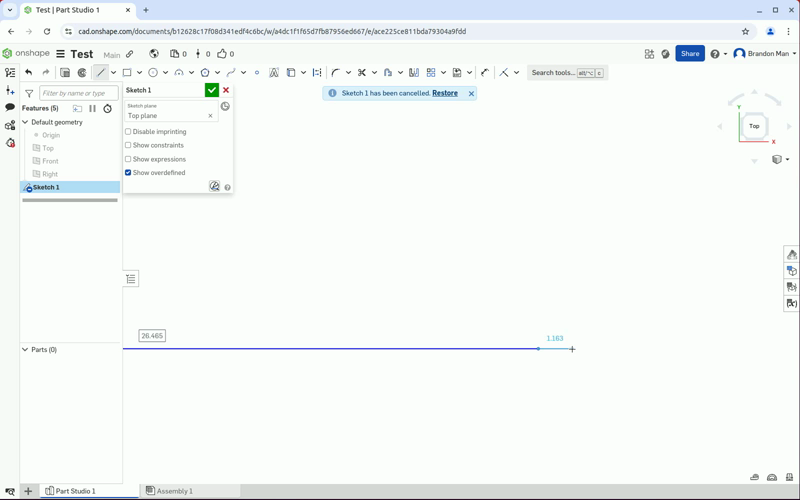
scroll(6)
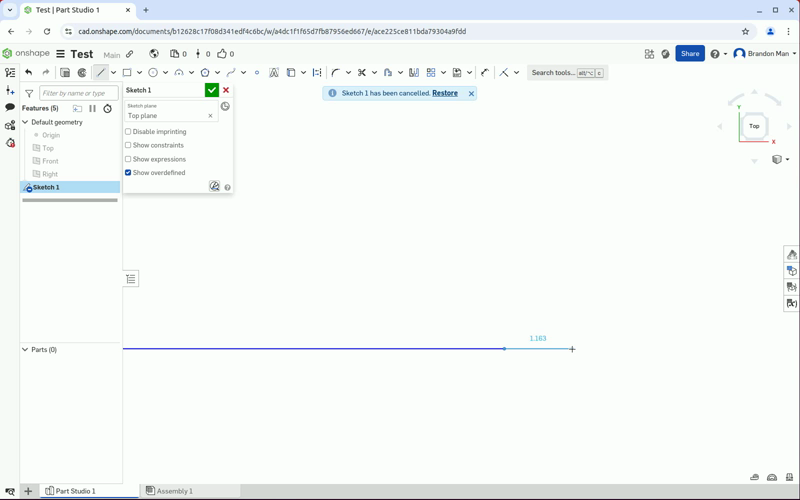
click(572, 348)
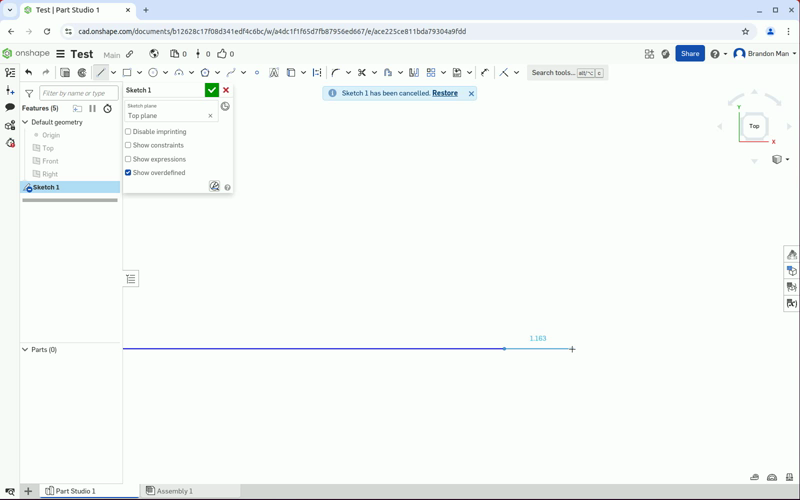
scroll(-6)
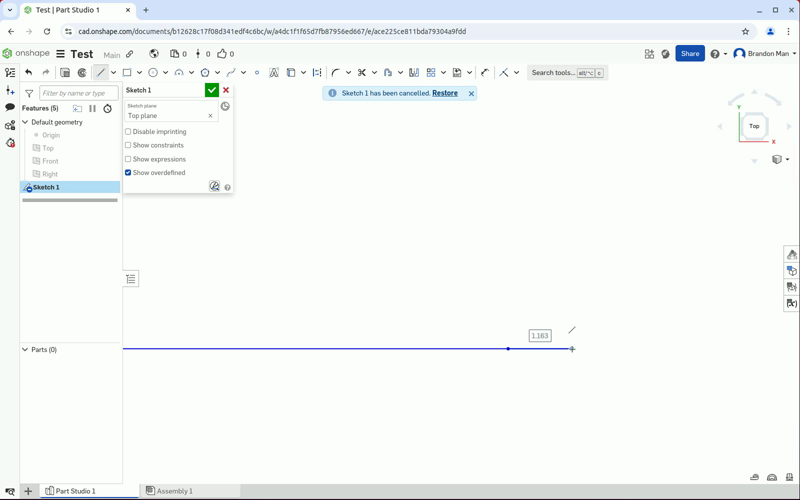
scroll(-6)
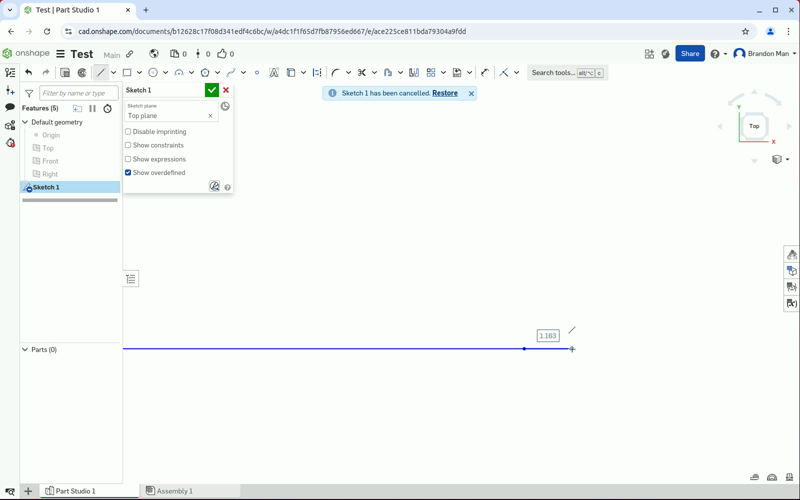
scroll(-6)
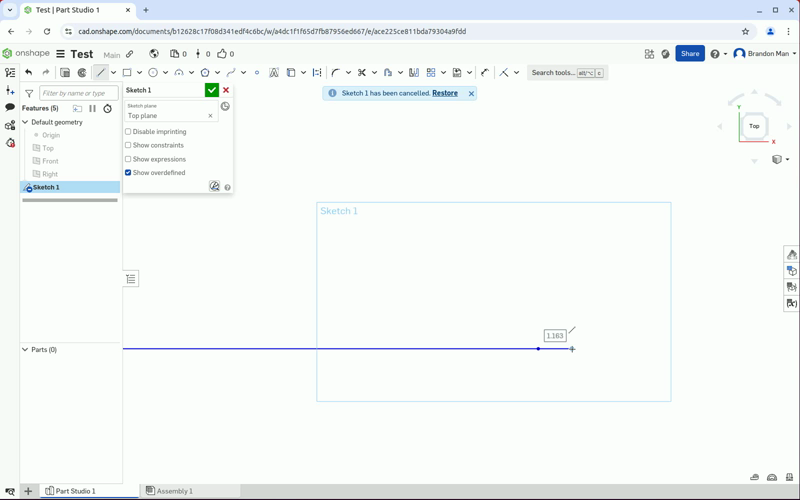
scroll(-6)
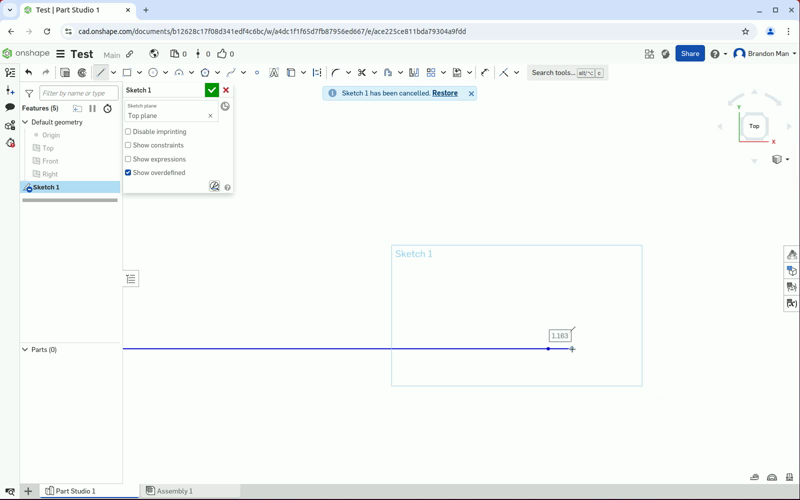
scroll(-6)
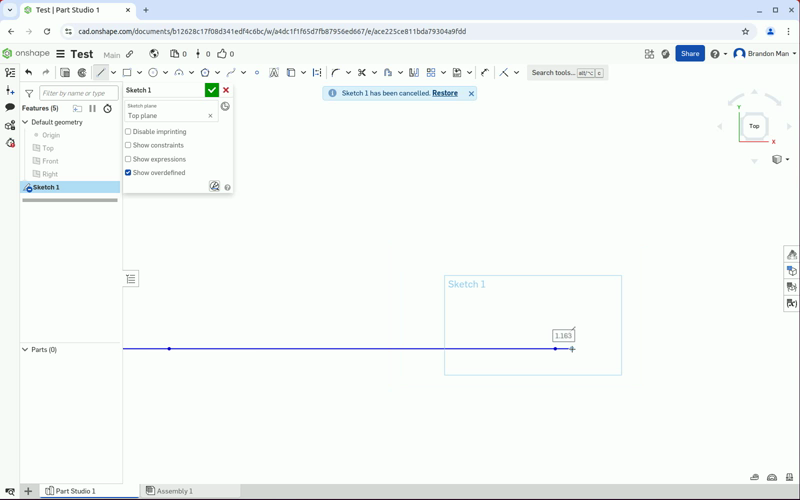
scroll(-6)
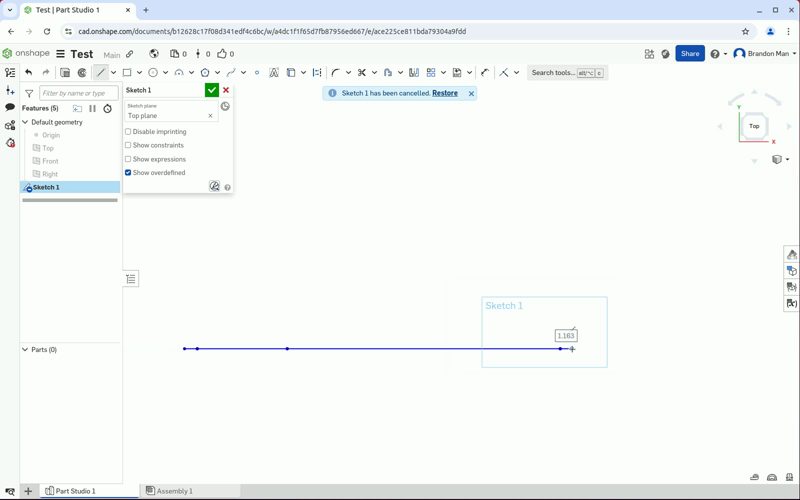
scroll(-6)
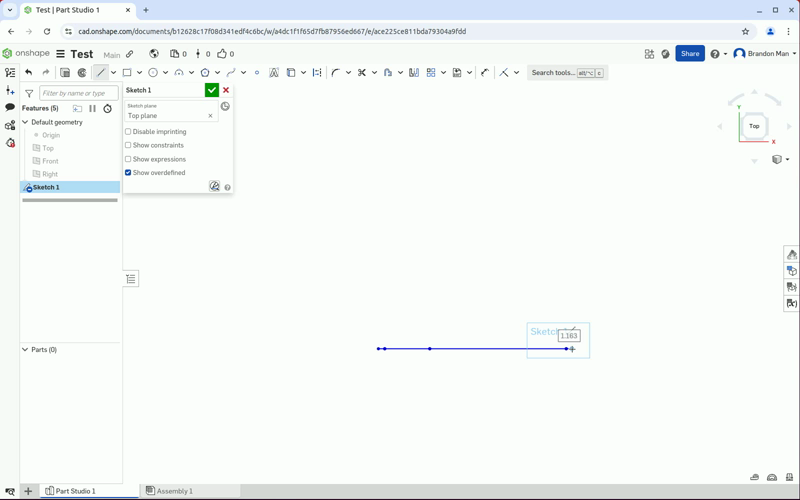
key_up(shift)
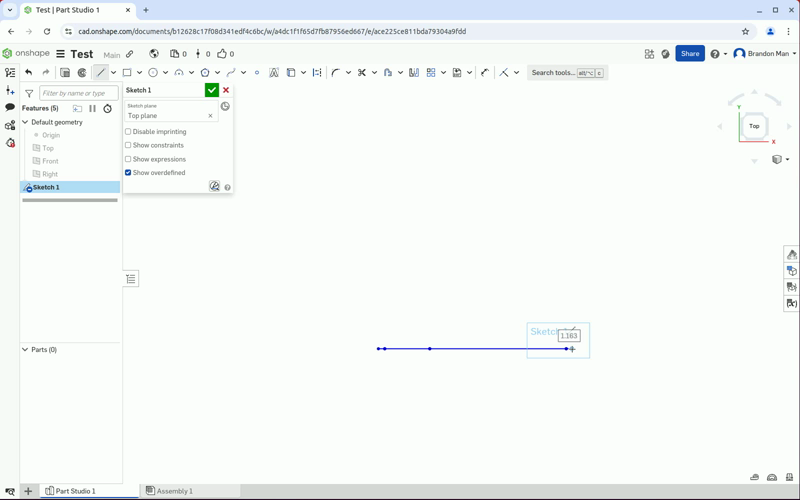
key_down(shift)
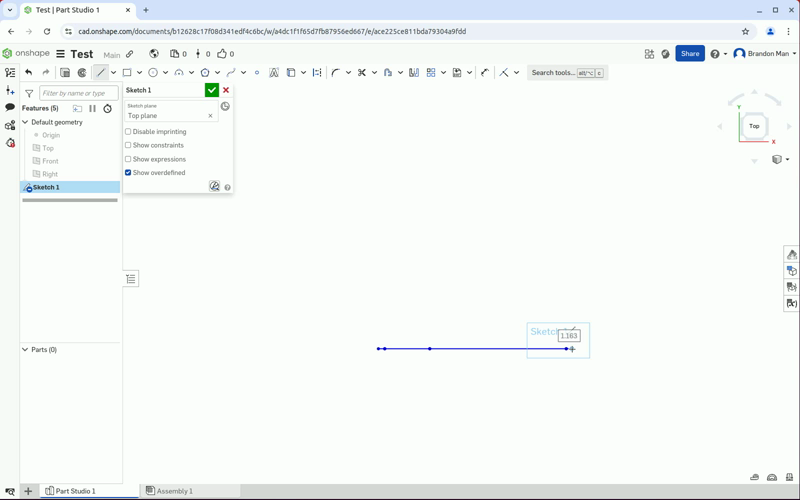
mouse_move(572, 269)
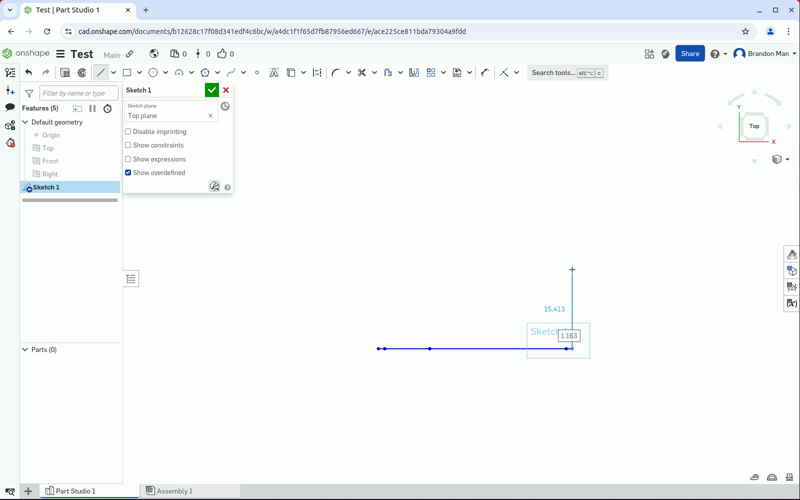
click(572, 269)
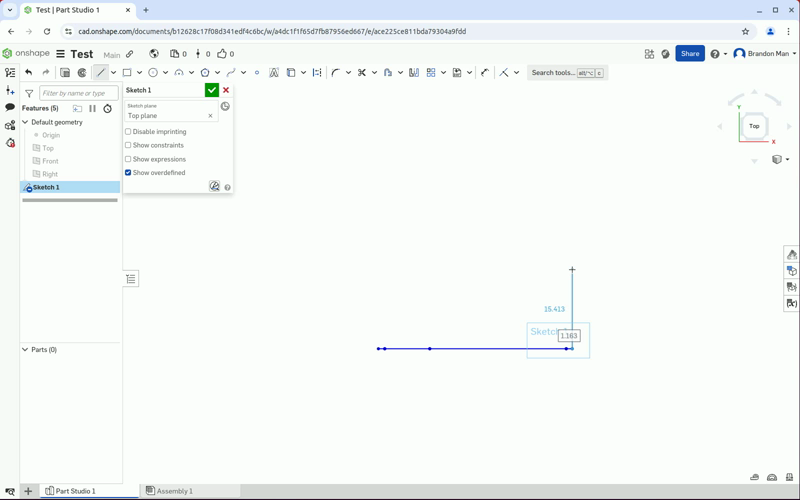
key_up(shift)
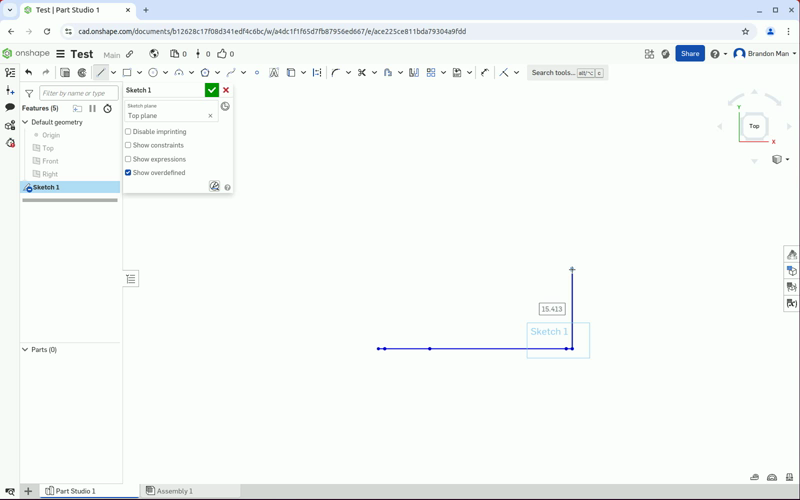
key_down(shift)
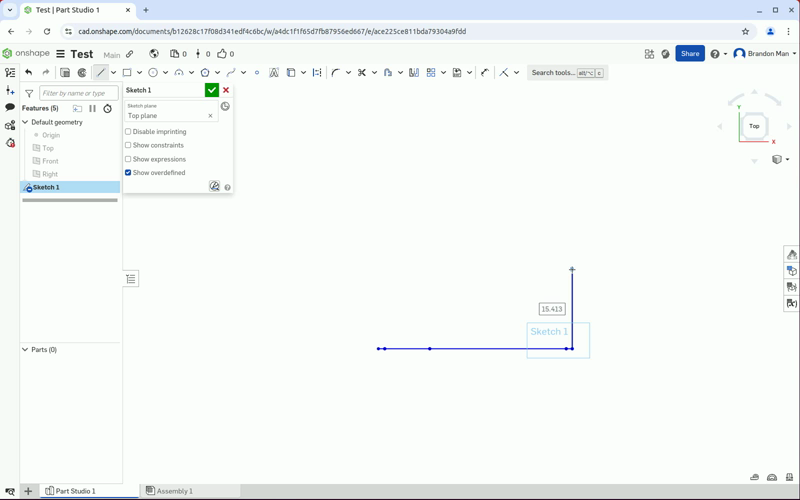
mouse_move(589, 269)
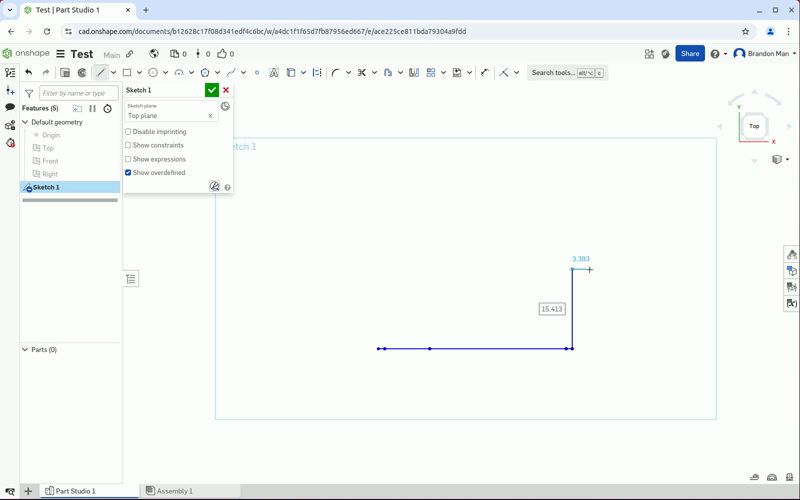
mouse_move(572, 220)
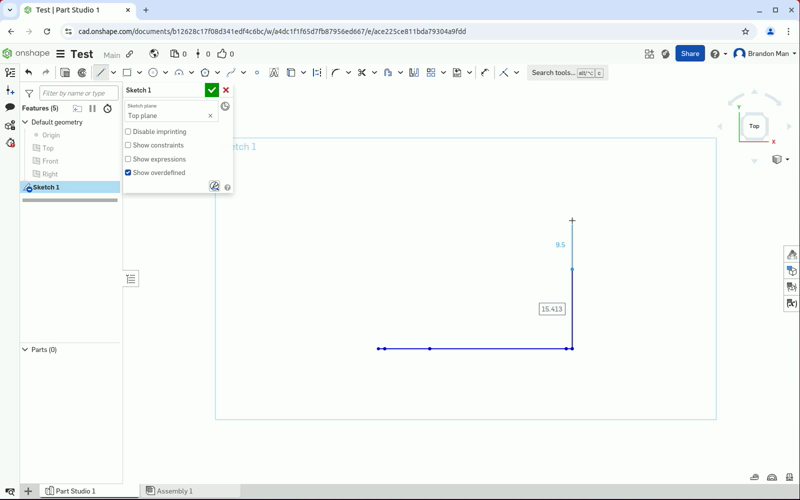
click(572, 220)
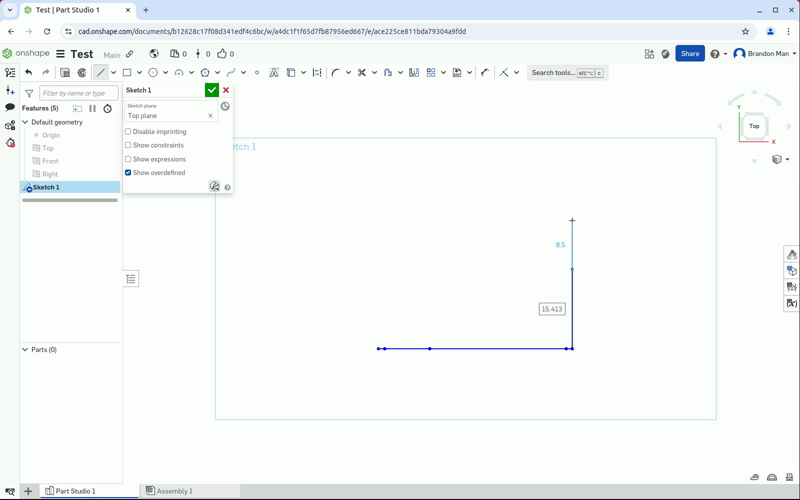
key_up(shift)
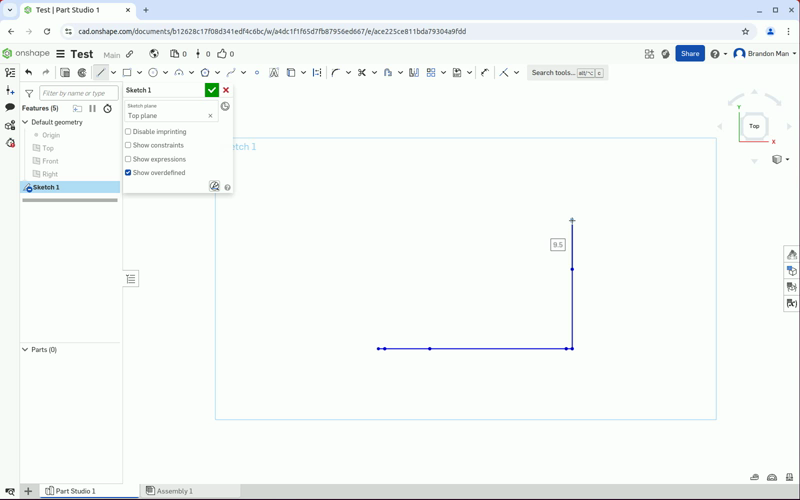
key_down(shift)
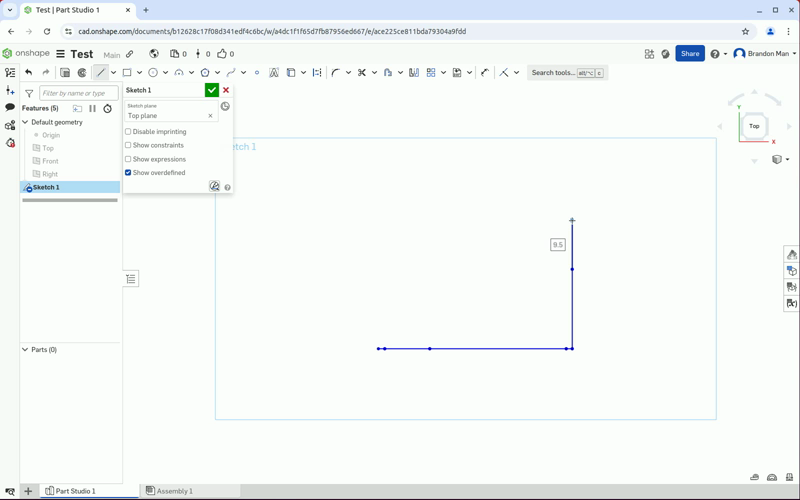
mouse_move(589, 220)
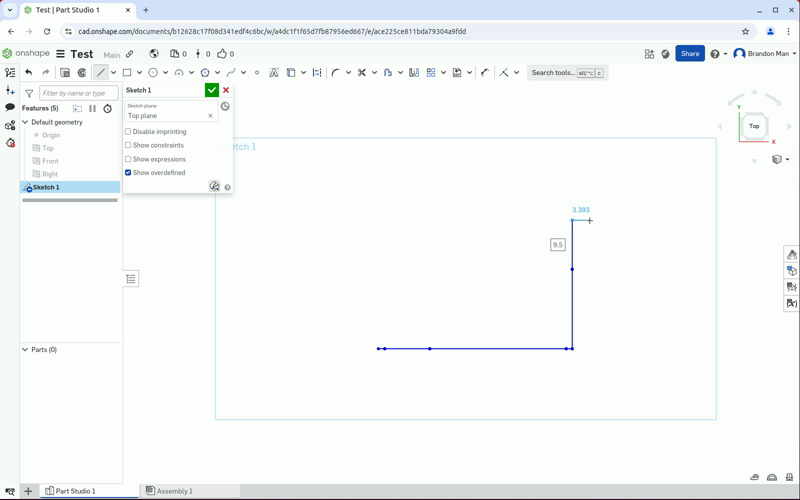
mouse_move(566, 220)
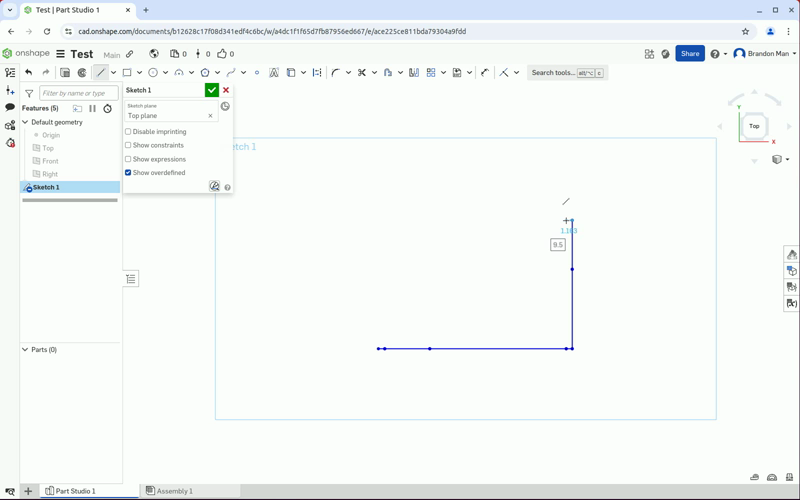
scroll(6)
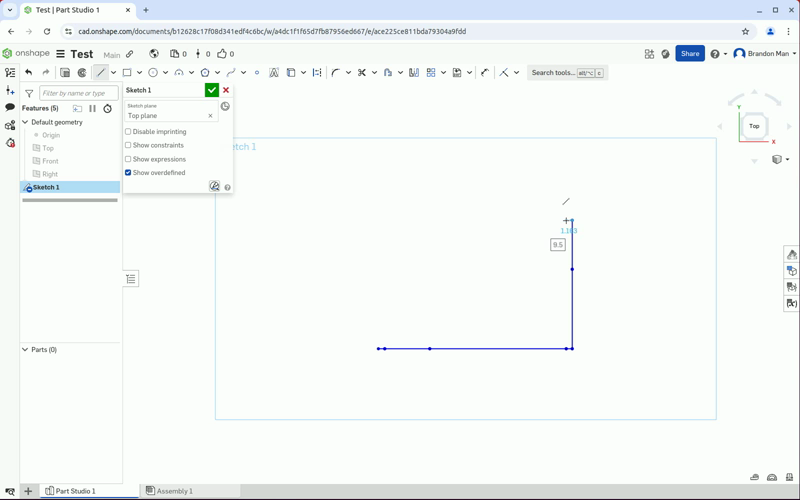
scroll(6)
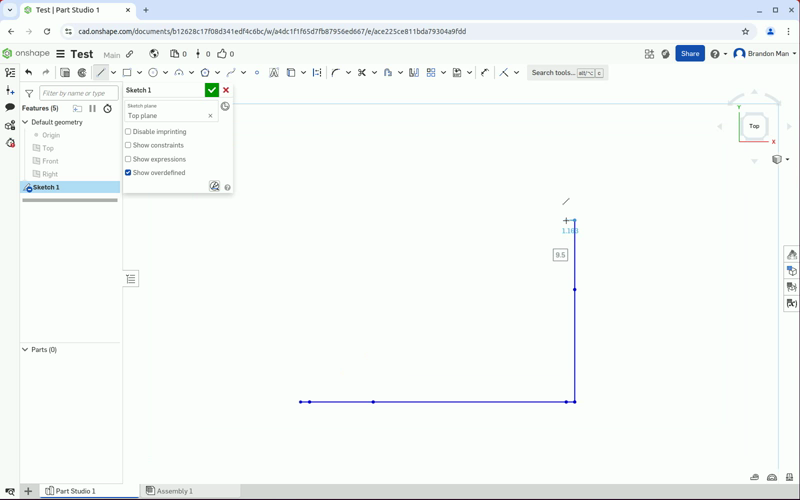
scroll(6)
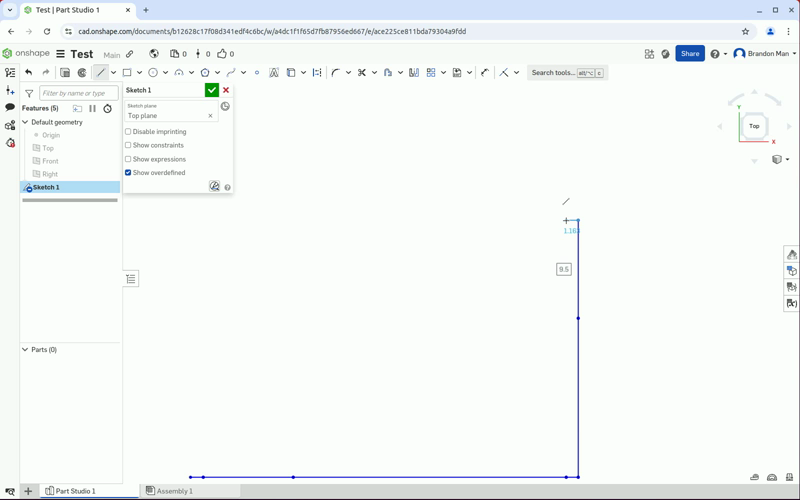
scroll(6)
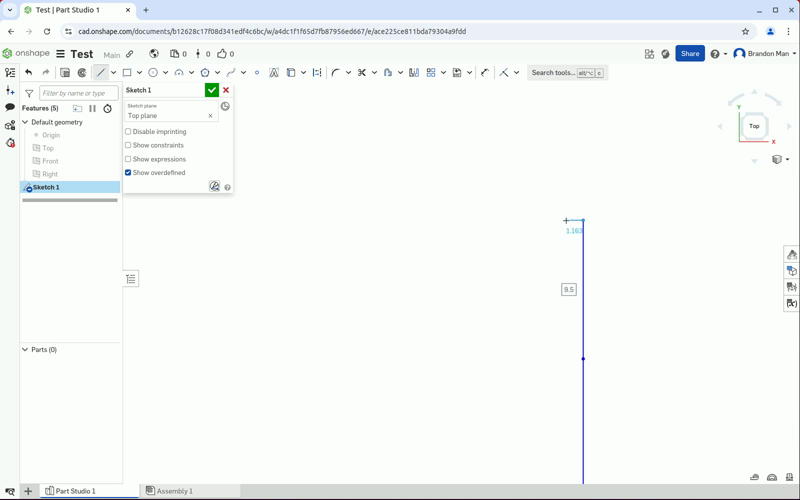
scroll(6)
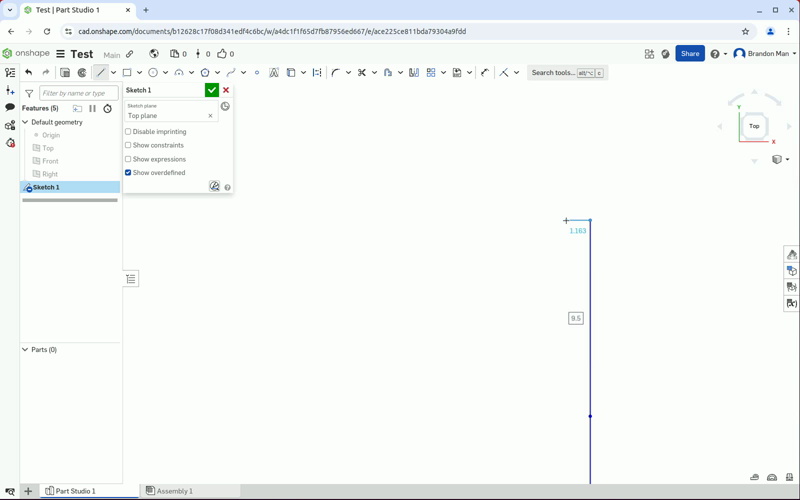
scroll(6)
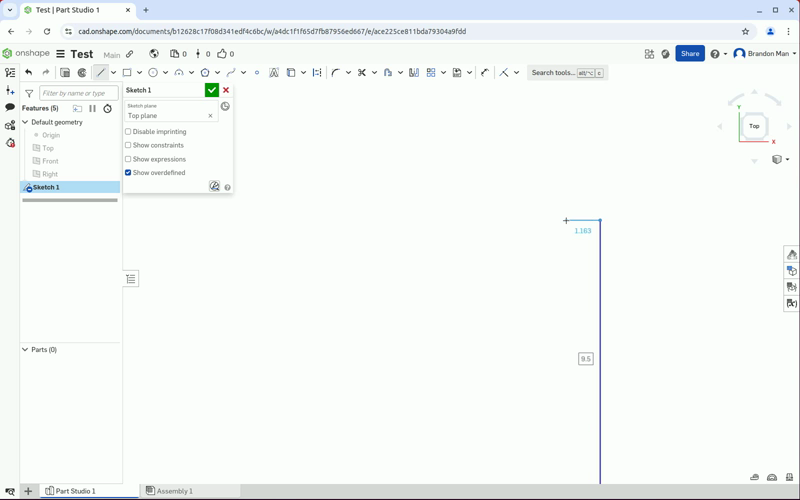
scroll(6)
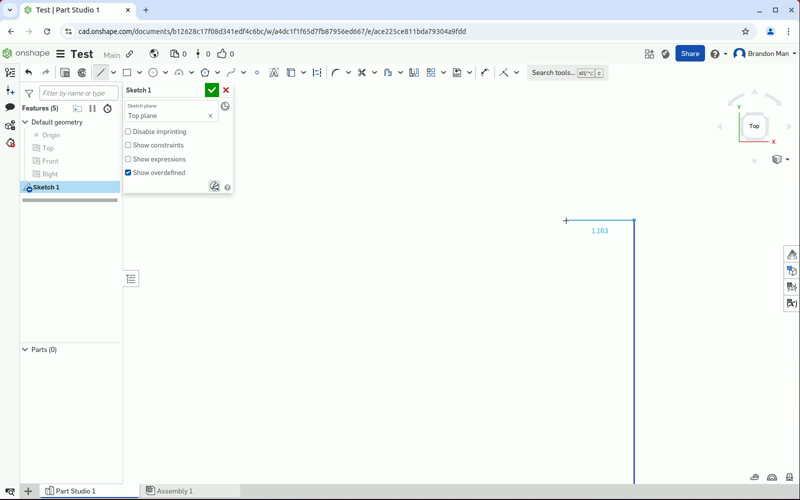
click(566, 220)
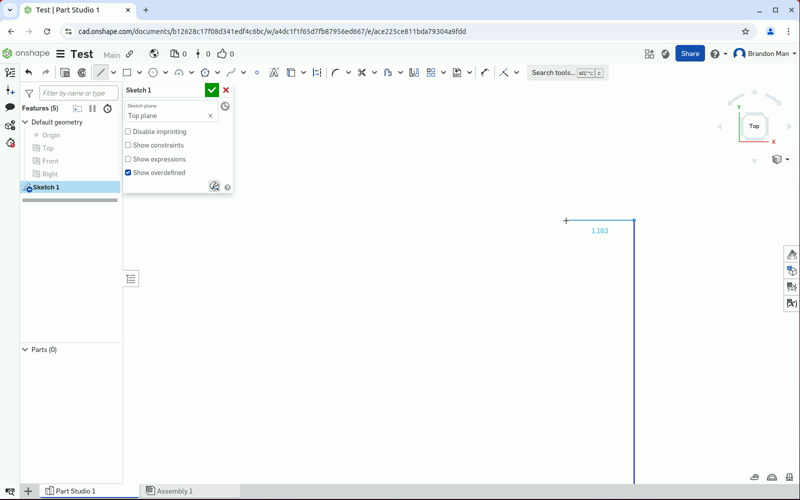
scroll(-6)
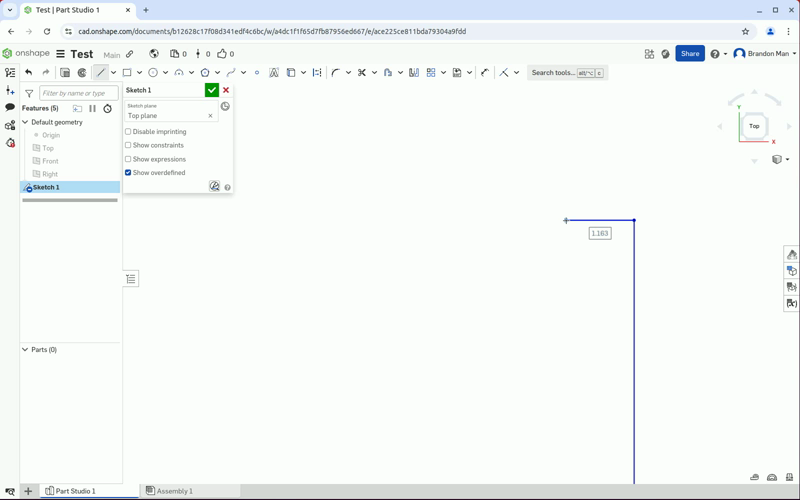
scroll(-6)
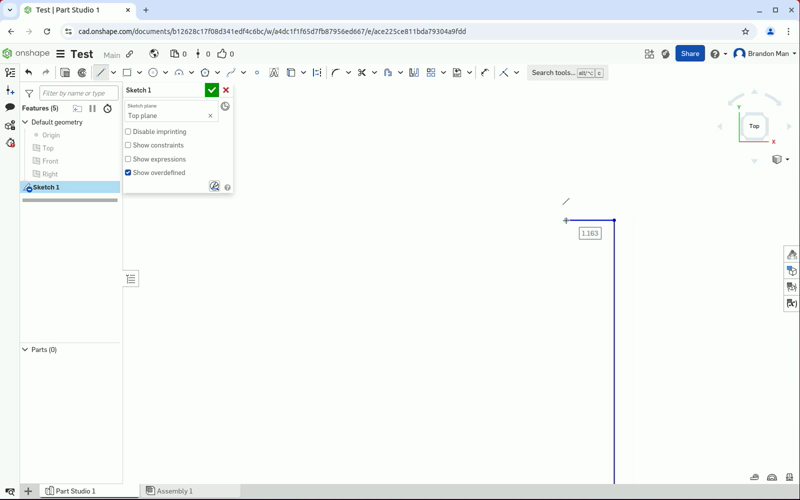
scroll(-6)
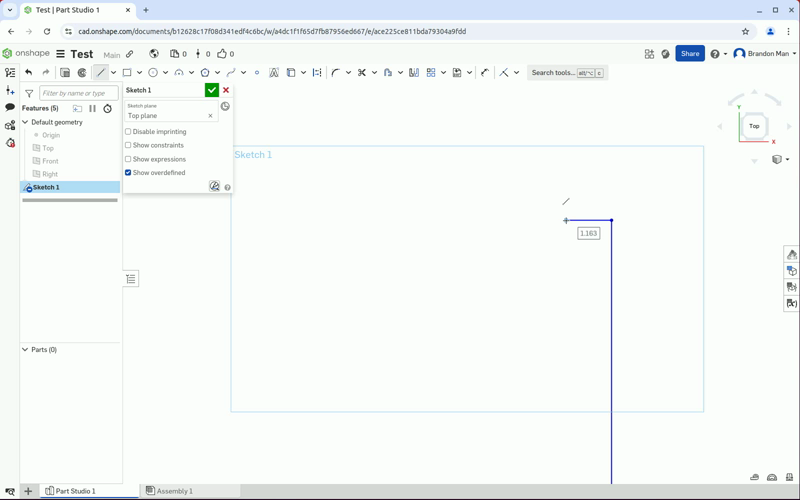
scroll(-6)
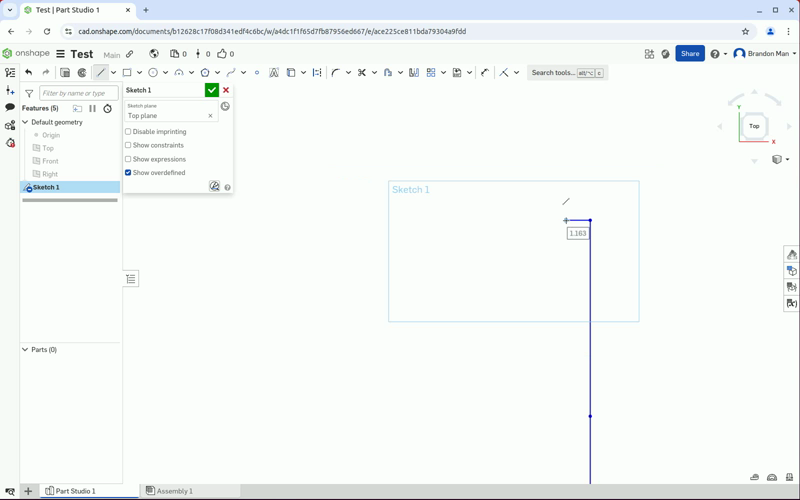
scroll(-6)
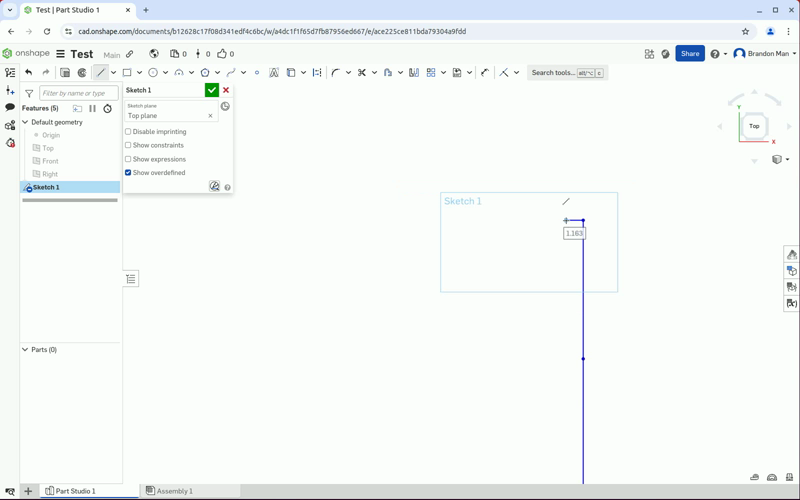
scroll(-6)
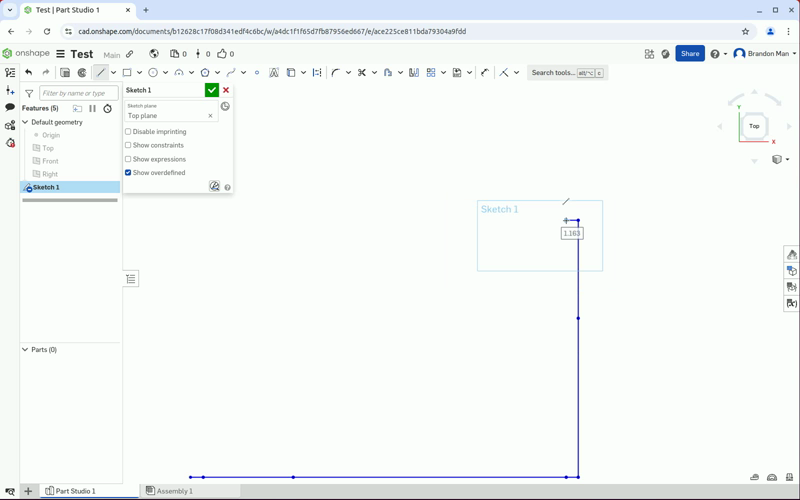
scroll(-6)
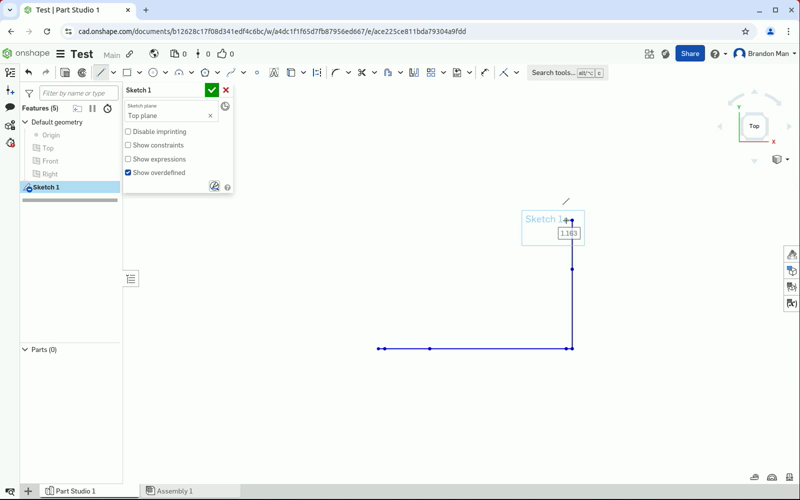
key_up(shift)
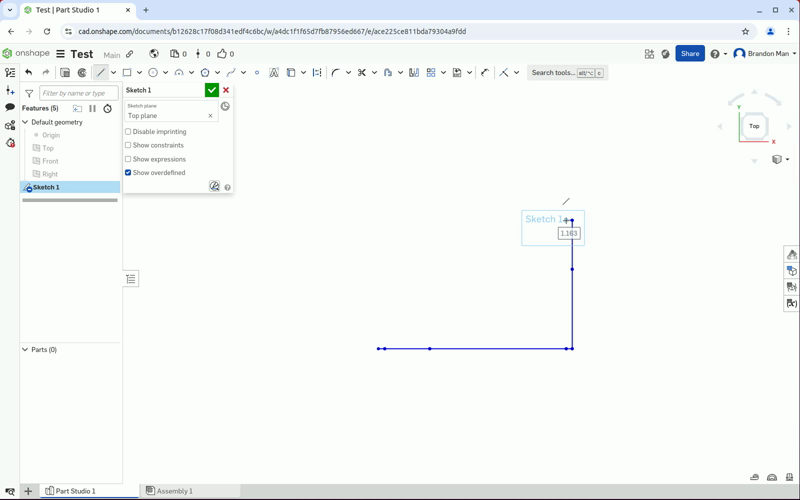
key_down(shift)
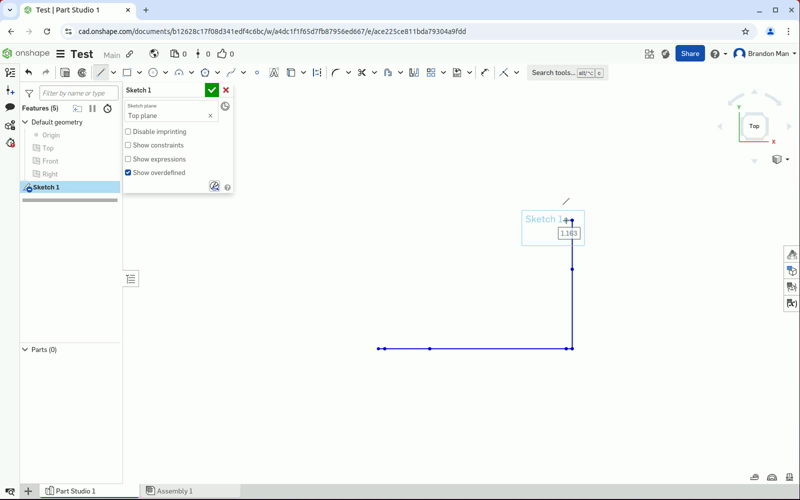
mouse_move(429, 220)
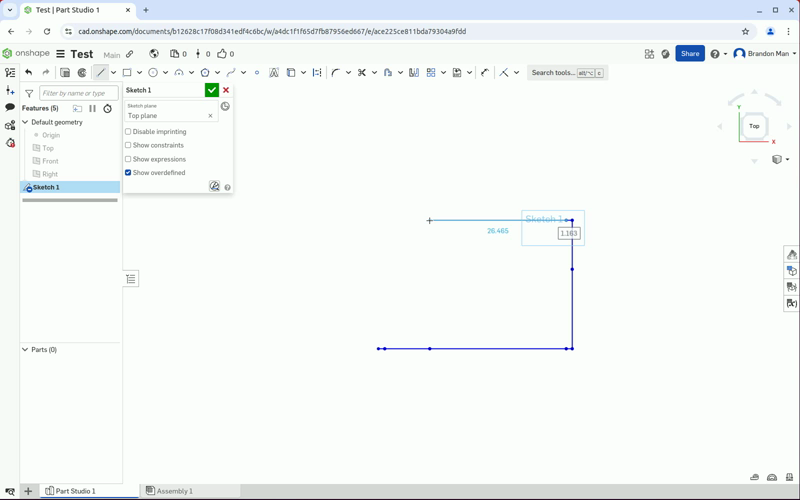
click(429, 220)
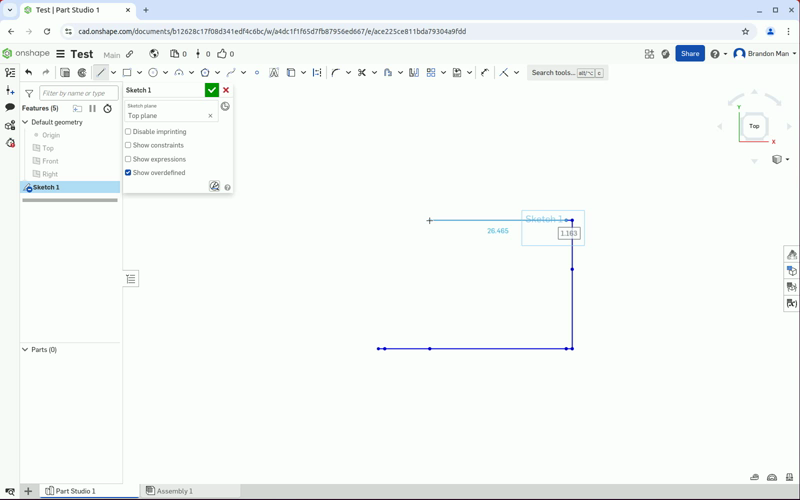
key_up(shift)
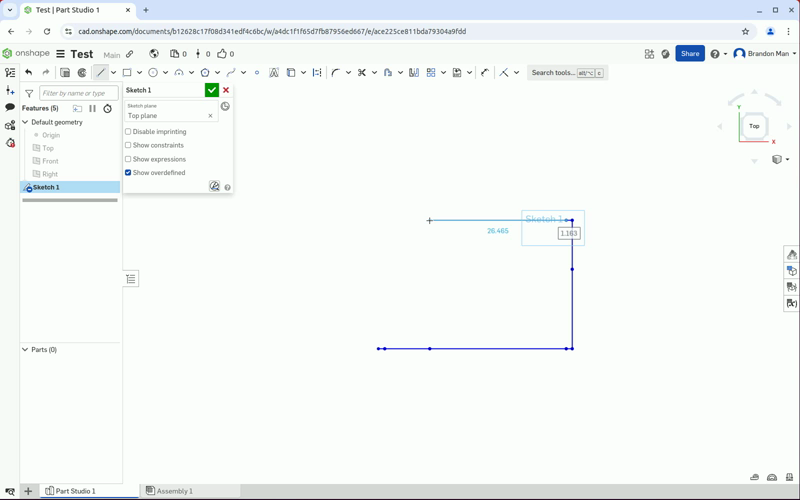
key_down(shift)
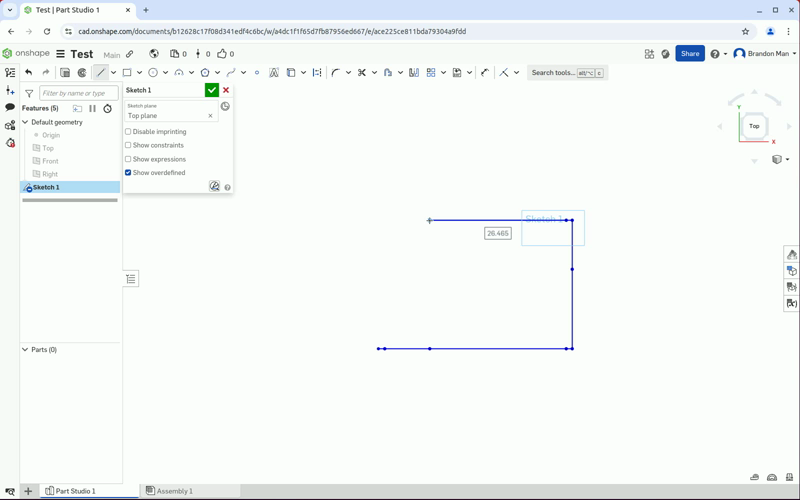
mouse_move(459, 220)
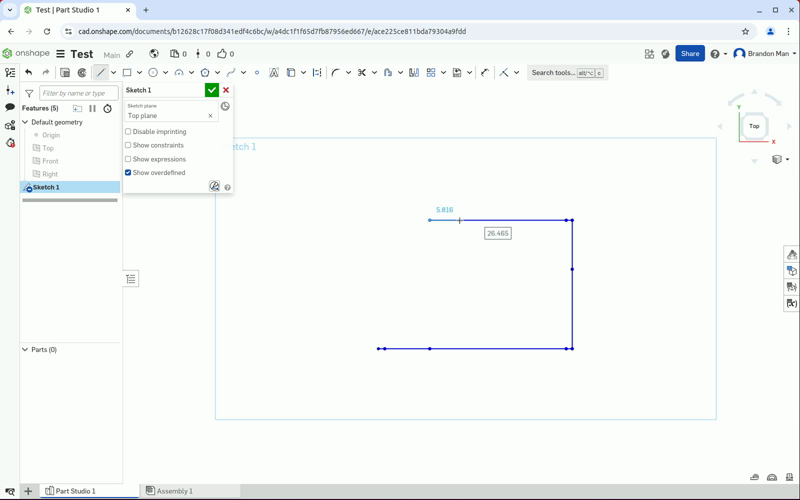
mouse_move(384, 220)
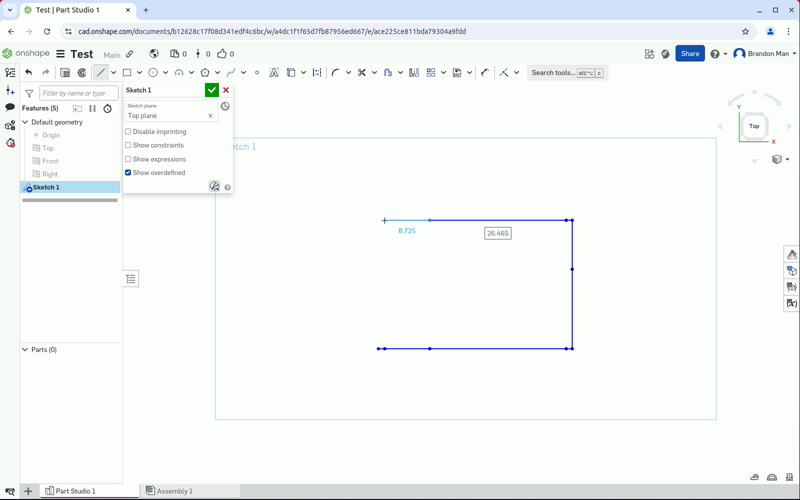
click(384, 220)
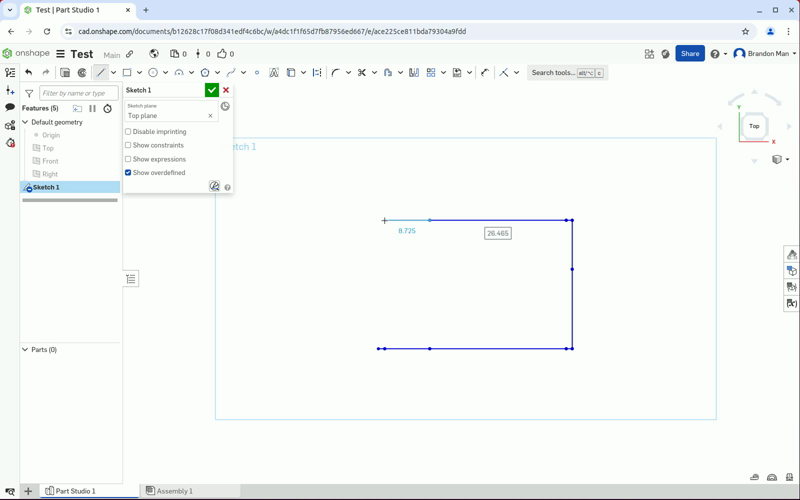
key_up(shift)
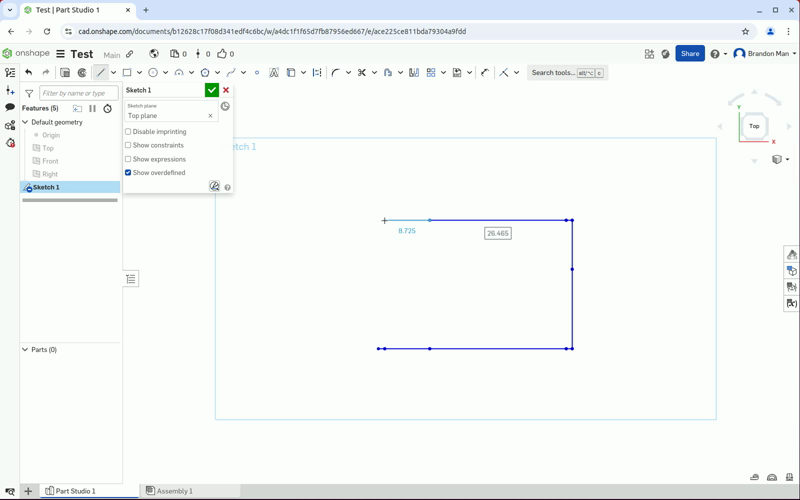
key_down(shift)
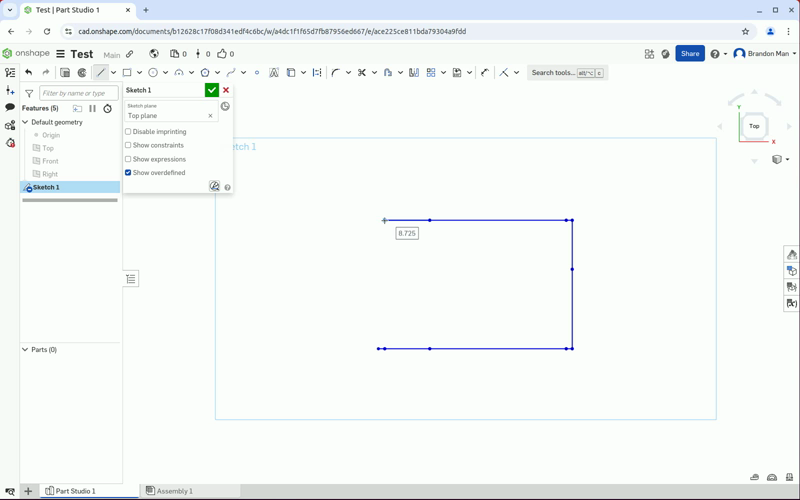
mouse_move(414, 220)
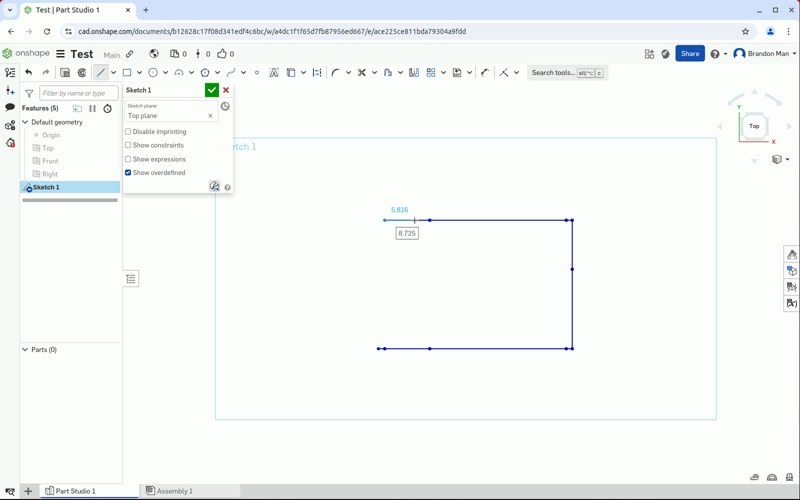
mouse_move(378, 220)
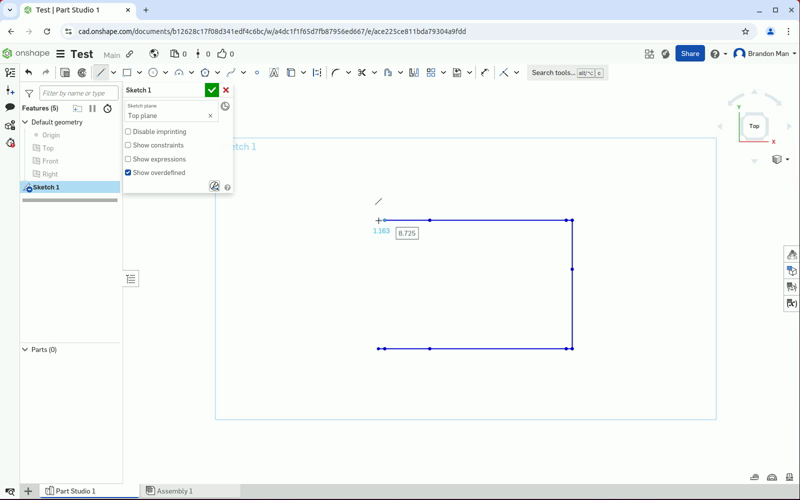
scroll(6)
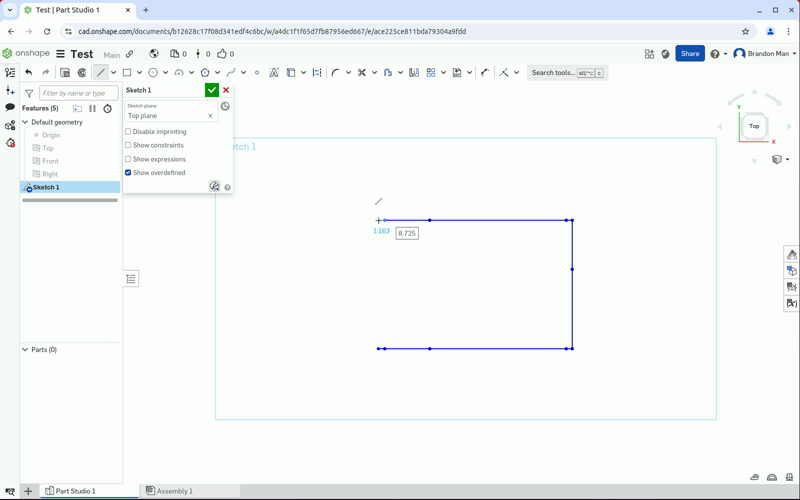
scroll(6)
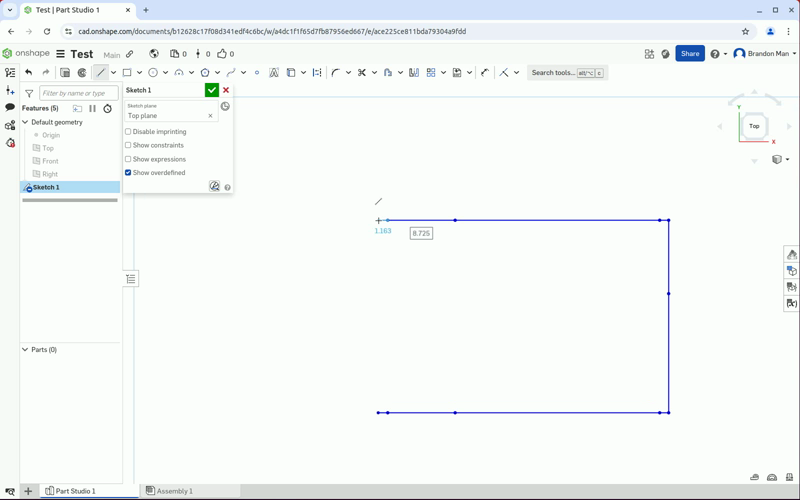
scroll(6)
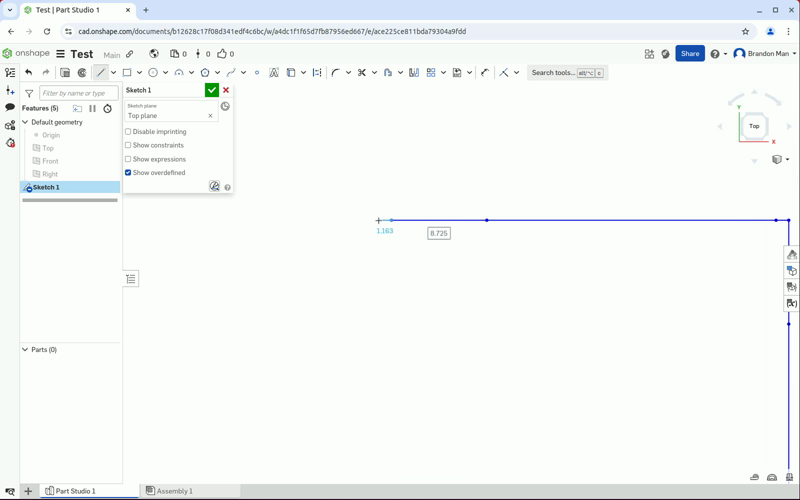
scroll(6)
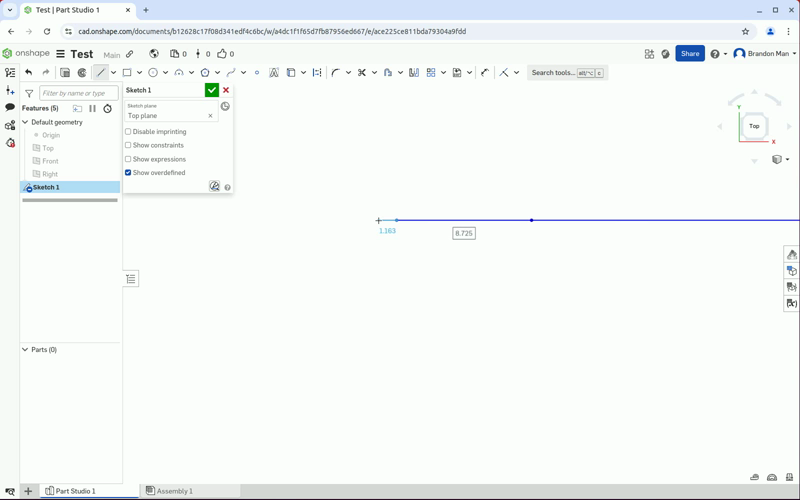
scroll(6)
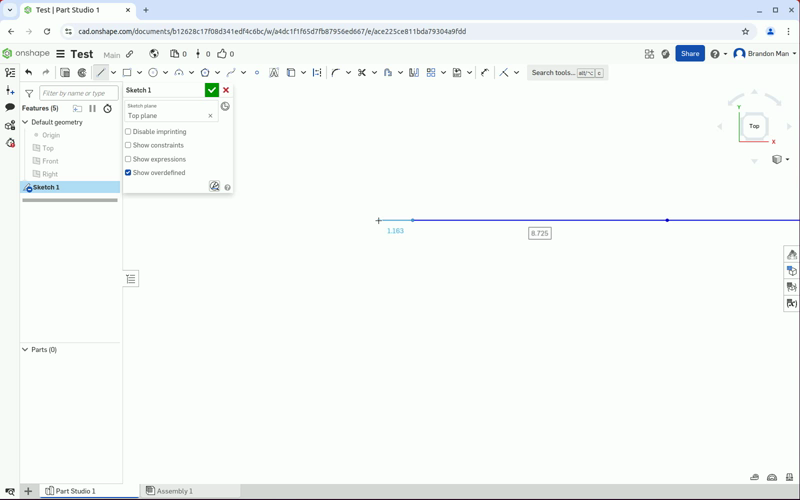
scroll(6)
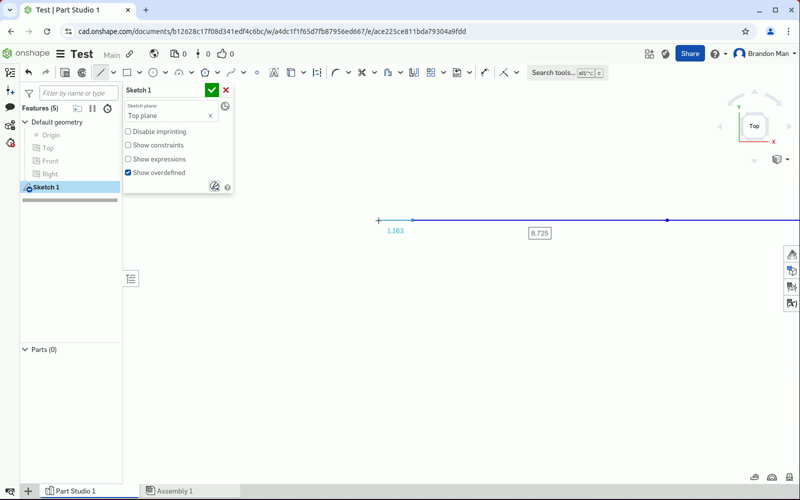
scroll(6)
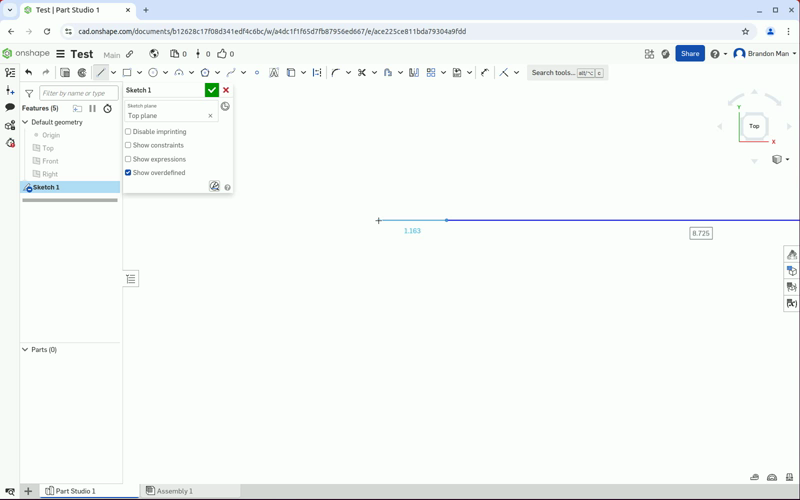
click(378, 220)
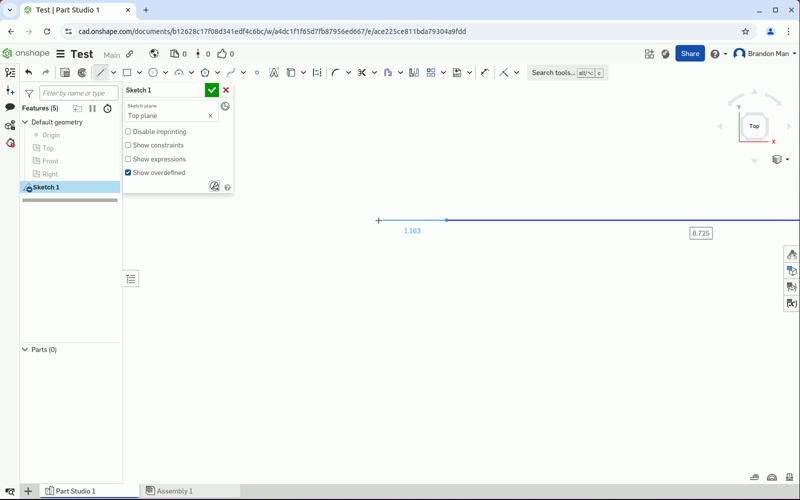
scroll(-6)
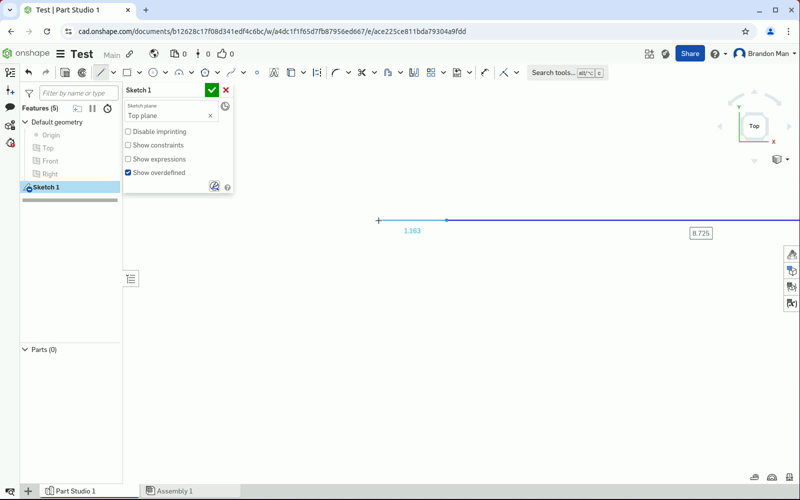
scroll(-6)
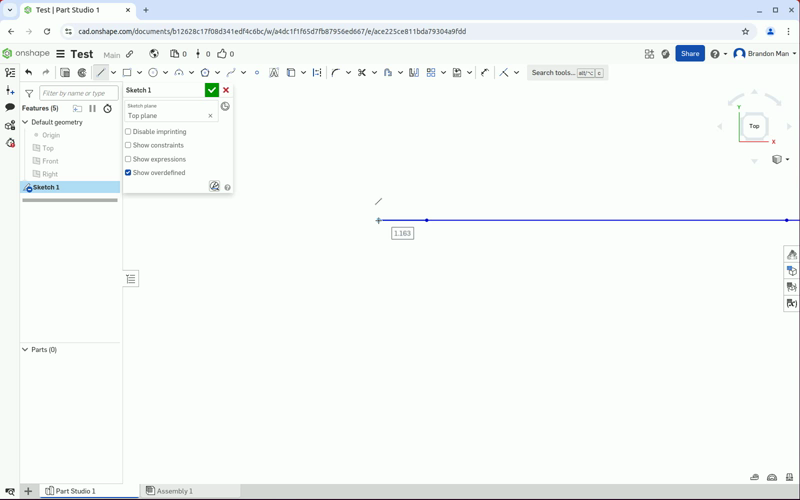
scroll(-6)
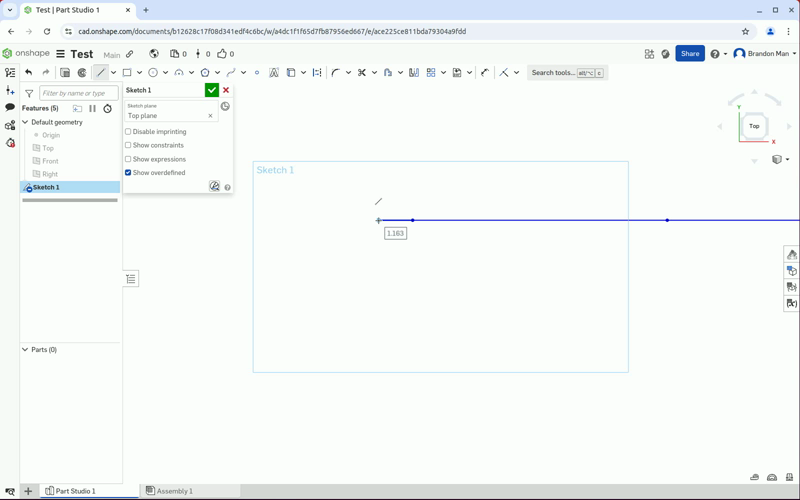
scroll(-6)
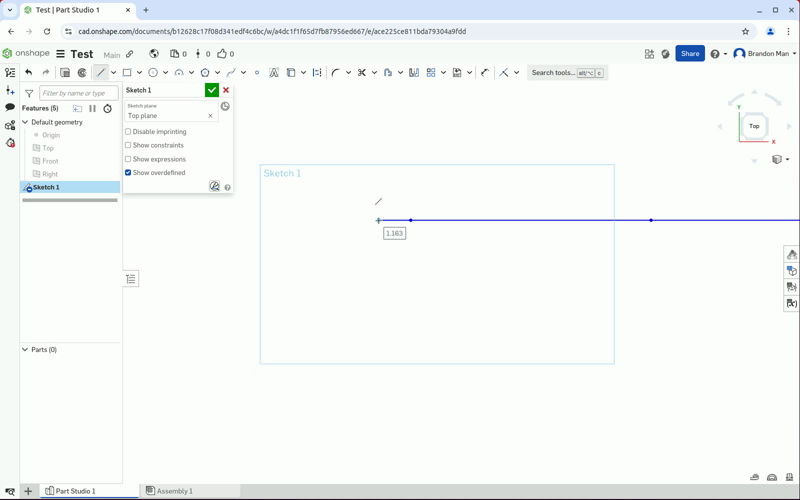
scroll(-6)
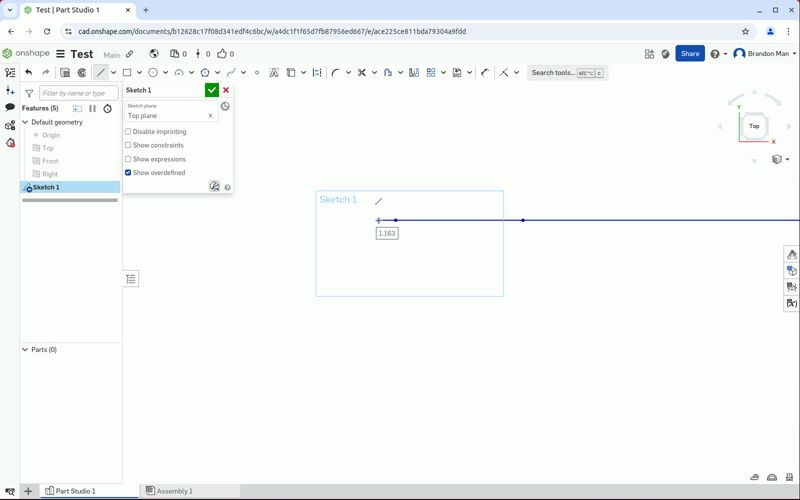
scroll(-6)
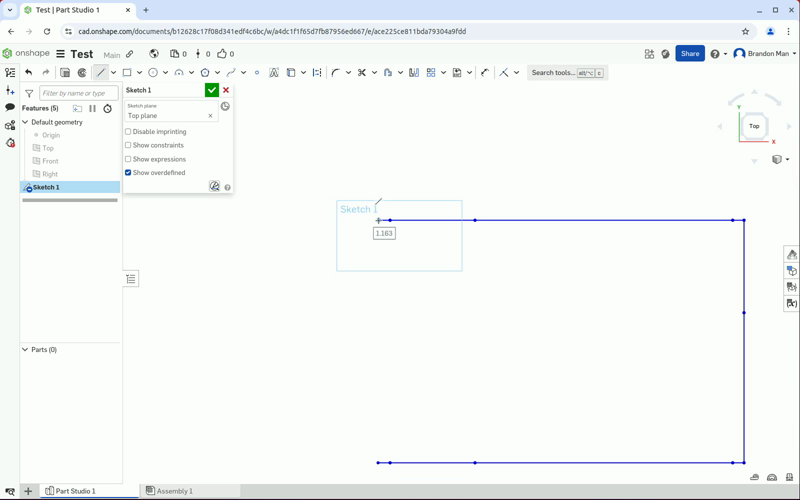
scroll(-6)
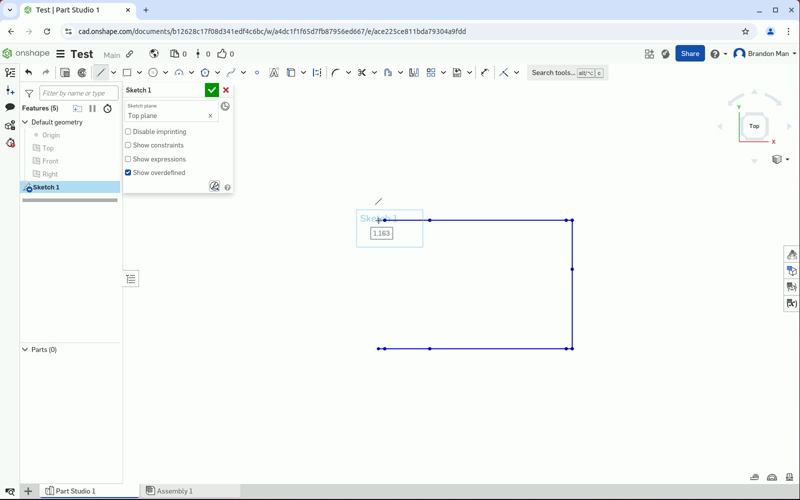
key_up(shift)
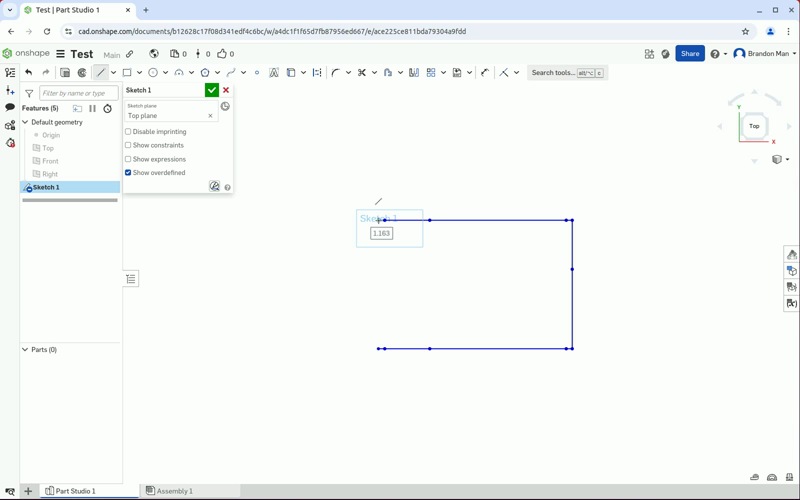
key_down(shift)
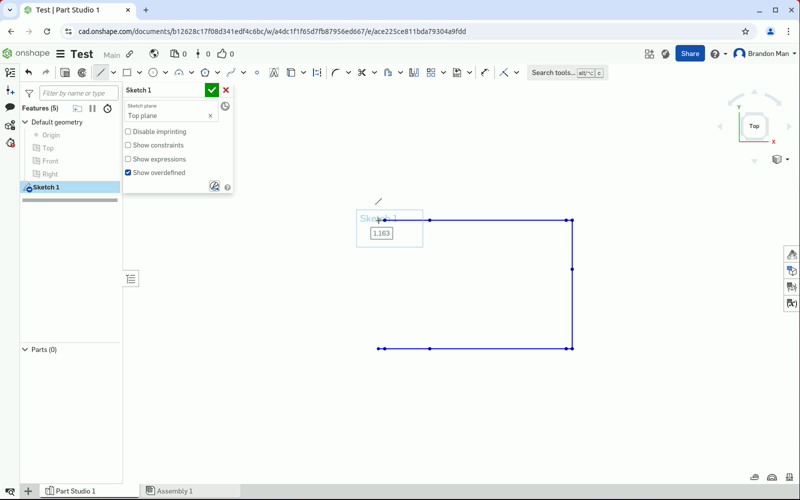
mouse_move(408, 220)
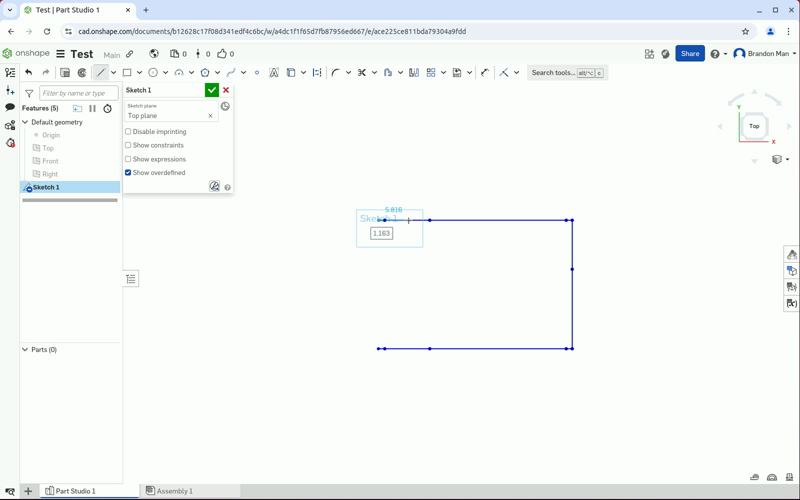
mouse_move(378, 226)
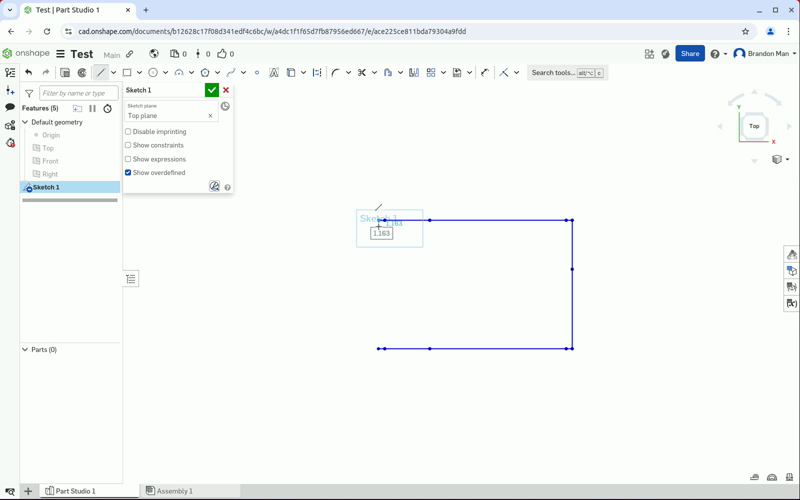
scroll(6)
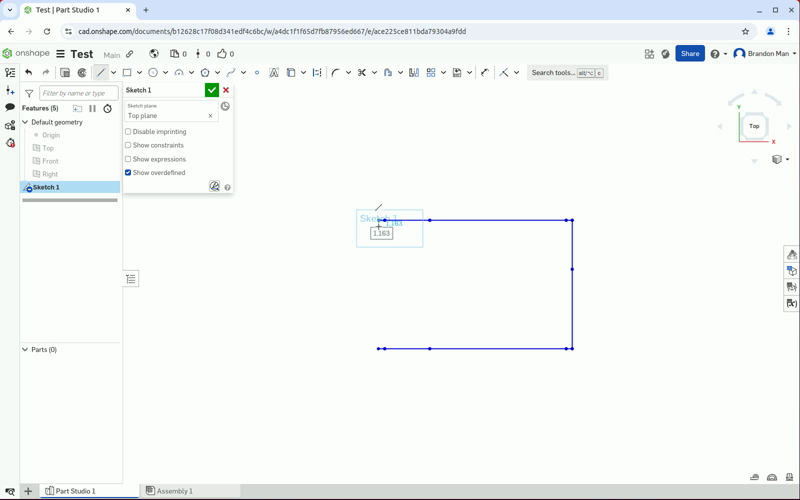
scroll(6)
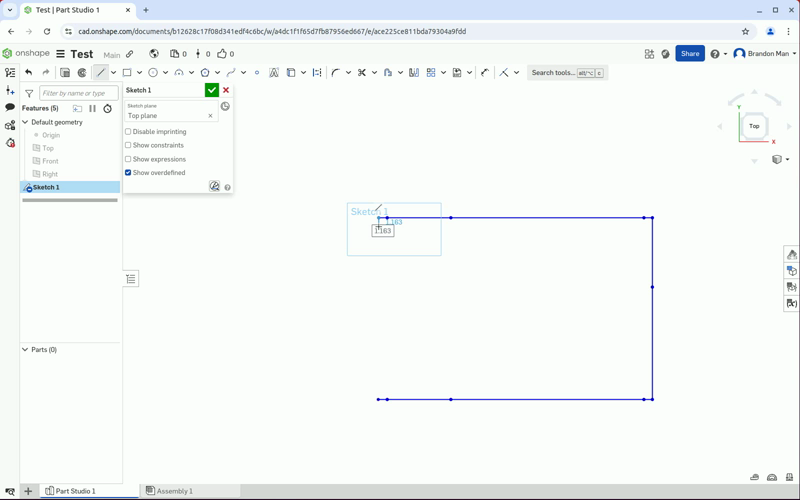
scroll(6)
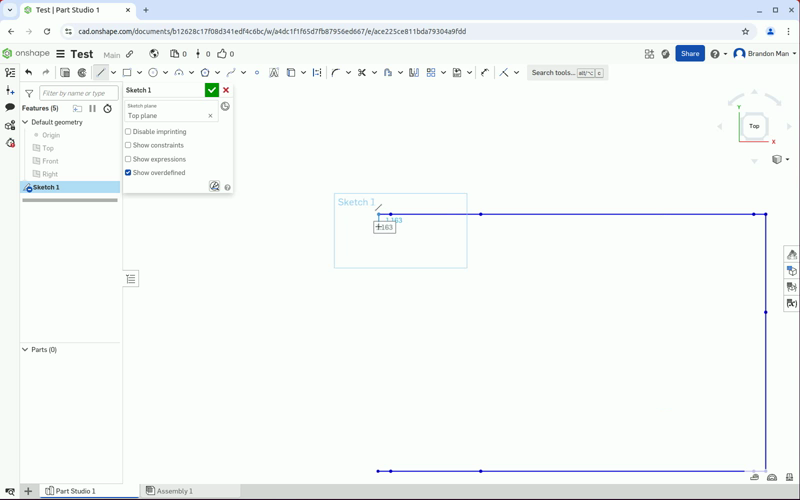
scroll(6)
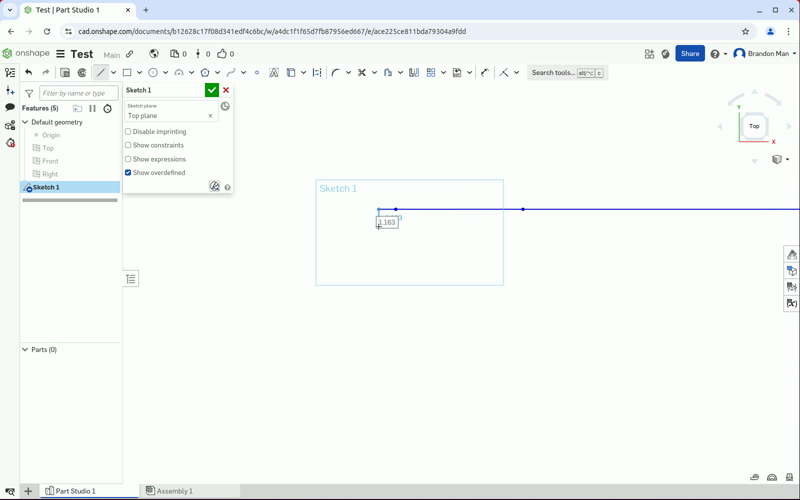
scroll(6)
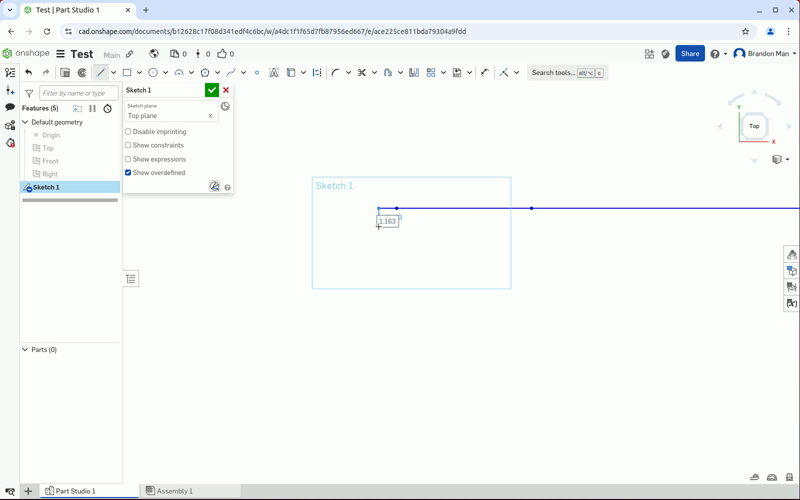
scroll(6)
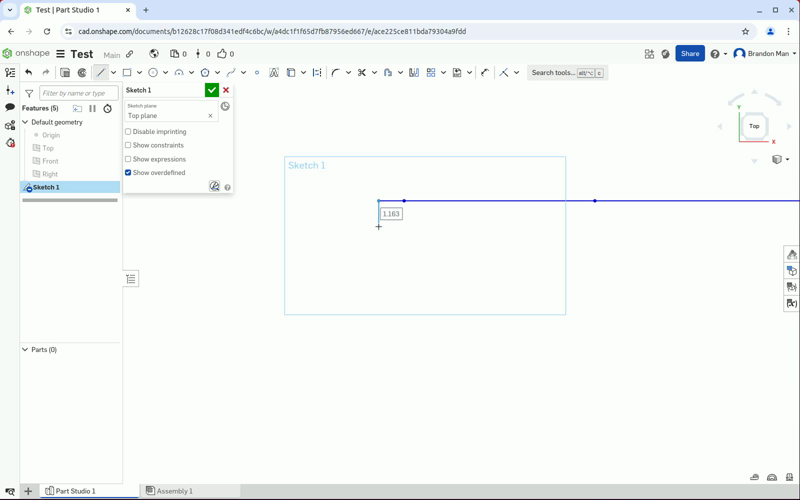
scroll(6)
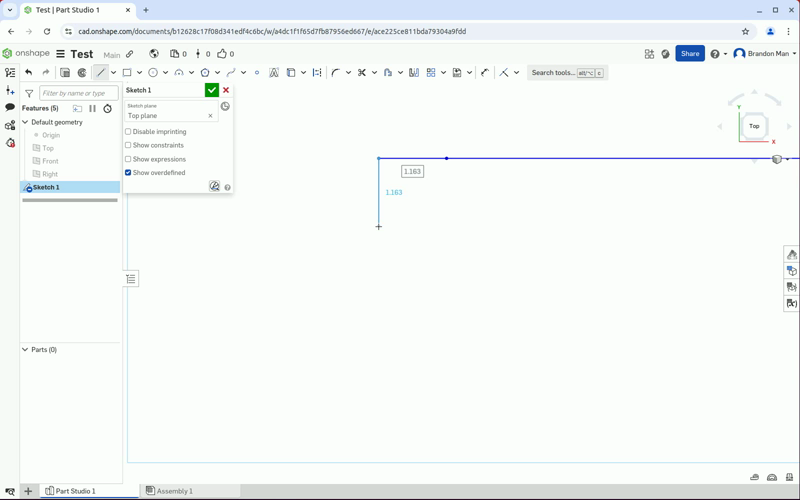
click(378, 226)
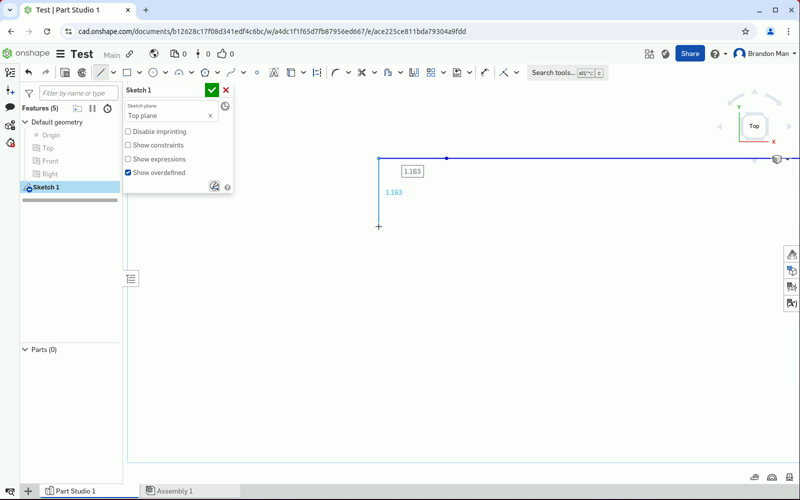
scroll(-6)
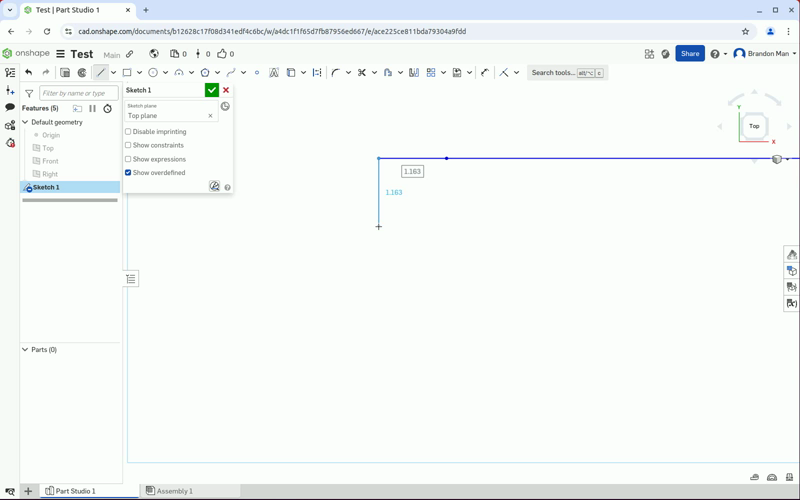
scroll(-6)
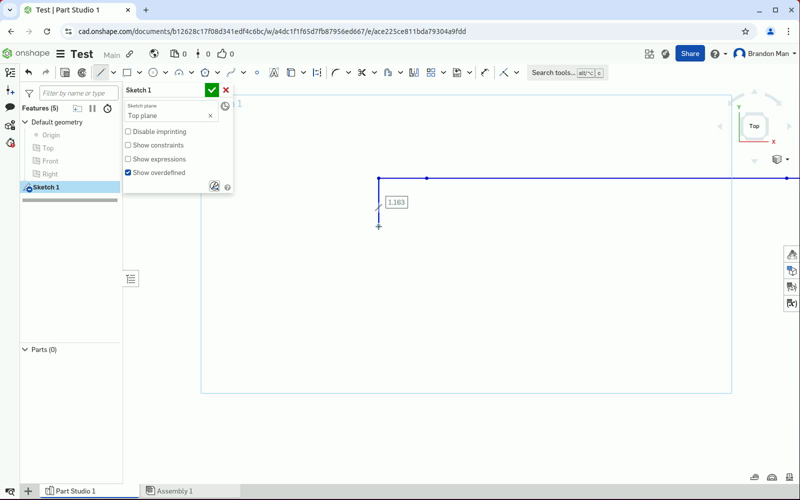
scroll(-6)
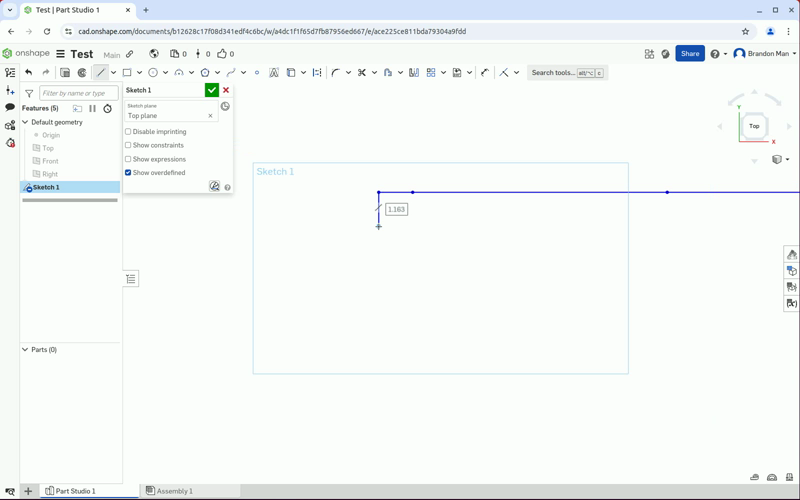
scroll(-6)
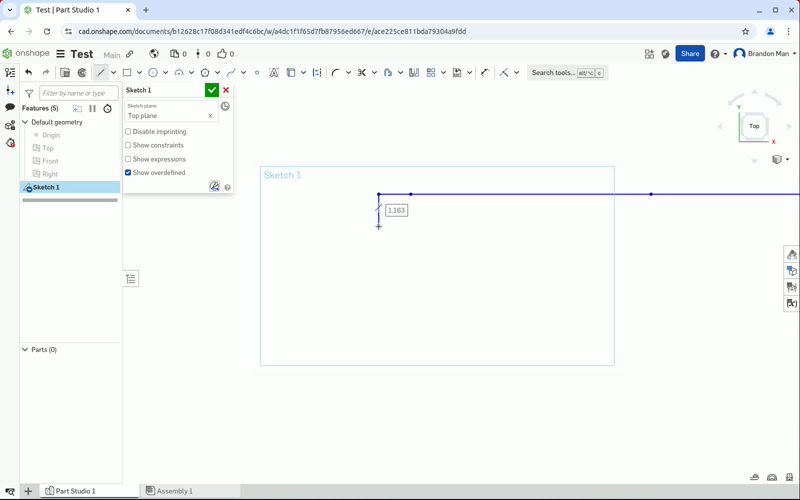
scroll(-6)
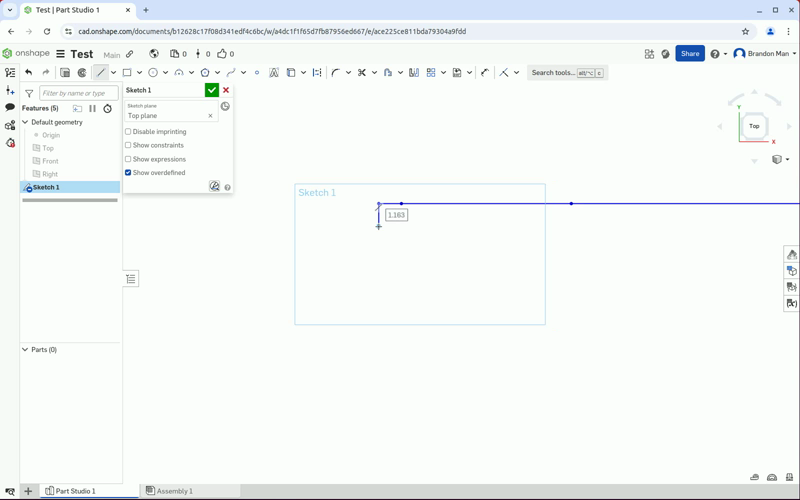
scroll(-6)
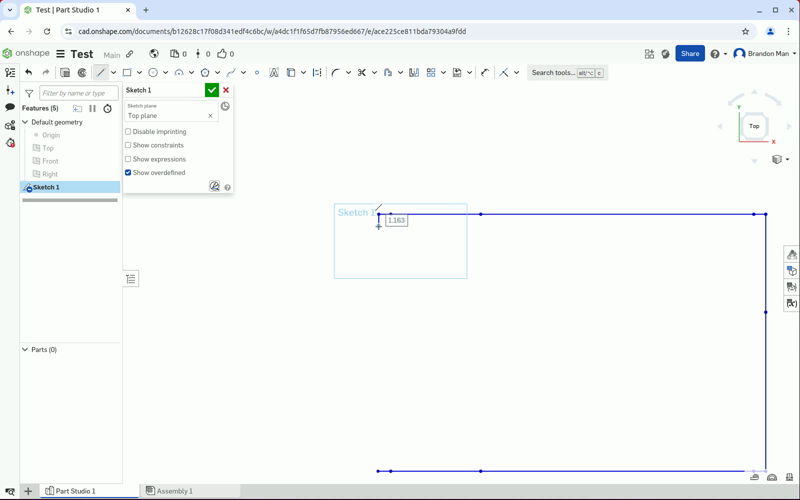
scroll(-6)
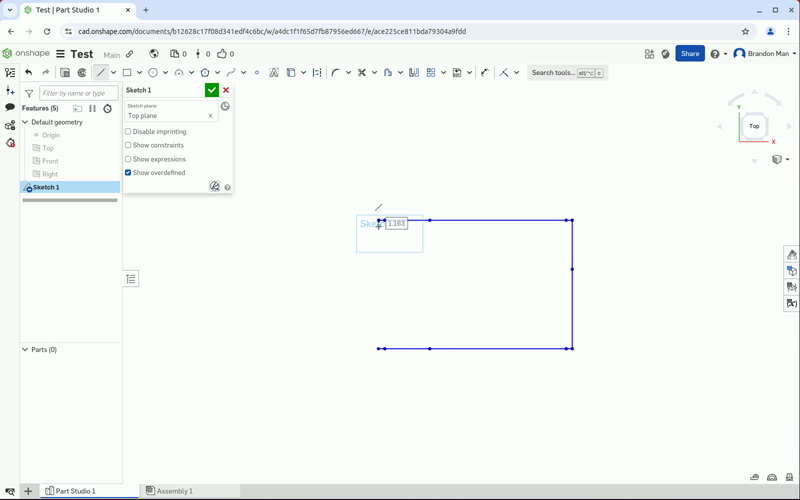
key_up(shift)
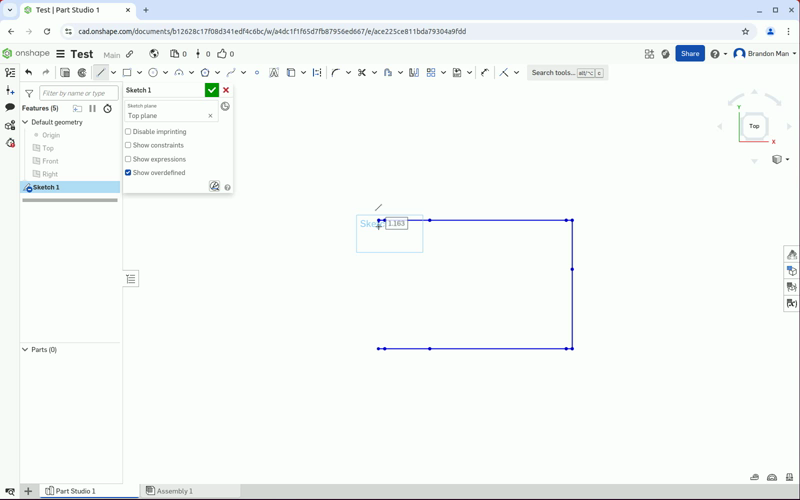
key_down(shift)
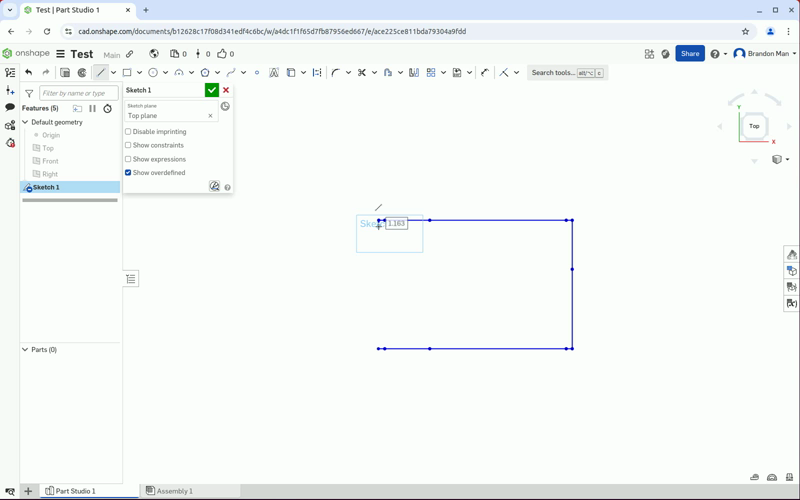
mouse_move(378, 342)
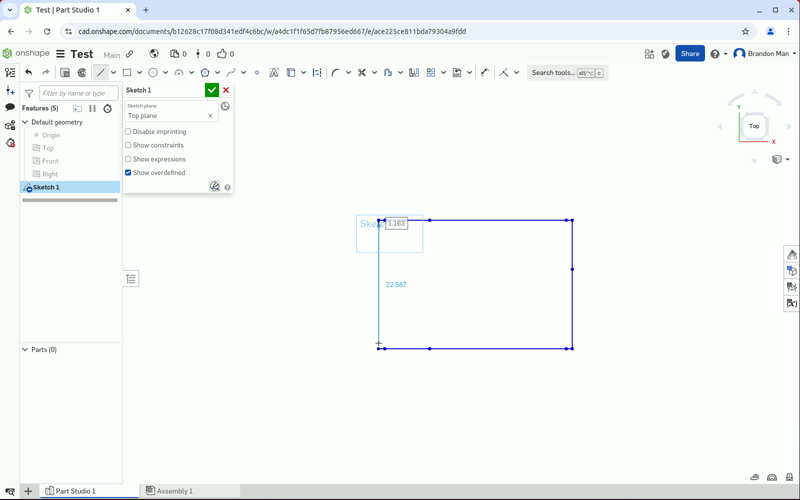
click(378, 342)
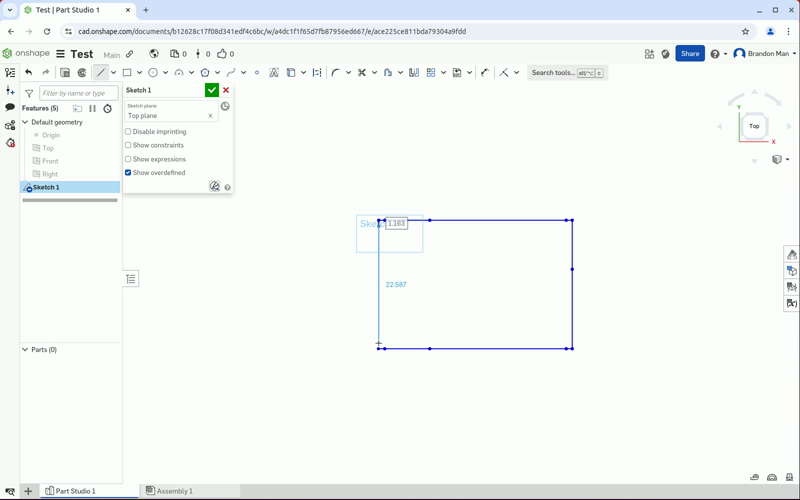
key_up(shift)
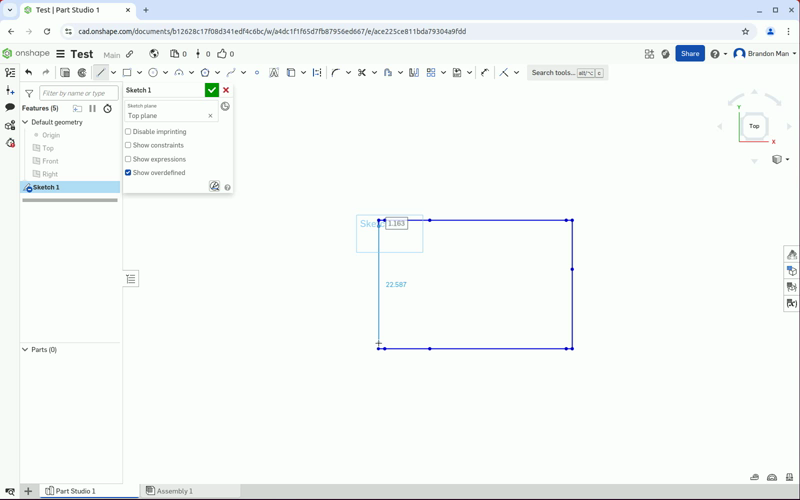
mouse_move(408, 342)
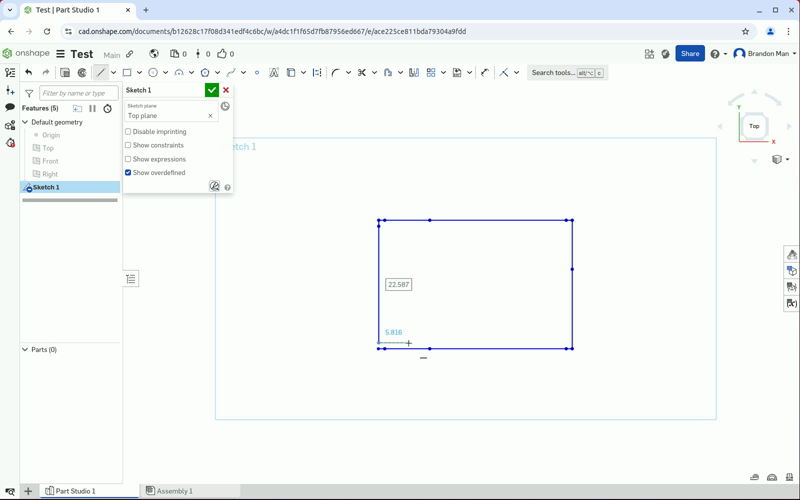
key_down(shift)
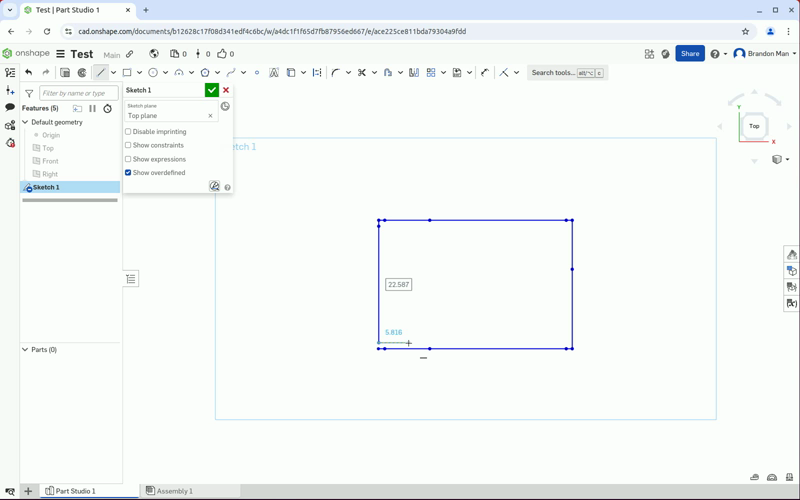
mouse_move(378, 348)
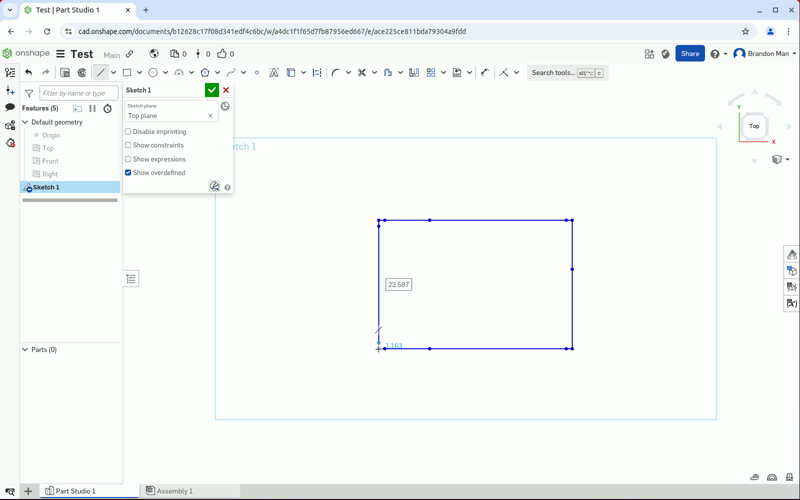
scroll(6)
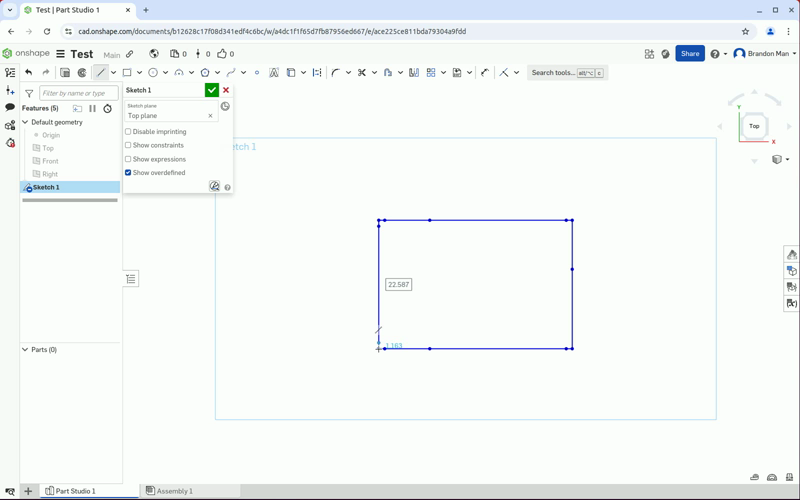
scroll(6)
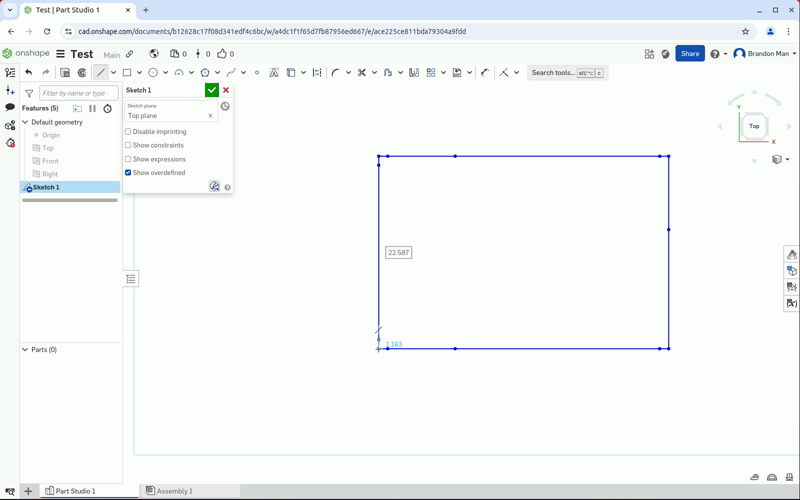
scroll(6)
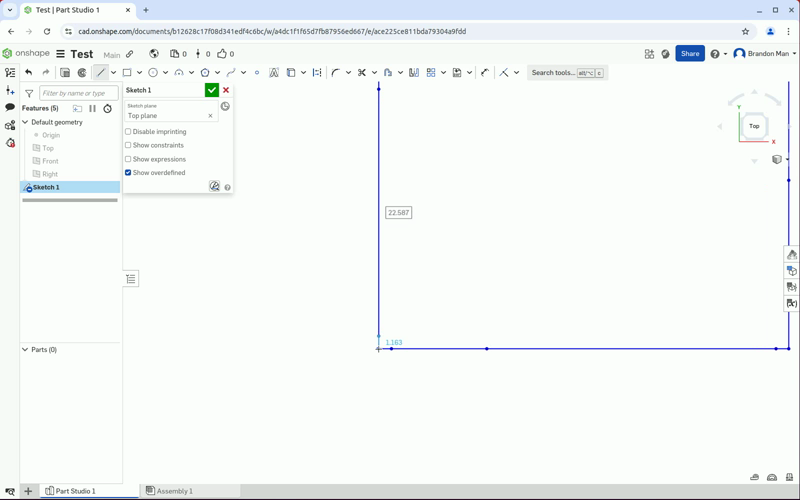
scroll(6)
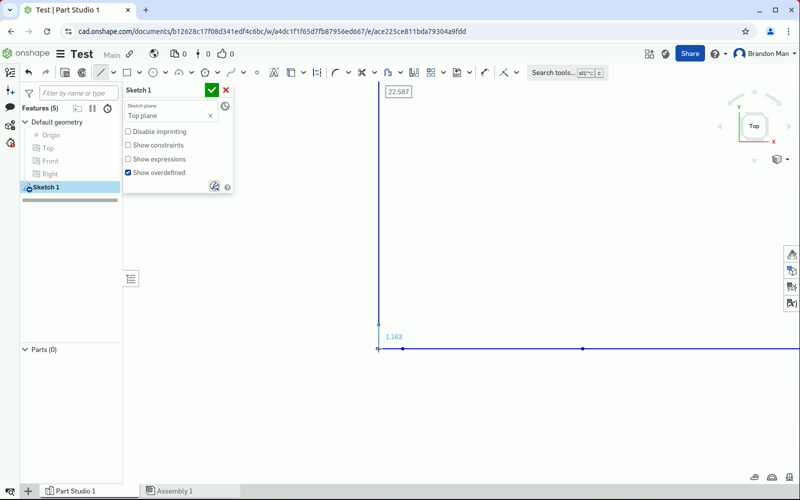
scroll(6)
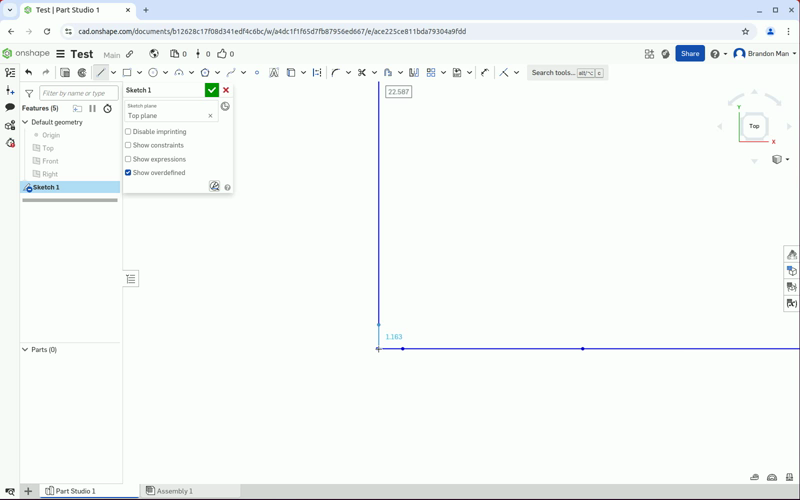
scroll(6)
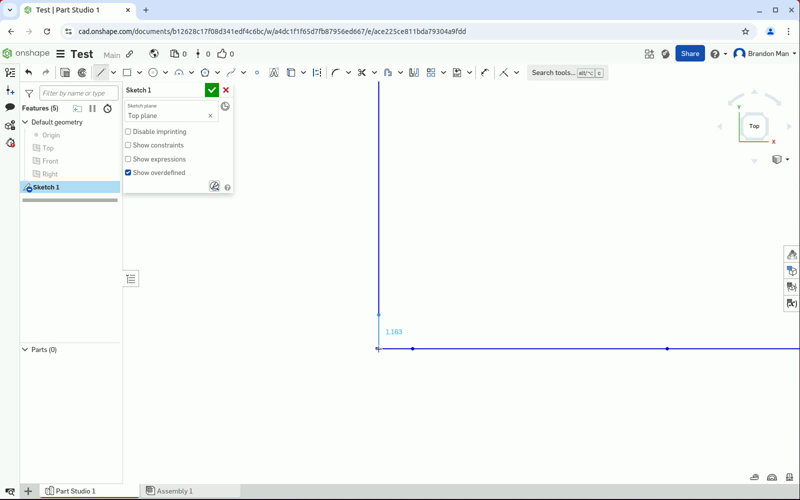
scroll(6)
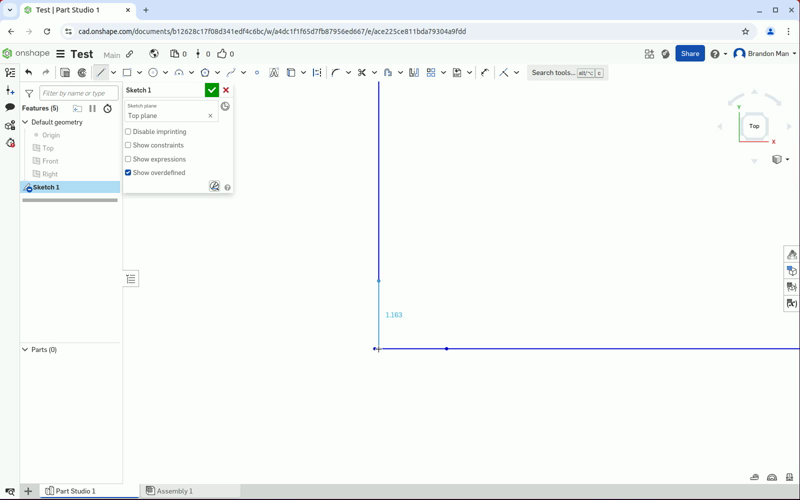
key_up(shift)
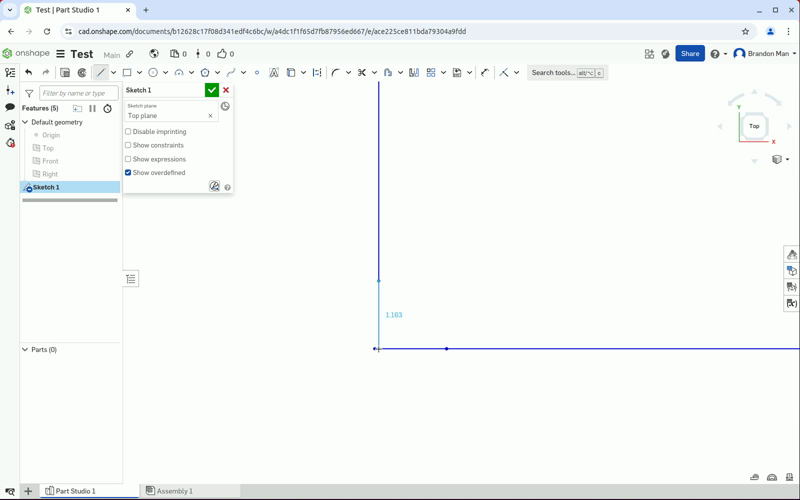
click(378, 348)
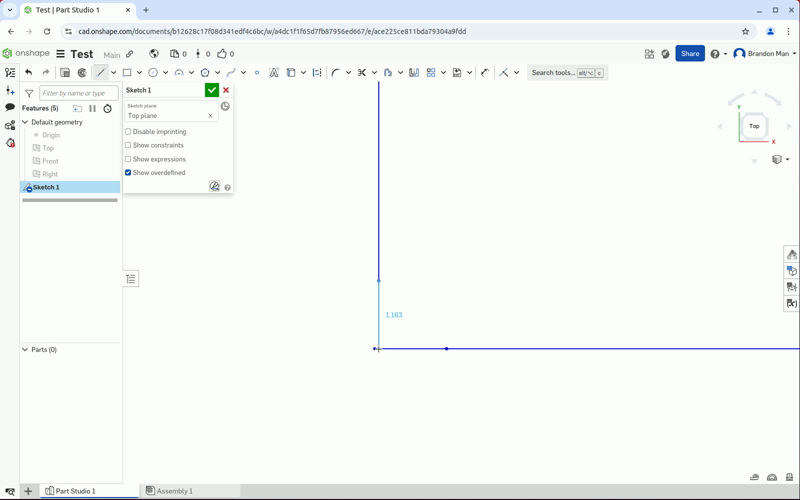
scroll(-6)
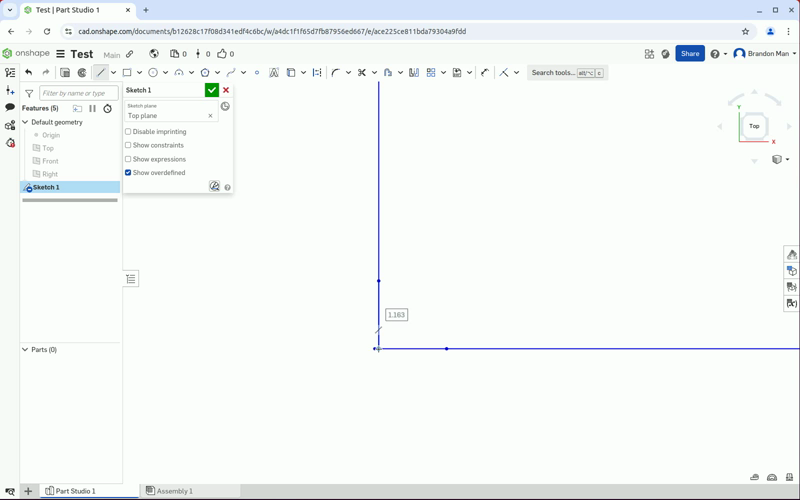
scroll(-6)
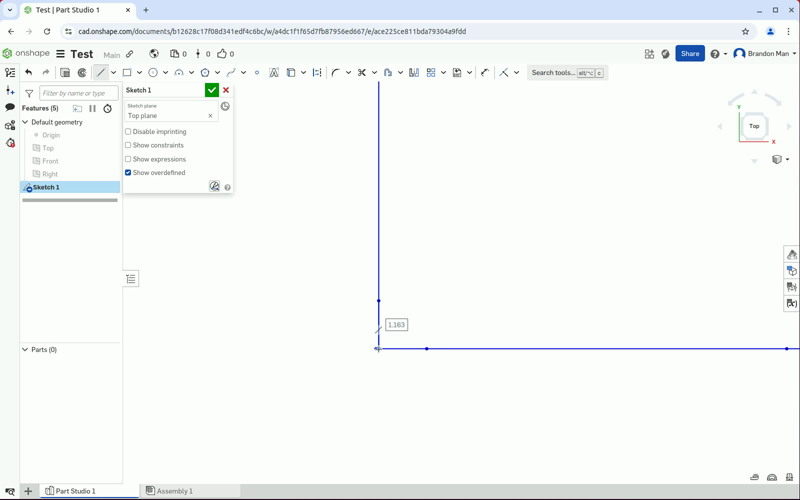
scroll(-6)
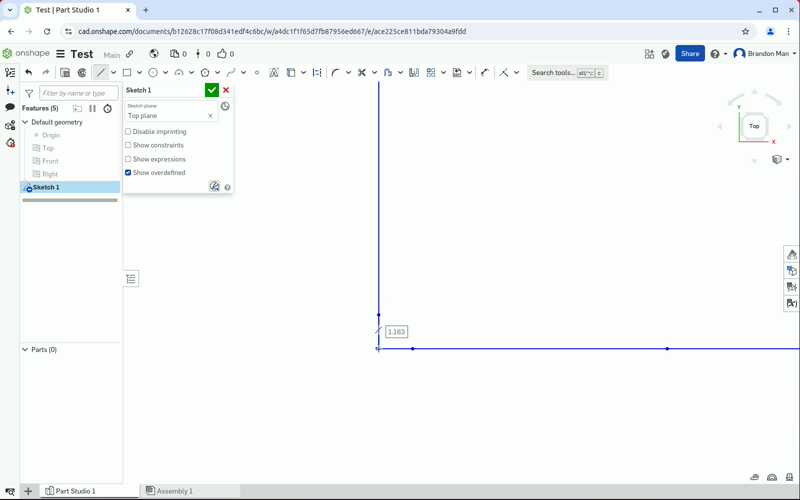
scroll(-6)
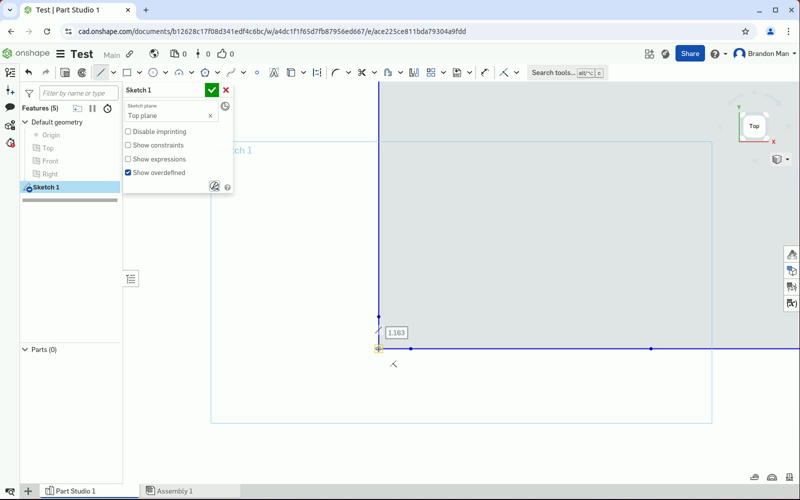
scroll(-6)
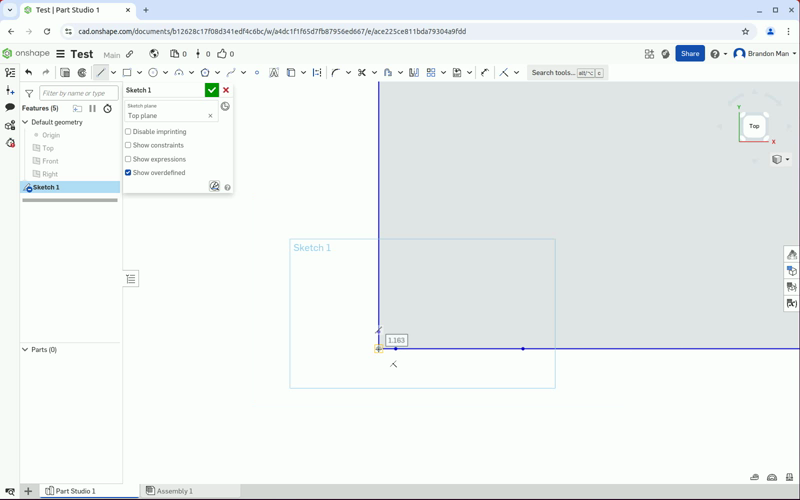
scroll(-6)
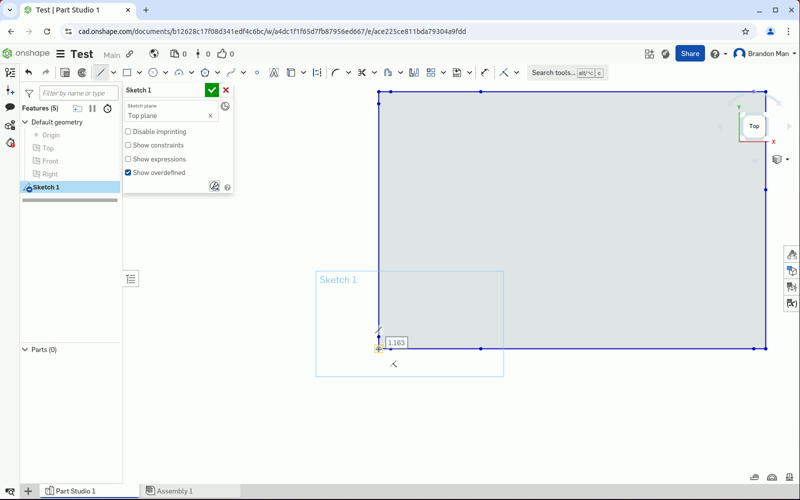
scroll(-6)
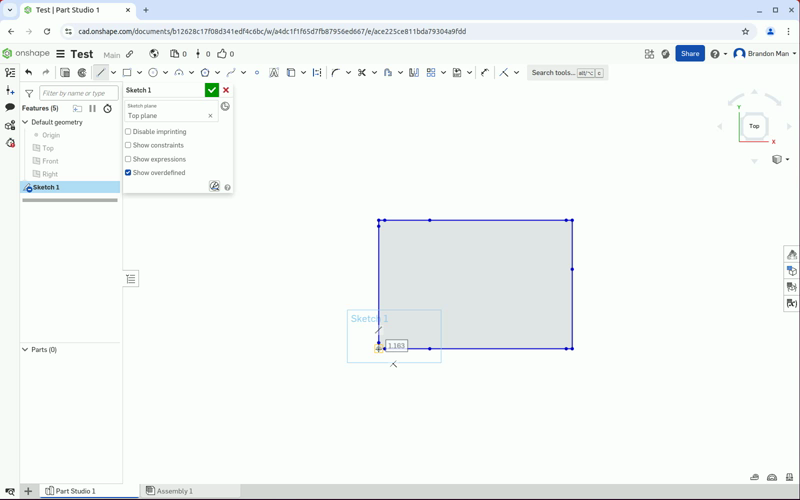
key(esc)
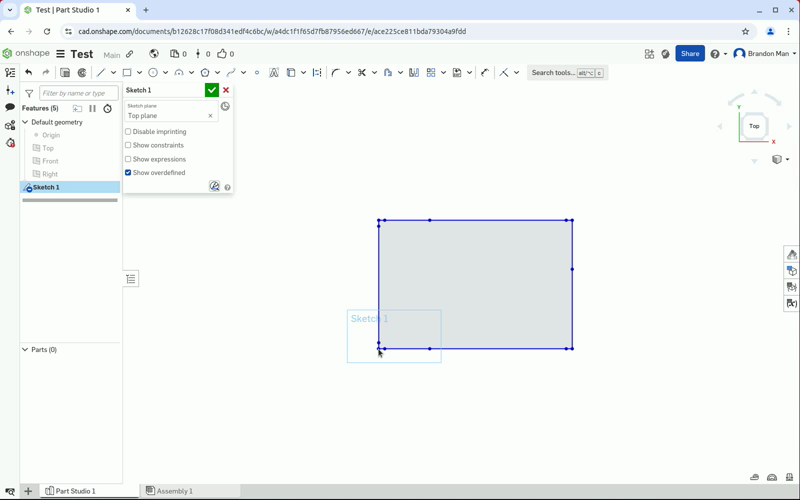
mouse_move(411, 262)
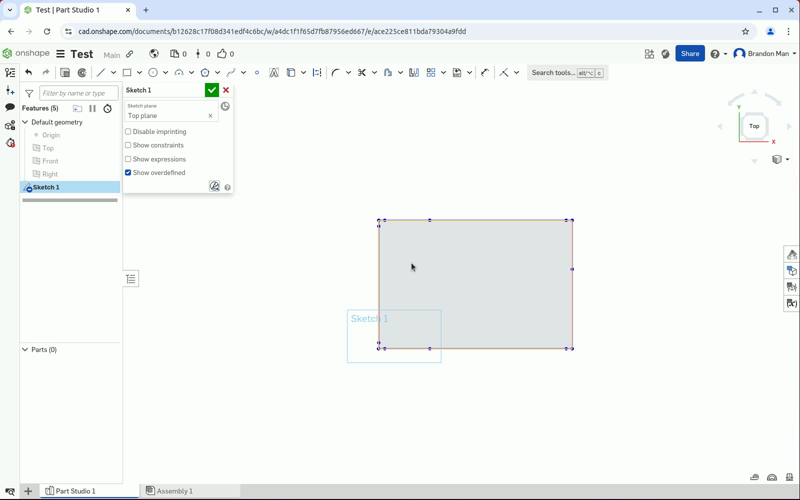
click(411, 262)
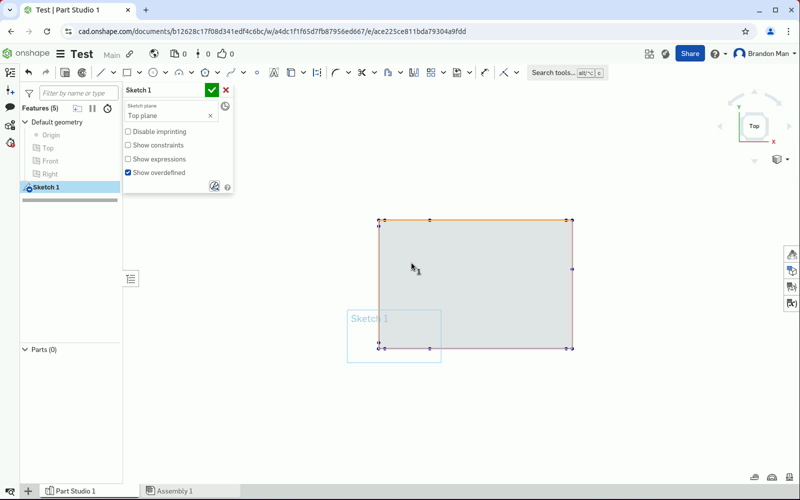
mouse_move(73, 352)
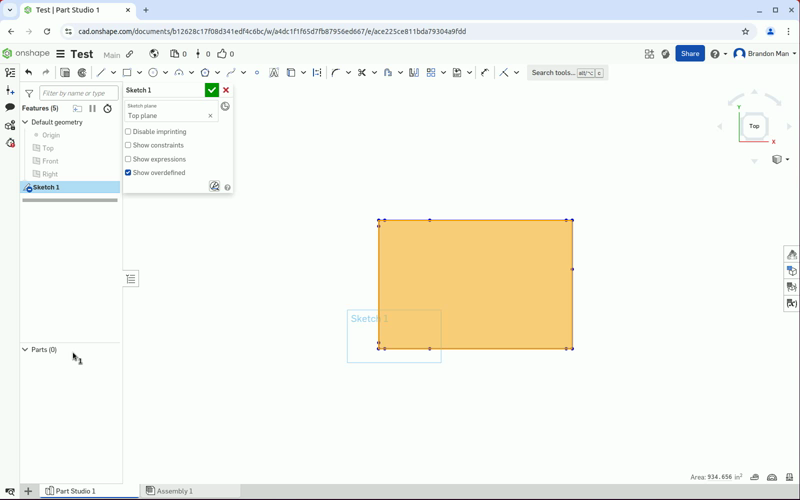
key(shift+y)
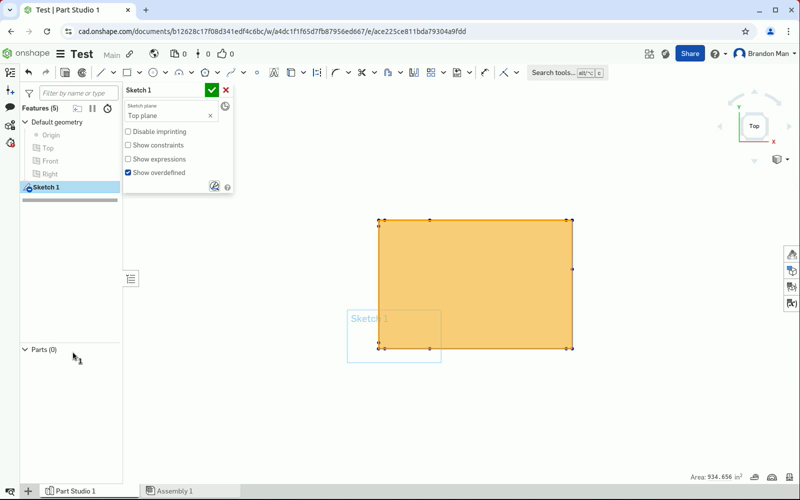
key(shift+e)
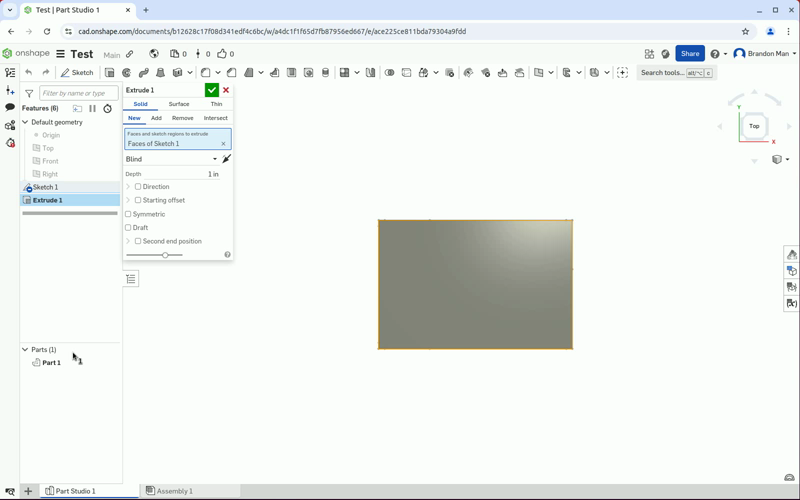
mouse_move(143, 106)
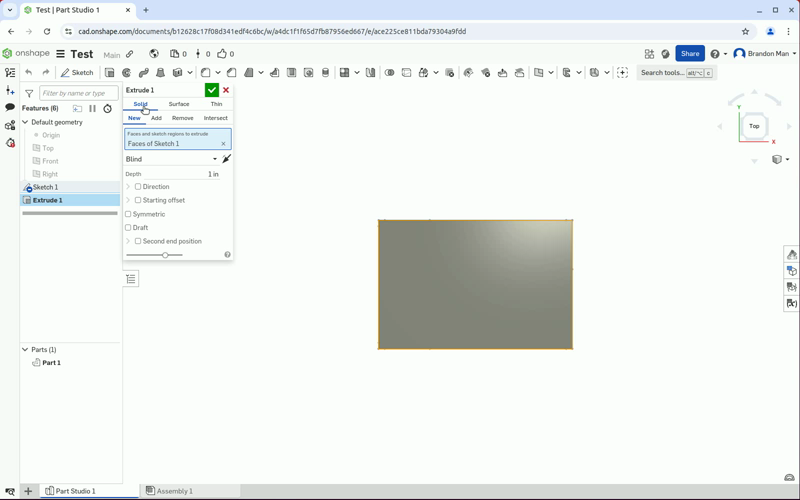
click(143, 106)
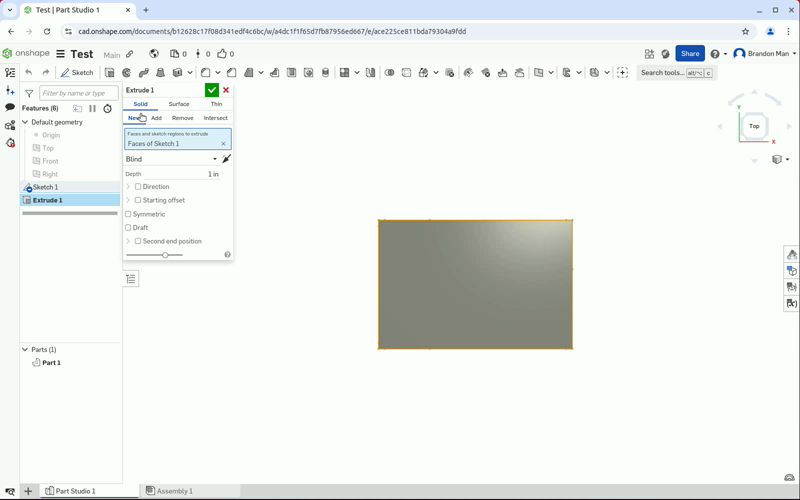
mouse_move(137, 120)
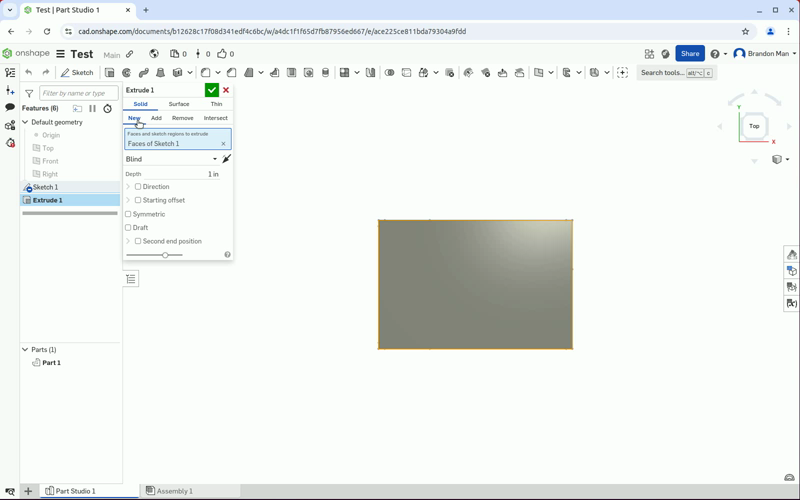
click(137, 120)
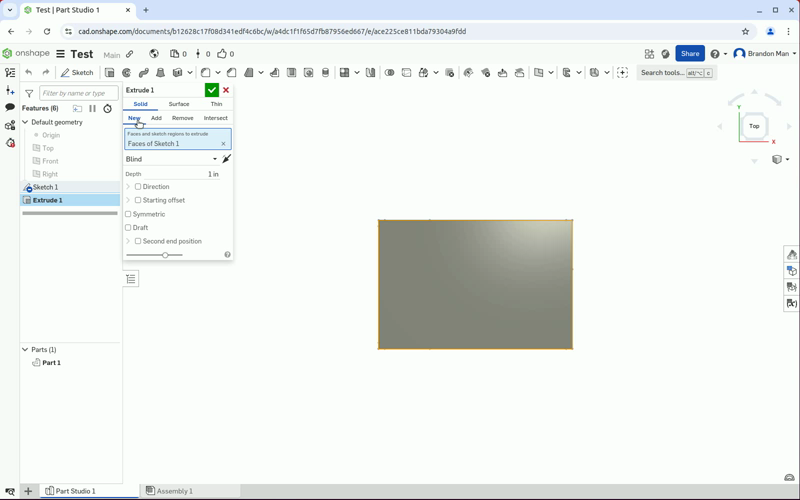
key(tab, 4)
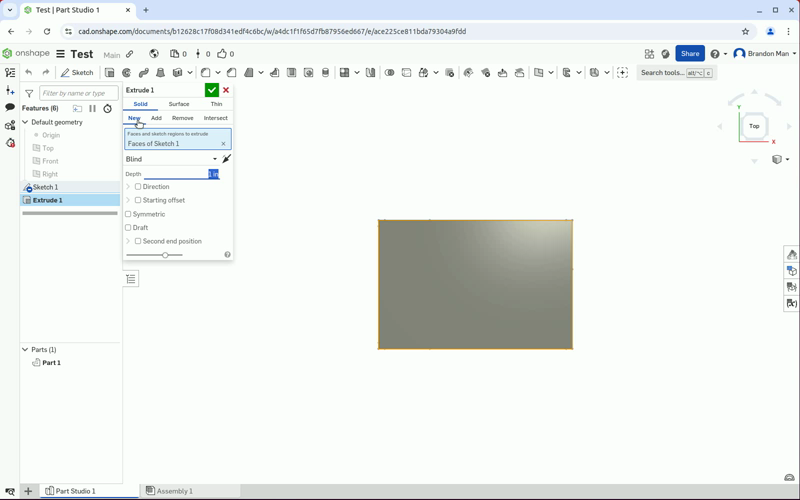
text(-1.204)
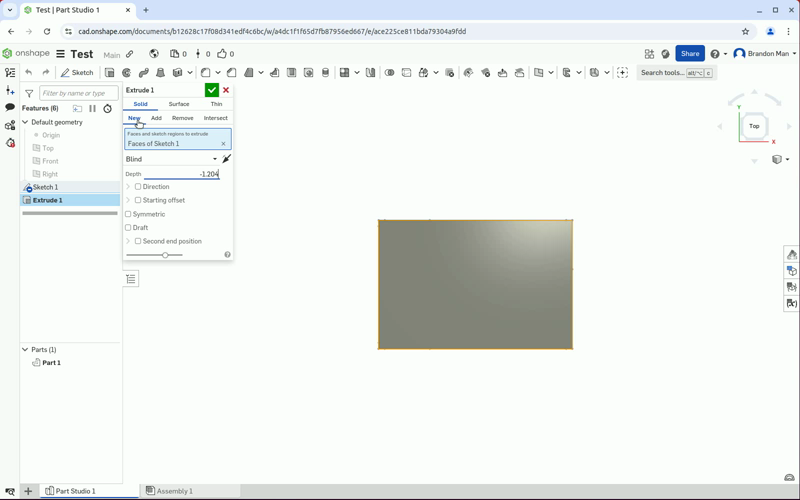
key(enter)
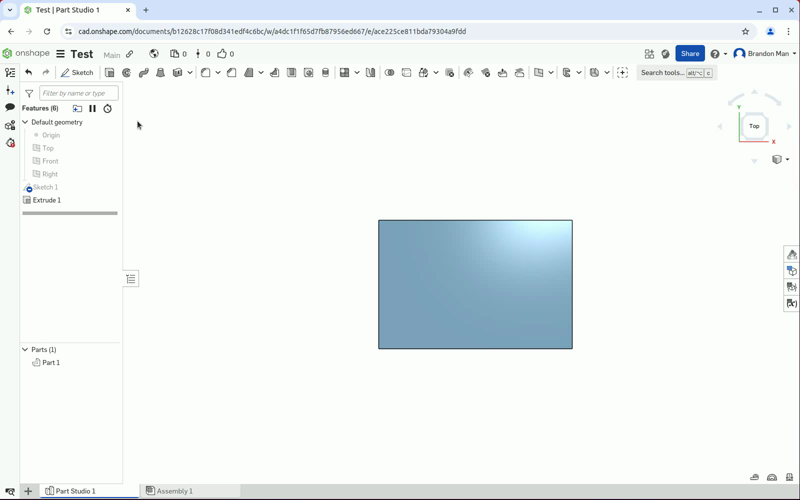
key(shift+h)
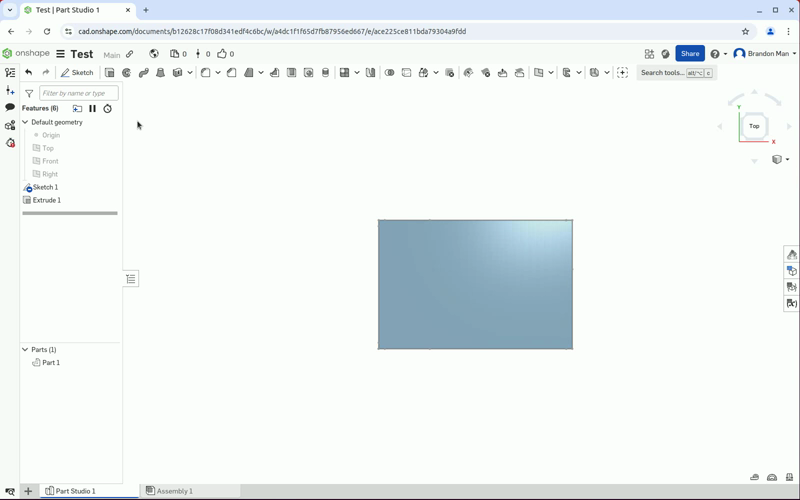
key(shift+h)
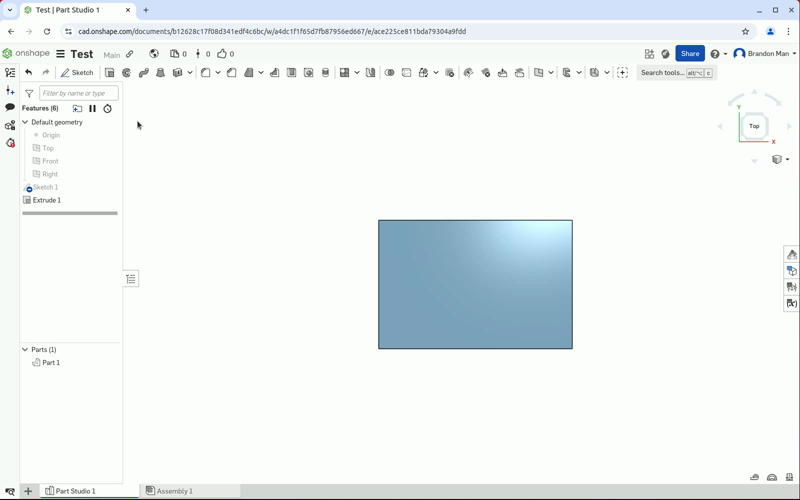
mouse_move(73, 189)
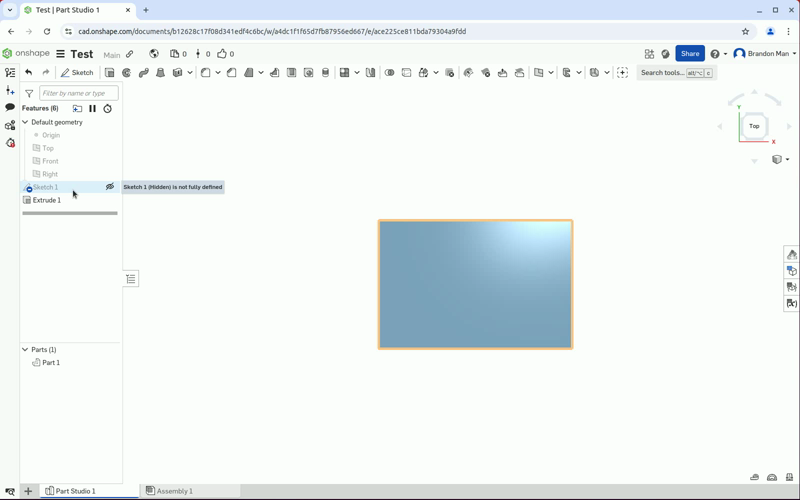
click(73, 189)
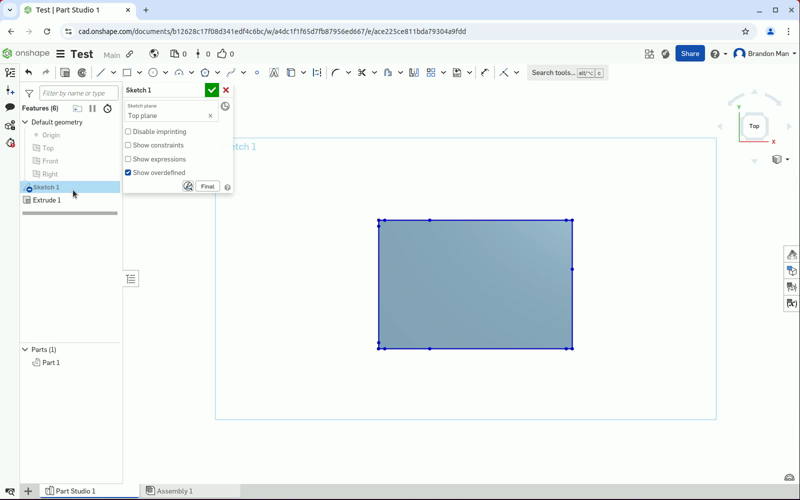
mouse_move(229, 92)
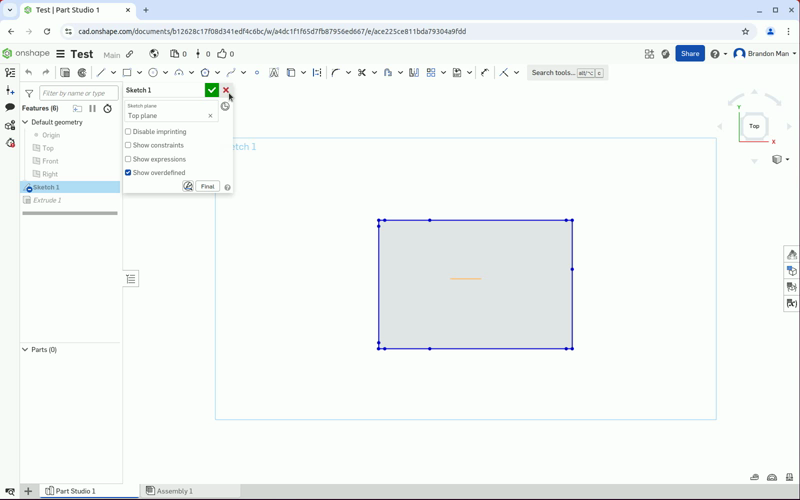
click(229, 92)
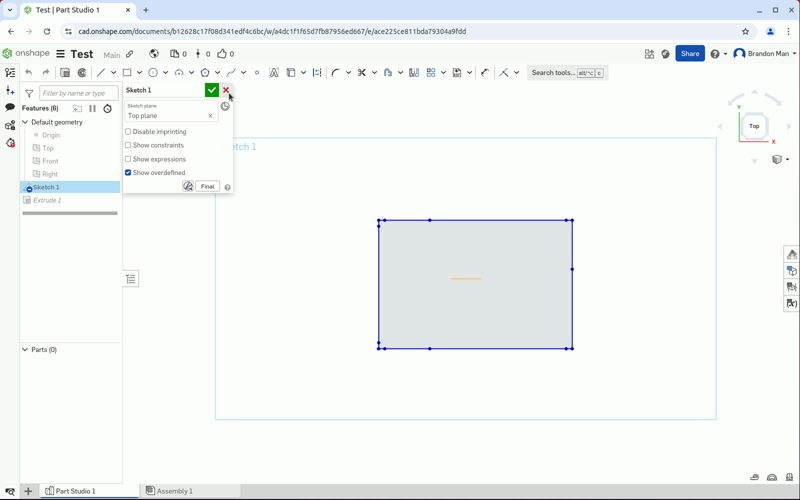
key(shift+s)
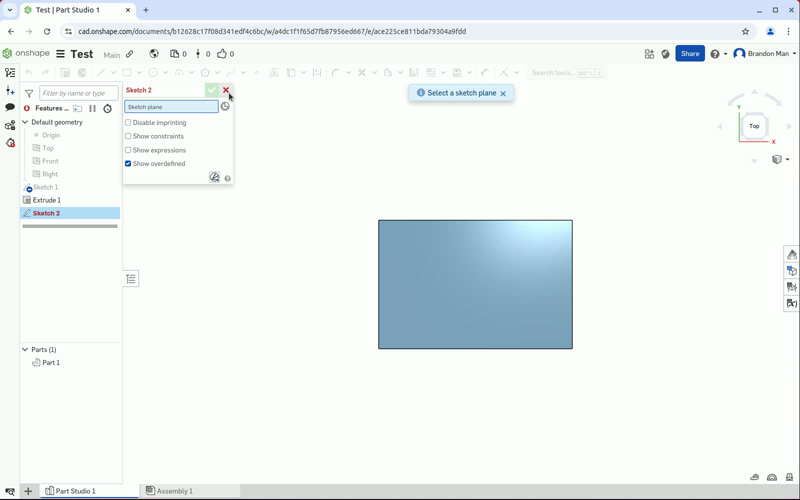
mouse_move(73, 150)
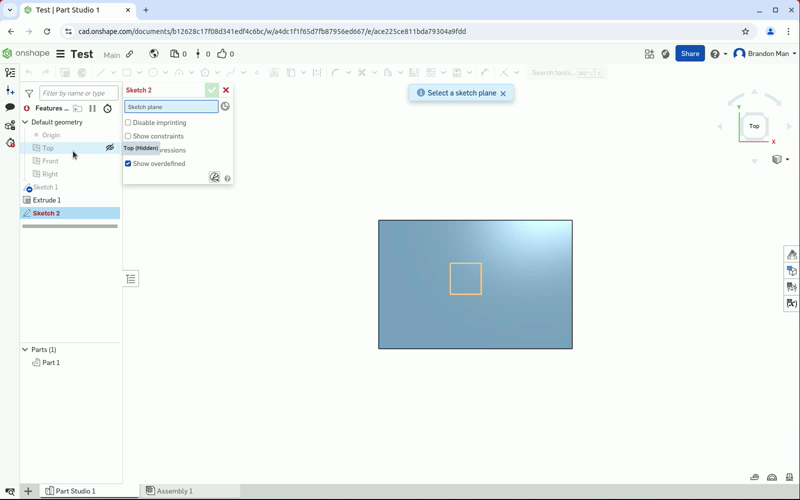
click(73, 150)
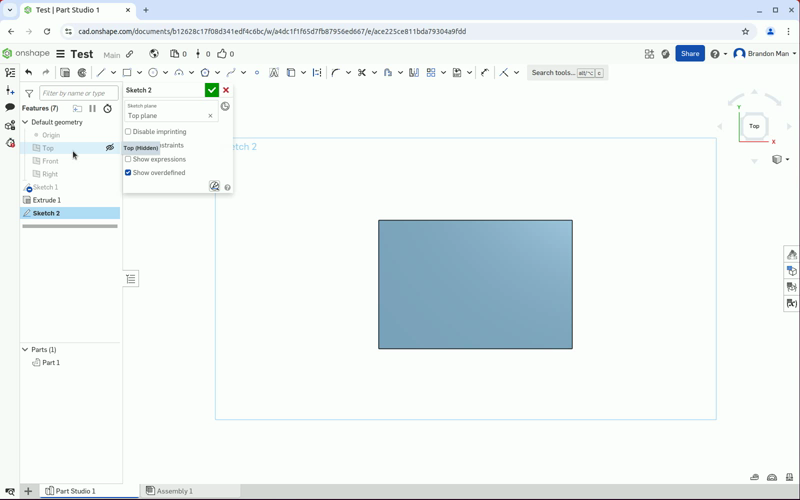
mouse_move(73, 352)
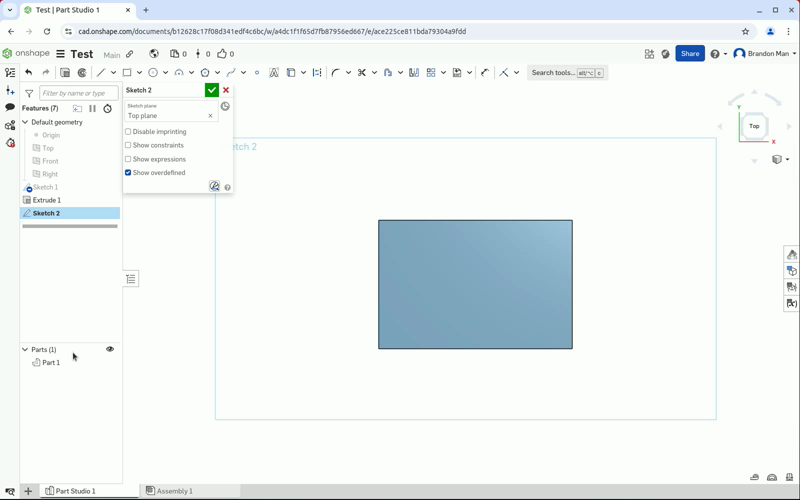
key(y)
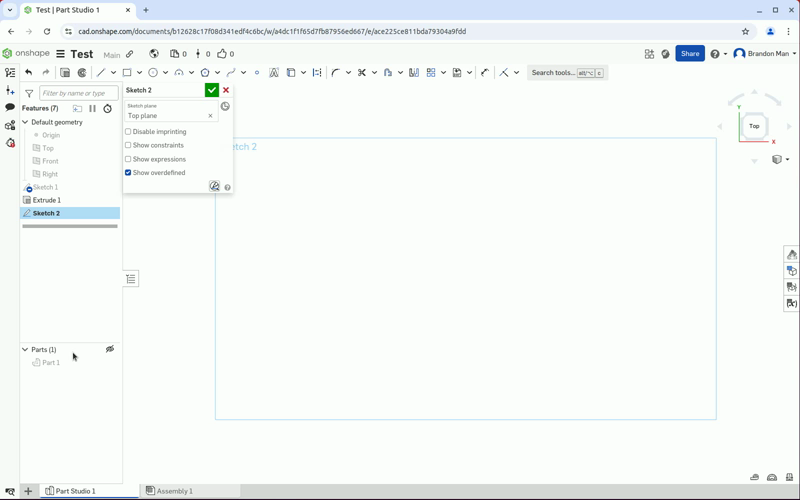
key(c)
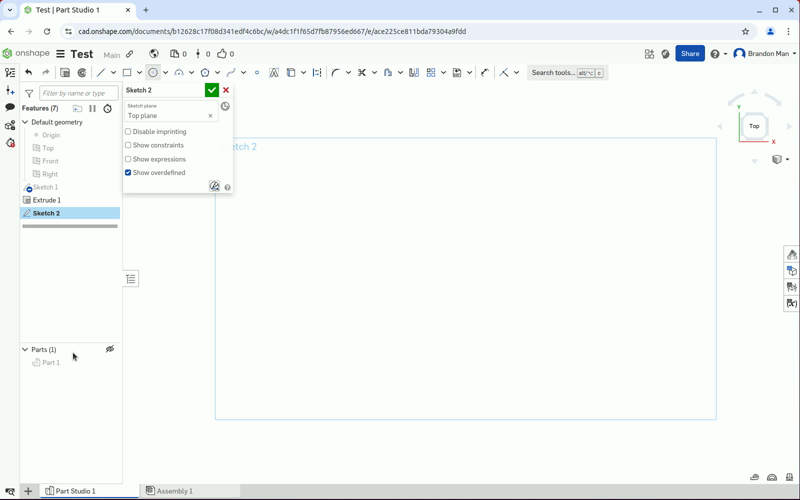
key_down(shift)
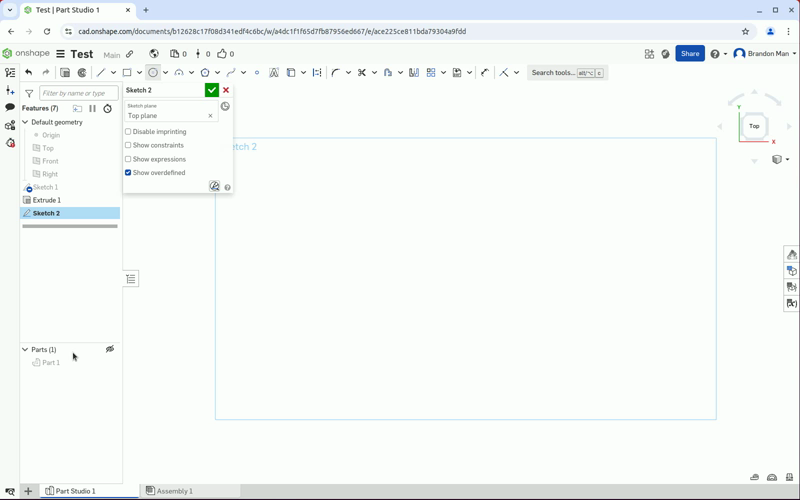
mouse_move(381, 345)
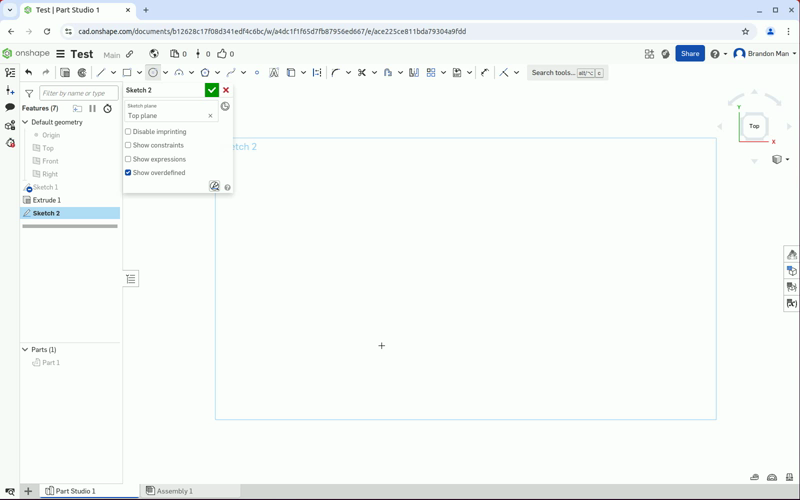
click(381, 345)
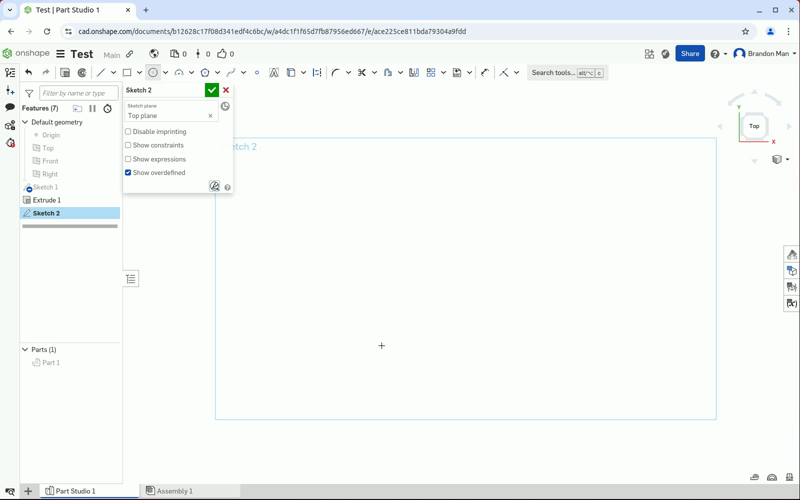
key_up(shift)
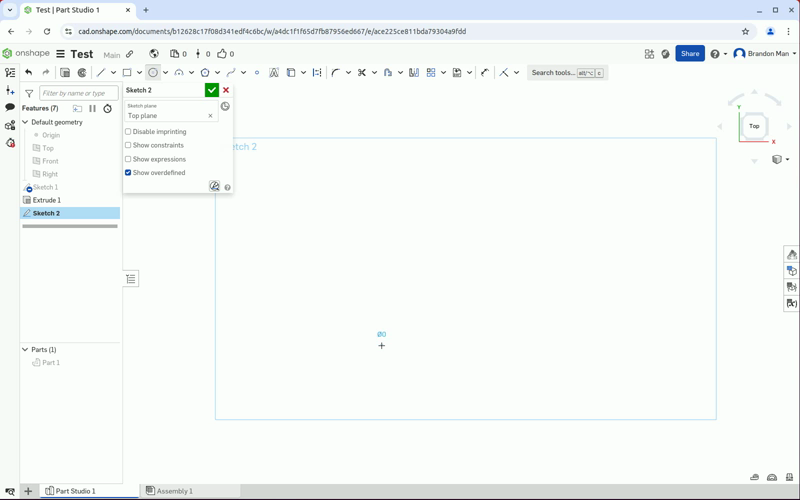
mouse_move(384, 345)
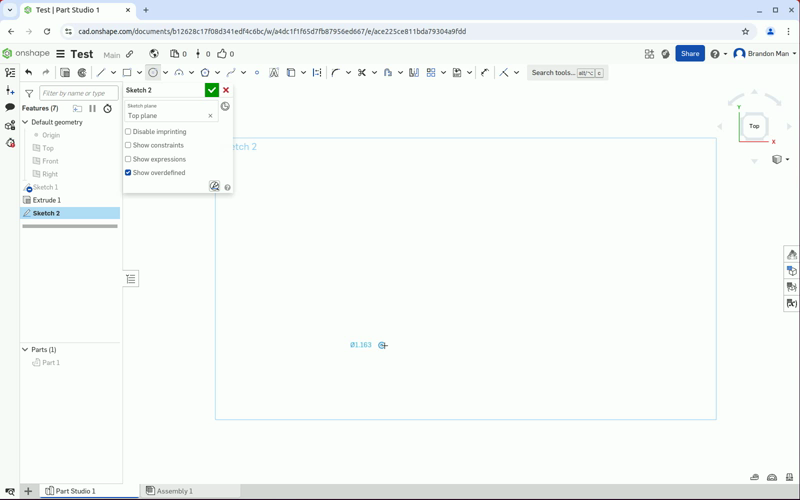
click(384, 345)
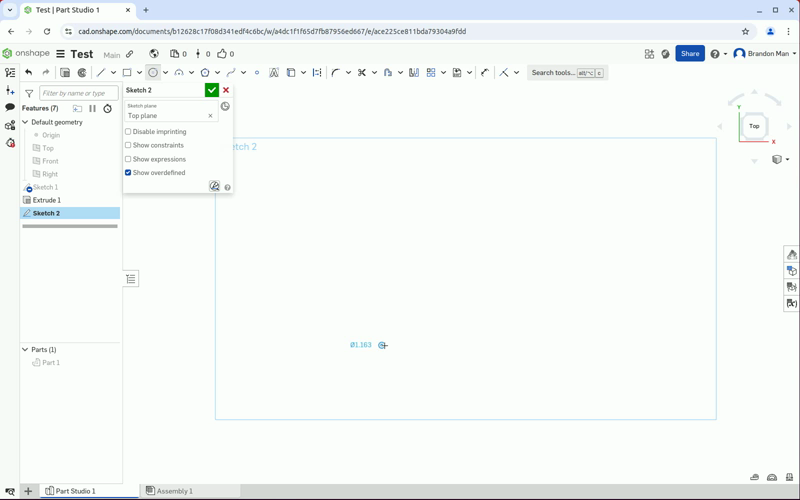
key(esc)
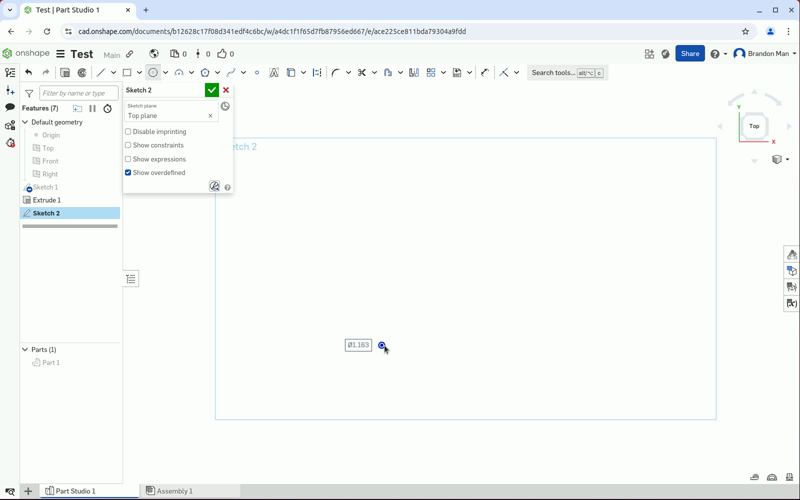
mouse_move(381, 346)
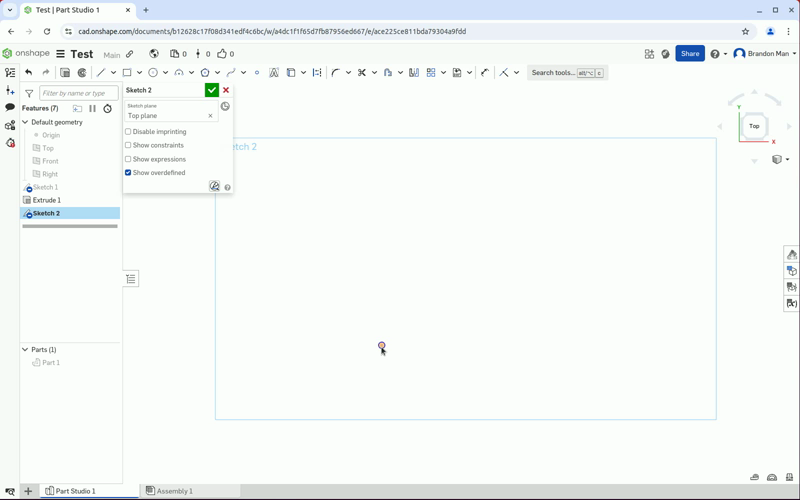
scroll(6)
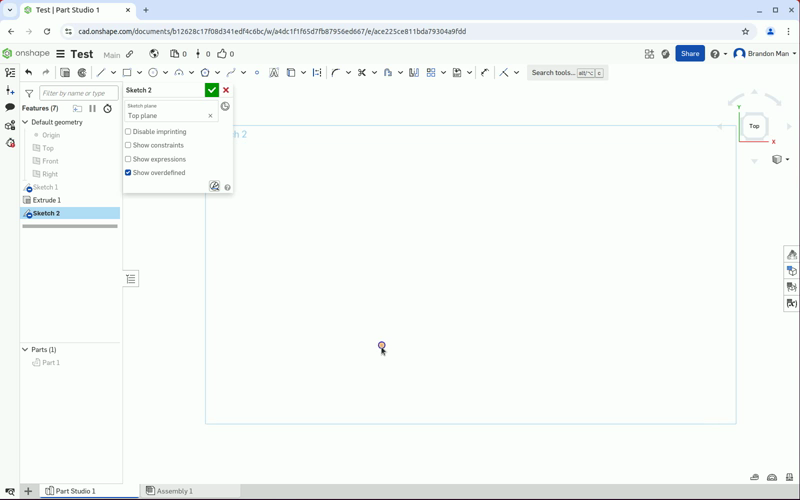
scroll(6)
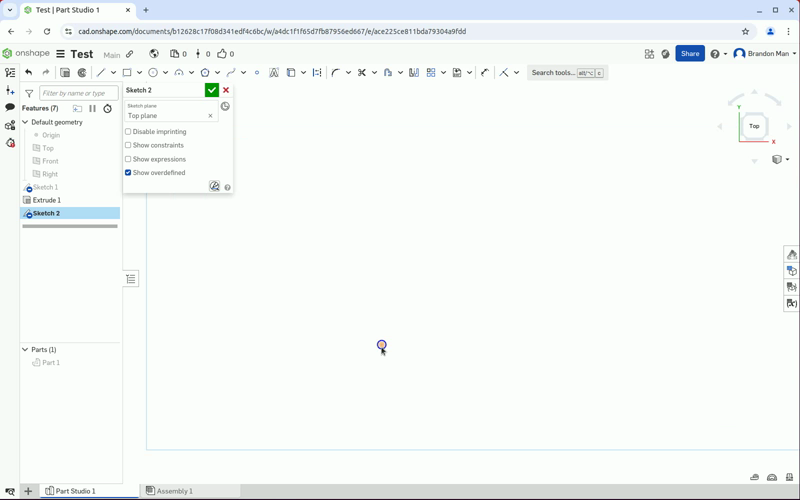
scroll(6)
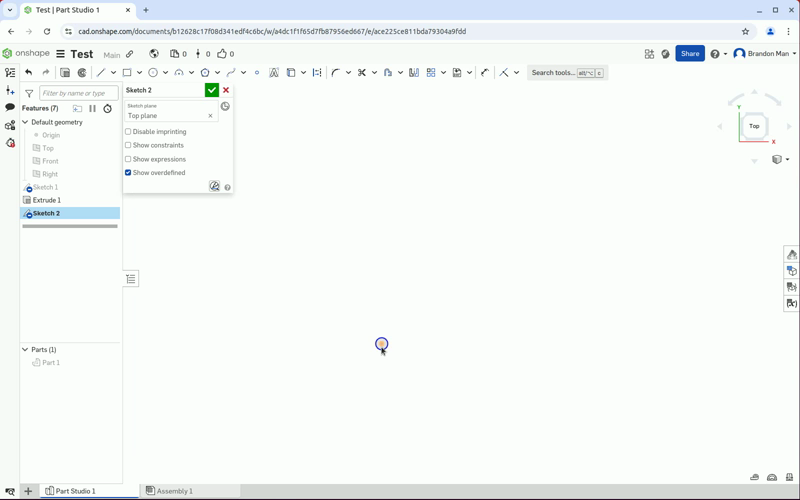
scroll(6)
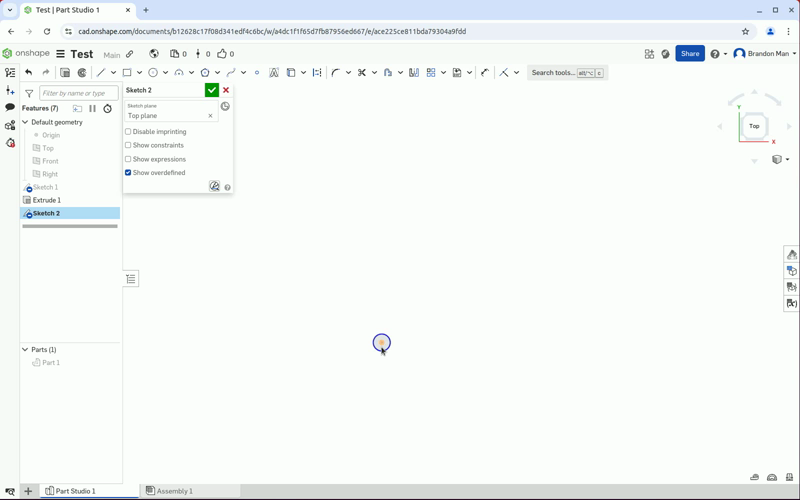
scroll(6)
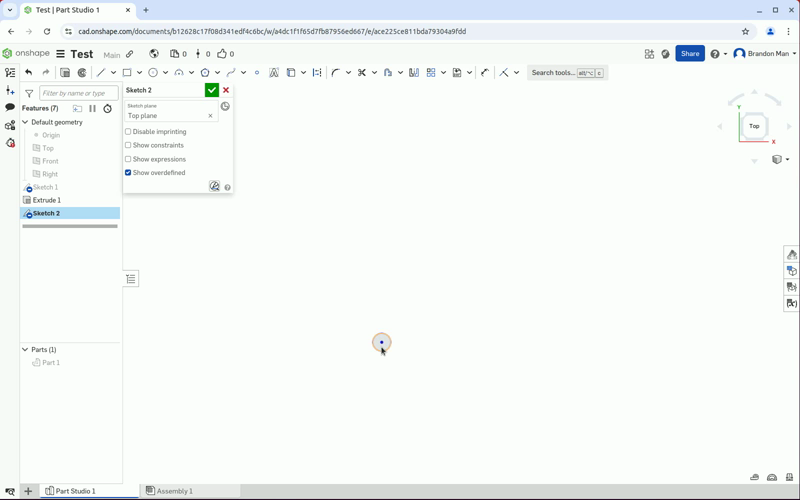
scroll(6)
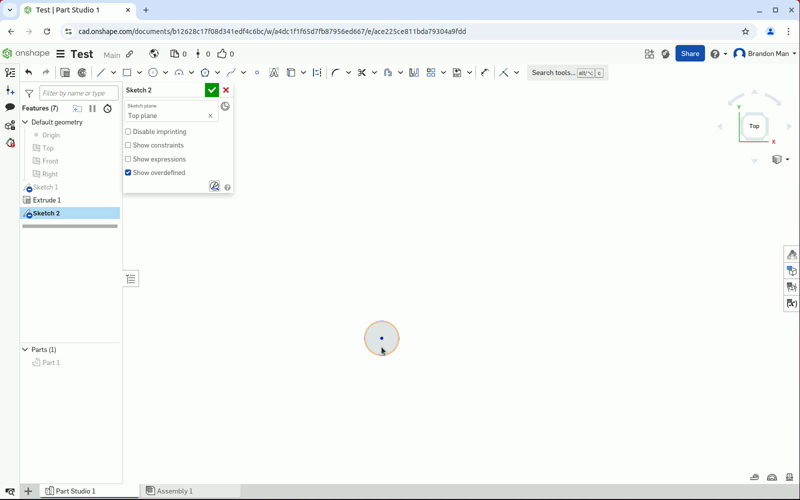
scroll(6)
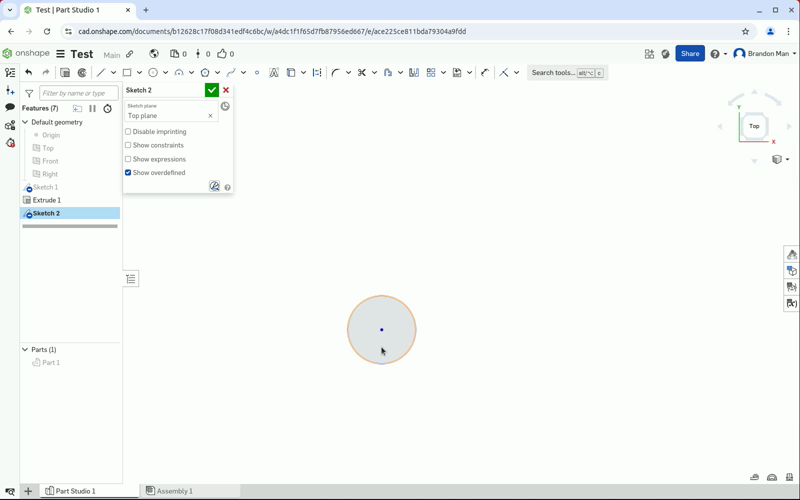
click(381, 346)
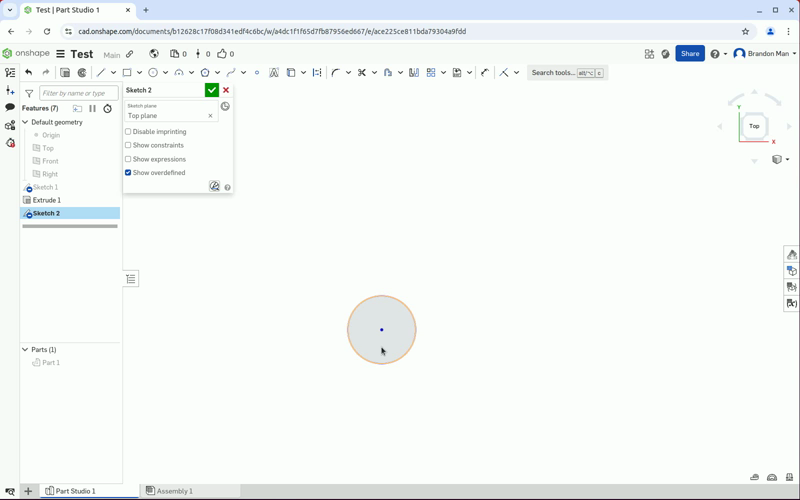
scroll(-6)
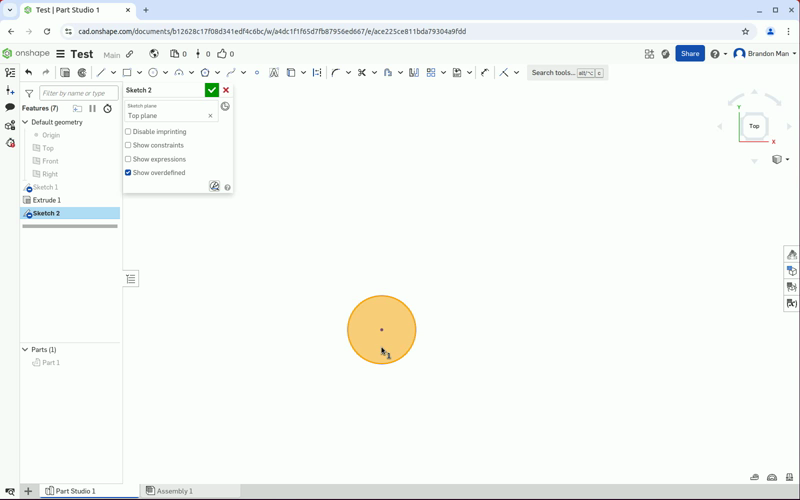
scroll(-6)
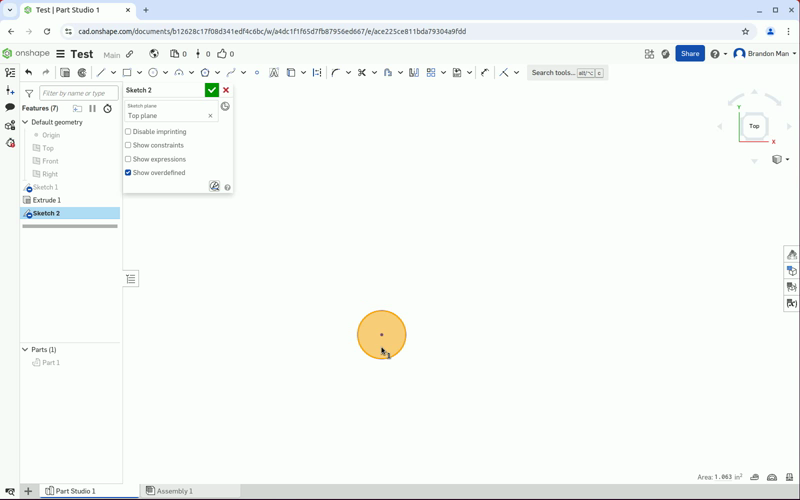
scroll(-6)
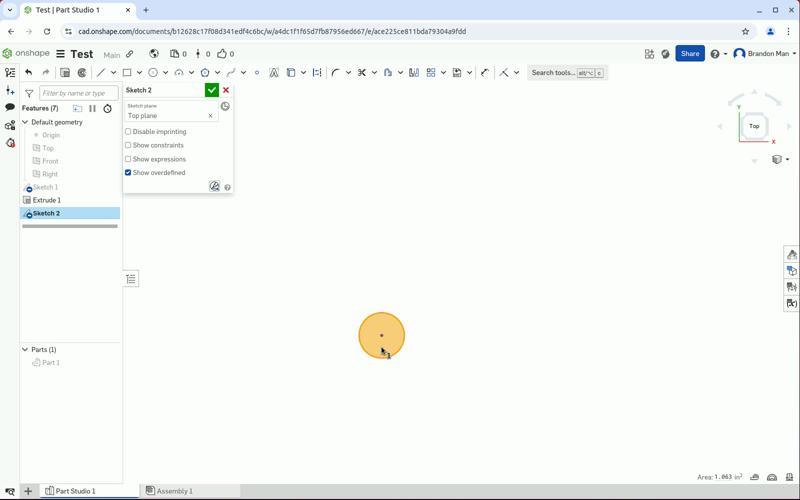
scroll(-6)
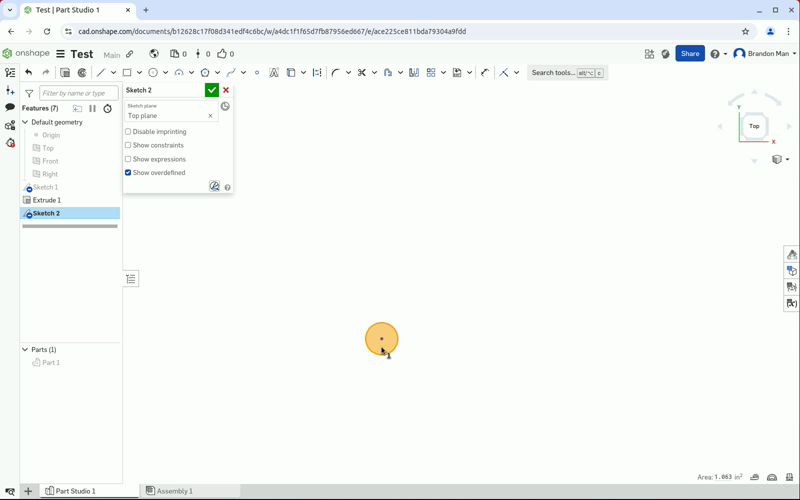
scroll(-6)
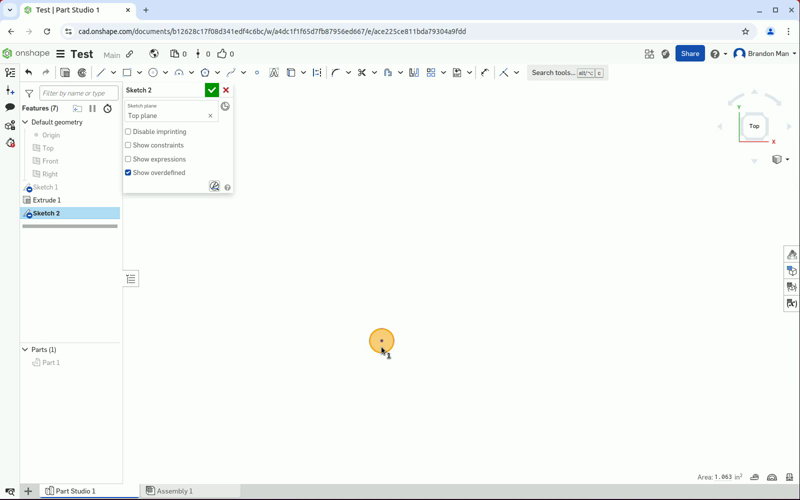
scroll(-6)
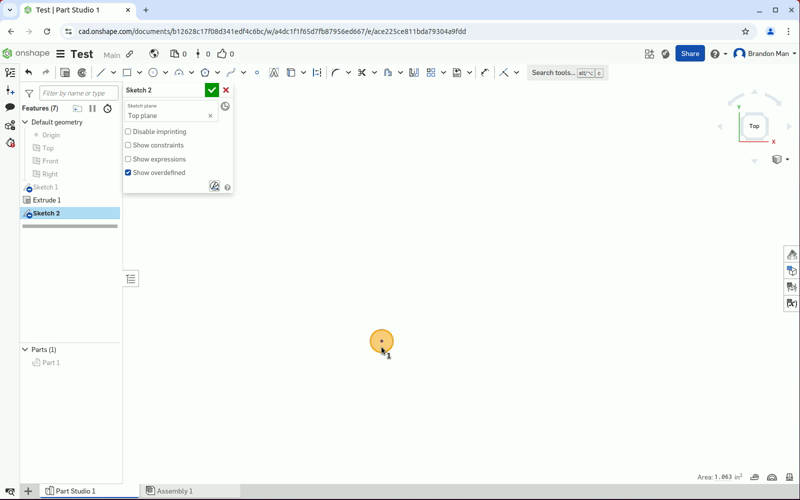
scroll(-6)
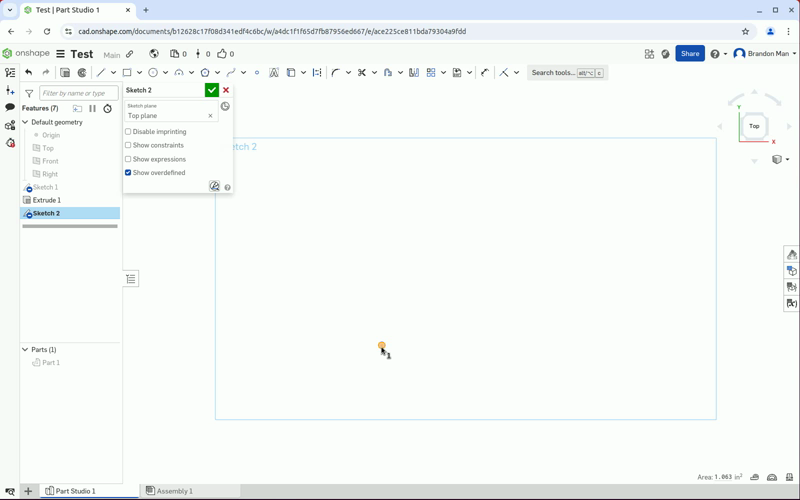
mouse_move(73, 352)
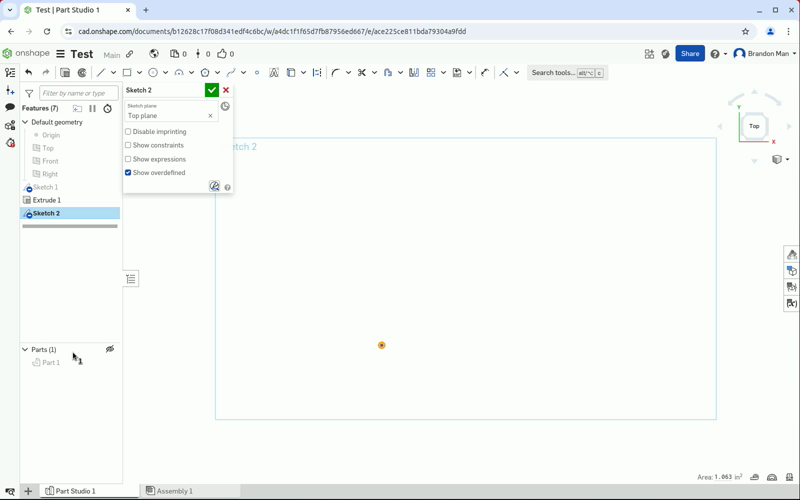
key(shift+y)
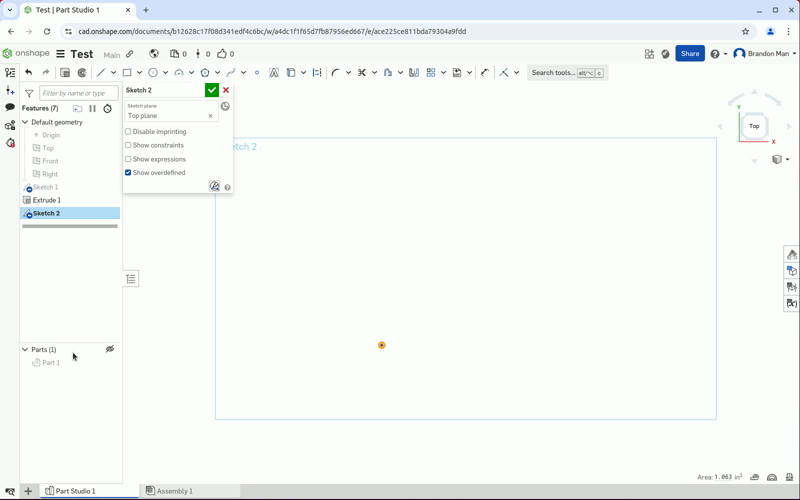
key(shift+e)
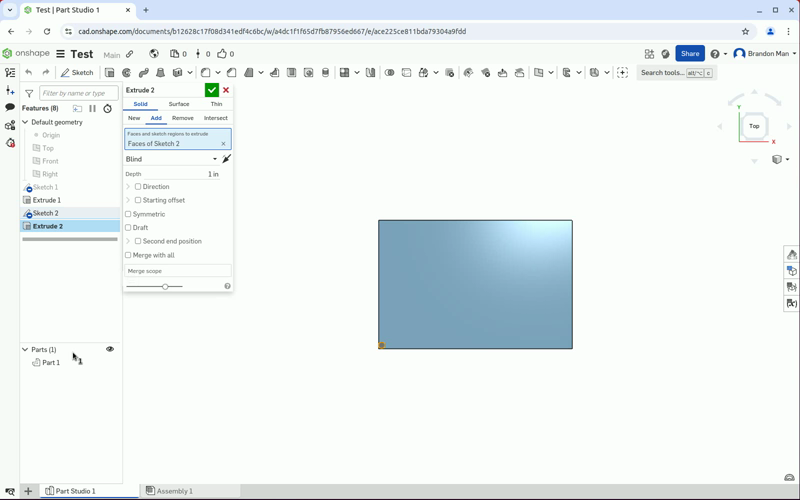
mouse_move(143, 106)
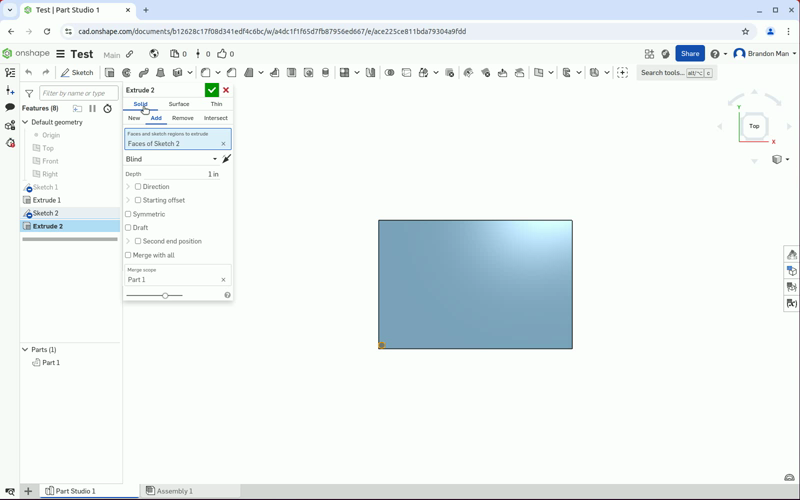
click(143, 106)
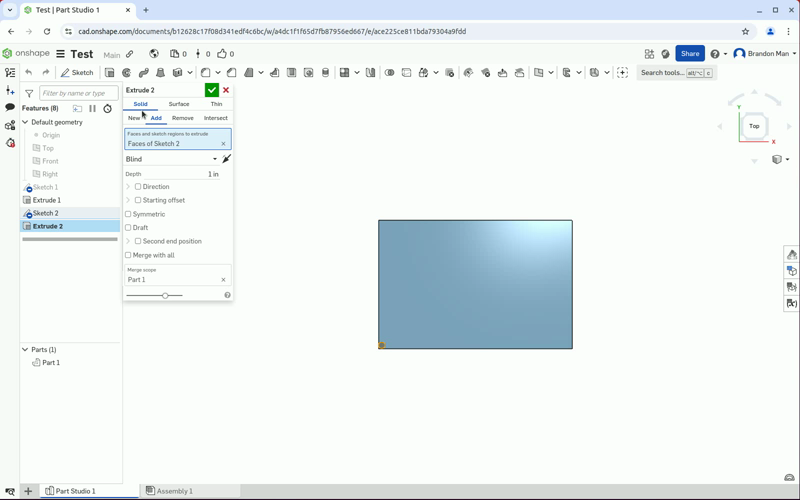
mouse_move(137, 120)
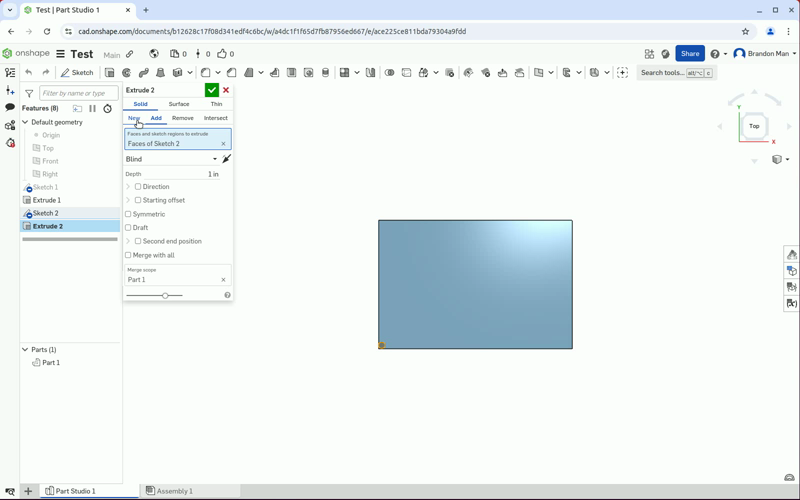
click(137, 120)
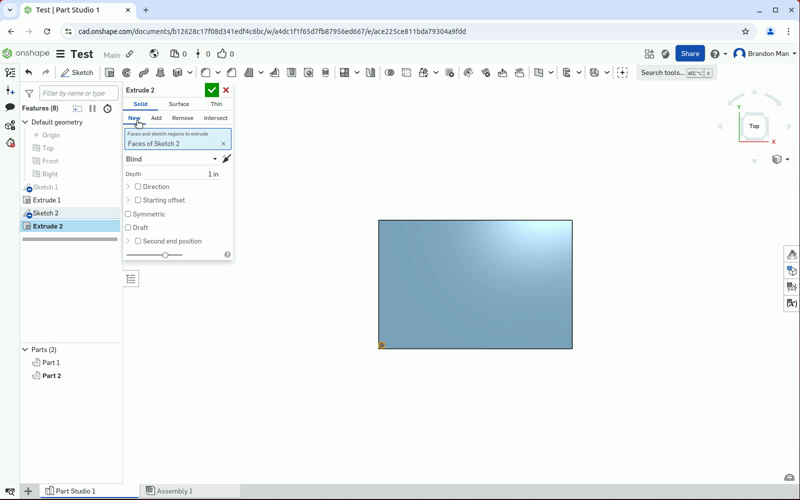
key(tab, 4)
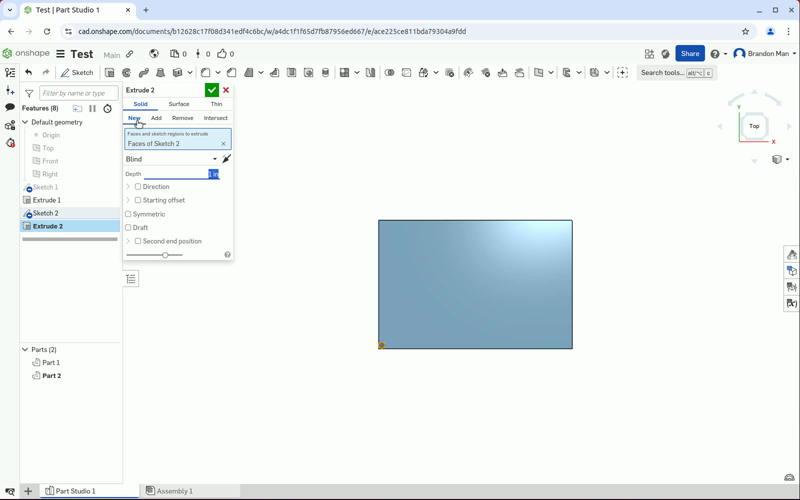
text(3.129)
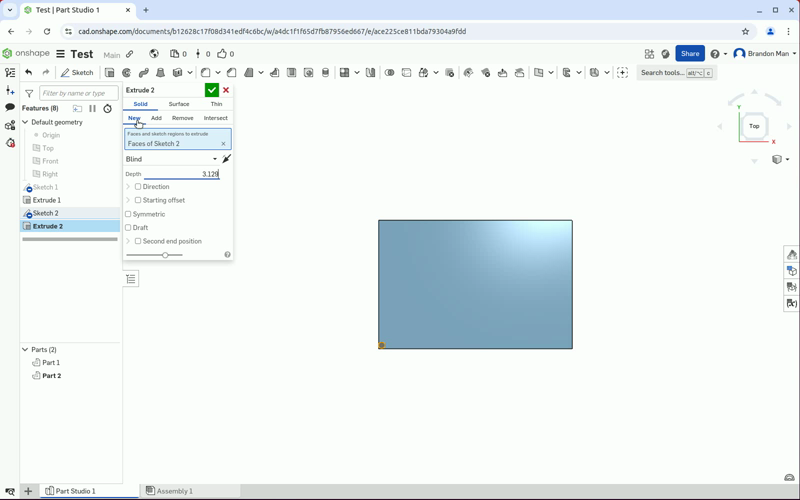
key(enter)
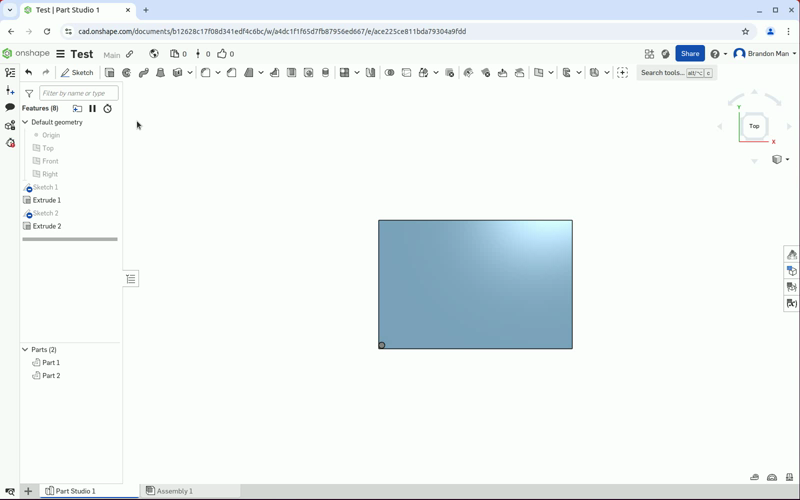
key(shift+h)
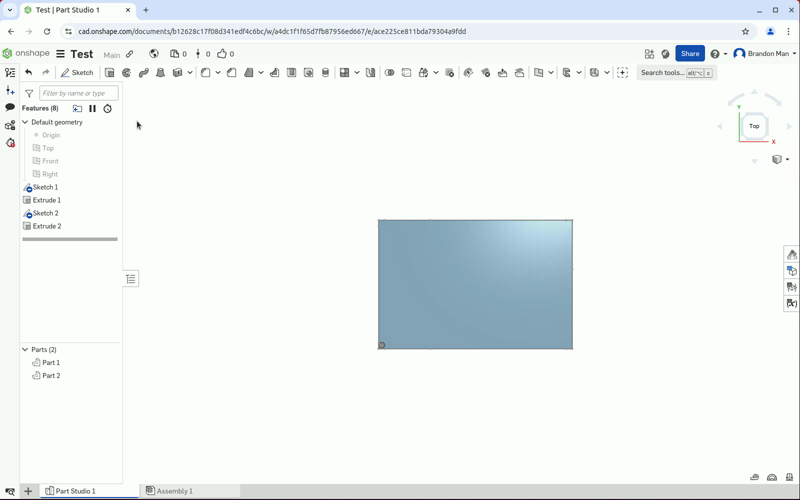
key(shift+h)
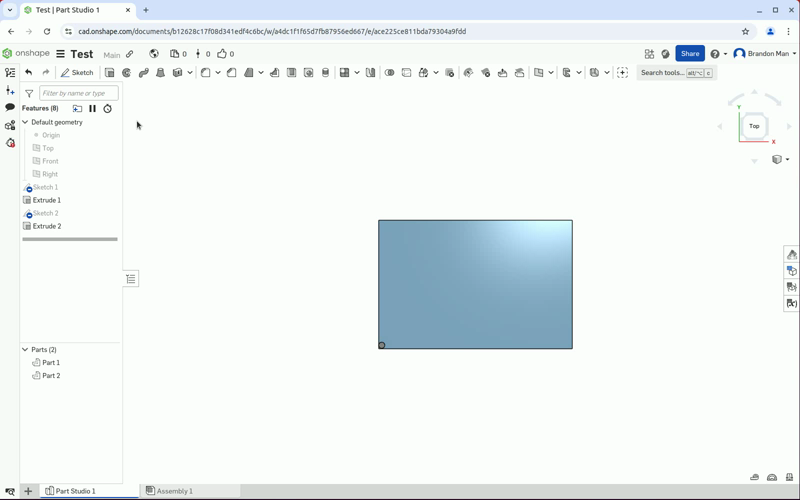
mouse_move(73, 189)
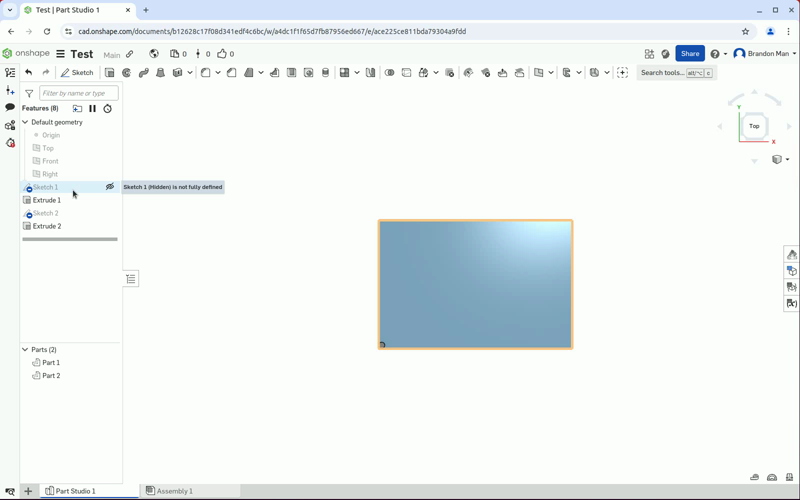
click(73, 189)
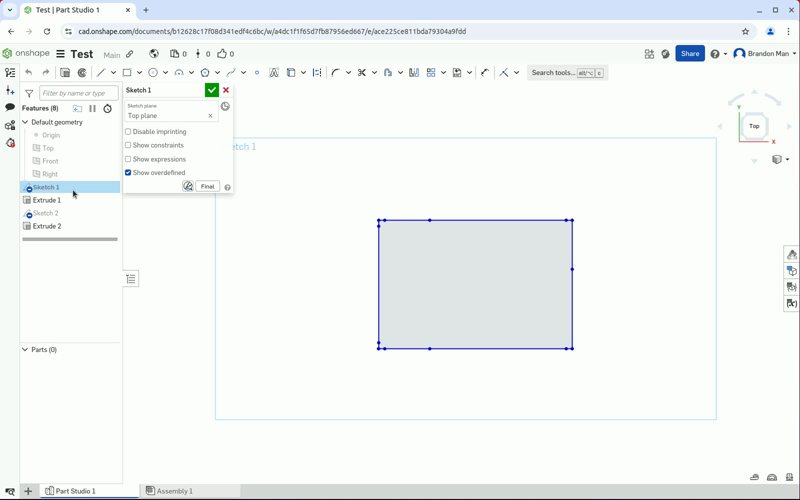
mouse_move(229, 92)
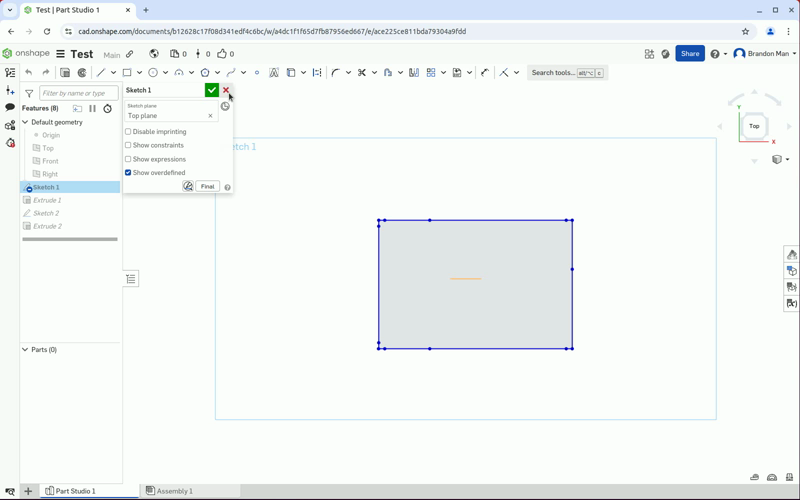
click(229, 92)
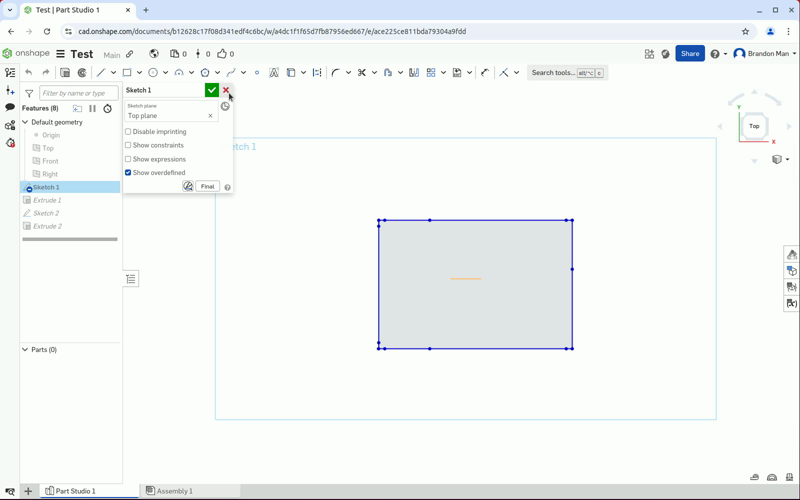
key(shift+s)
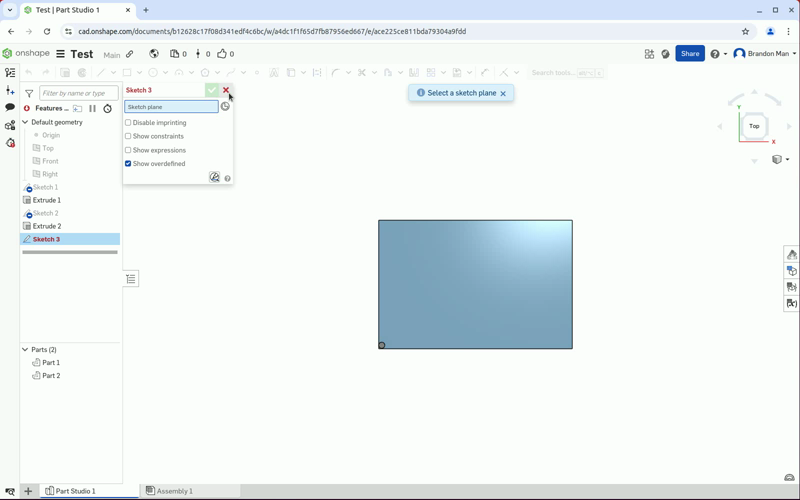
mouse_move(73, 150)
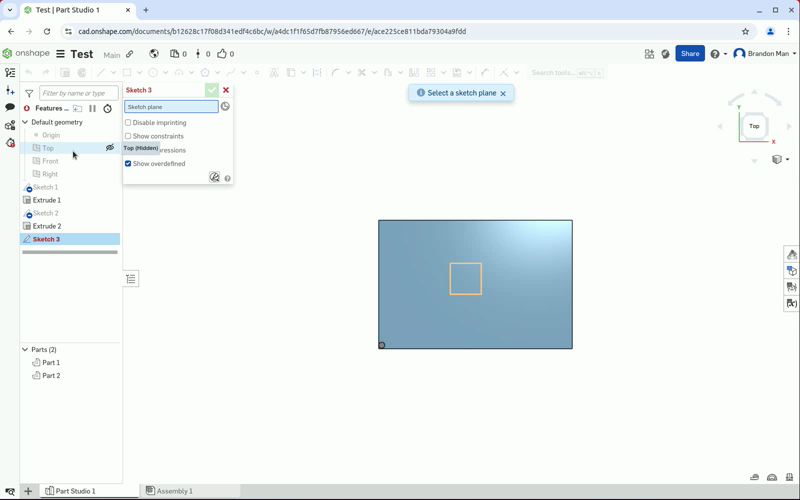
click(73, 150)
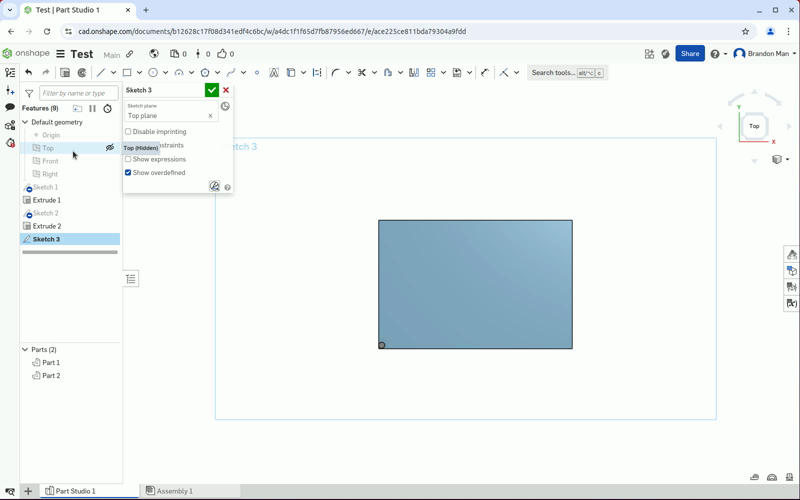
mouse_move(73, 352)
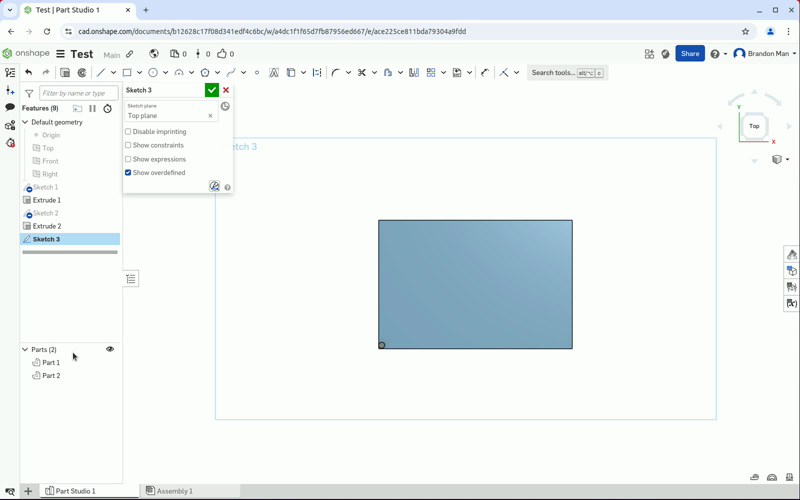
key(y)
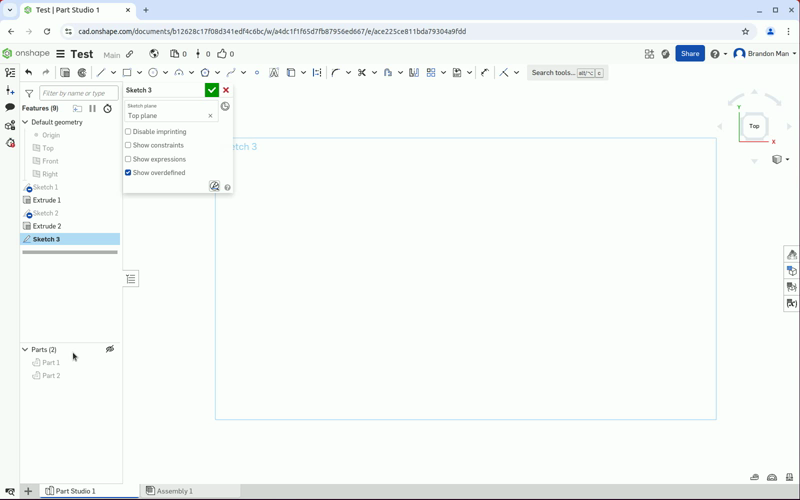
key(c)
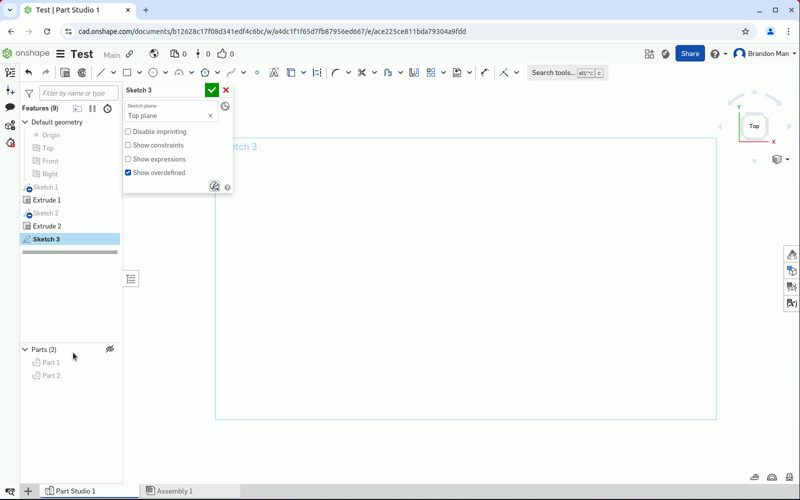
key_down(shift)
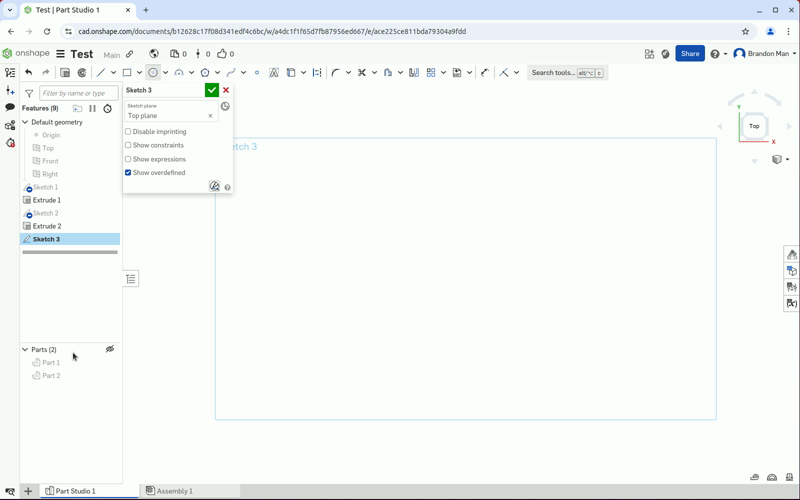
mouse_move(381, 222)
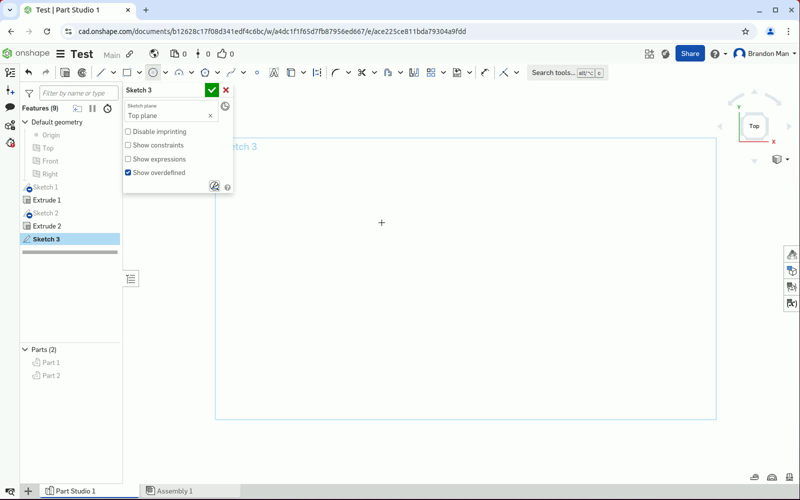
click(381, 222)
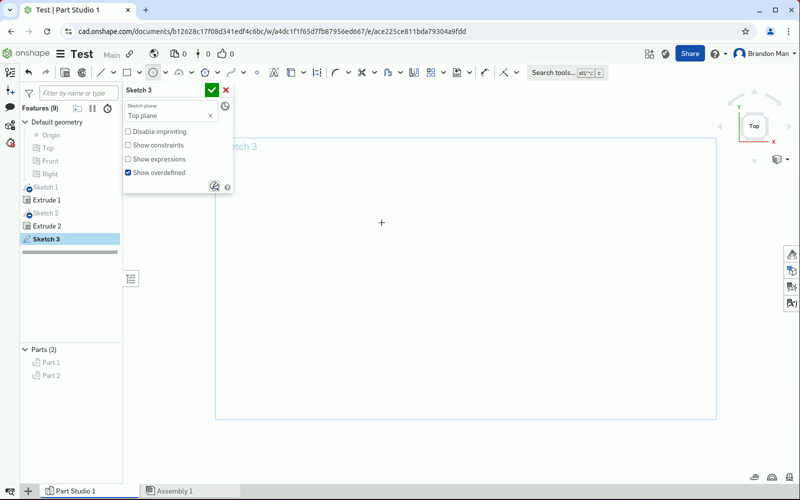
key_up(shift)
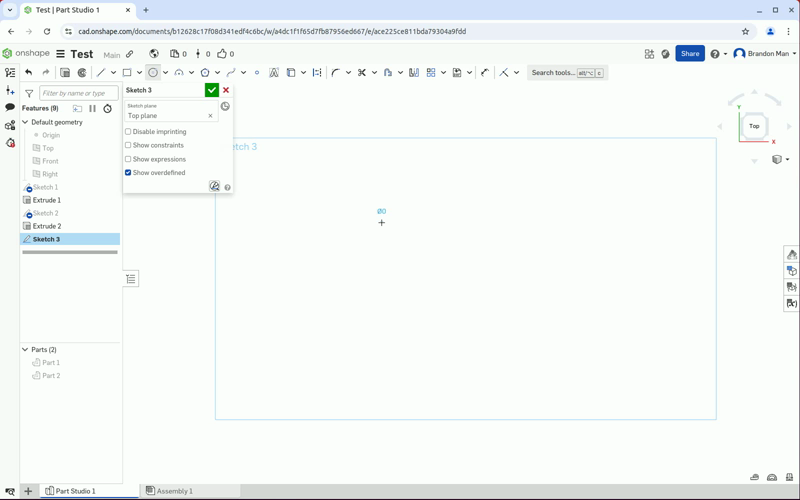
mouse_move(384, 222)
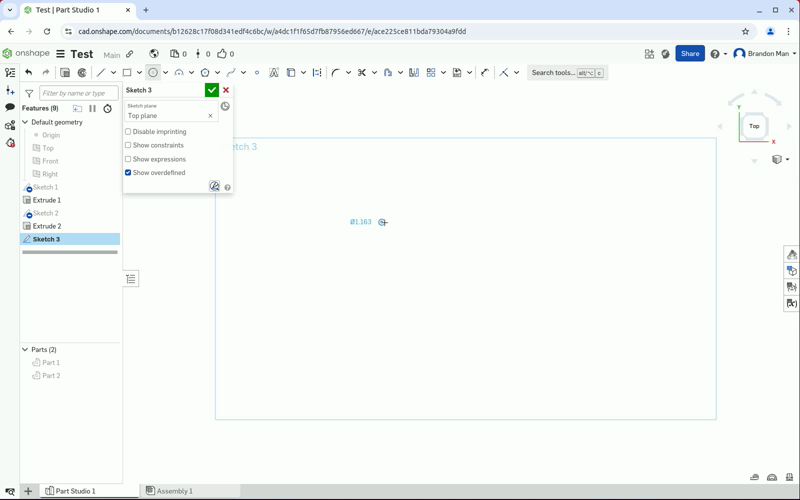
click(384, 222)
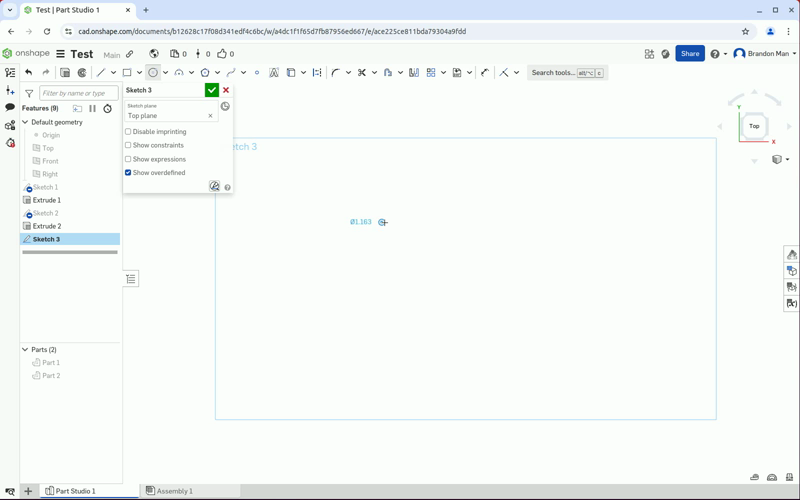
key(esc)
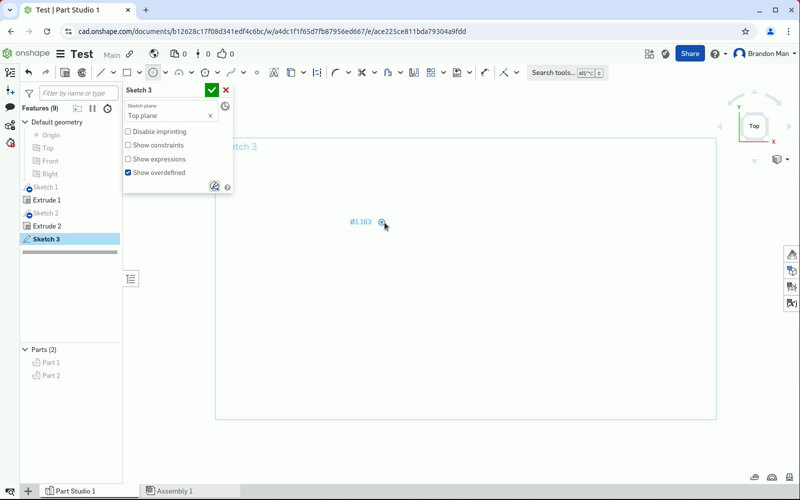
mouse_move(380, 219)
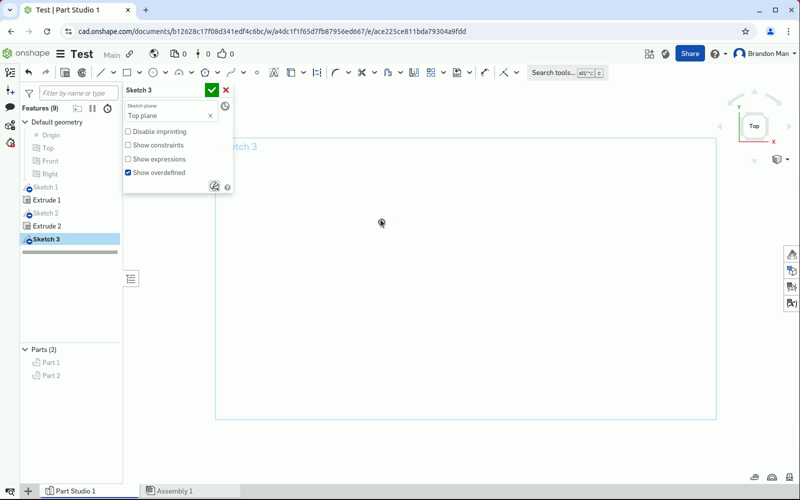
scroll(6)
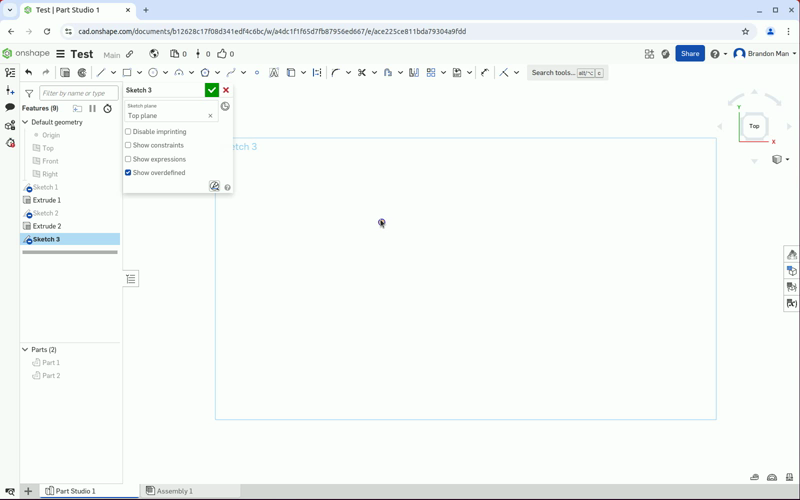
scroll(6)
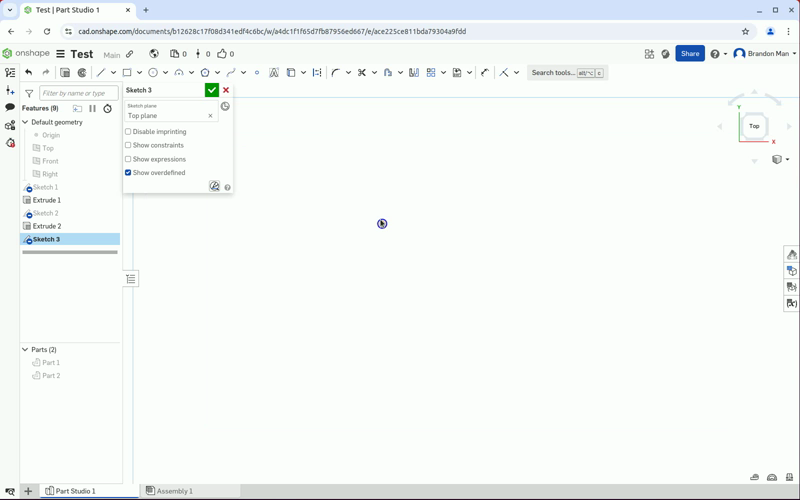
scroll(6)
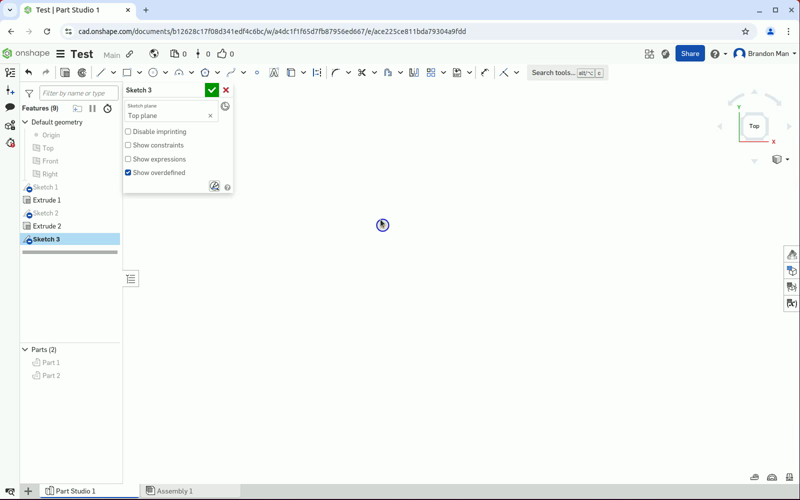
scroll(6)
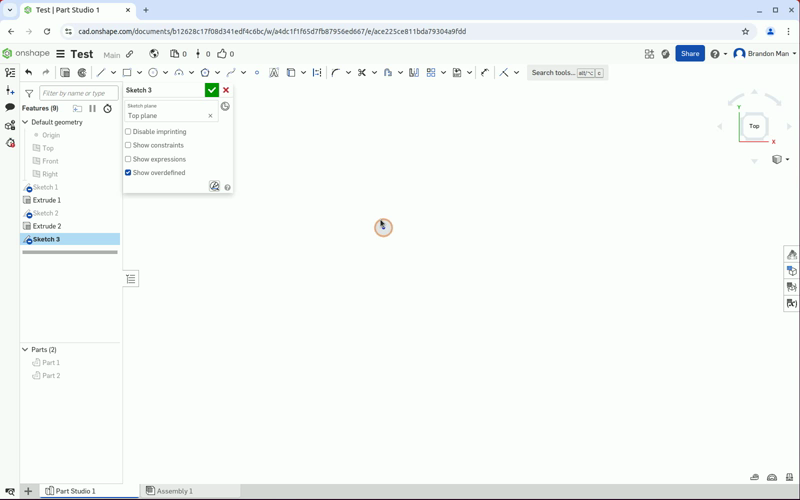
scroll(6)
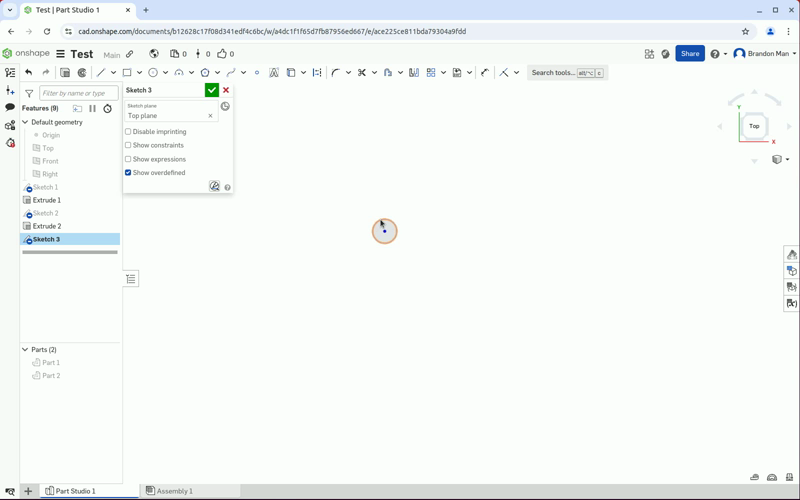
scroll(6)
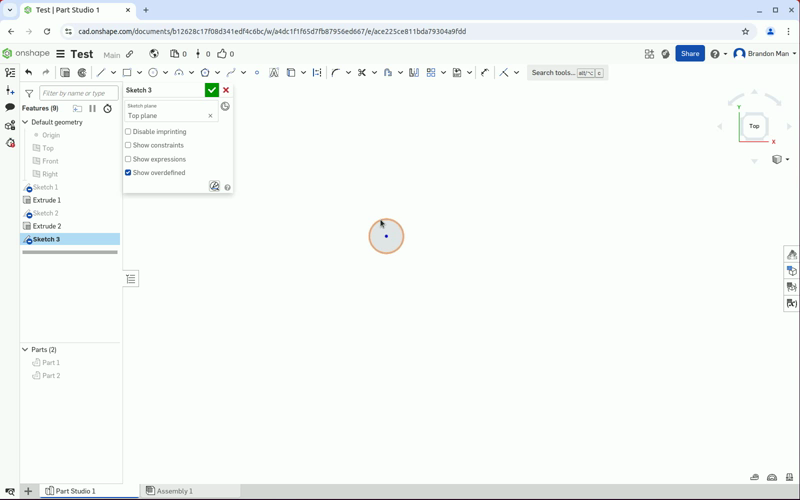
scroll(6)
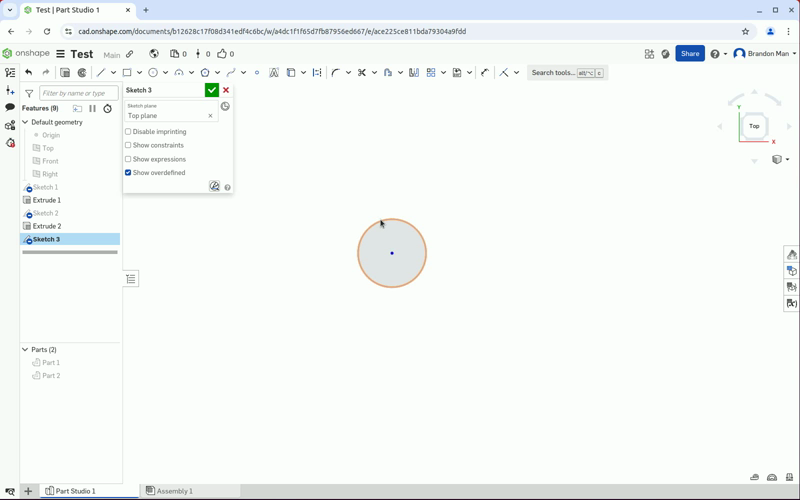
click(380, 219)
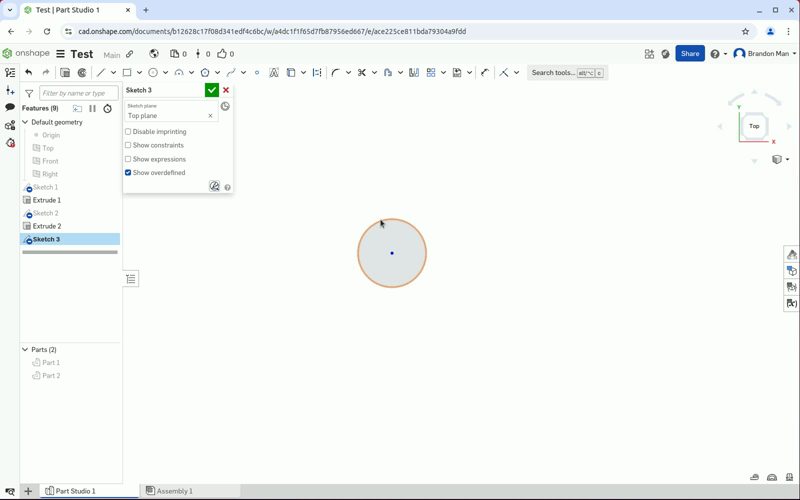
scroll(-6)
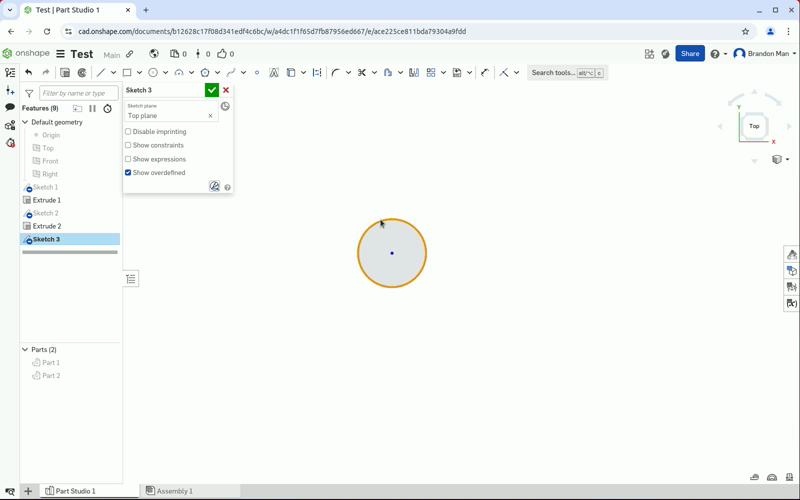
scroll(-6)
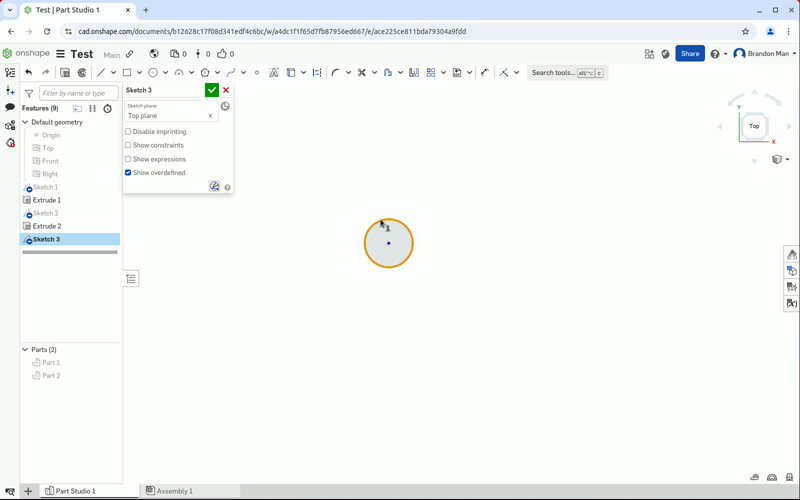
scroll(-6)
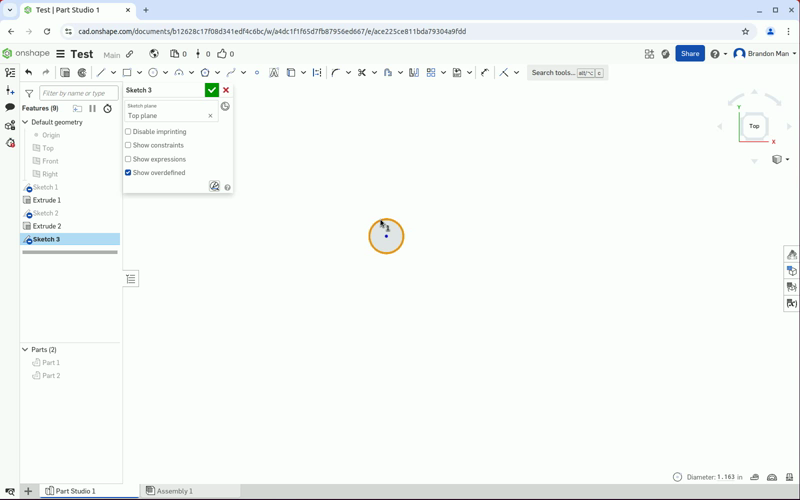
scroll(-6)
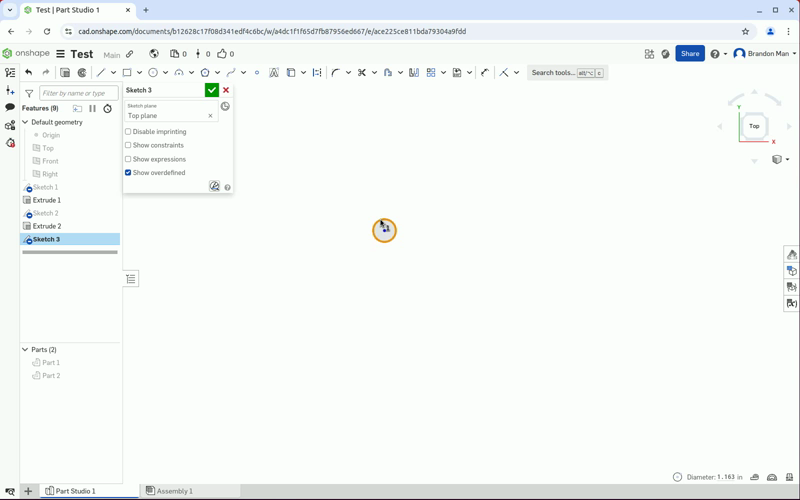
scroll(-6)
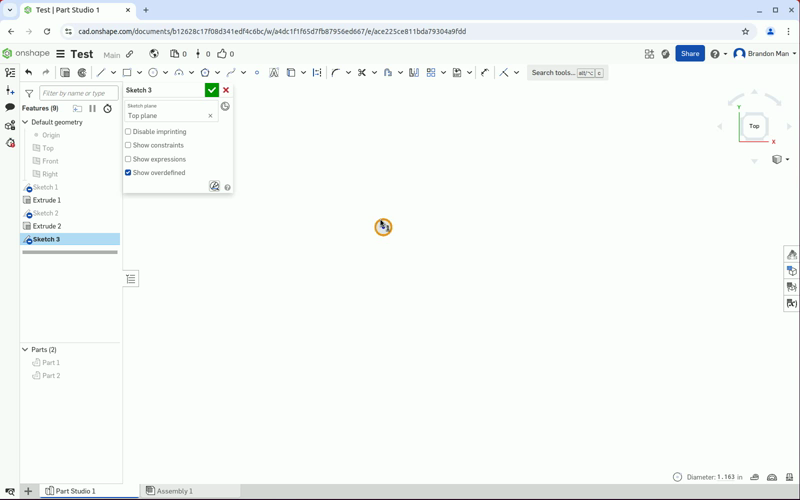
scroll(-6)
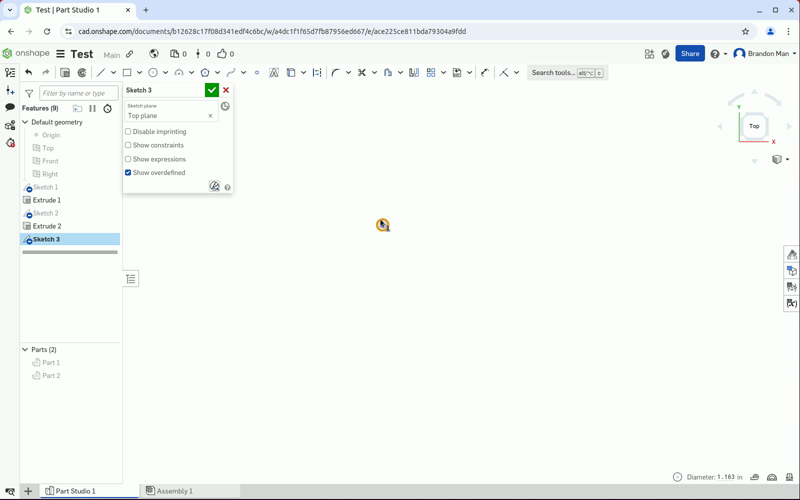
scroll(-6)
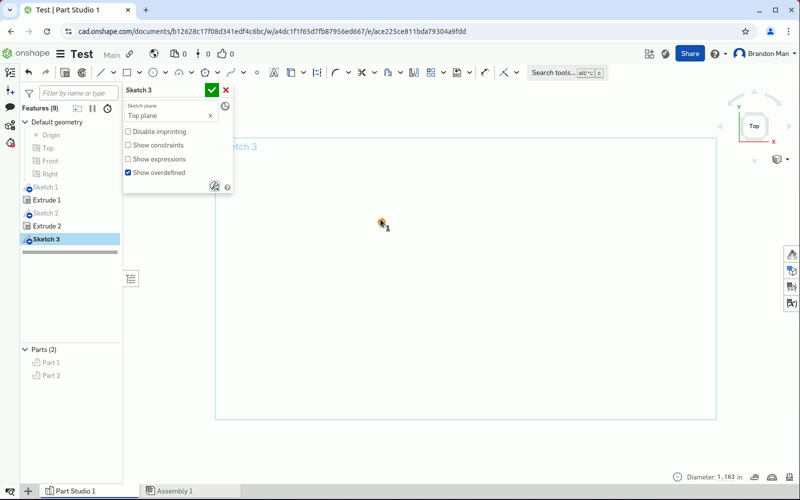
mouse_move(73, 352)
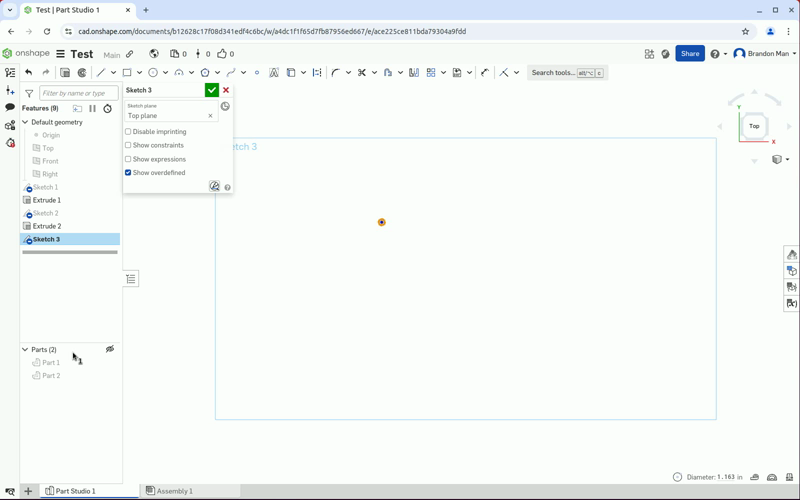
key(shift+y)
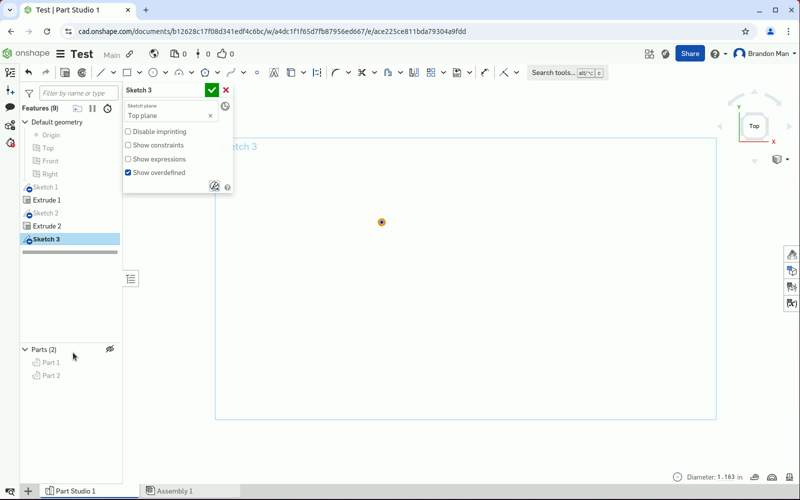
key(shift+e)
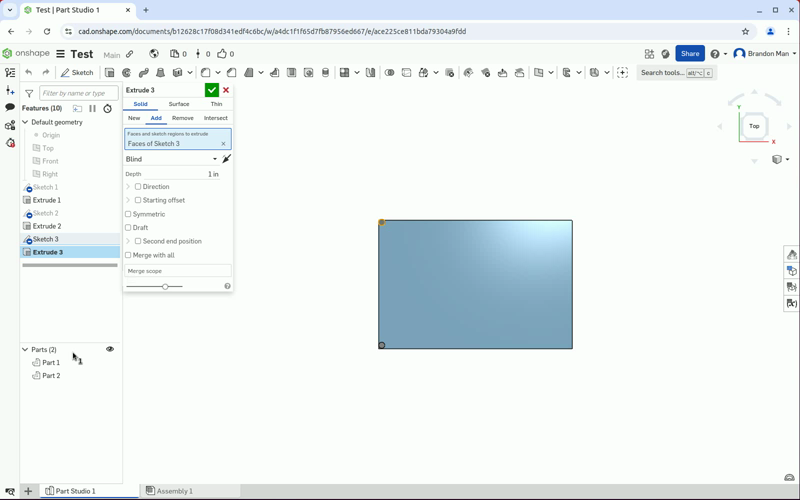
mouse_move(143, 106)
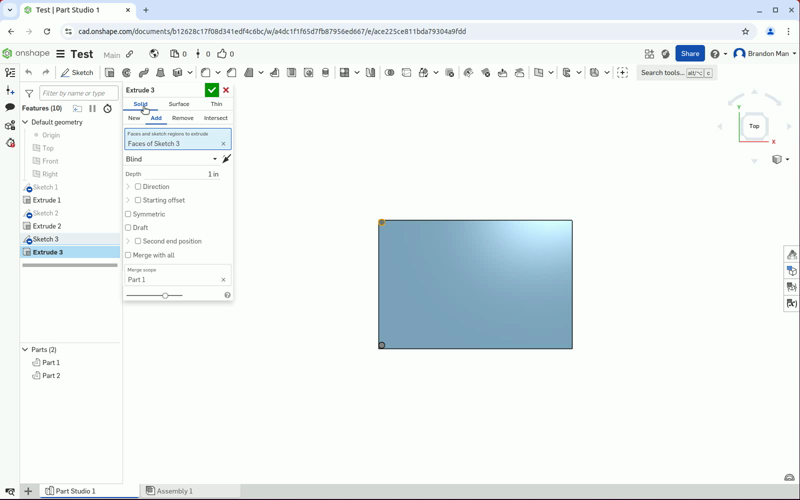
click(143, 106)
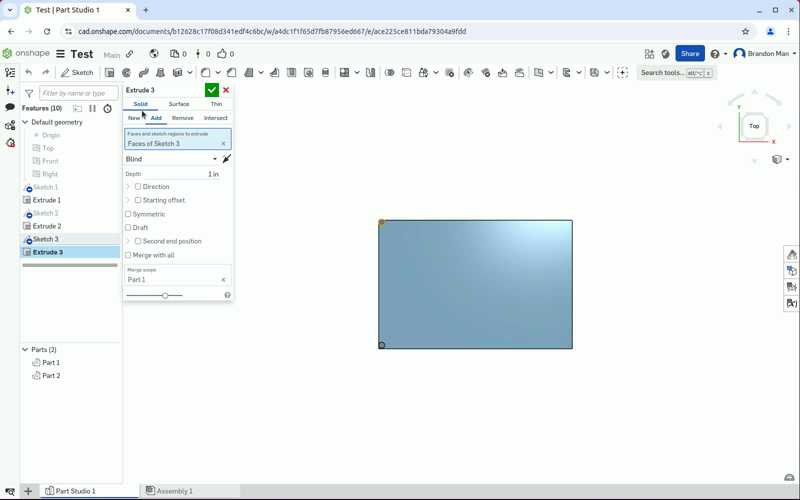
mouse_move(137, 120)
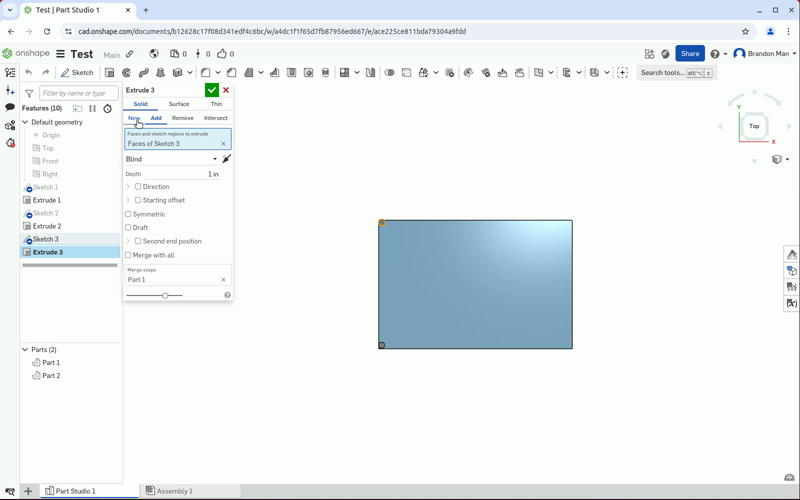
click(137, 120)
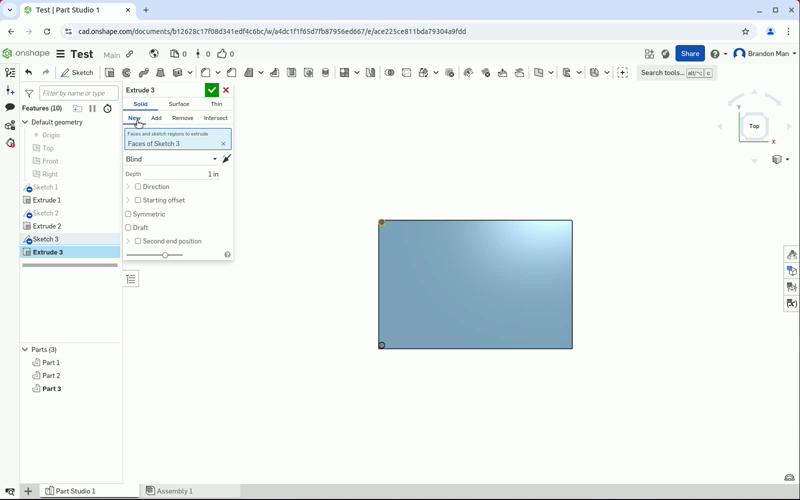
key(tab, 4)
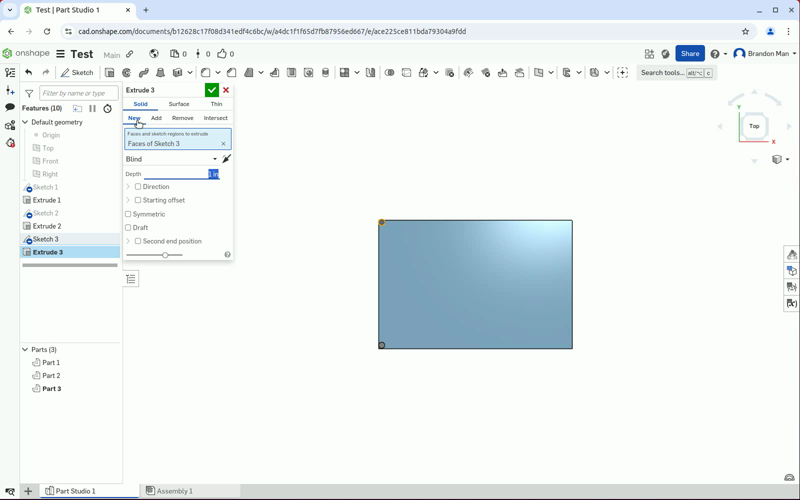
text(3.129)
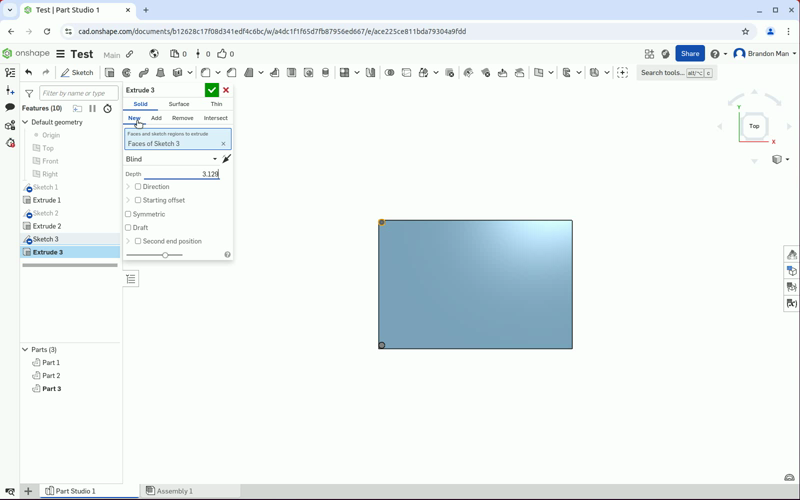
key(enter)
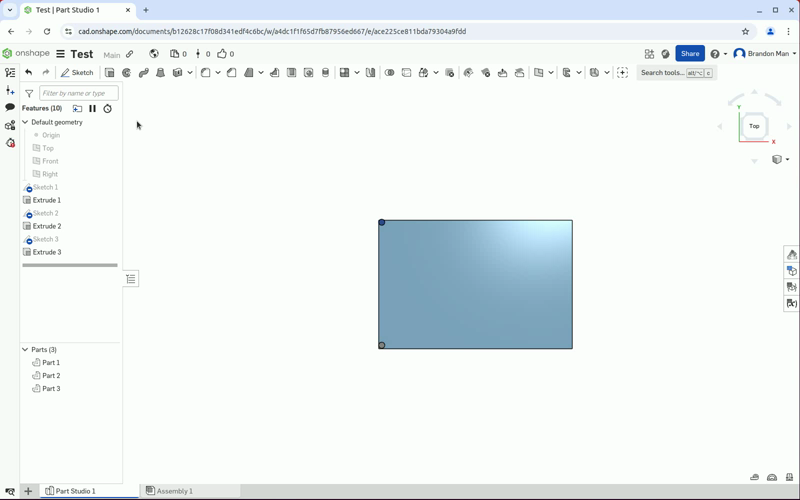
key(shift+h)
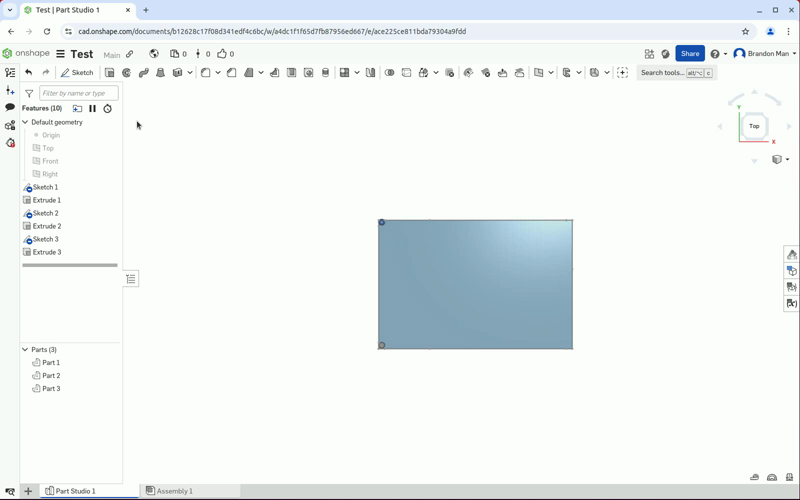
key(shift+h)
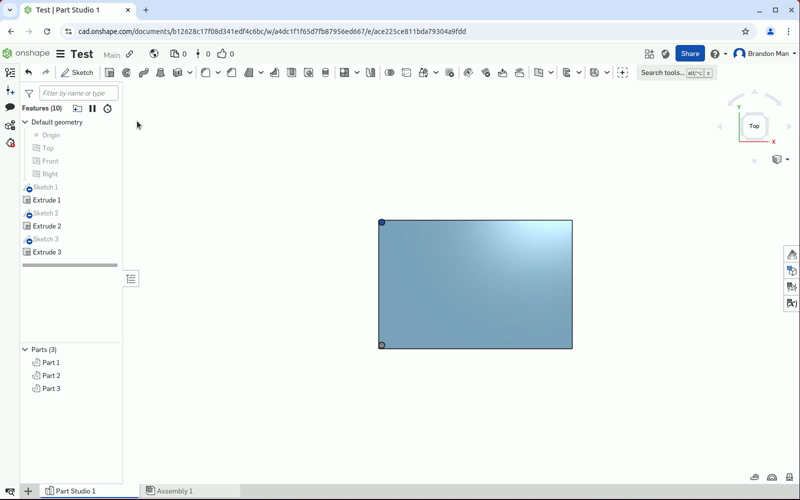
mouse_move(73, 189)
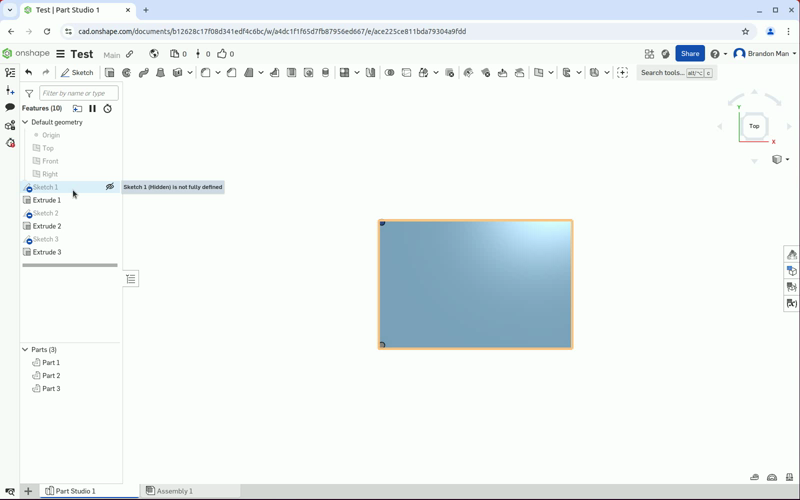
click(73, 189)
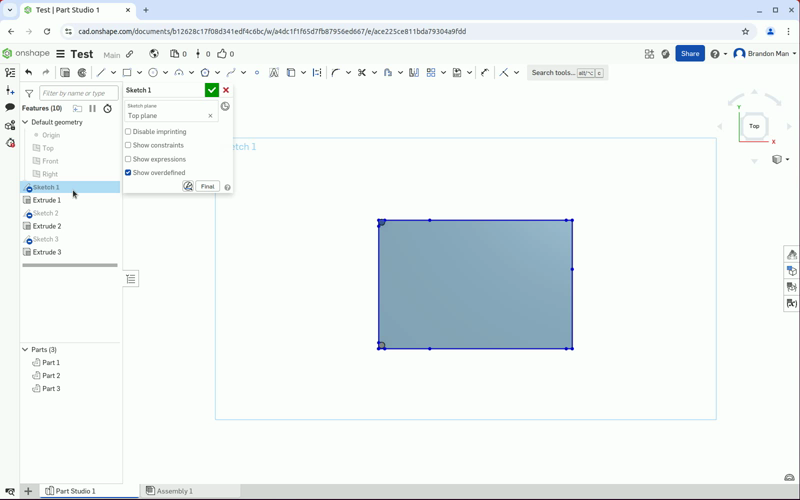
mouse_move(229, 92)
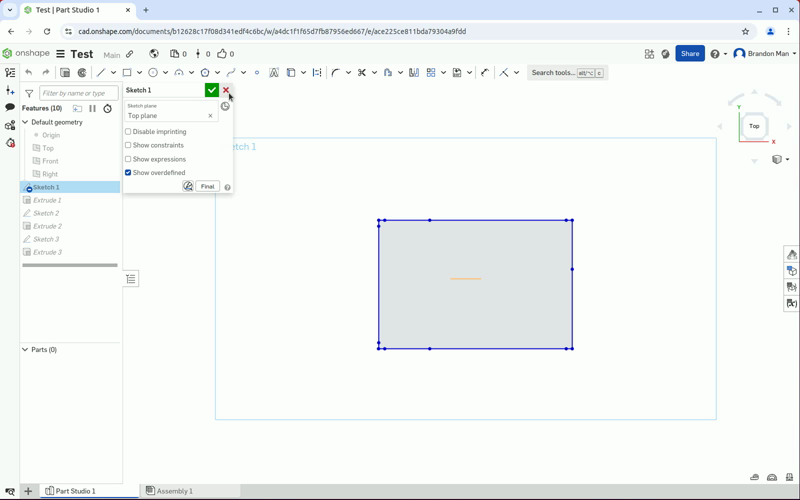
click(229, 92)
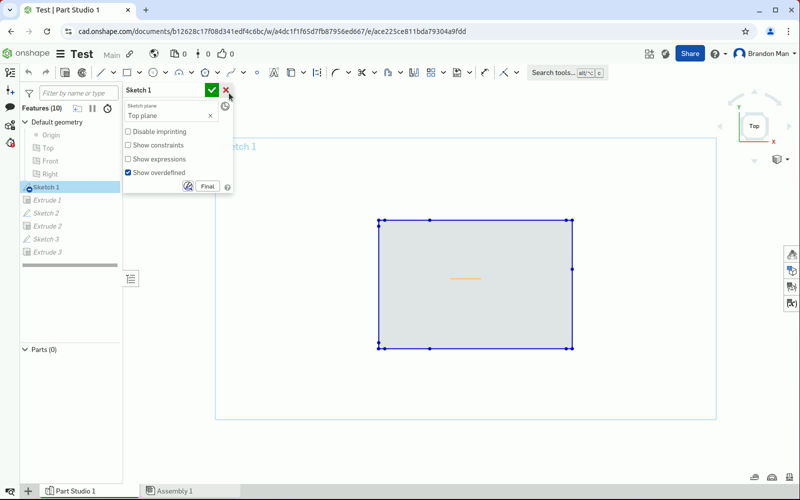
key(shift+s)
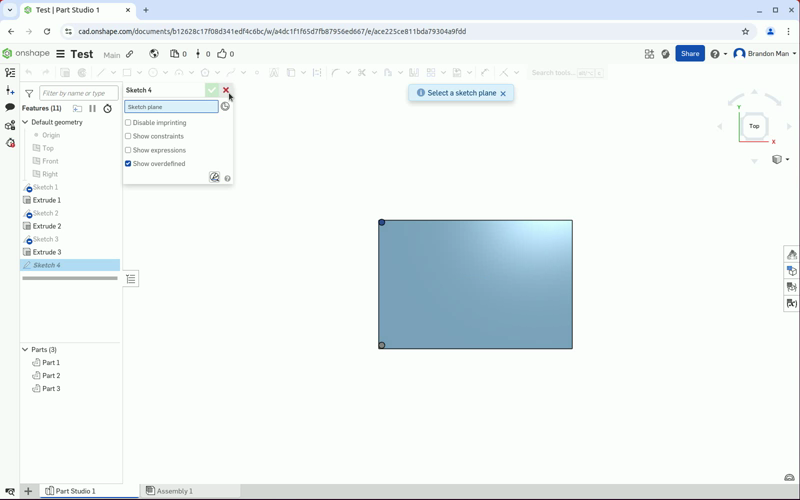
mouse_move(73, 150)
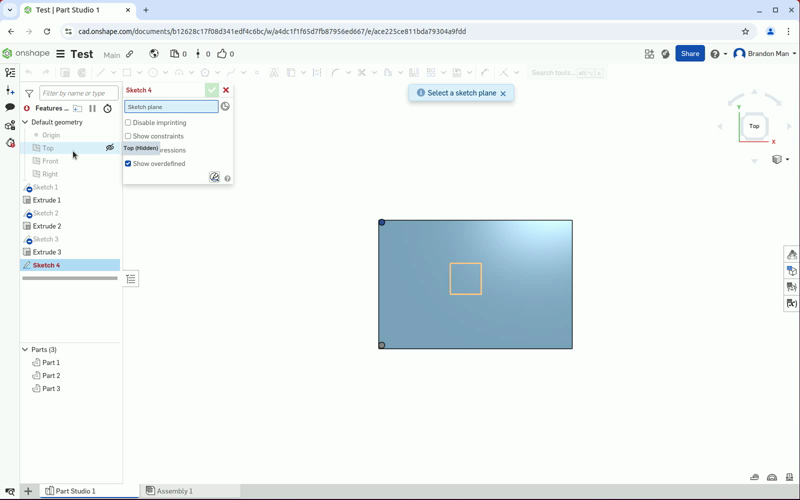
click(73, 150)
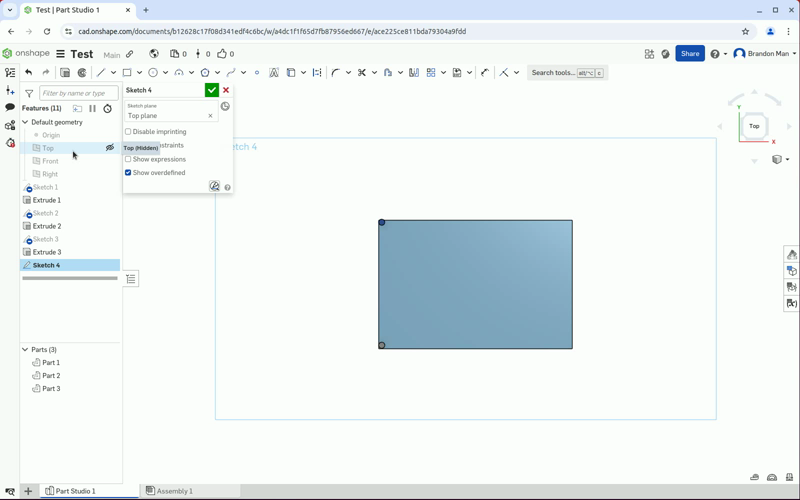
mouse_move(73, 352)
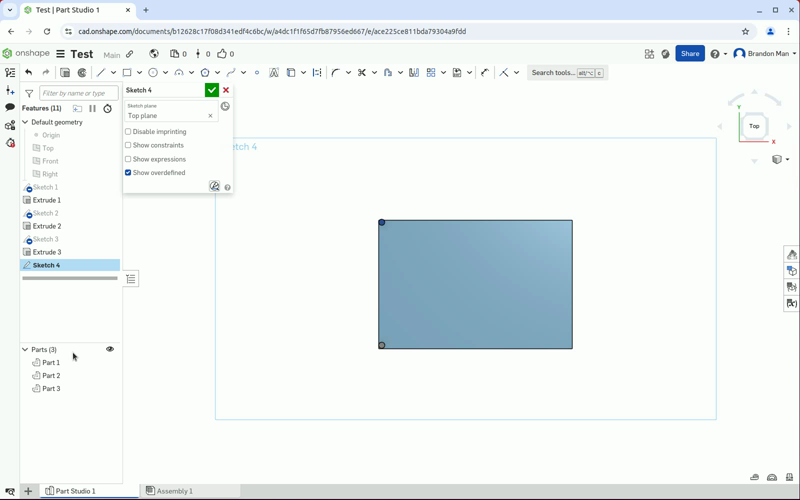
key(y)
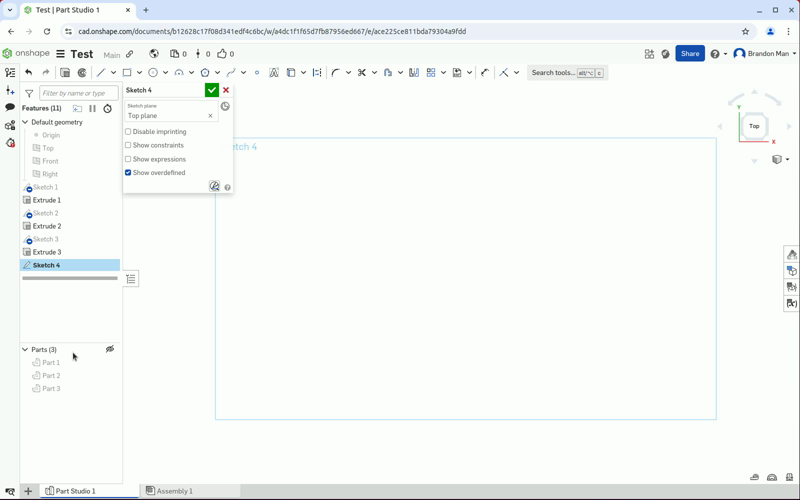
key(c)
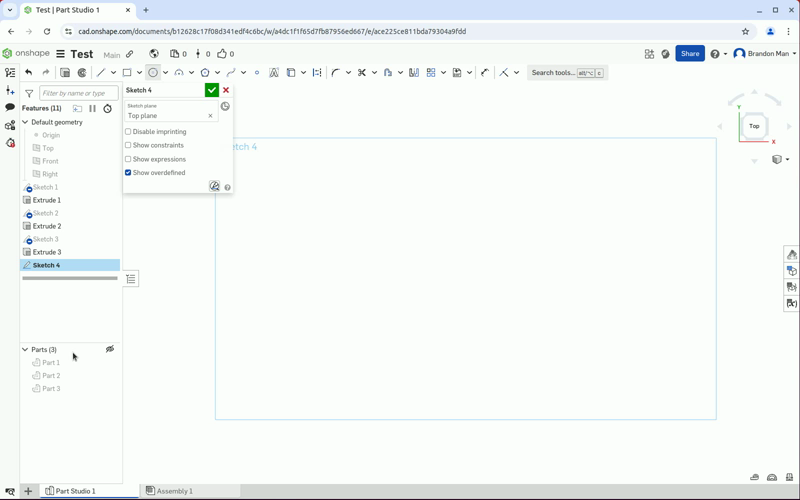
key_down(shift)
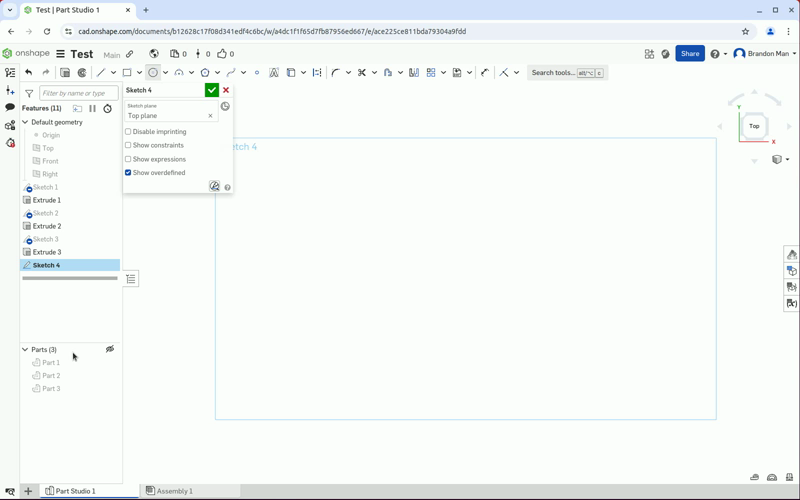
mouse_move(570, 222)
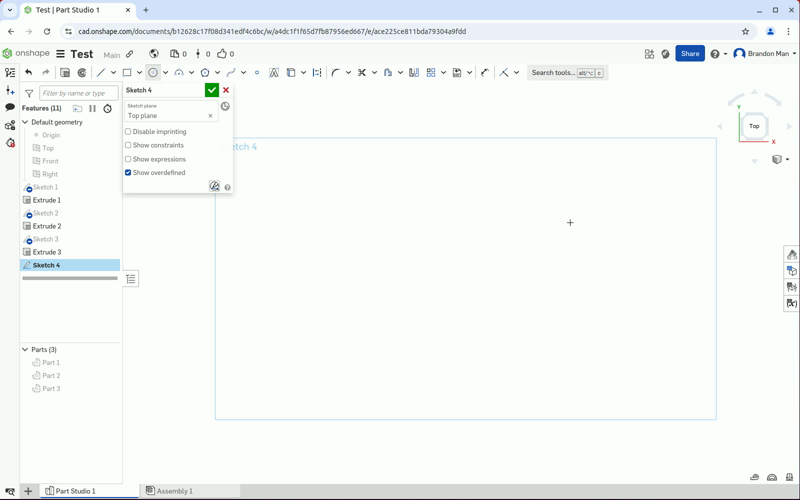
click(570, 222)
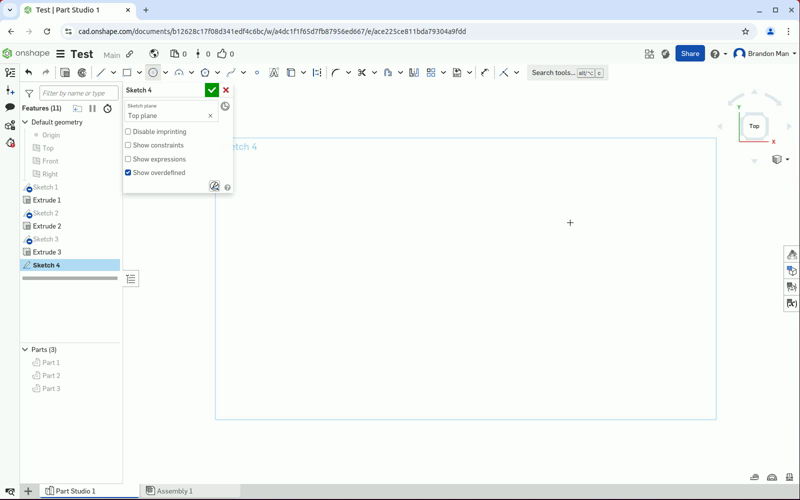
key_up(shift)
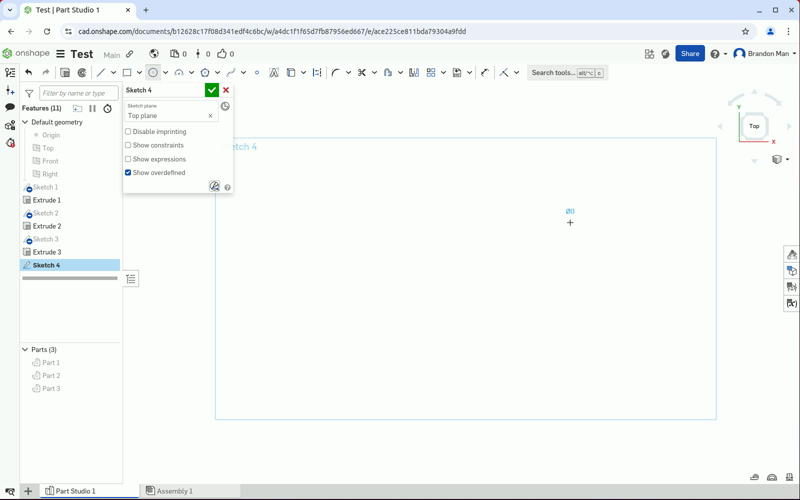
mouse_move(573, 222)
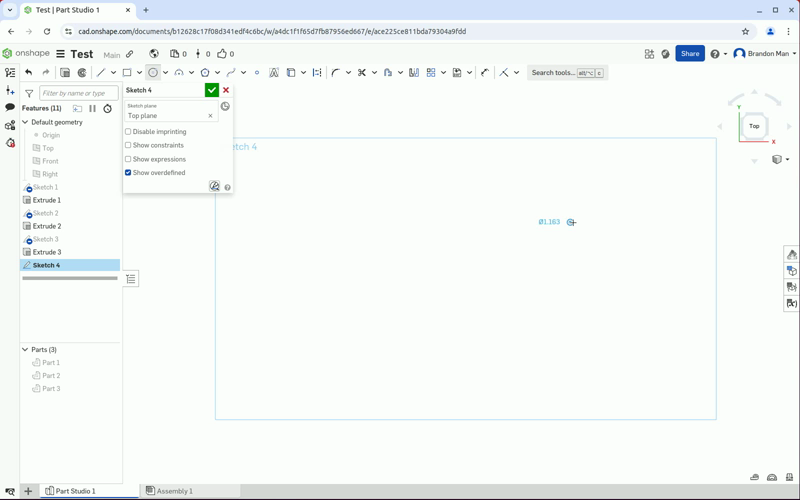
click(573, 222)
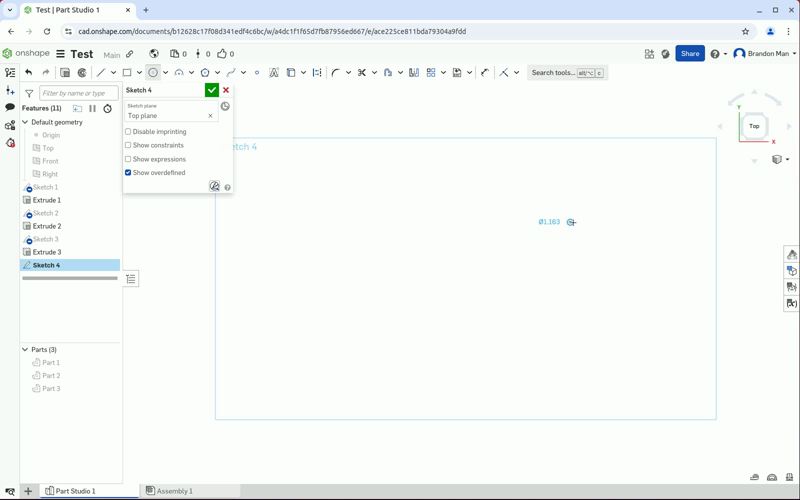
key(esc)
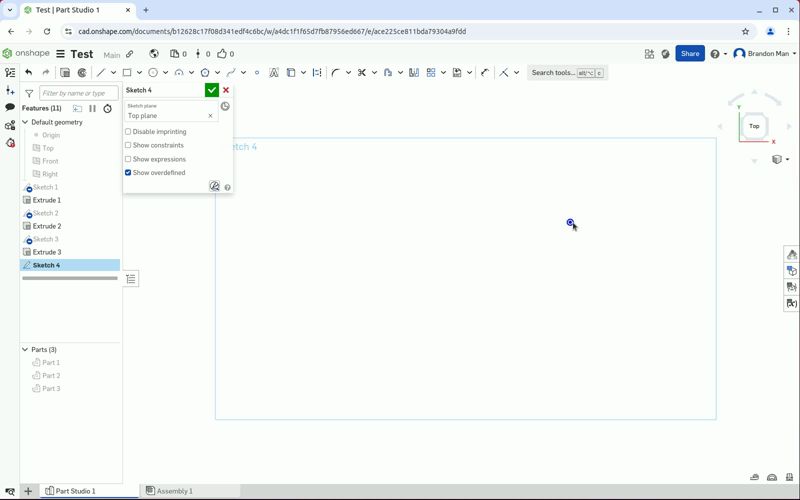
mouse_move(569, 219)
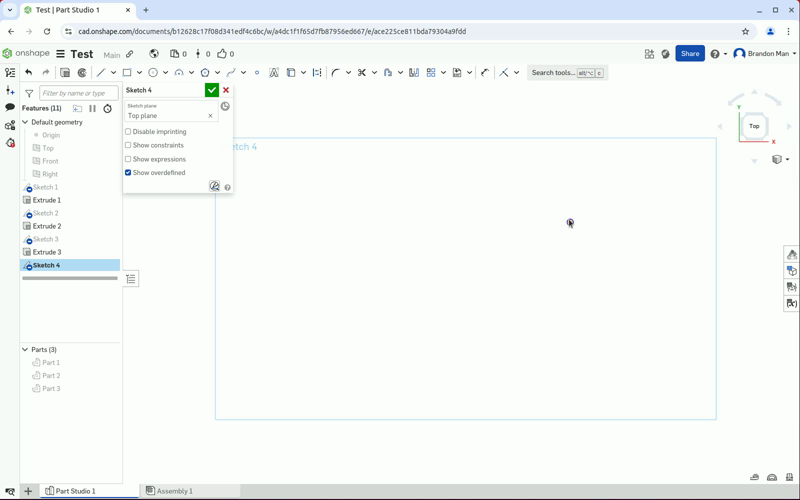
scroll(6)
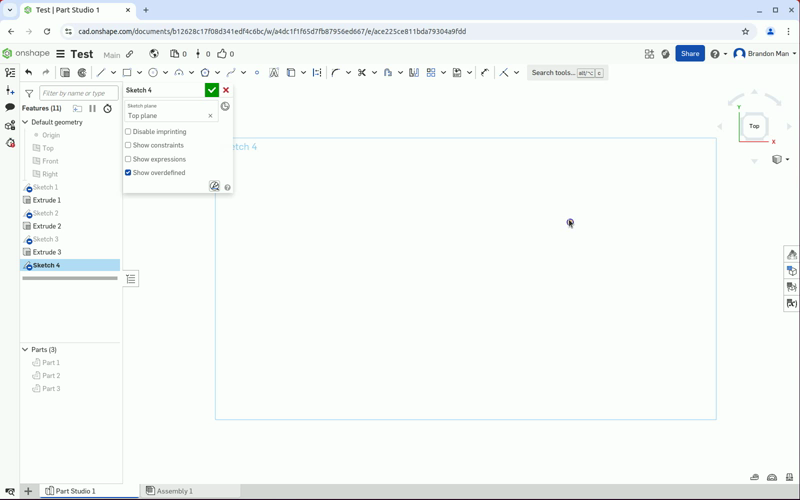
scroll(6)
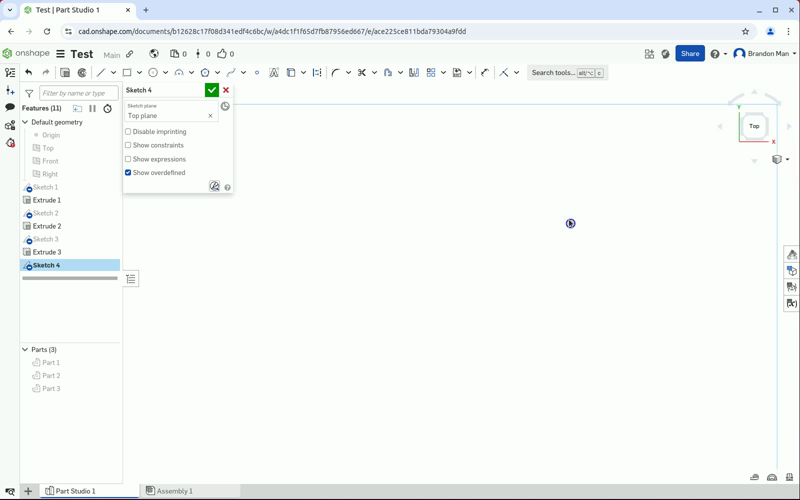
scroll(6)
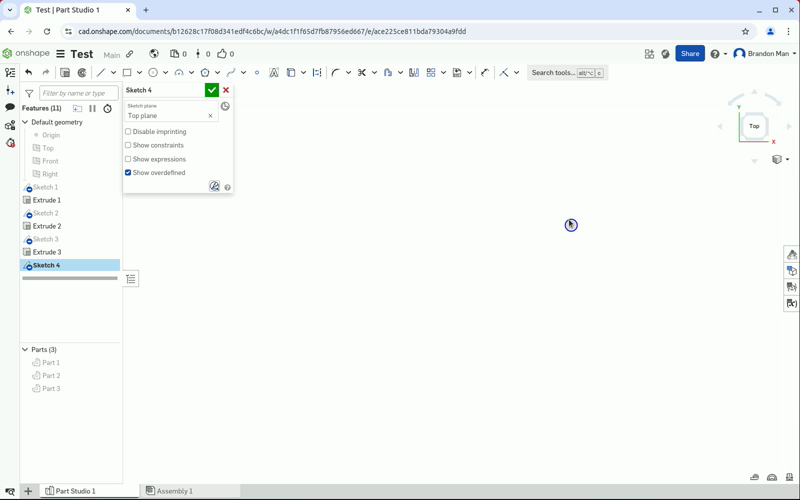
scroll(6)
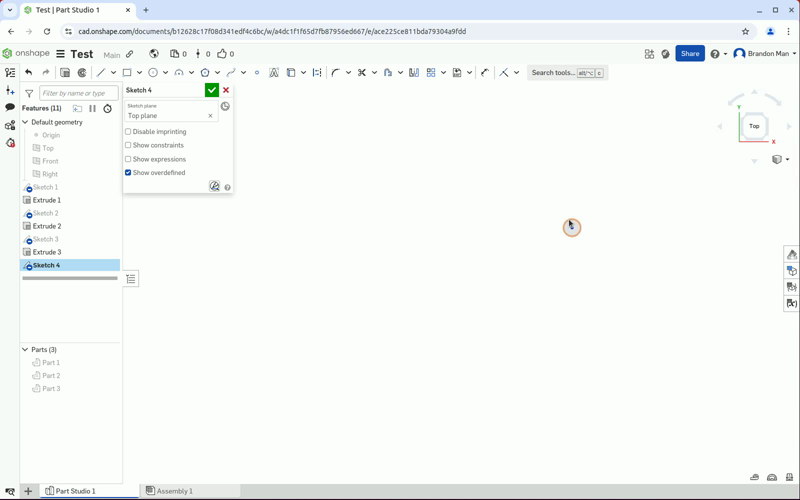
scroll(6)
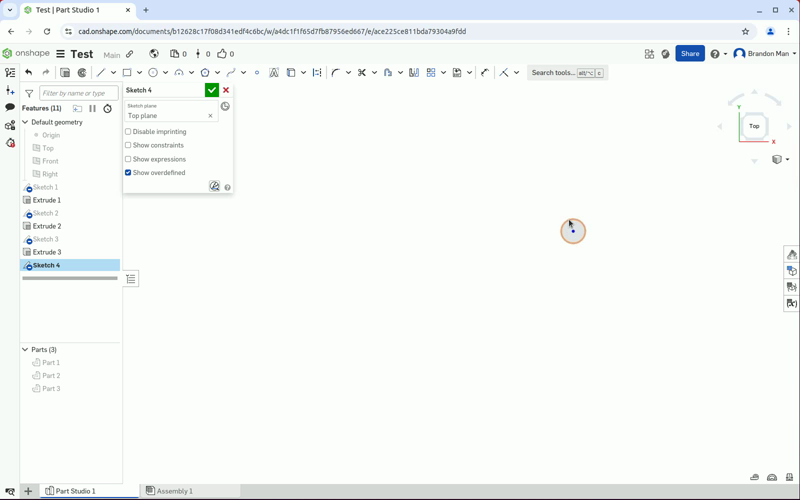
scroll(6)
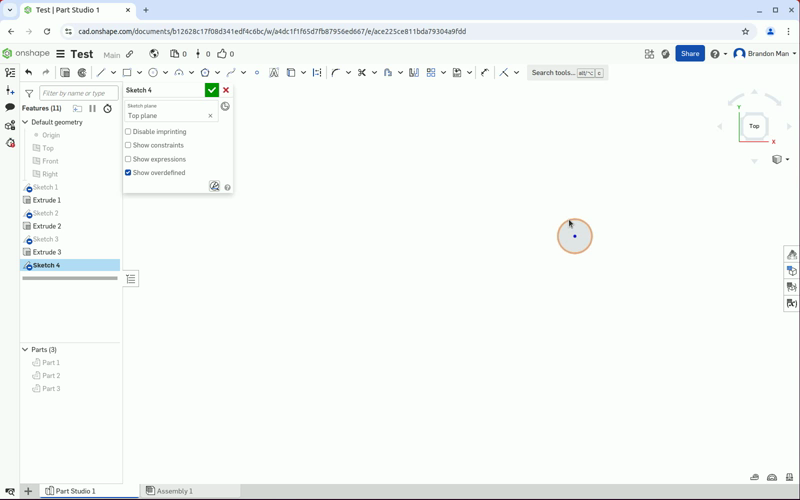
scroll(6)
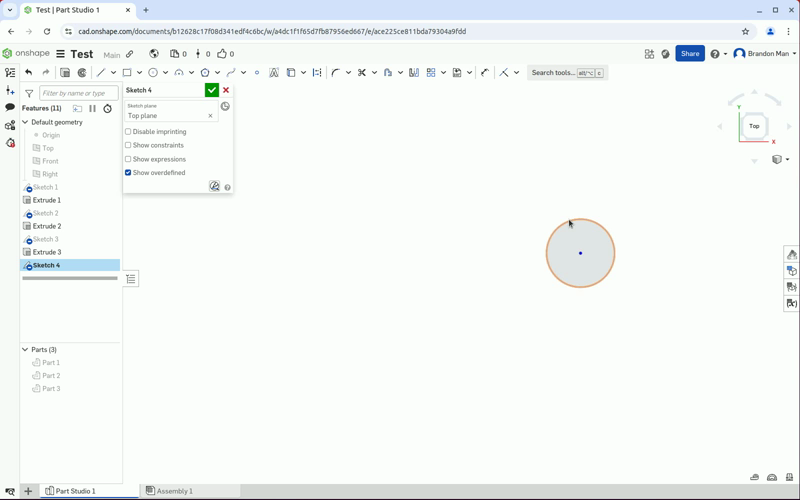
click(569, 219)
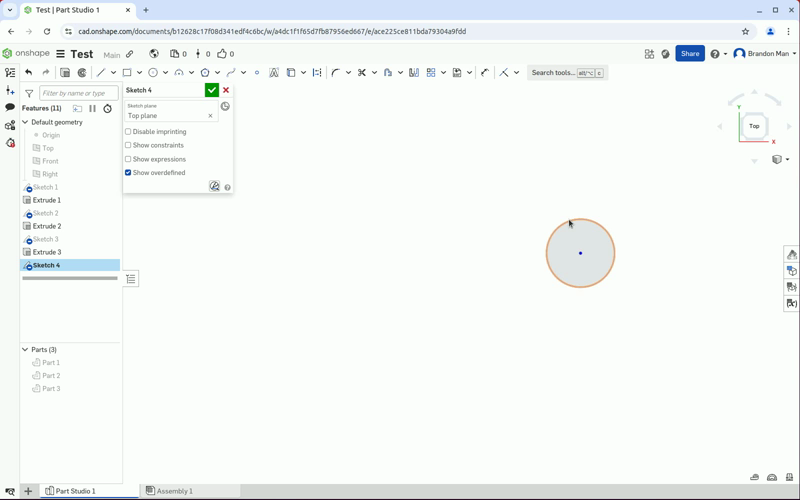
scroll(-6)
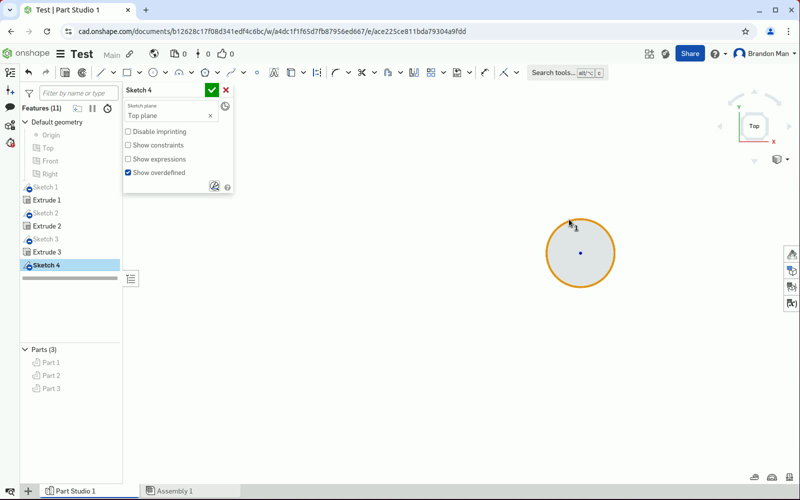
scroll(-6)
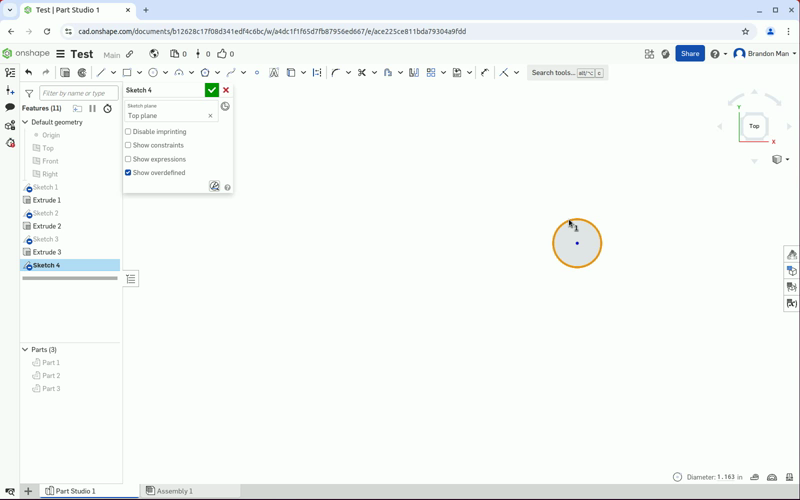
scroll(-6)
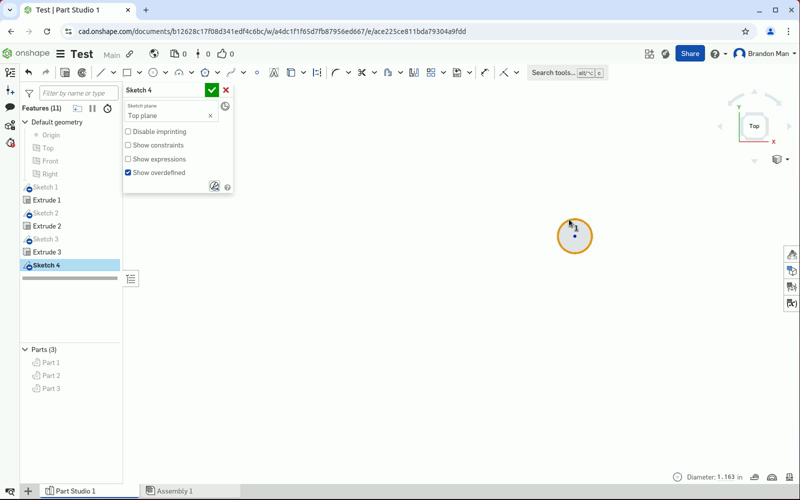
scroll(-6)
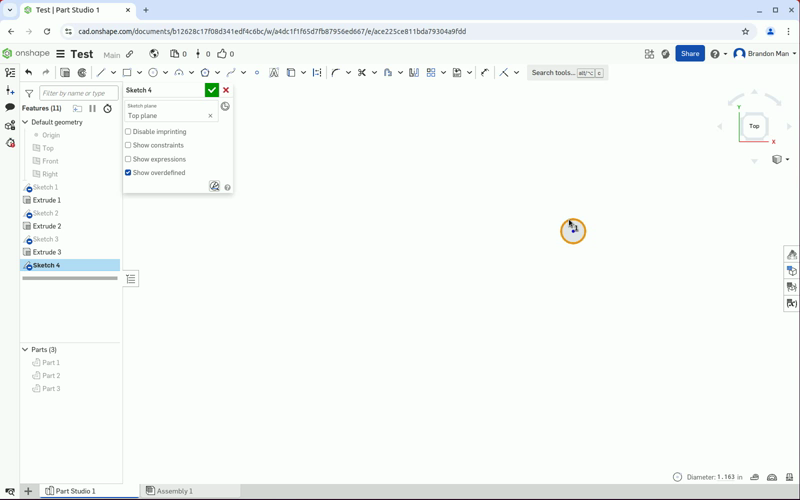
scroll(-6)
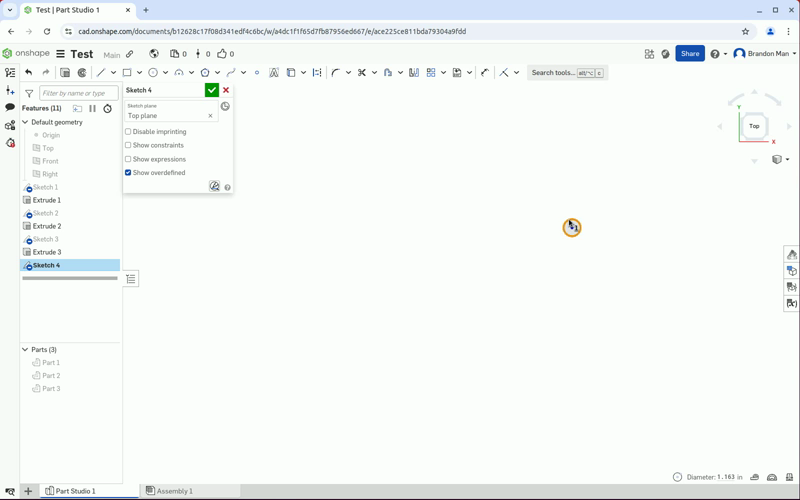
scroll(-6)
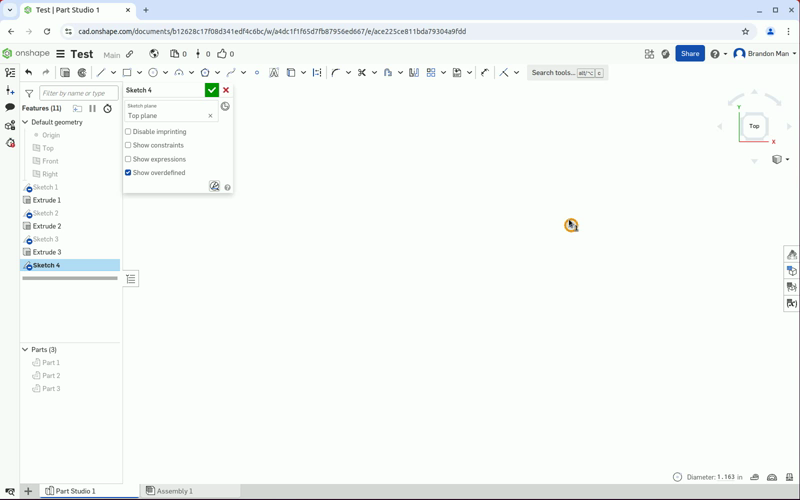
scroll(-6)
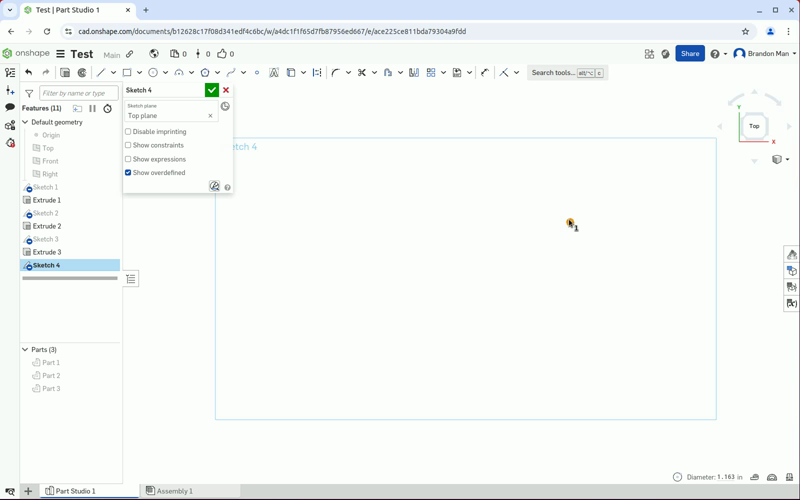
mouse_move(73, 352)
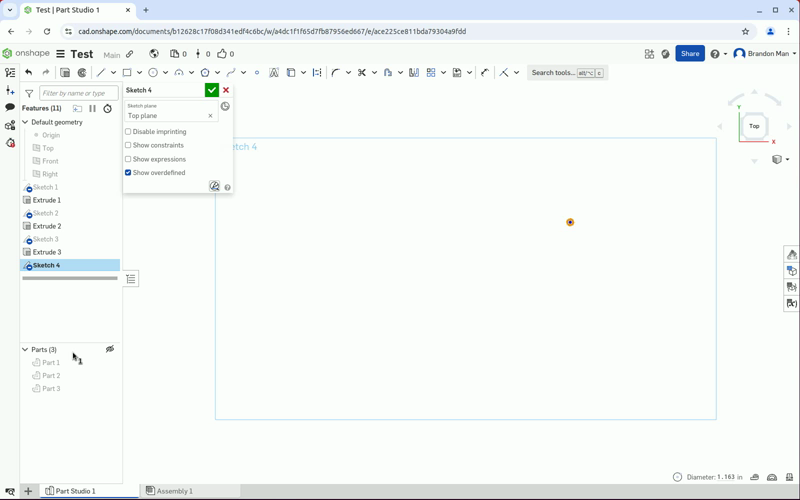
key(shift+y)
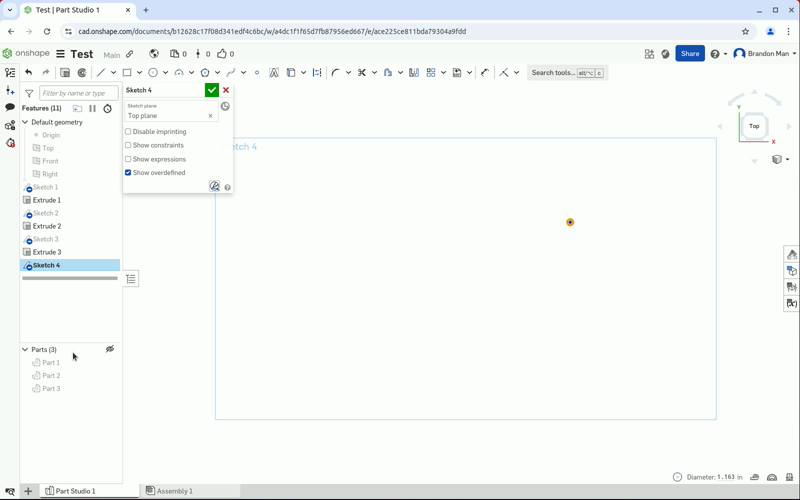
key(shift+e)
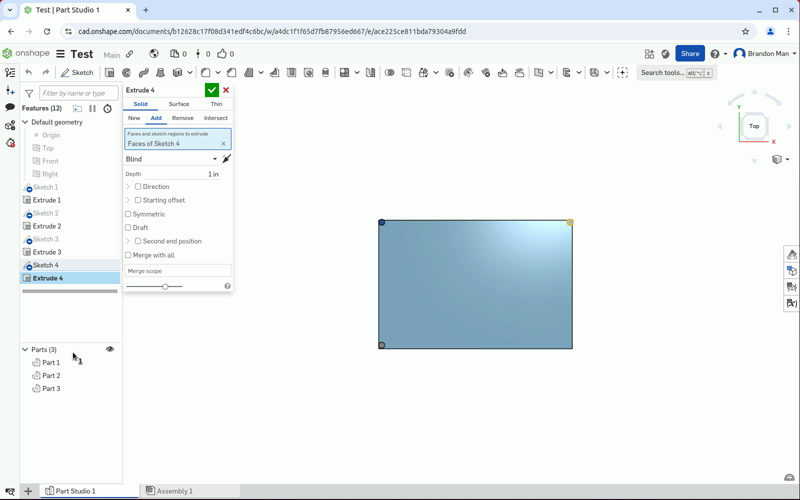
mouse_move(143, 106)
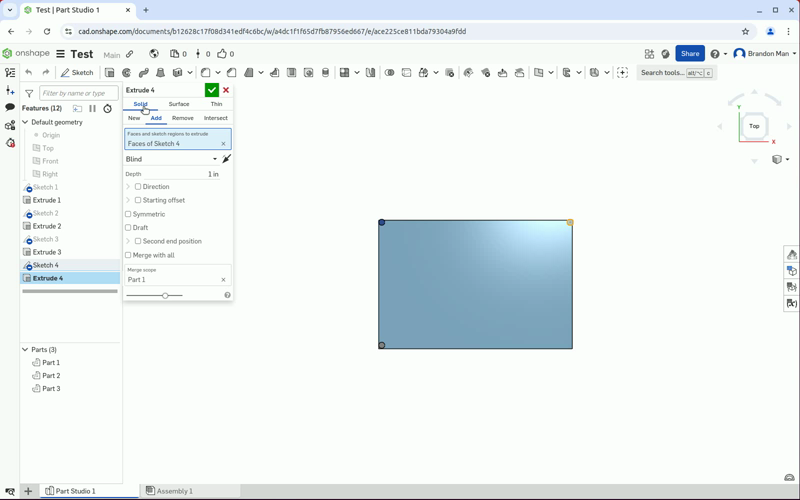
click(143, 106)
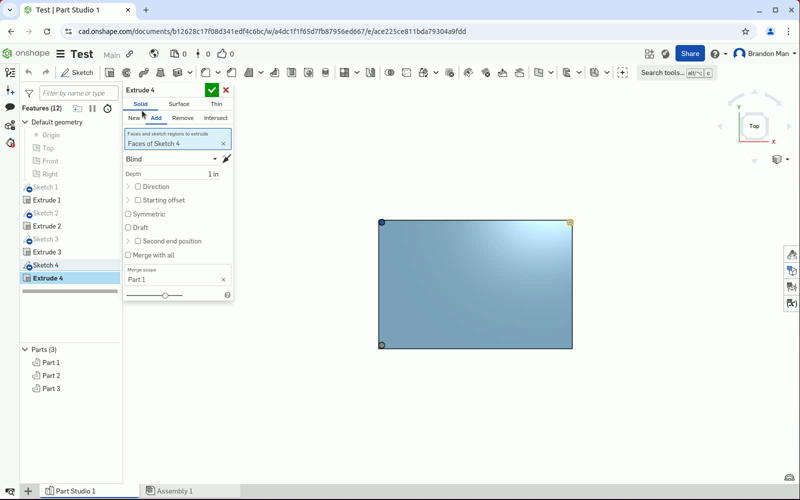
mouse_move(137, 120)
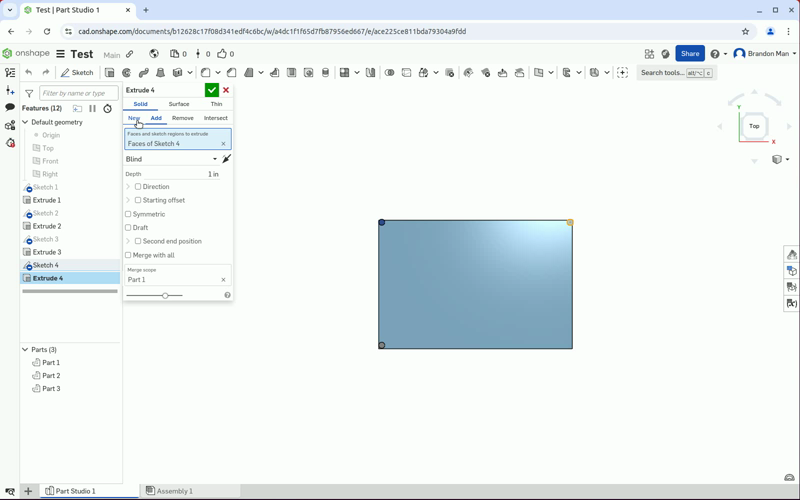
click(137, 120)
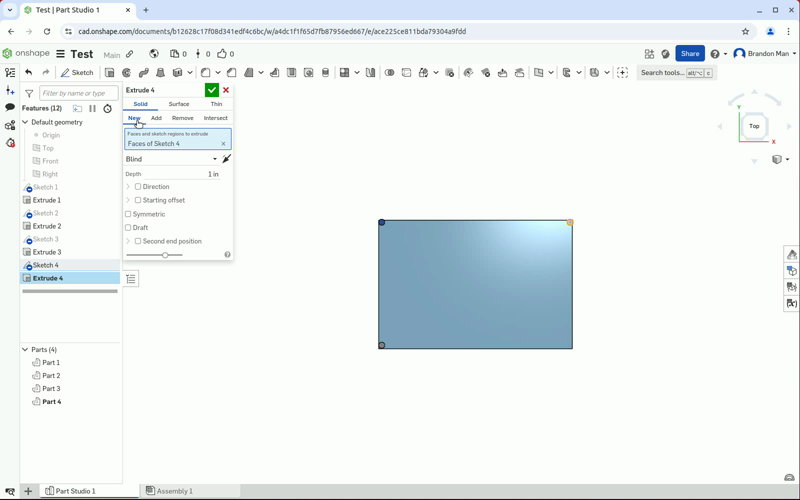
key(tab, 4)
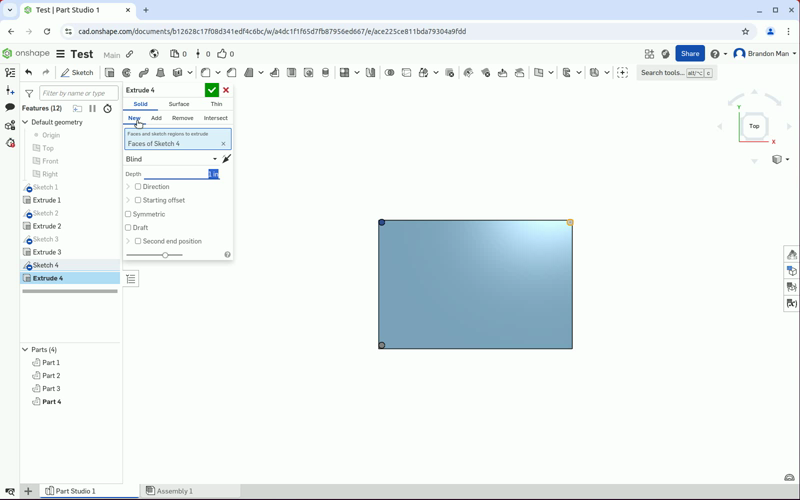
text(3.129)
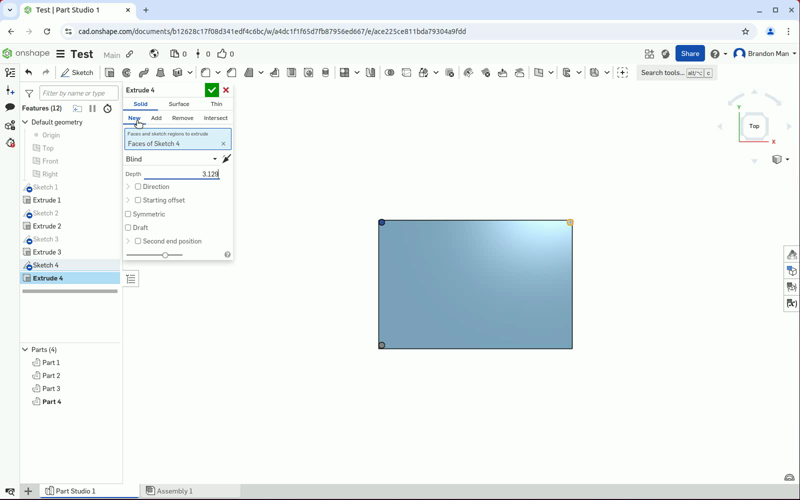
key(enter)
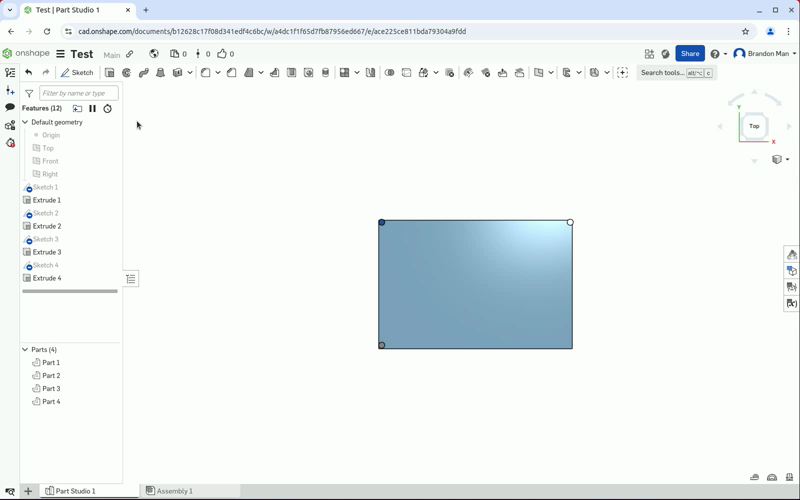
key(shift+h)
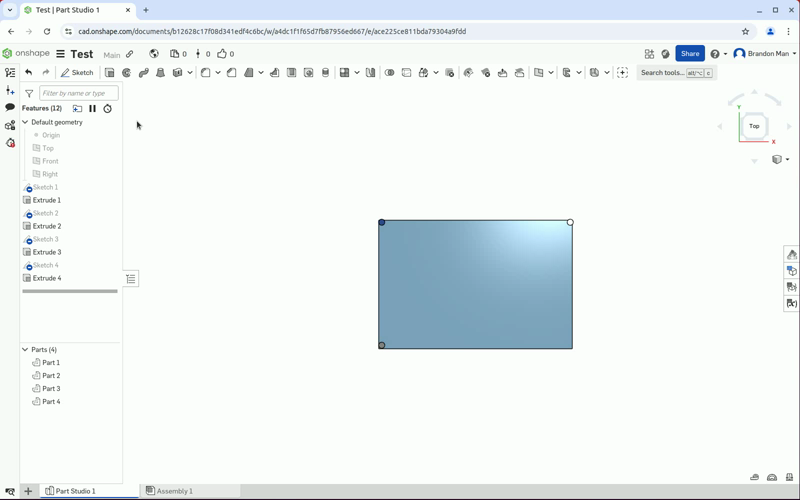
key(shift+h)
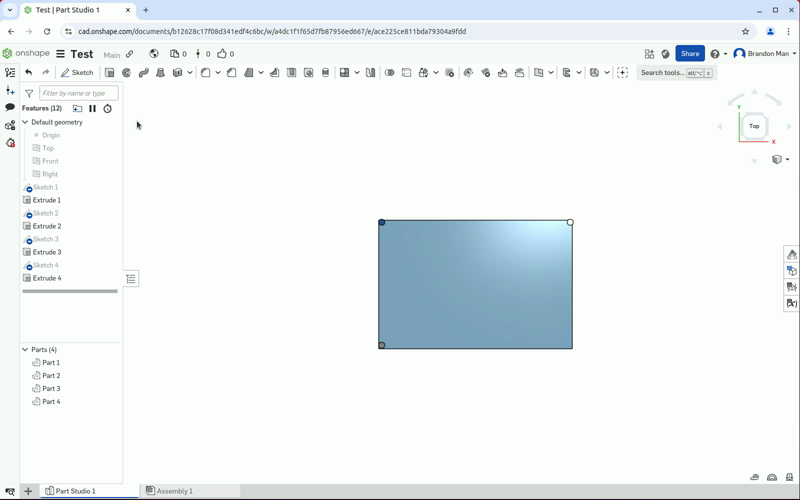
mouse_move(73, 189)
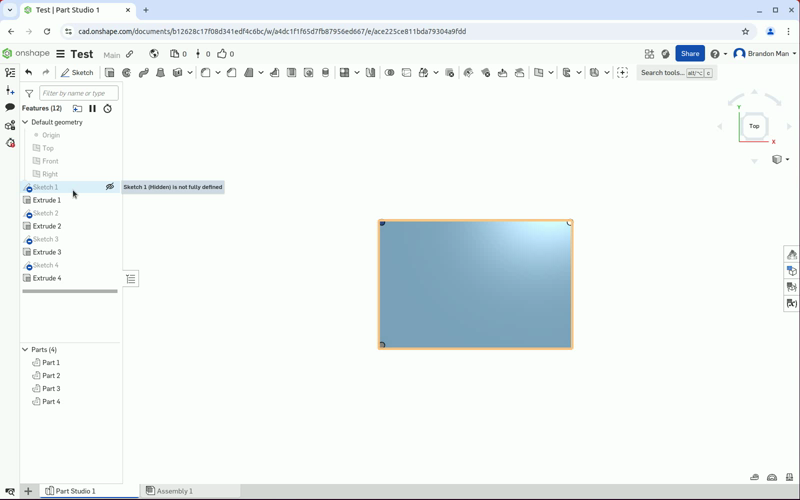
click(73, 189)
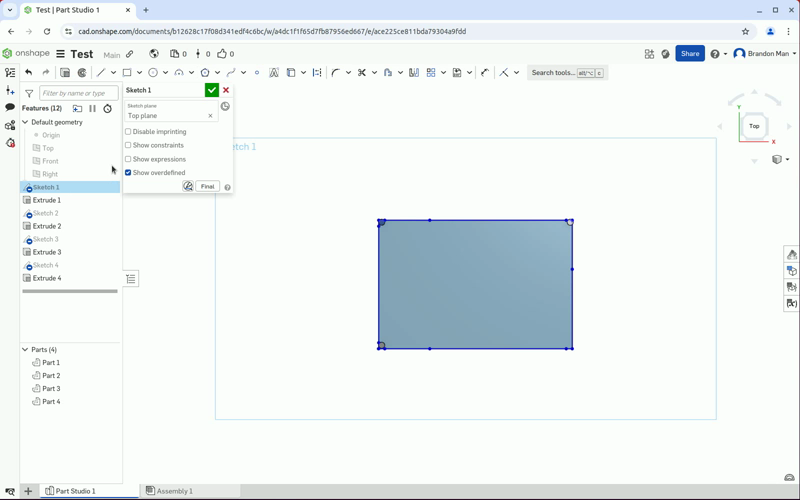
mouse_move(229, 92)
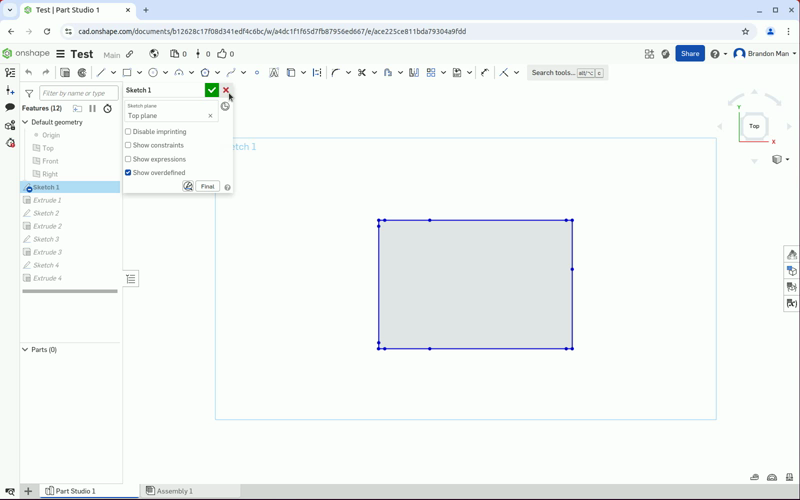
click(229, 92)
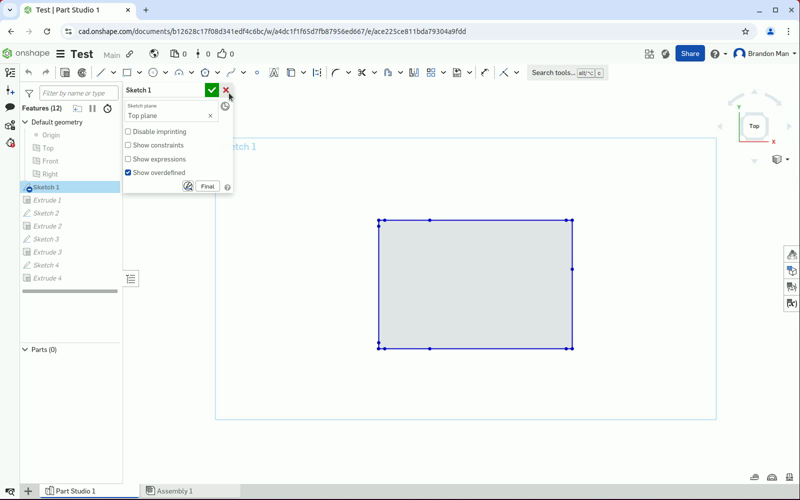
key(shift+s)
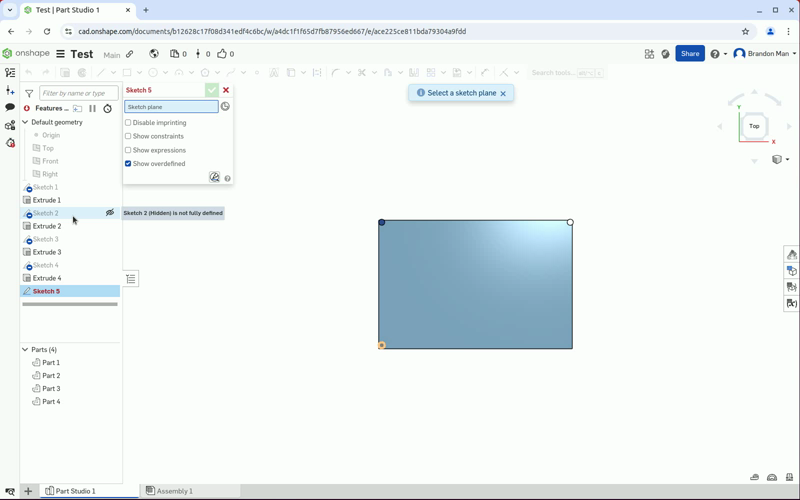
scroll(3)
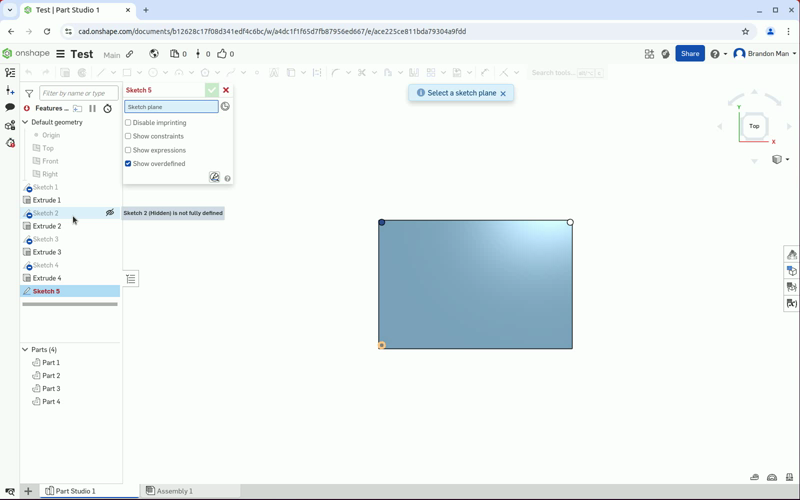
mouse_move(73, 150)
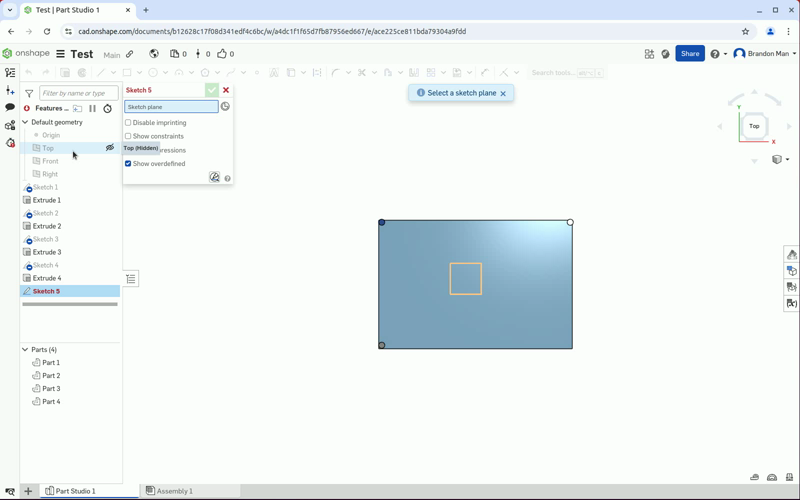
click(73, 150)
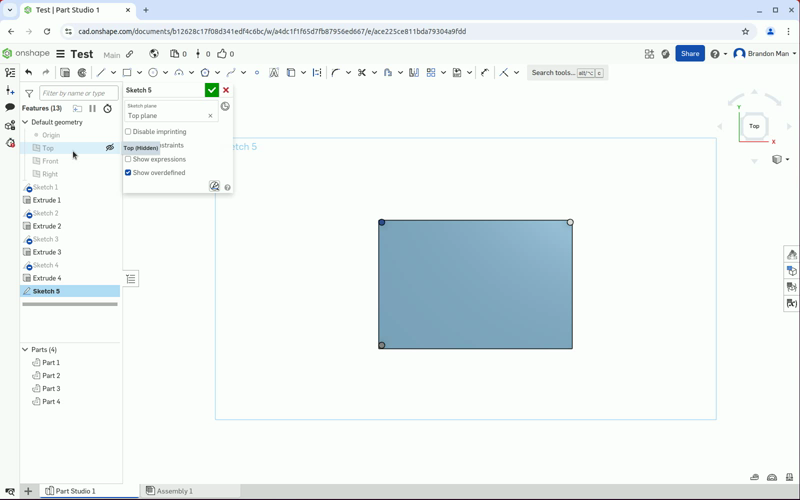
mouse_move(73, 352)
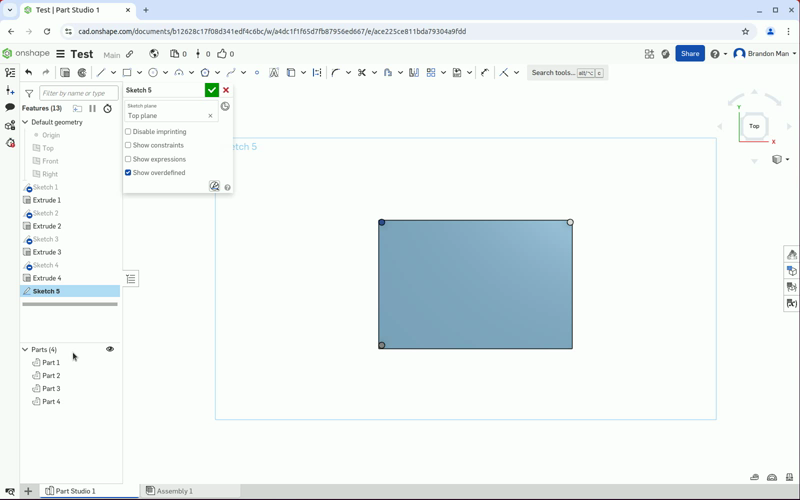
key(y)
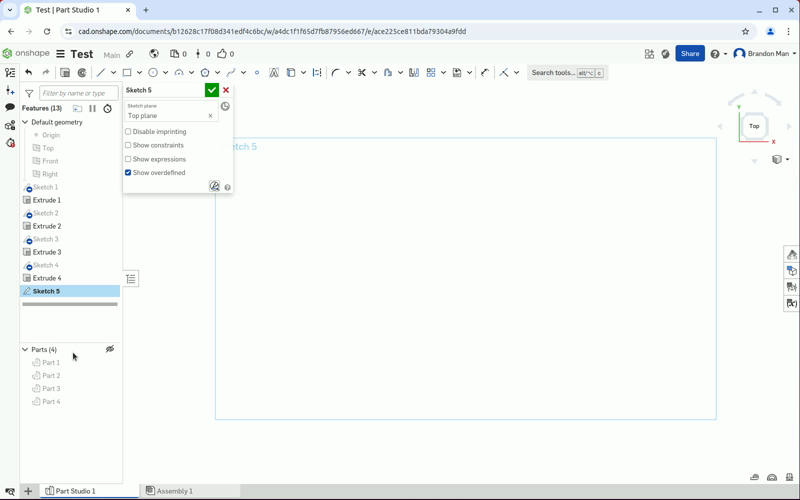
key(c)
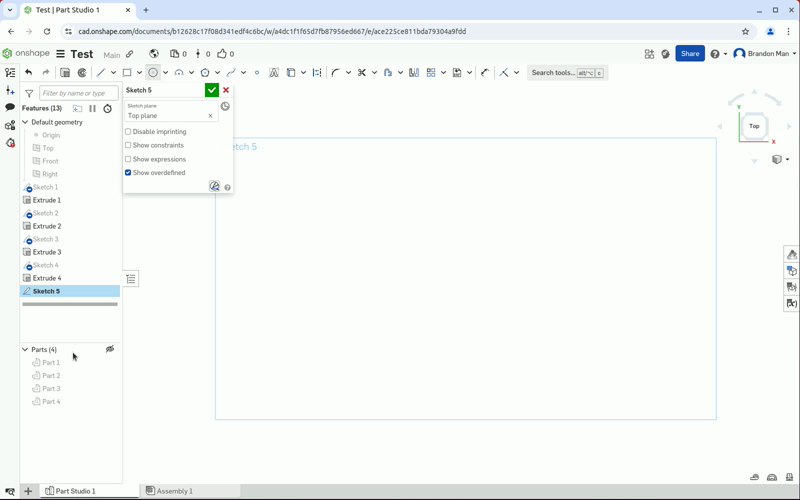
key_down(shift)
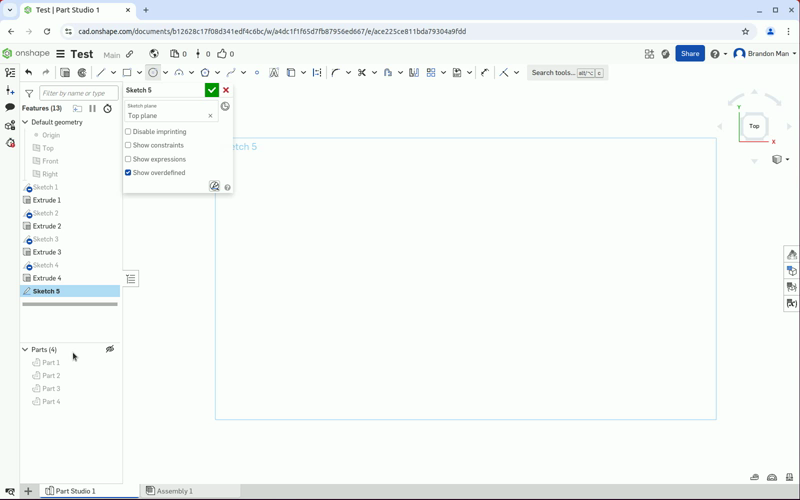
mouse_move(570, 345)
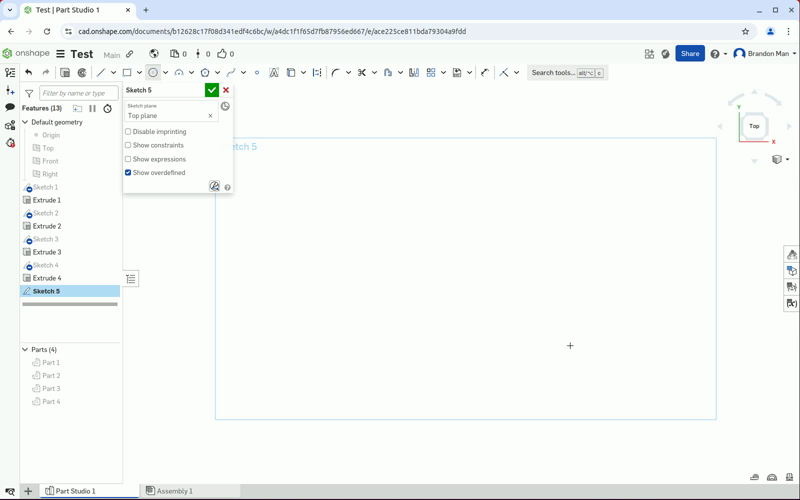
click(570, 345)
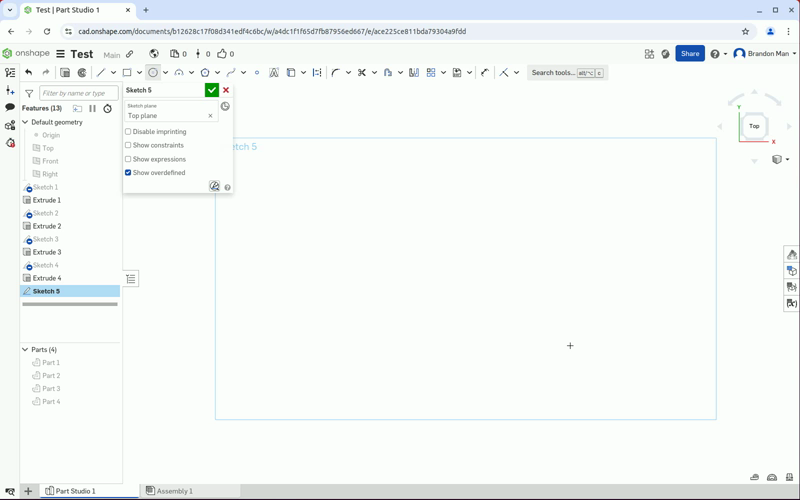
key_up(shift)
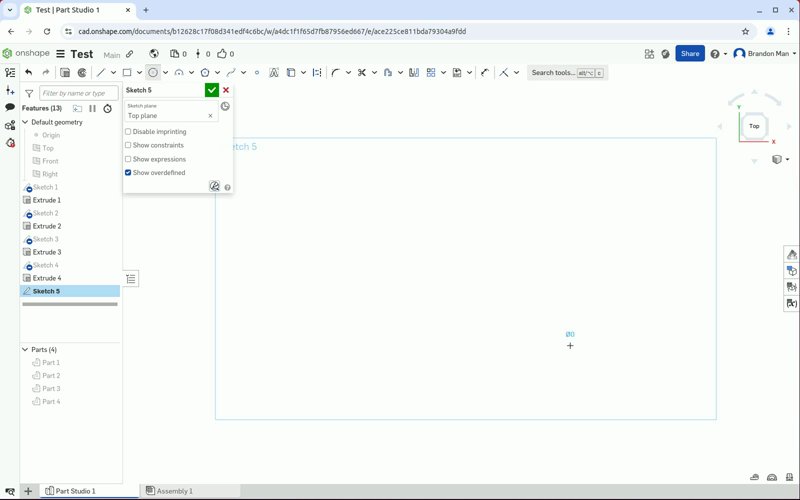
mouse_move(573, 345)
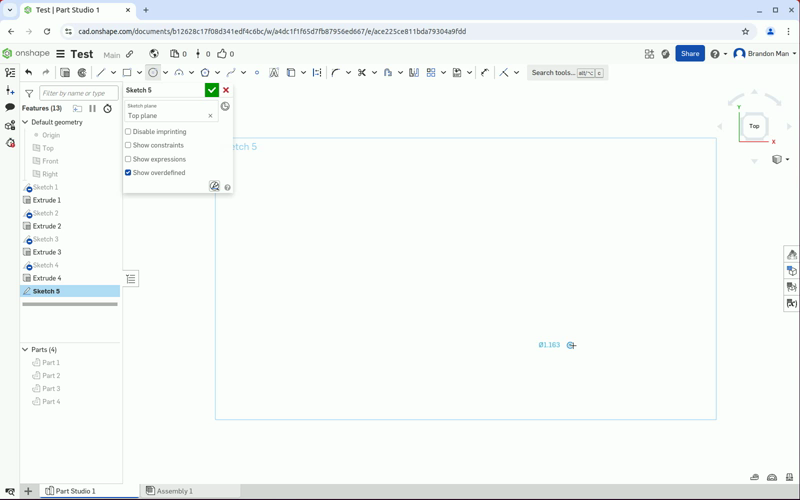
click(573, 345)
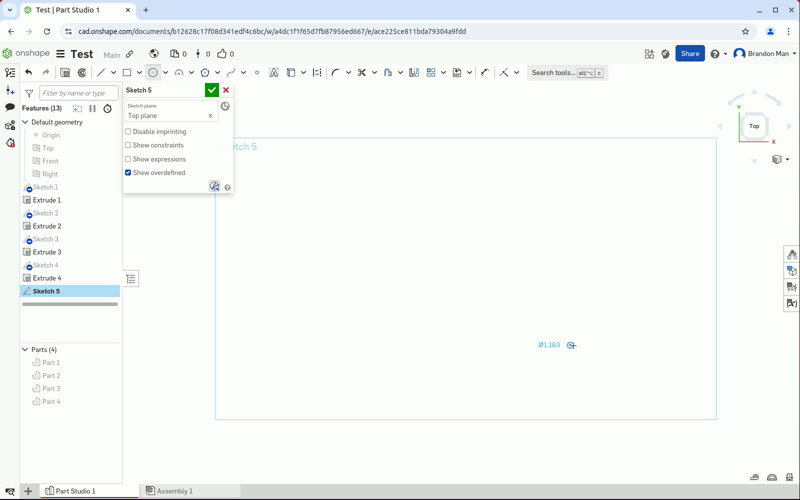
key(esc)
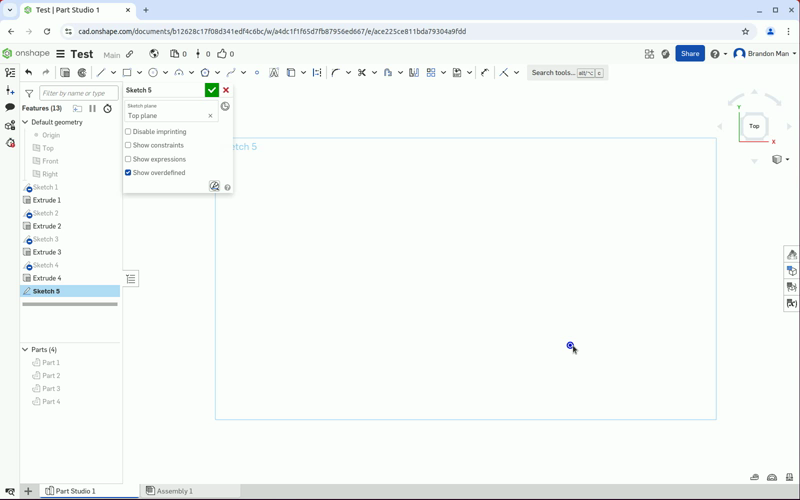
mouse_move(569, 346)
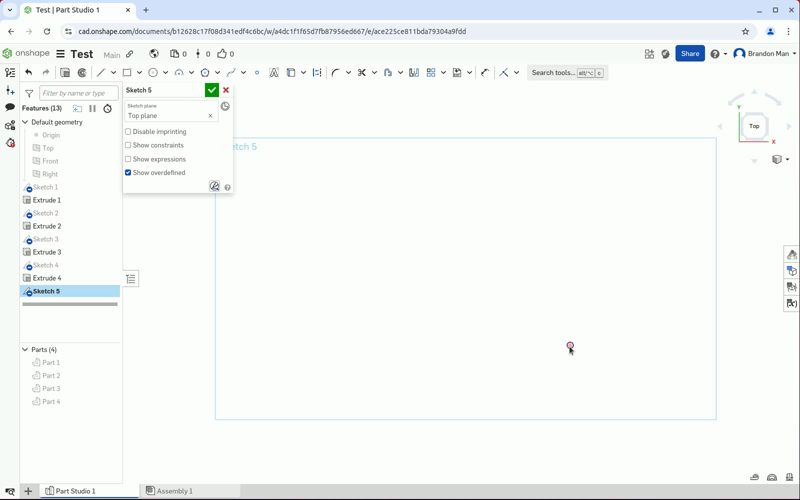
scroll(6)
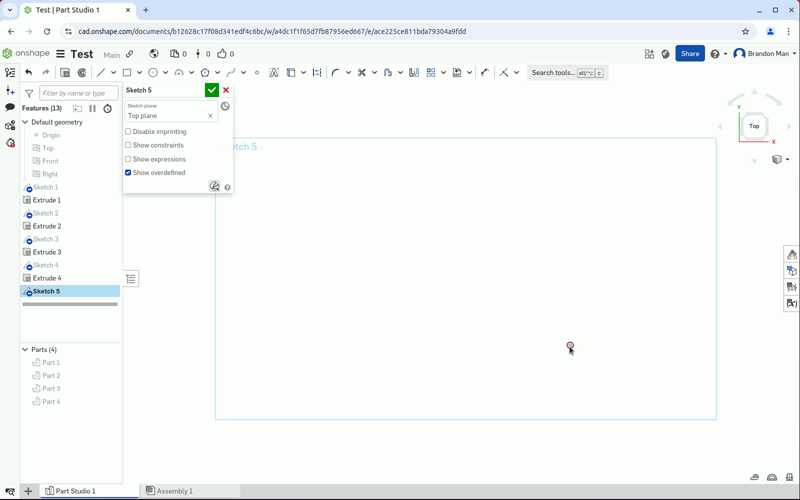
scroll(6)
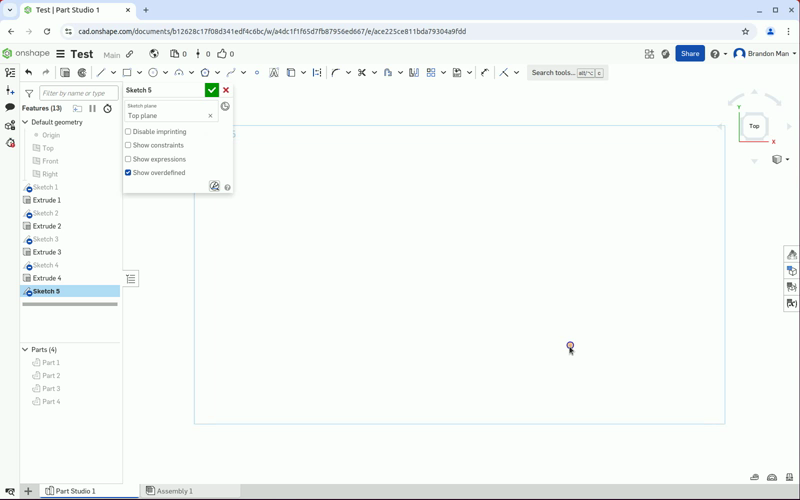
scroll(6)
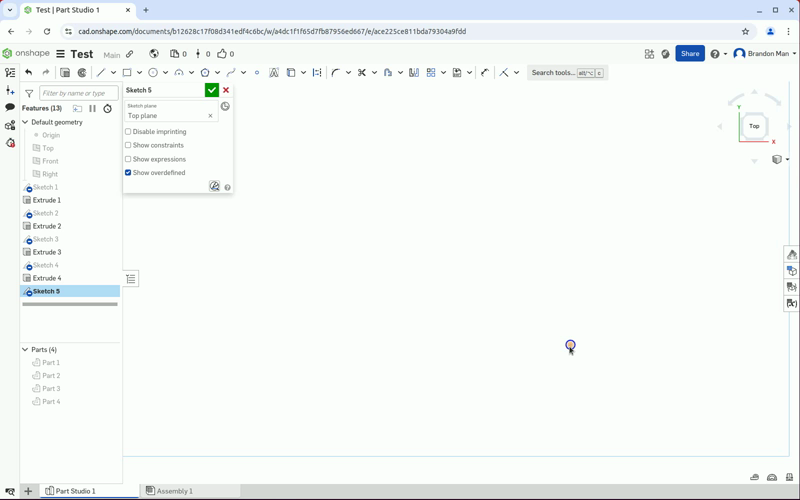
scroll(6)
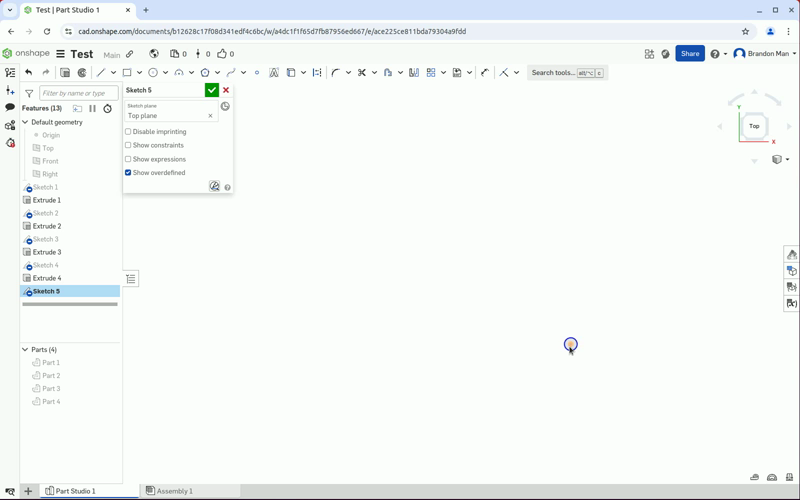
scroll(6)
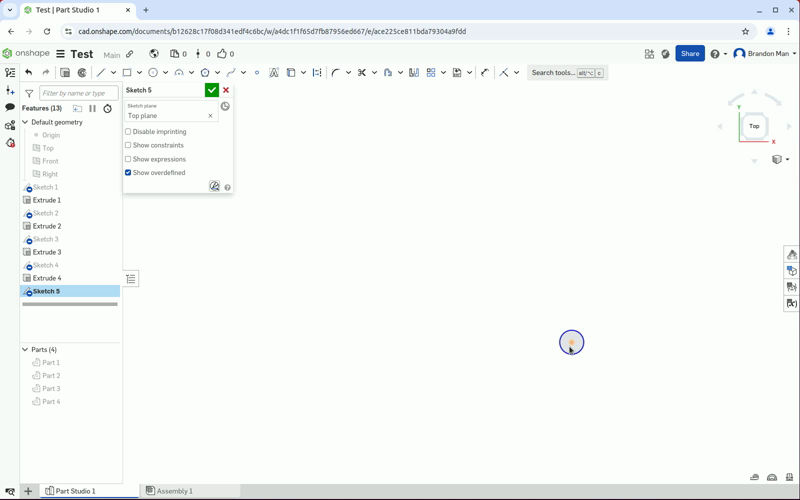
scroll(6)
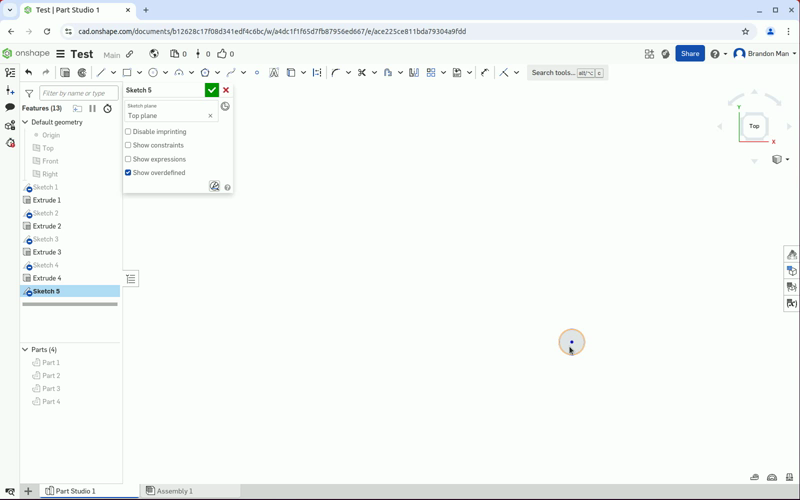
scroll(6)
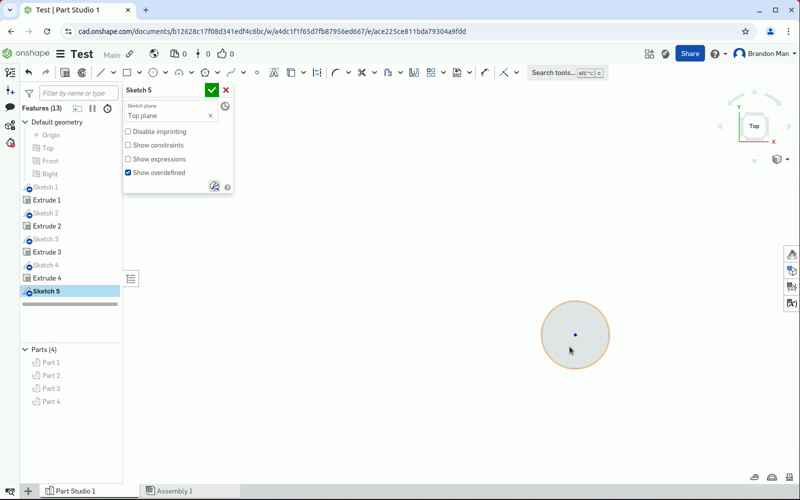
click(569, 346)
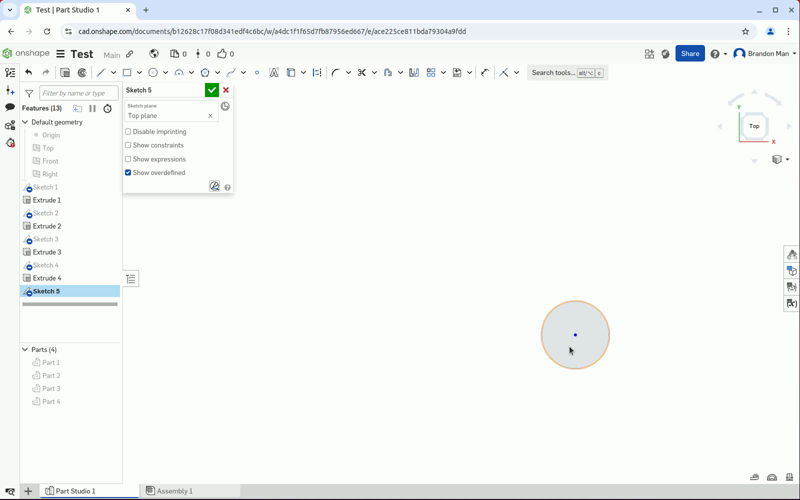
scroll(-6)
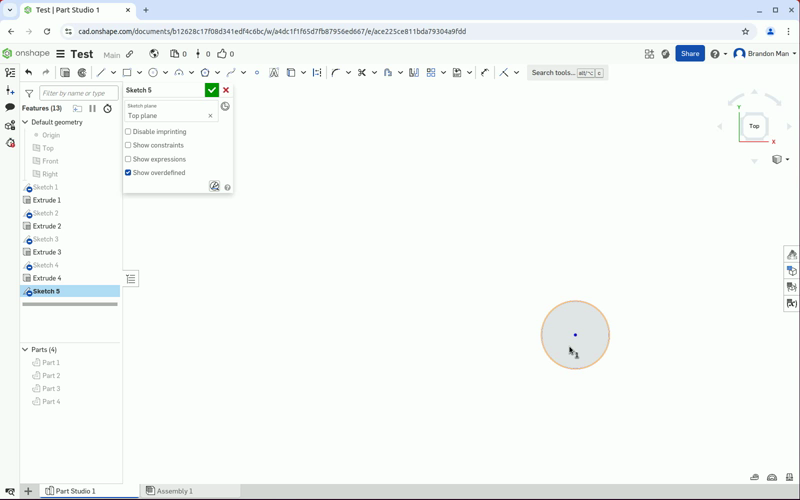
scroll(-6)
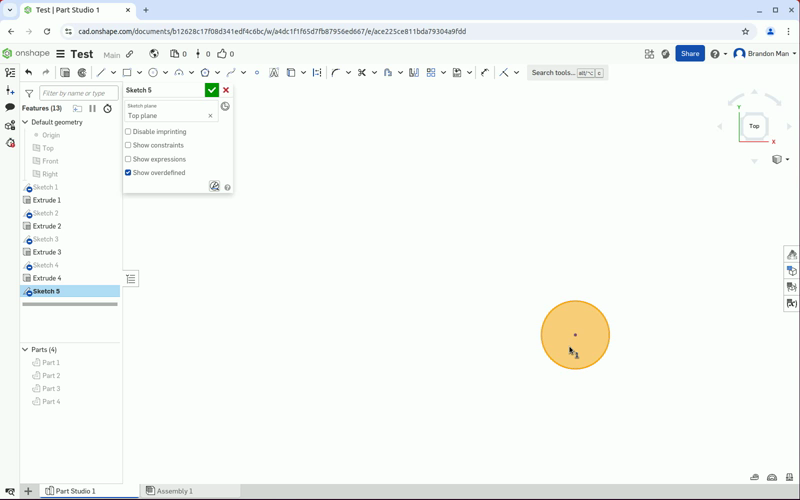
scroll(-6)
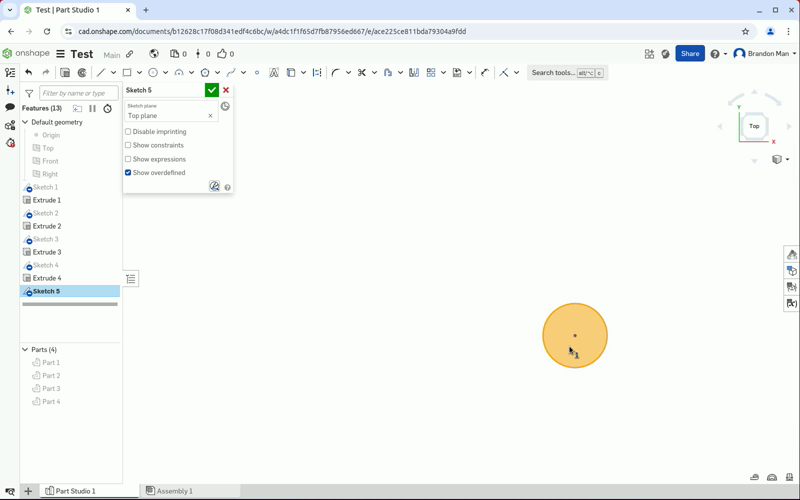
scroll(-6)
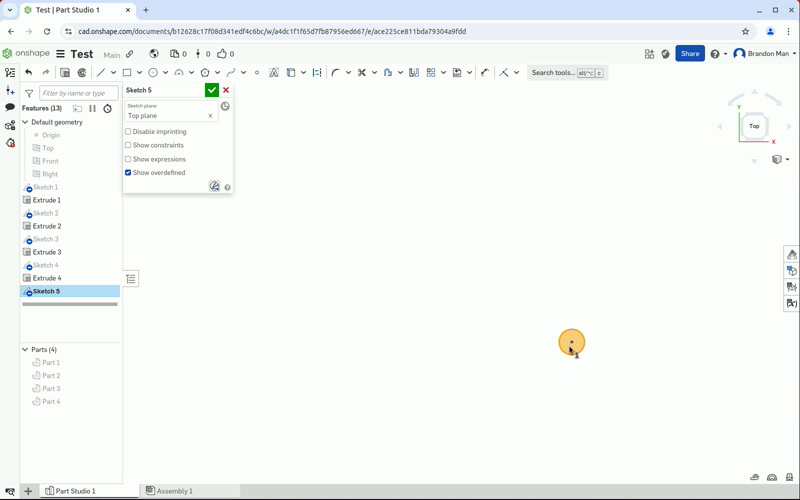
scroll(-6)
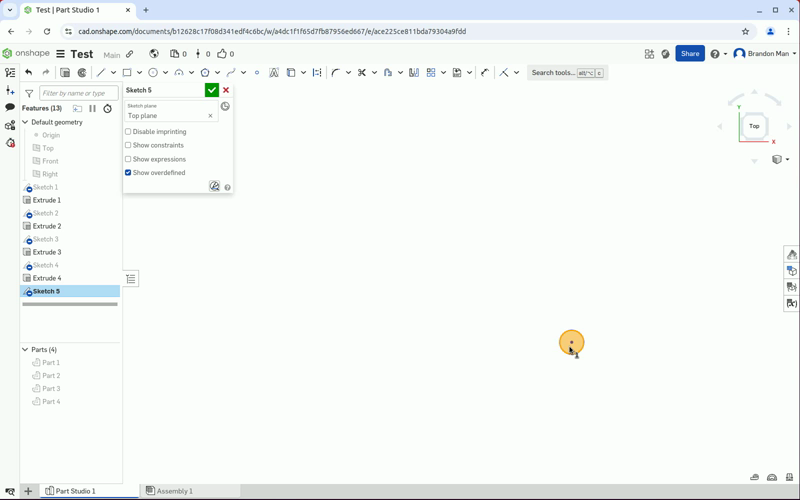
scroll(-6)
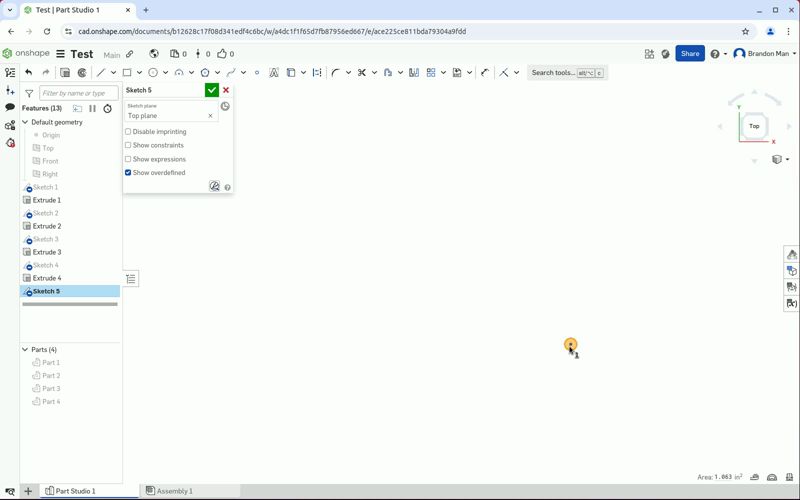
scroll(-6)
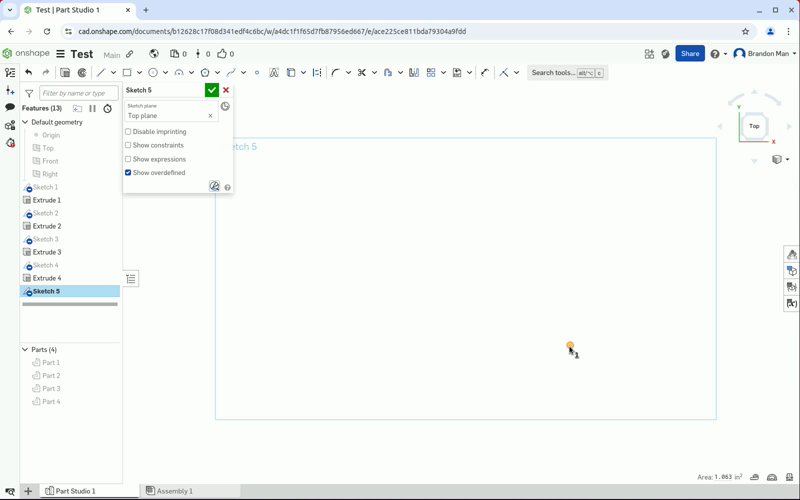
mouse_move(73, 352)
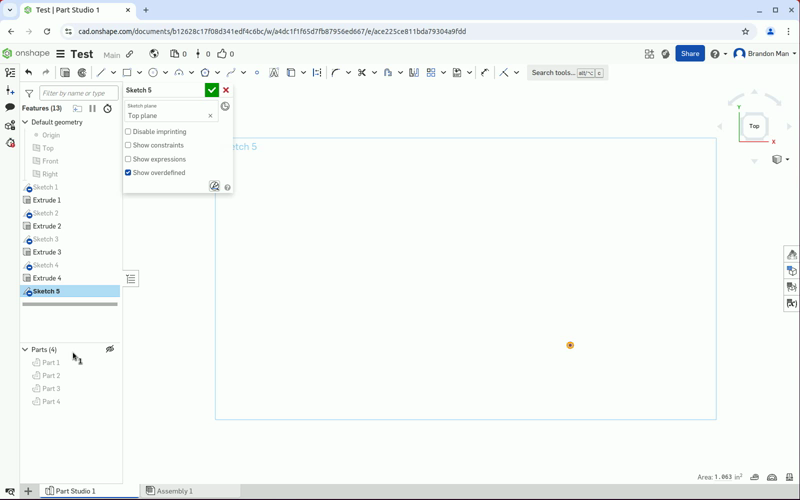
key(shift+y)
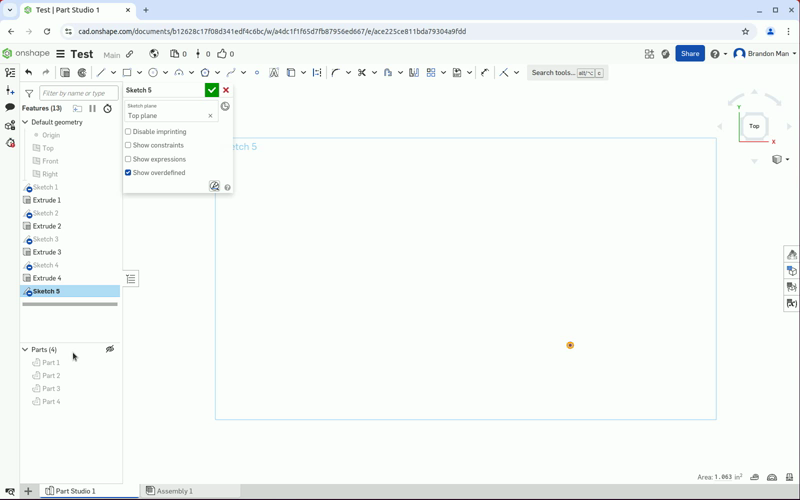
key(shift+e)
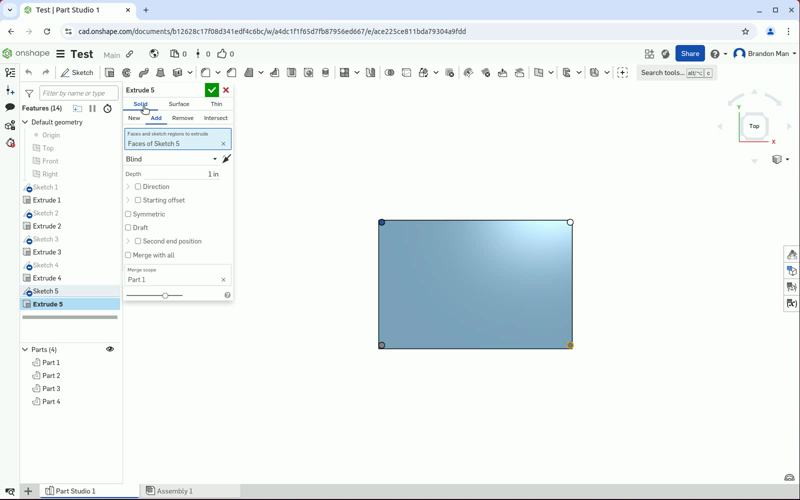
mouse_move(143, 106)
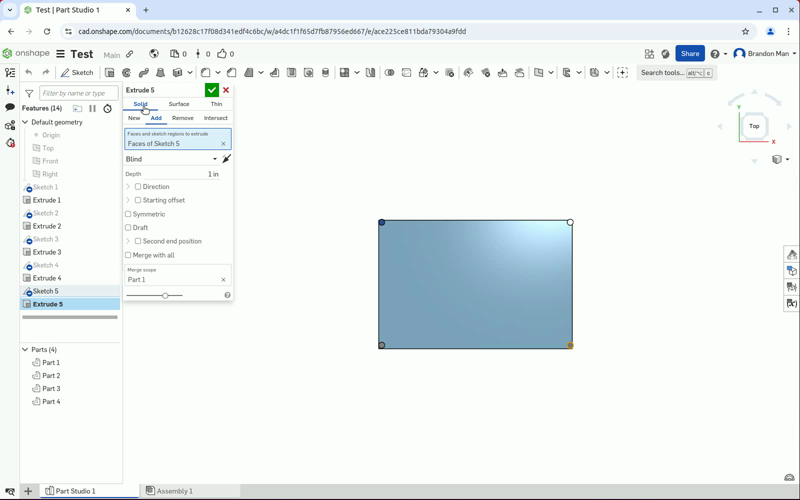
click(143, 106)
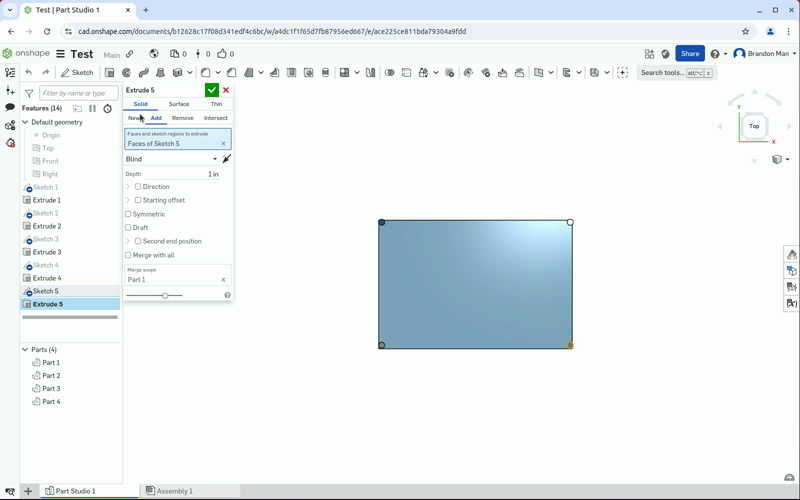
mouse_move(137, 120)
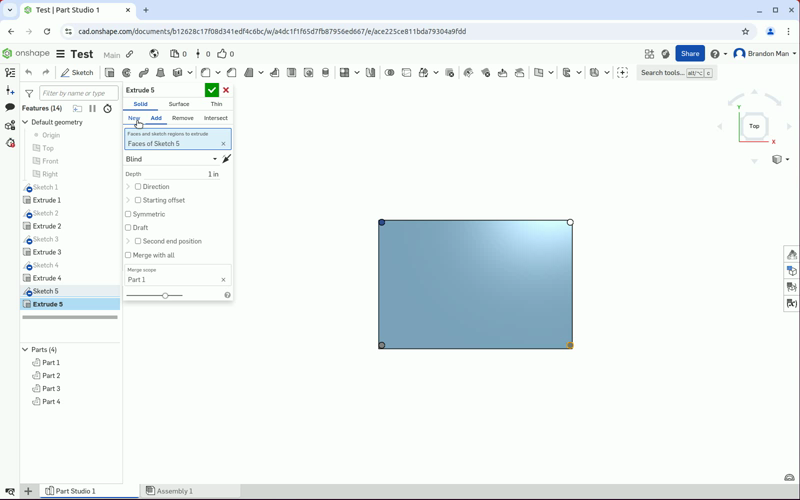
click(137, 120)
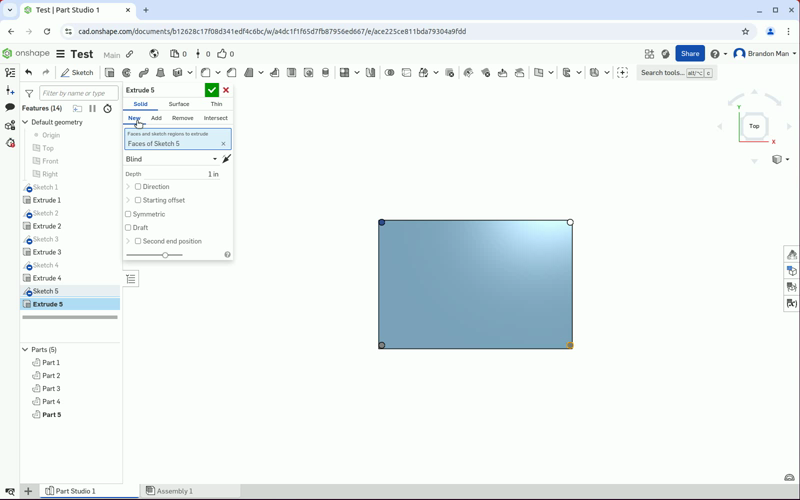
key(tab, 4)
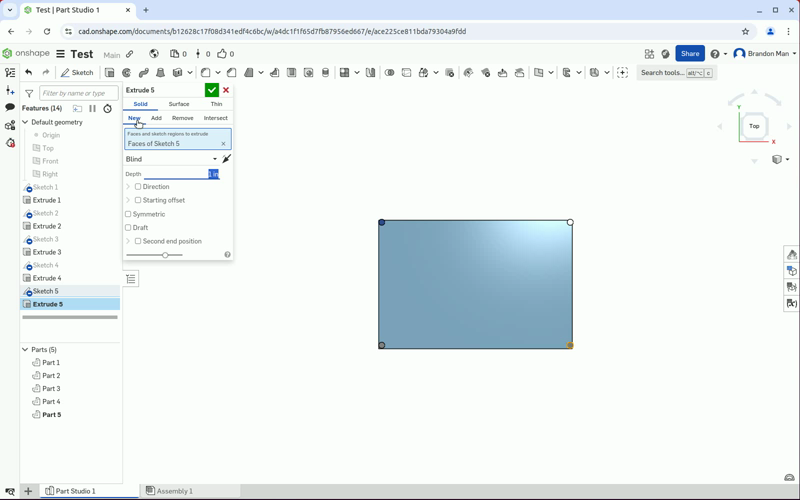
text(3.129)
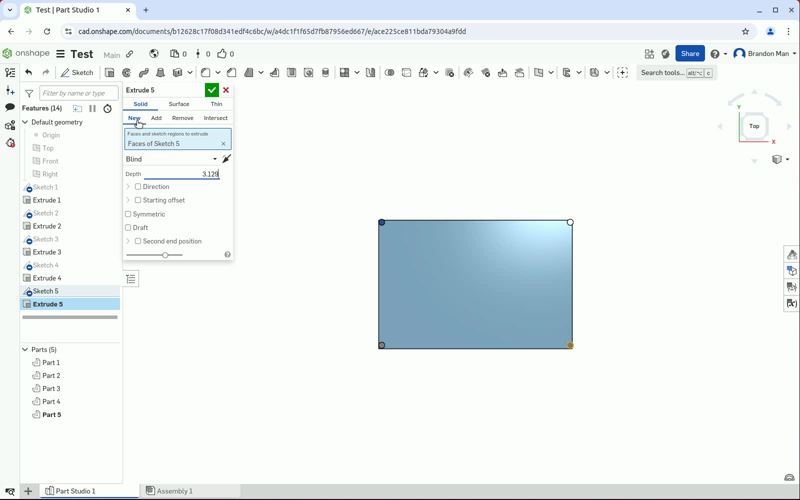
key(enter)
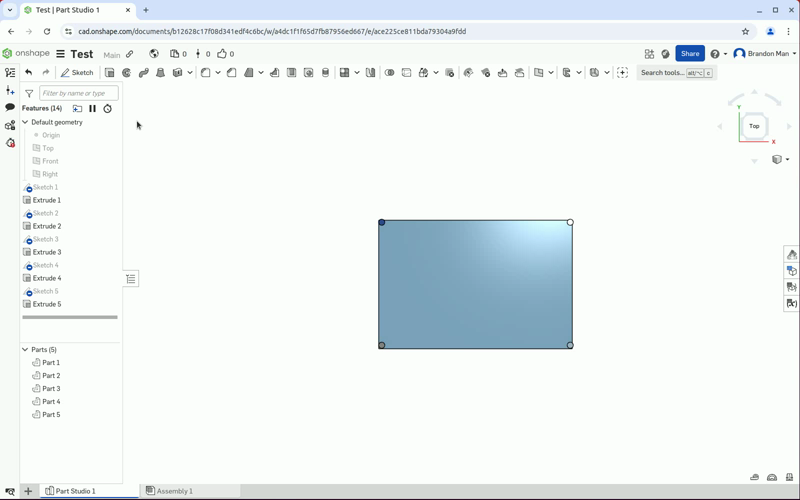
key(shift+h)
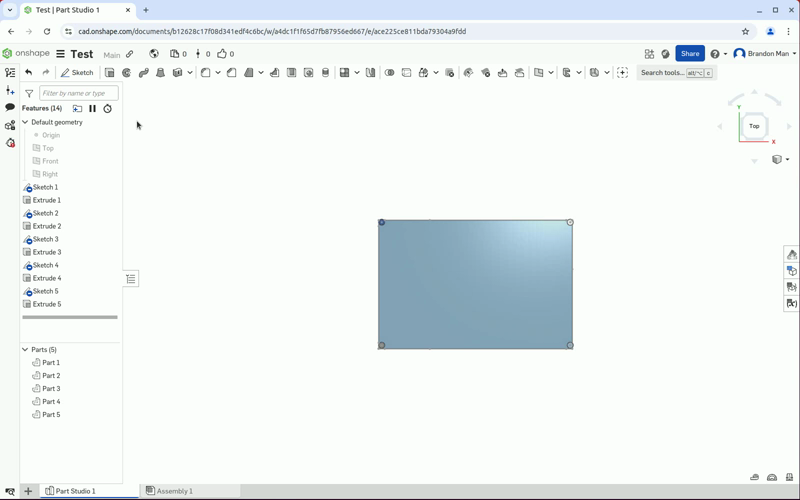
key(shift+h)
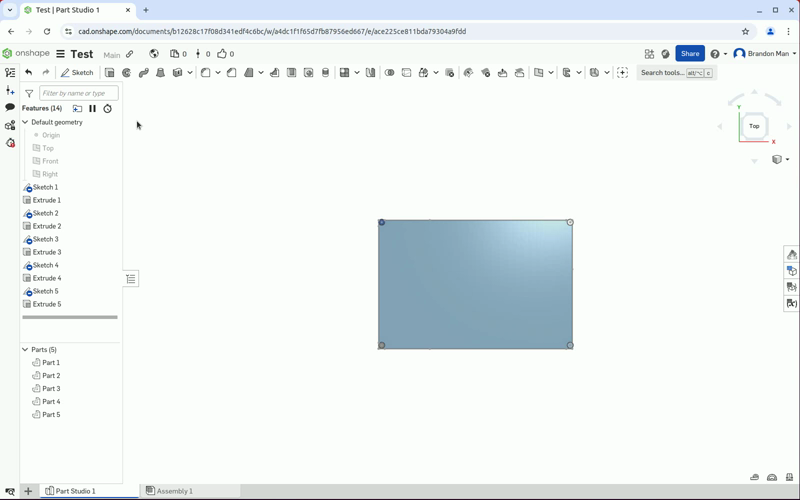
key(shift+7)
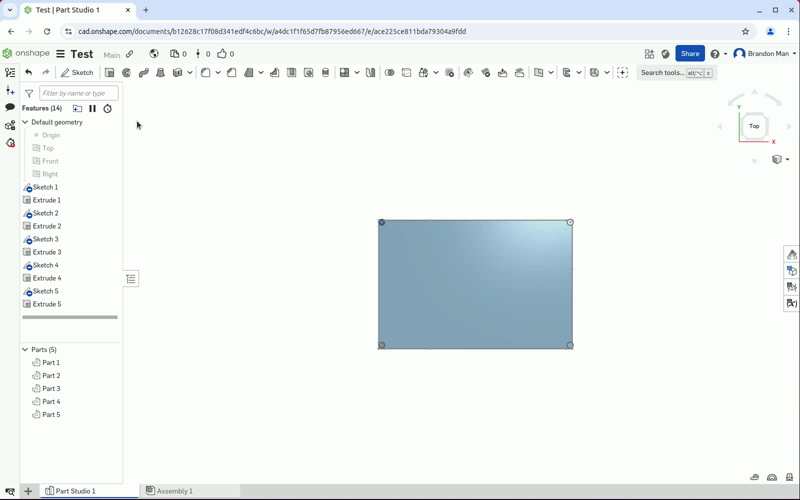
key(up, 3)
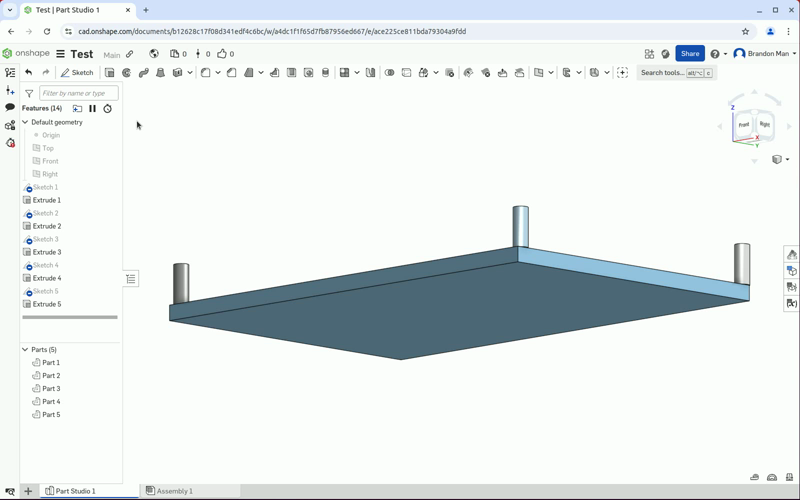
key(left, 3)
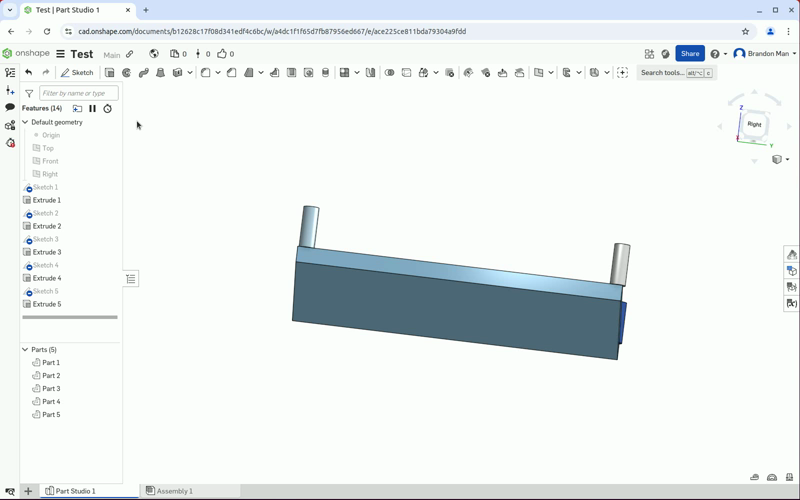
key(right, 3)
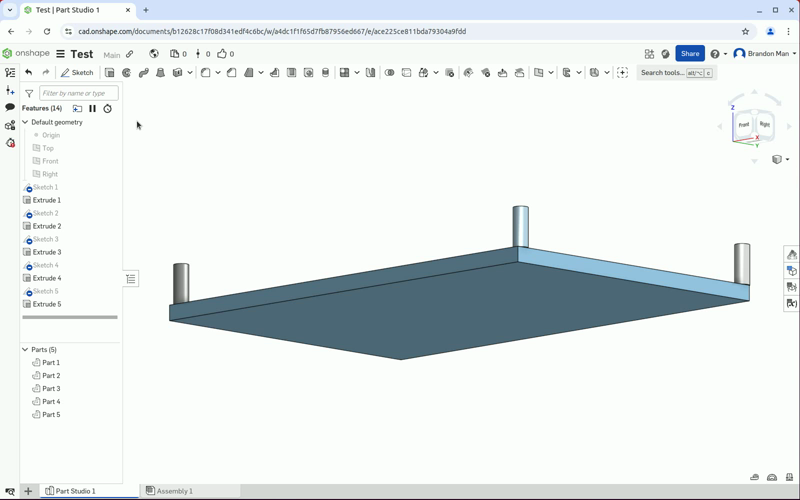
key(down, 3)
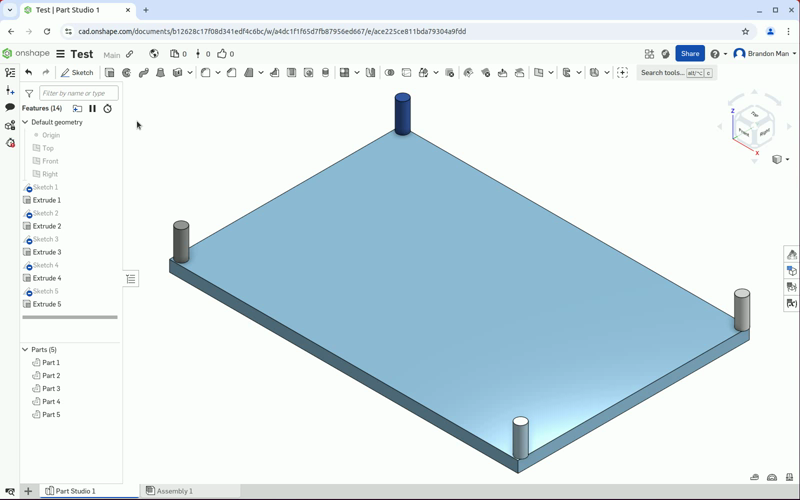
mouse_move(73, 189)
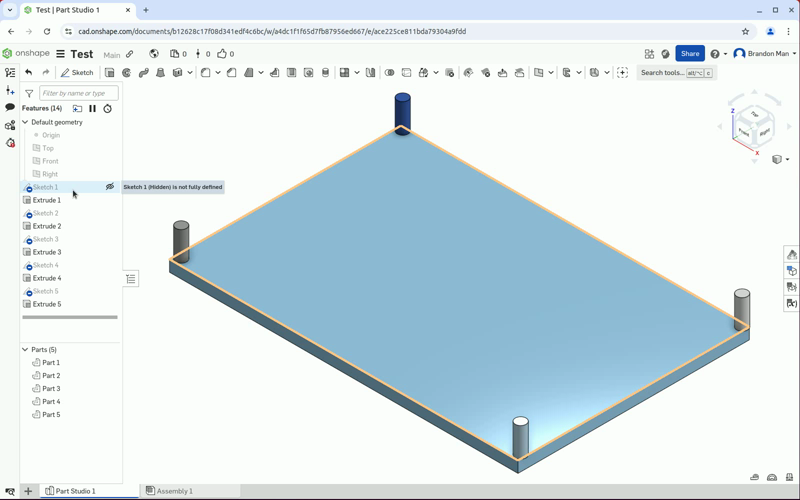
click(73, 189)